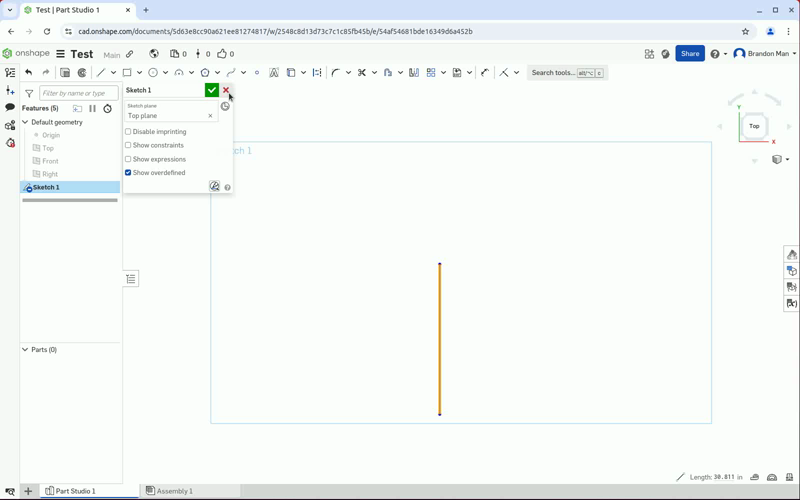
key(shift+h)
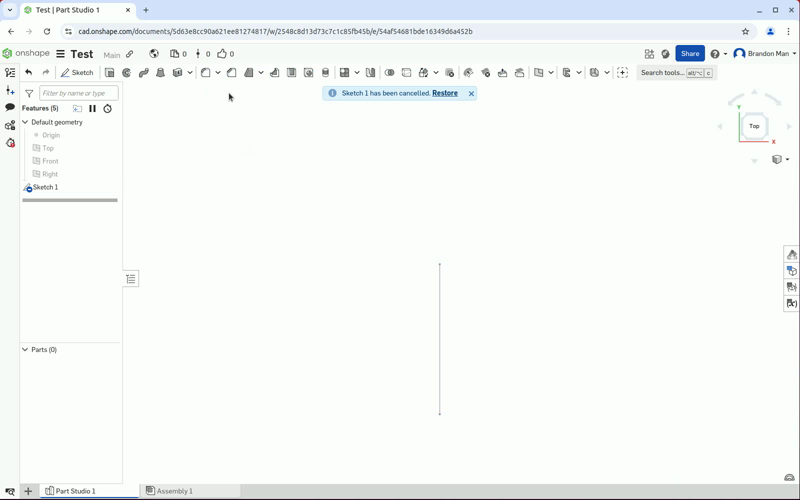
key(shift+s)
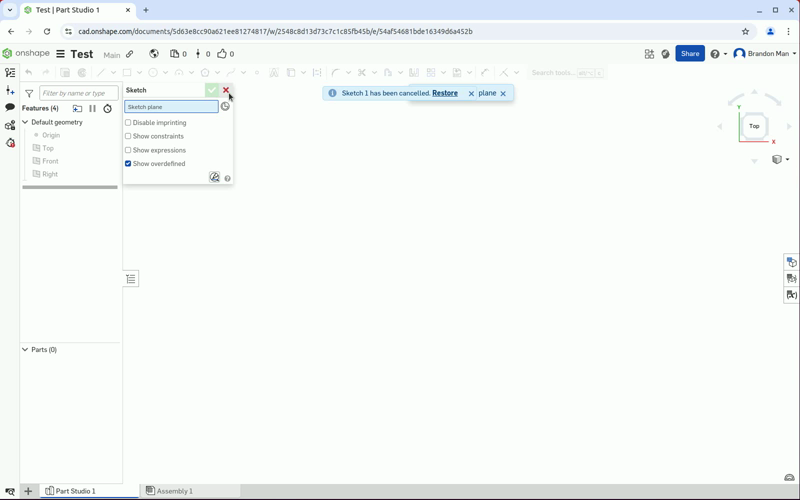
mouse_move(73, 150)
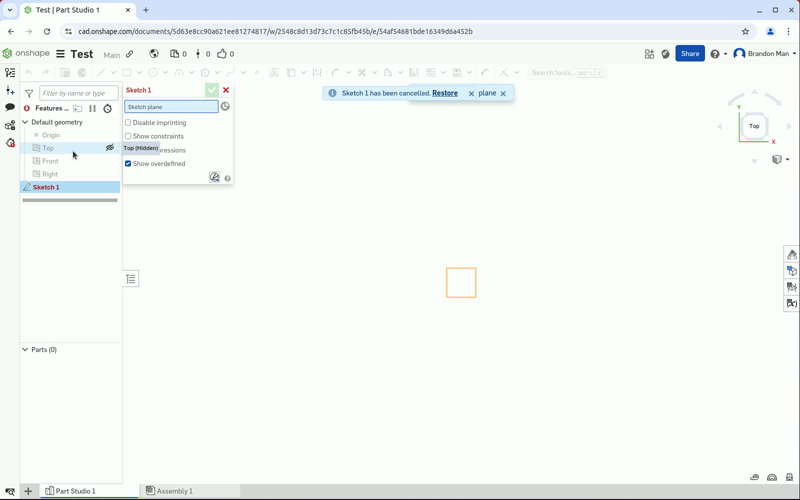
click(73, 150)
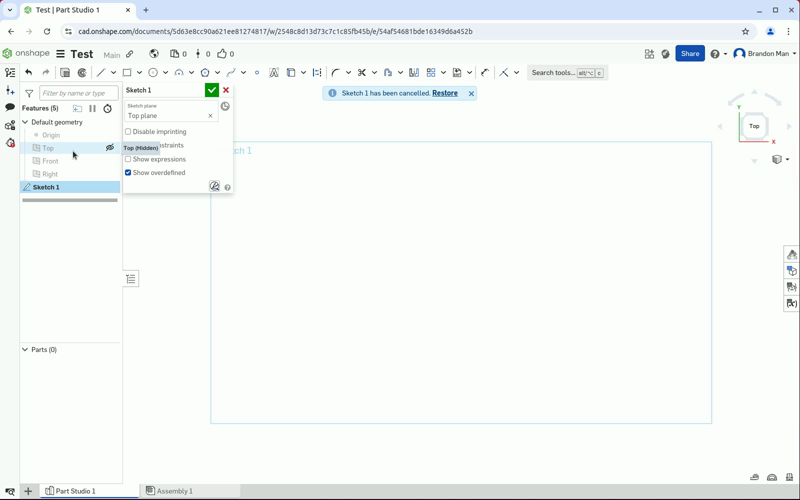
mouse_move(73, 352)
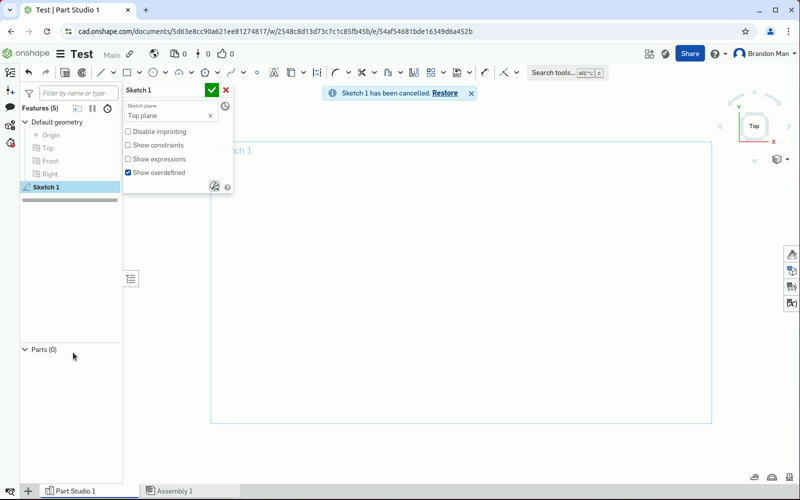
key(y)
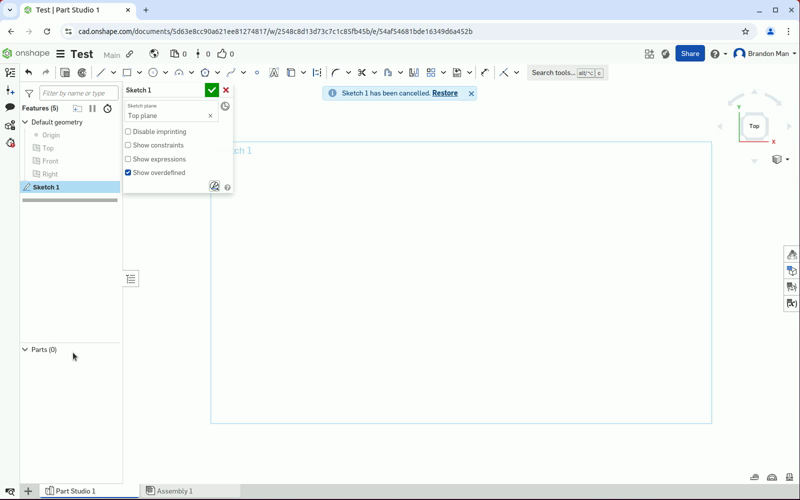
key(a)
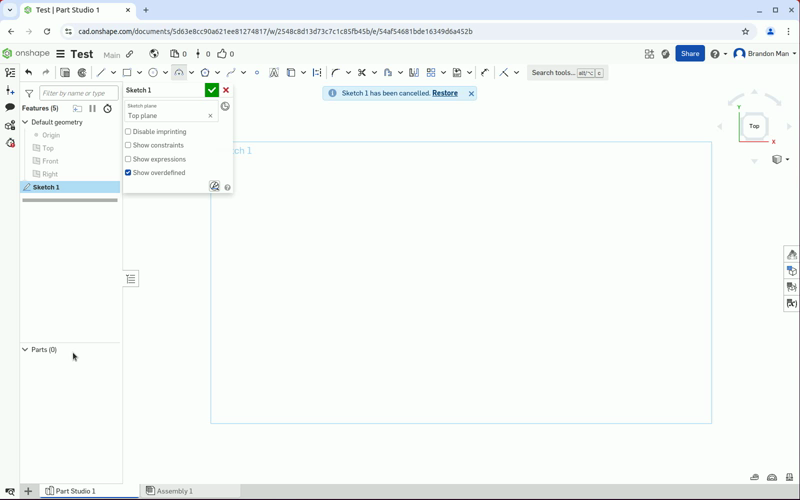
key_down(shift)
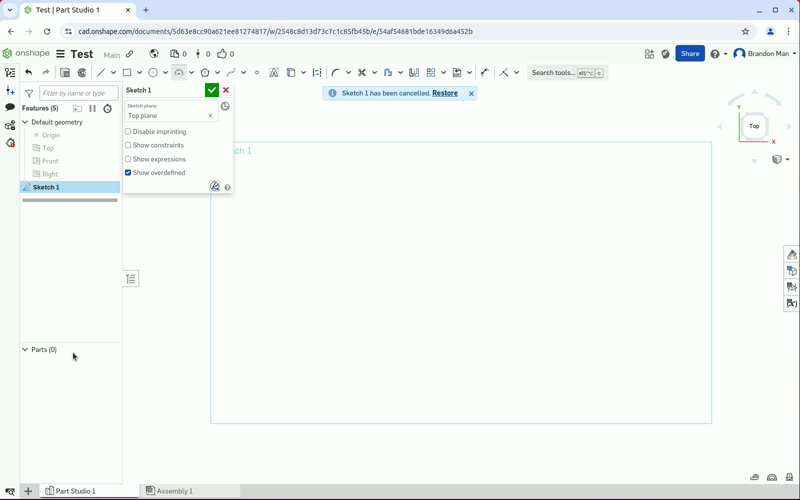
mouse_move(411, 284)
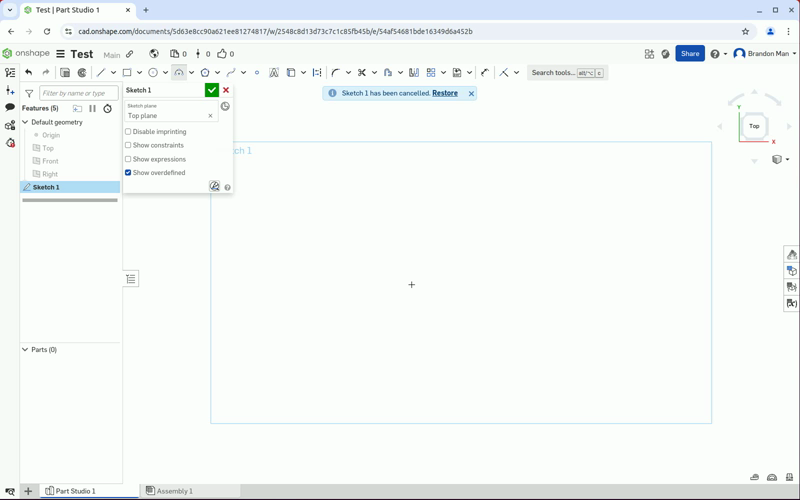
click(411, 284)
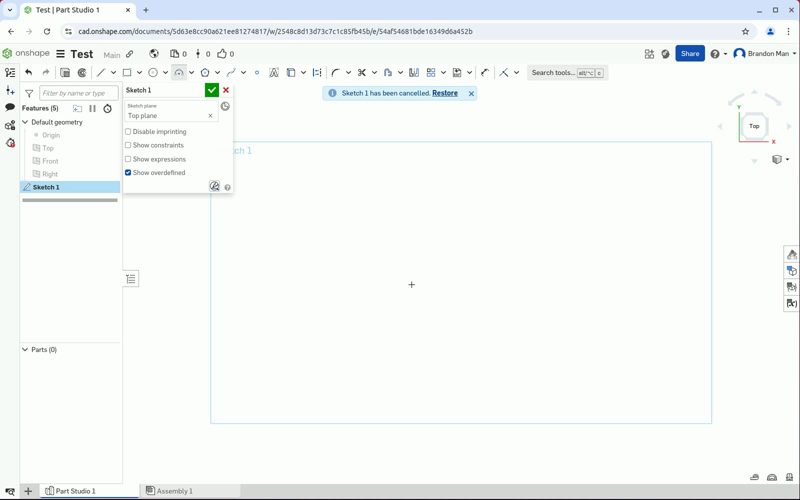
key_up(shift)
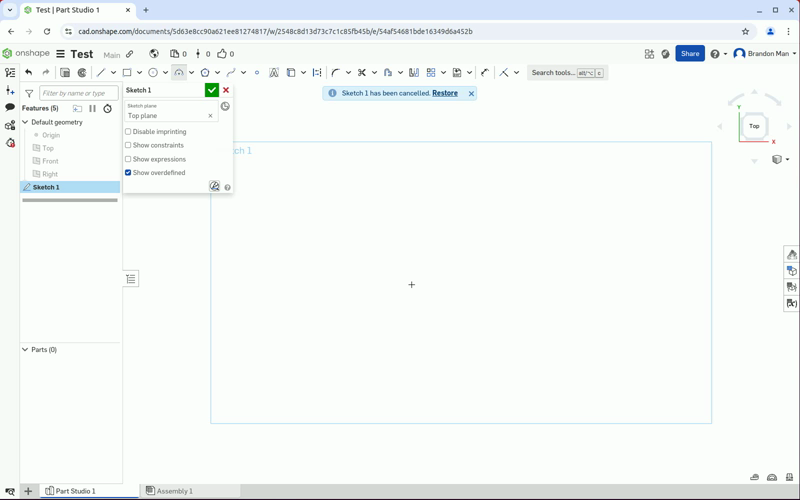
key_down(shift)
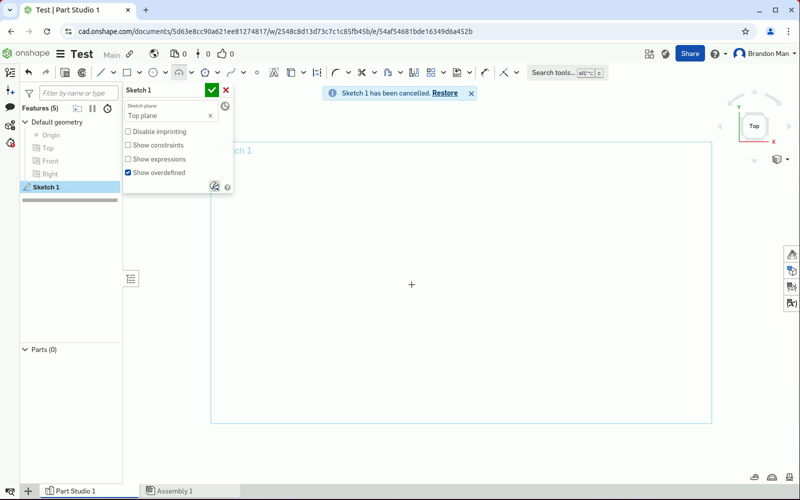
mouse_move(431, 244)
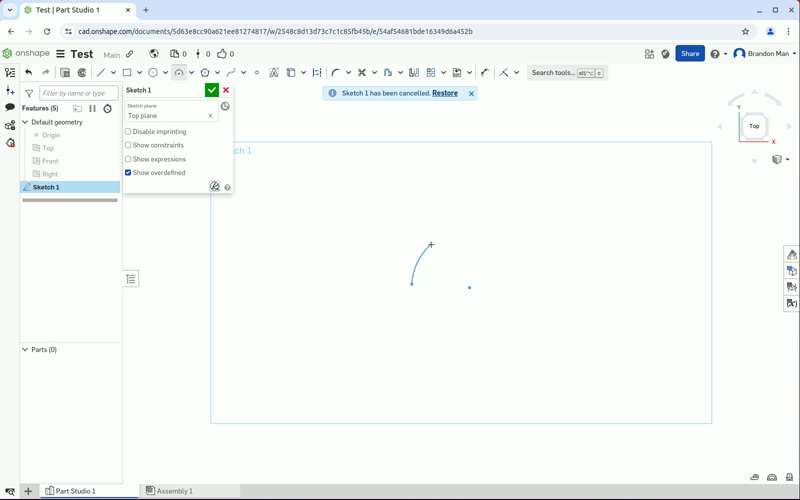
click(431, 244)
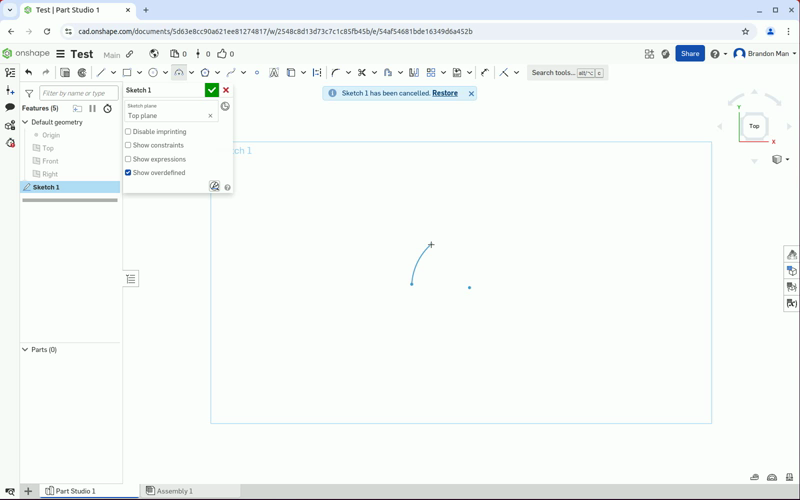
mouse_move(503, 303)
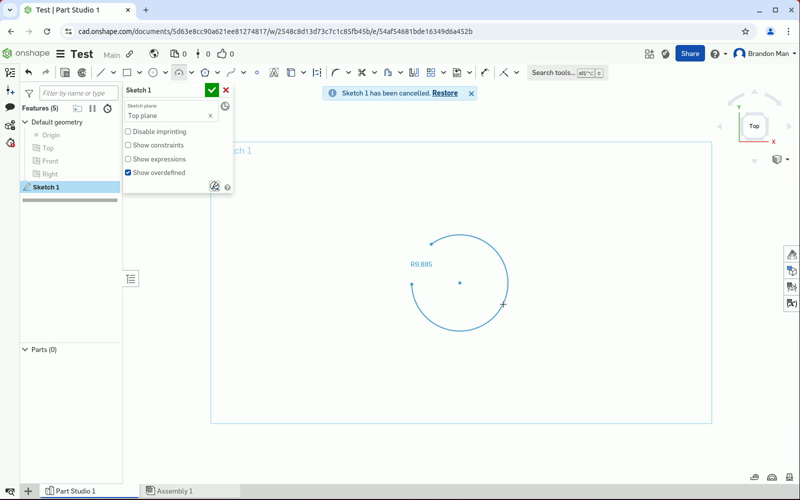
click(503, 303)
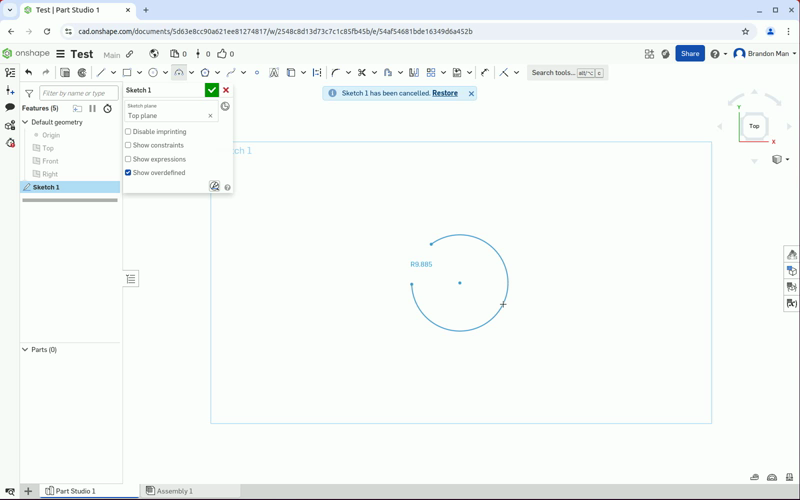
key_up(shift)
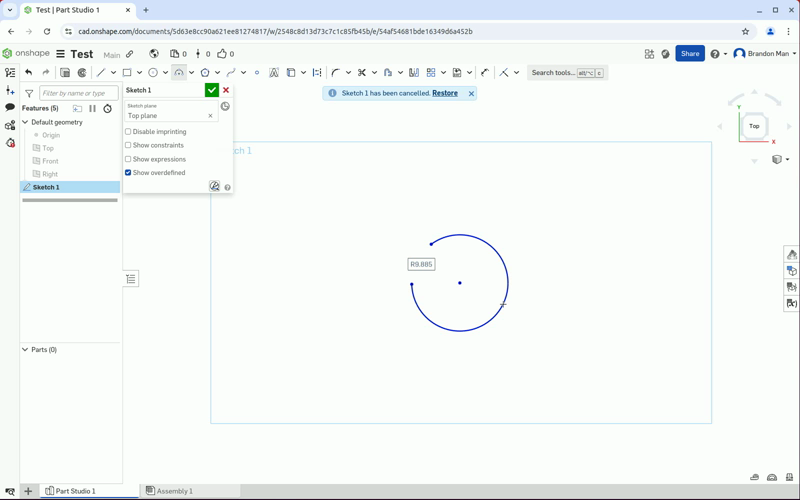
mouse_move(431, 244)
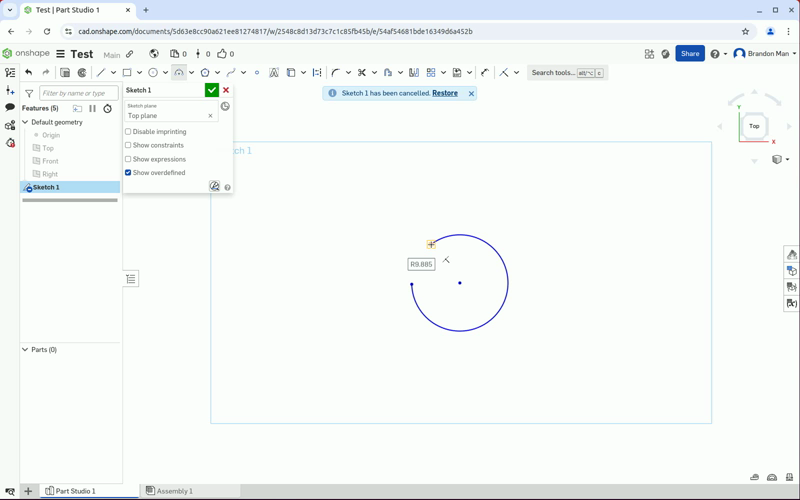
click(431, 244)
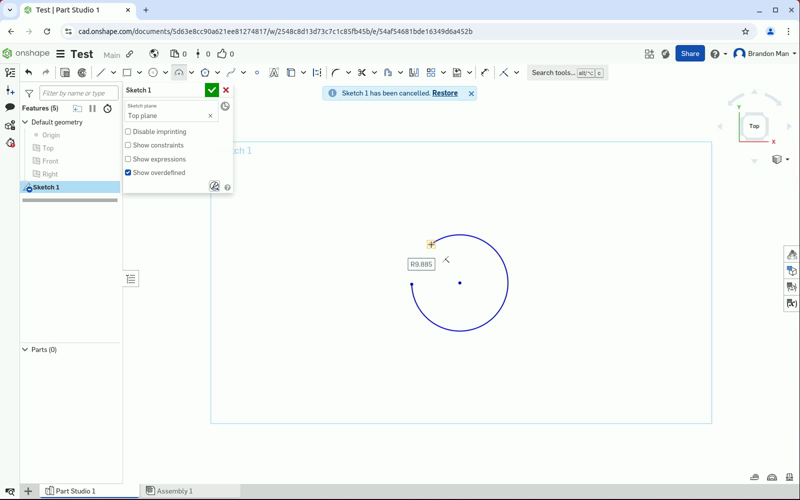
key_down(shift)
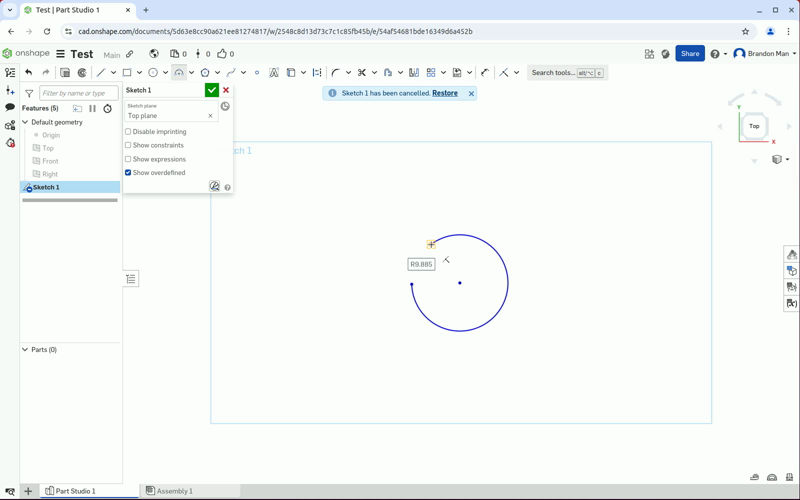
mouse_move(430, 246)
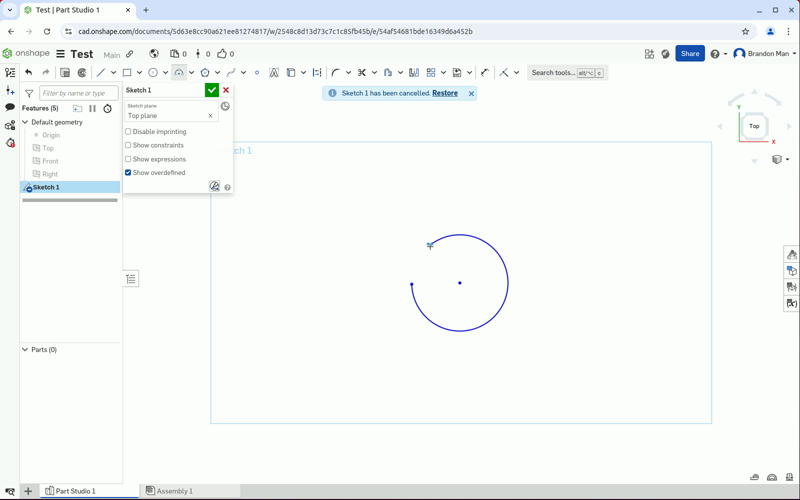
scroll(6)
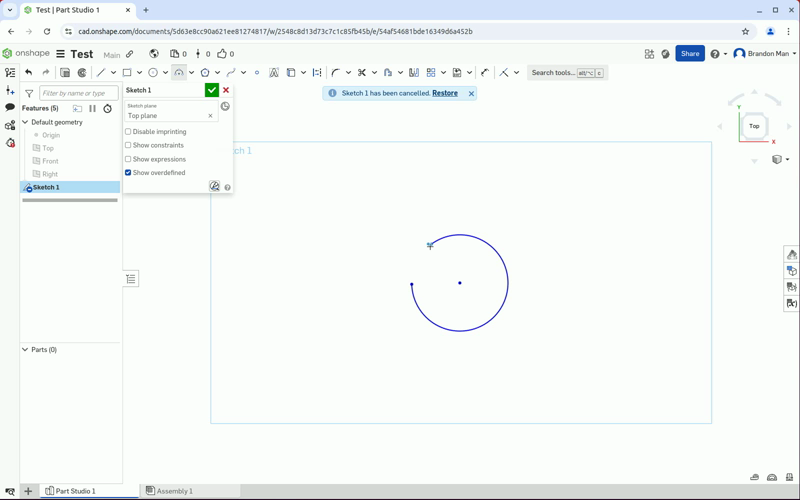
scroll(6)
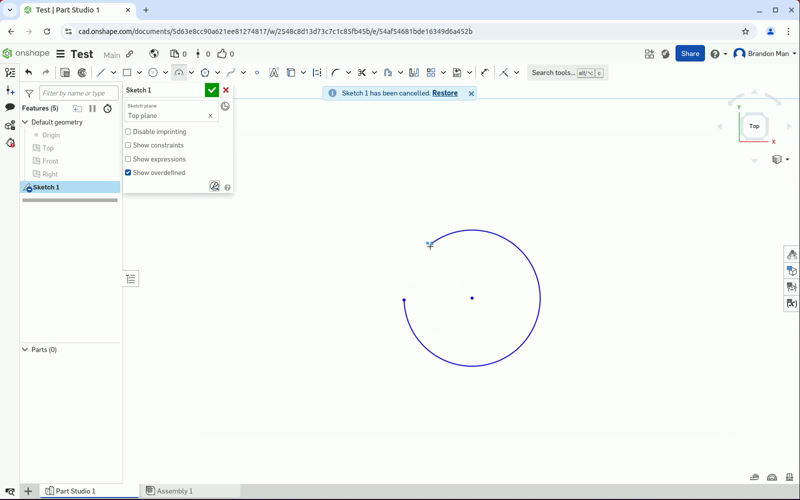
scroll(6)
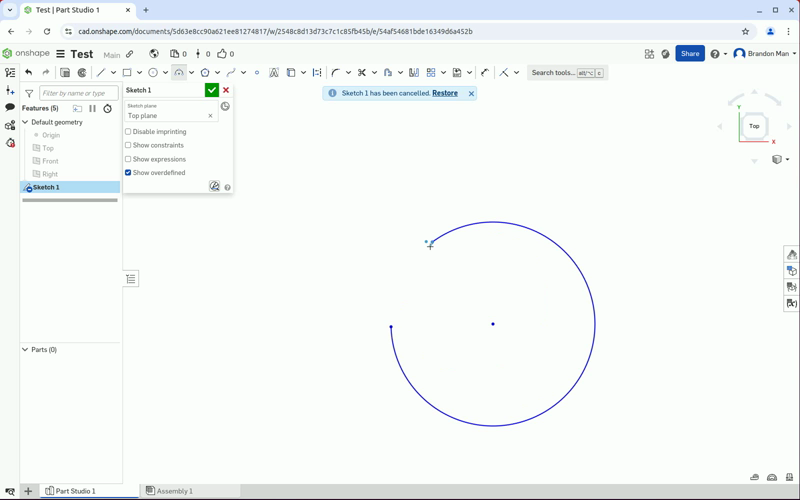
scroll(6)
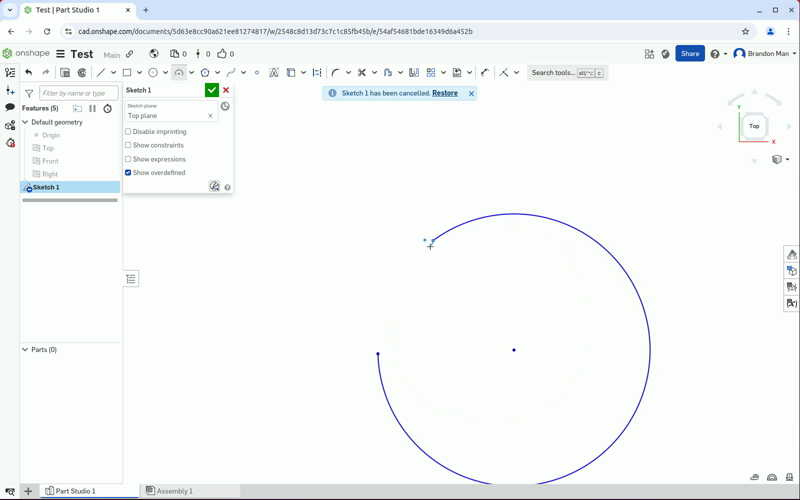
scroll(6)
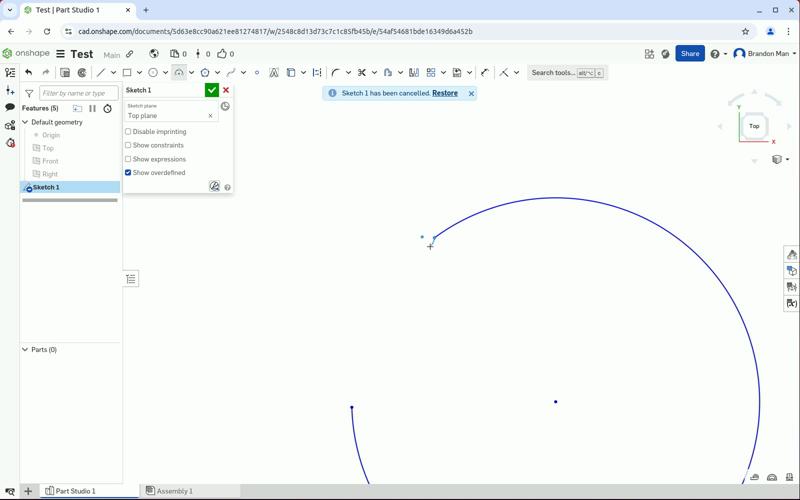
scroll(6)
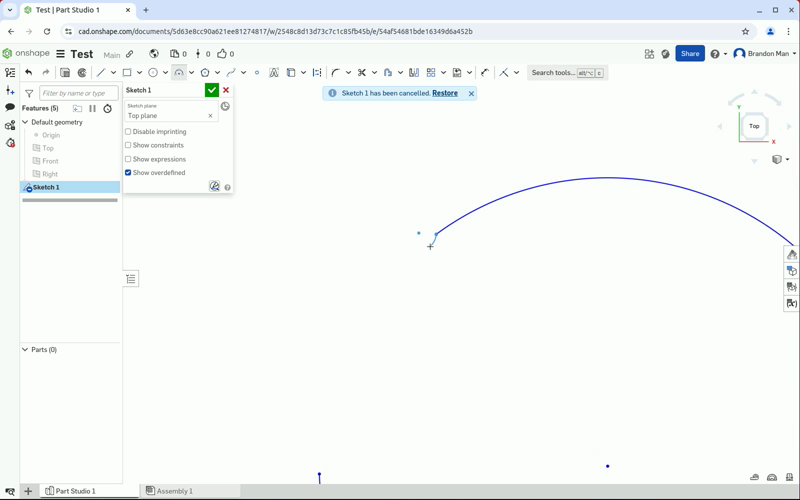
scroll(6)
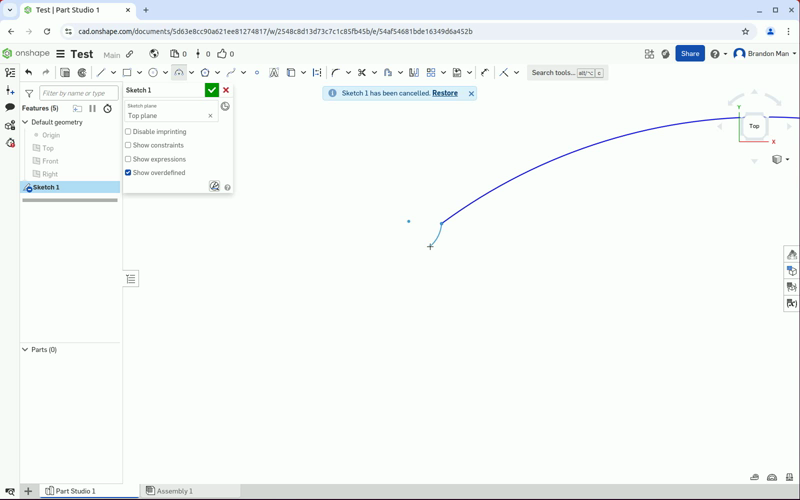
click(430, 246)
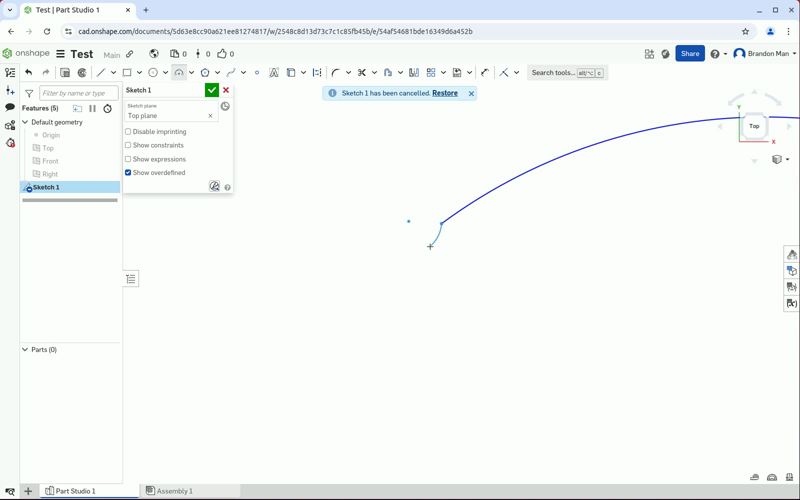
scroll(-6)
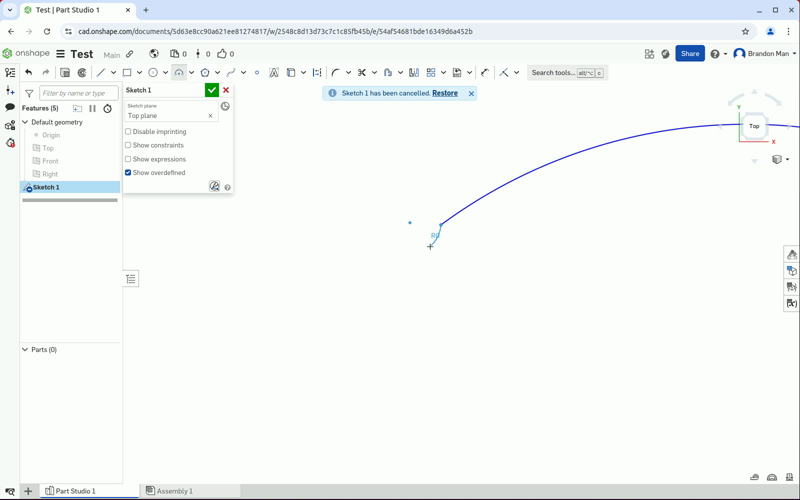
scroll(-6)
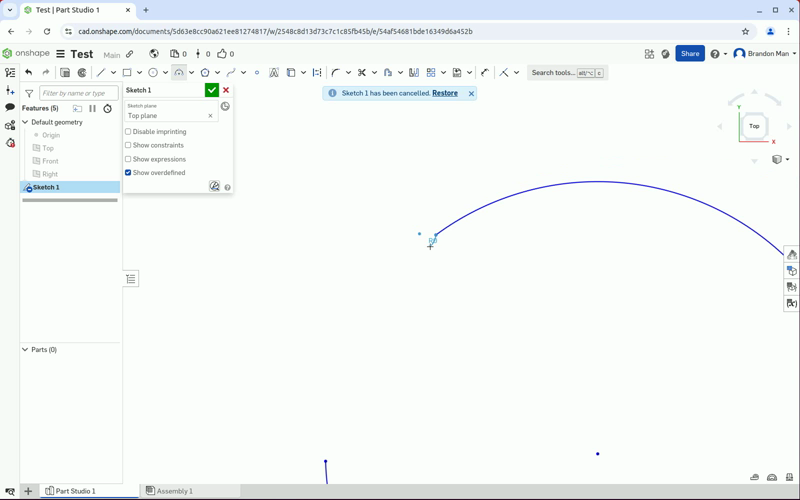
scroll(-6)
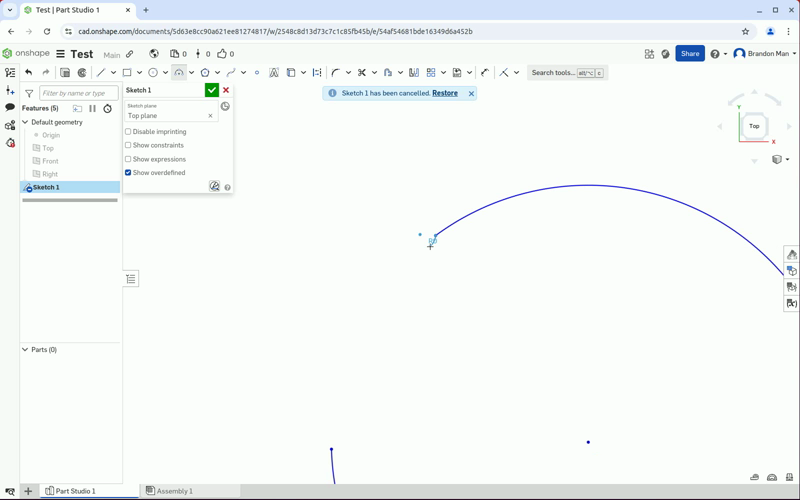
scroll(-6)
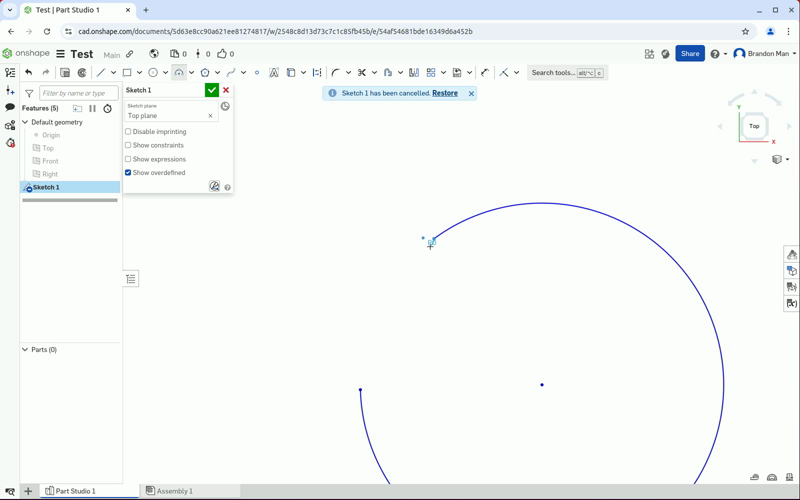
scroll(-6)
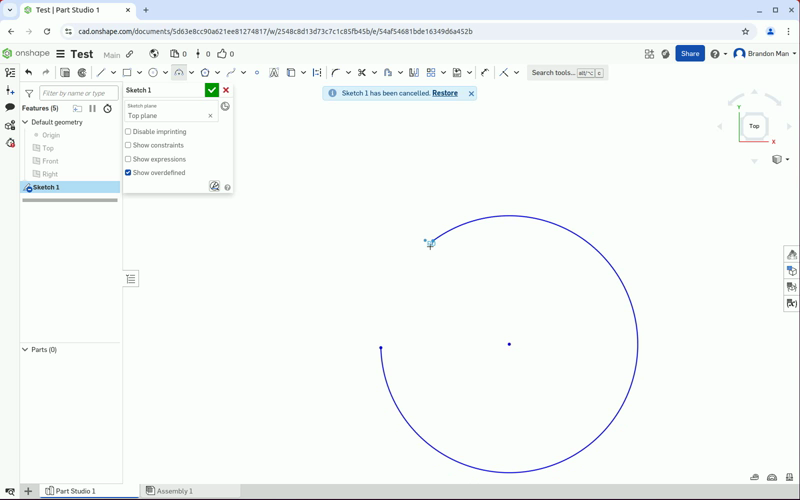
scroll(-6)
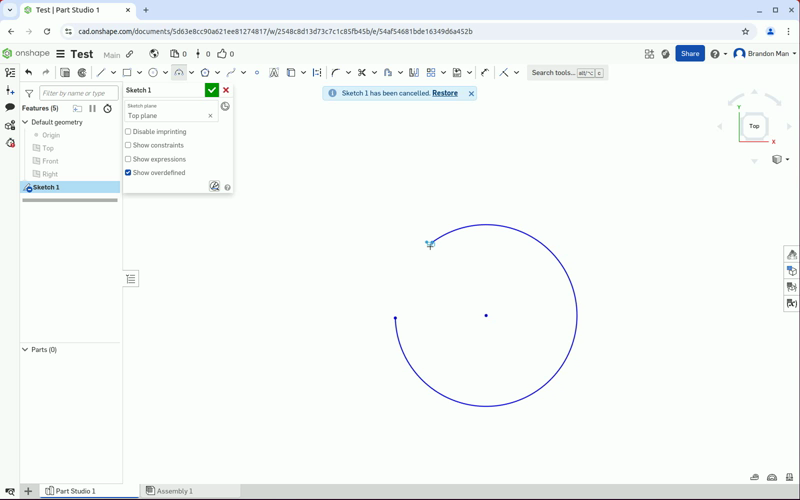
scroll(-6)
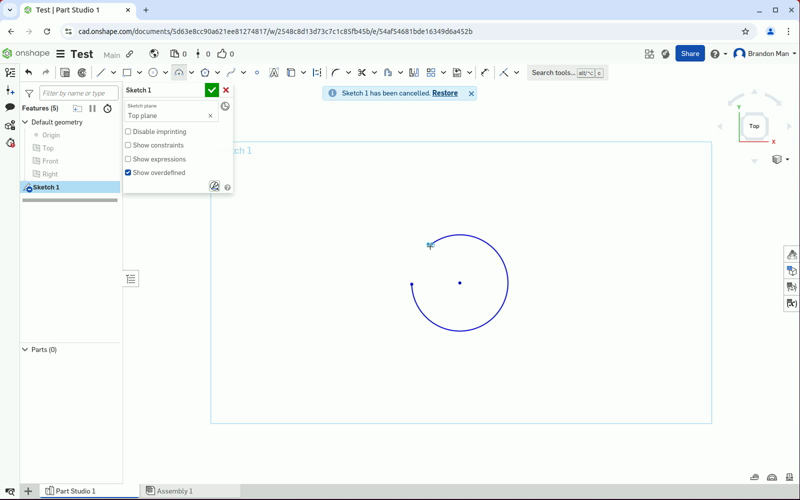
mouse_move(430, 244)
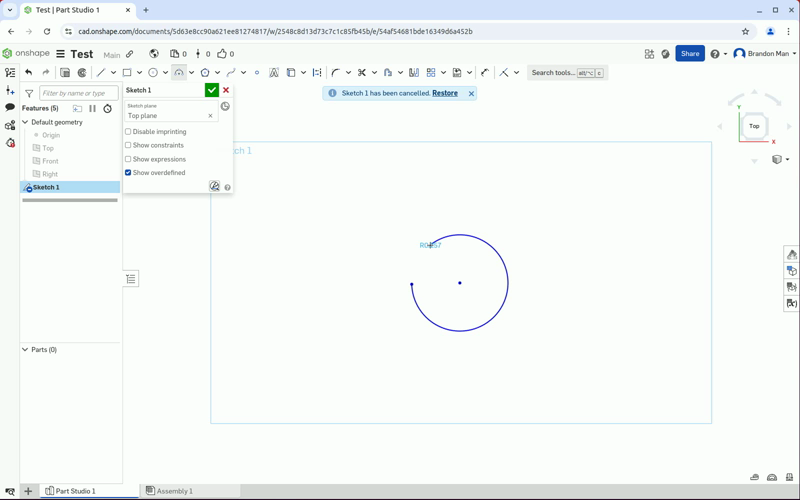
scroll(6)
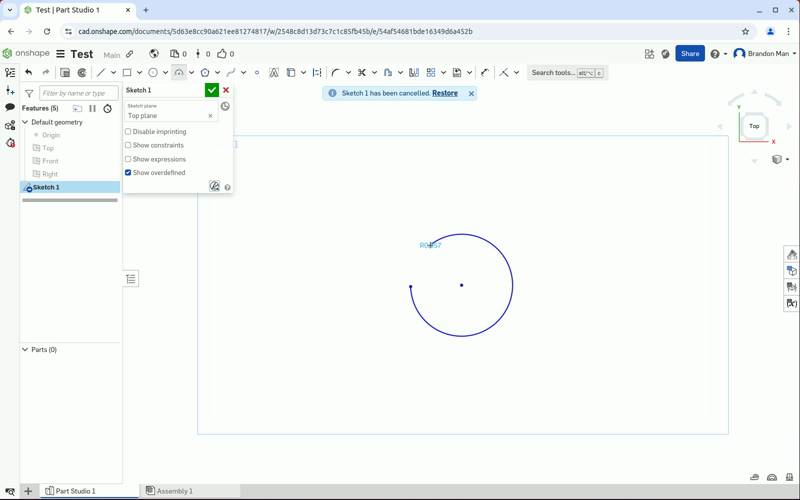
scroll(6)
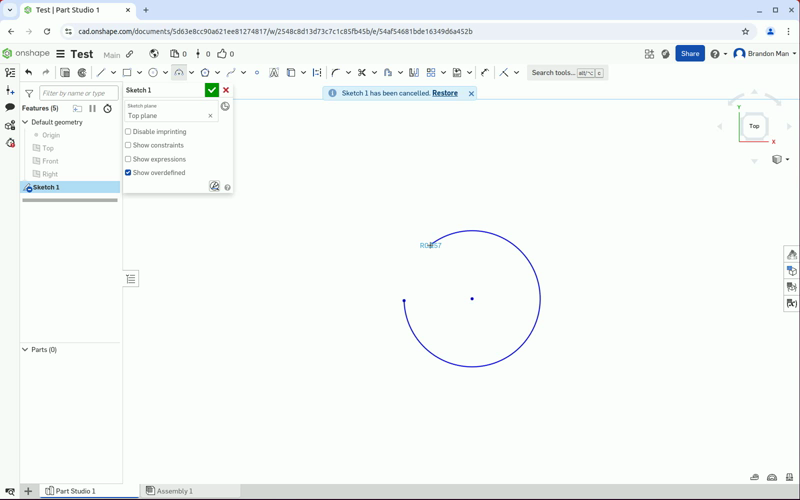
scroll(6)
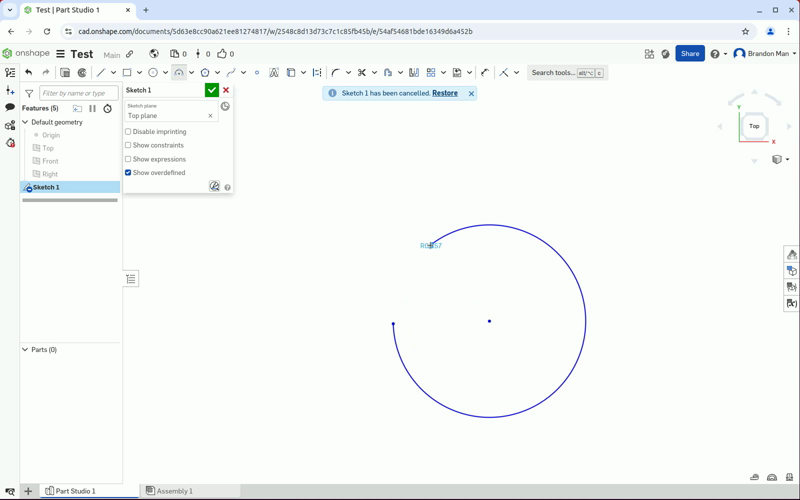
scroll(6)
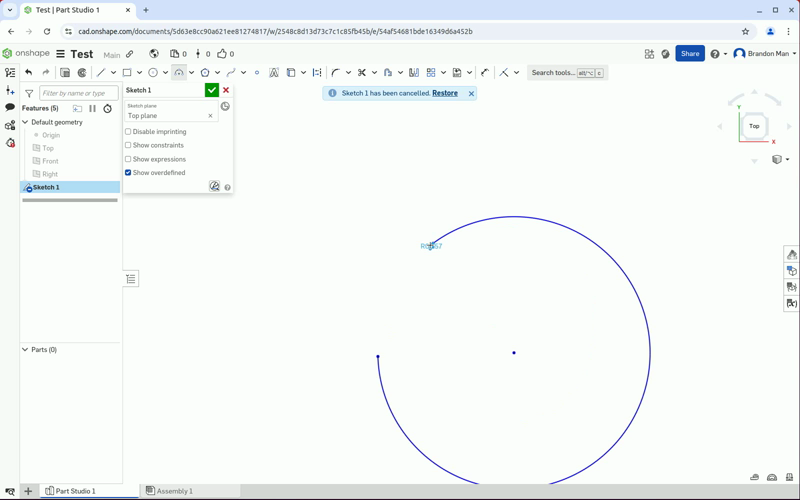
scroll(6)
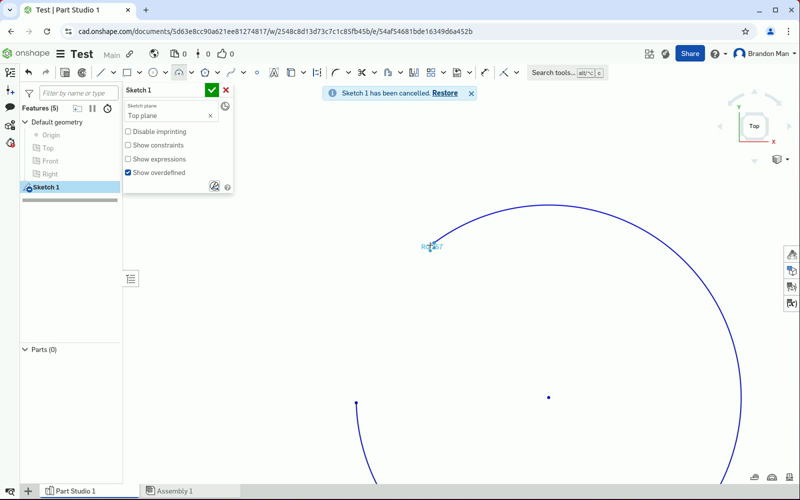
scroll(6)
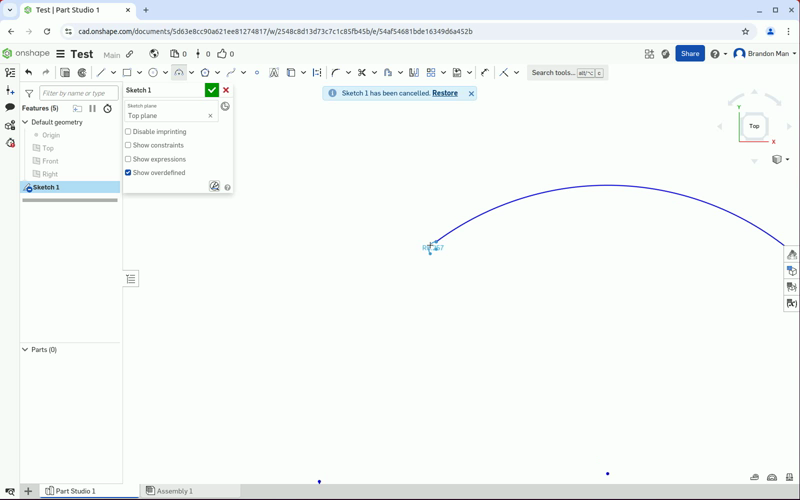
scroll(6)
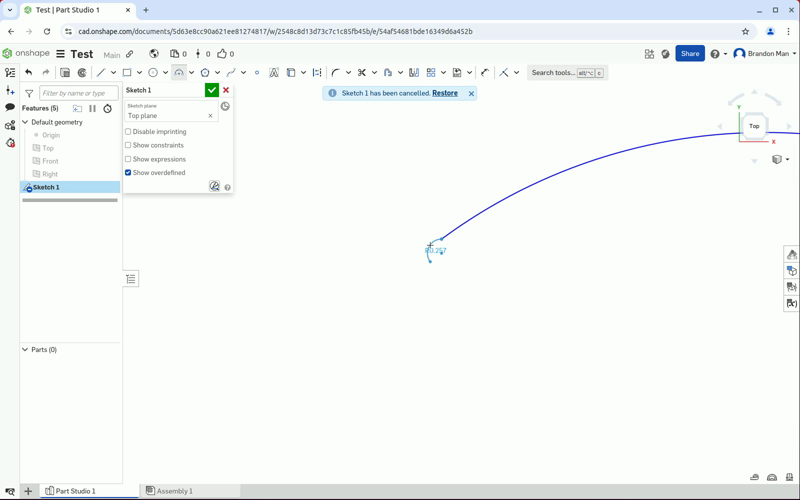
click(430, 244)
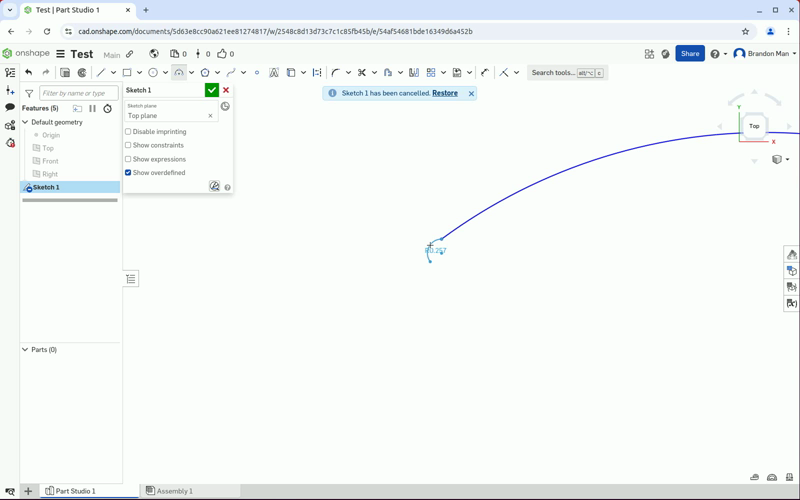
scroll(-6)
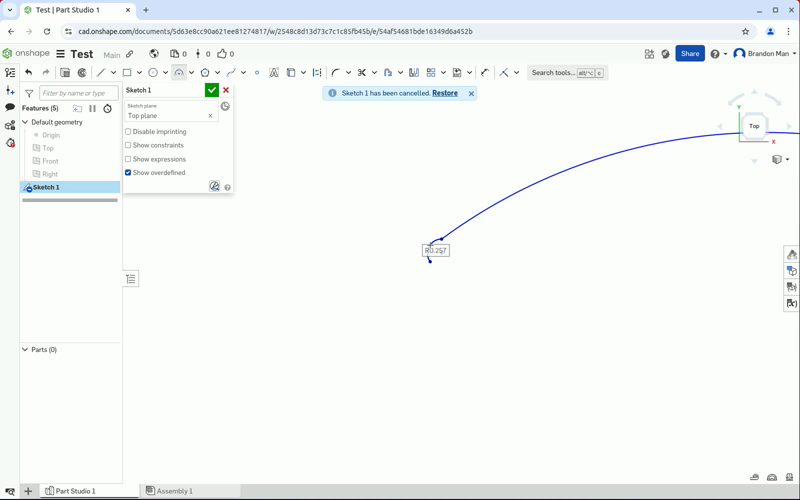
scroll(-6)
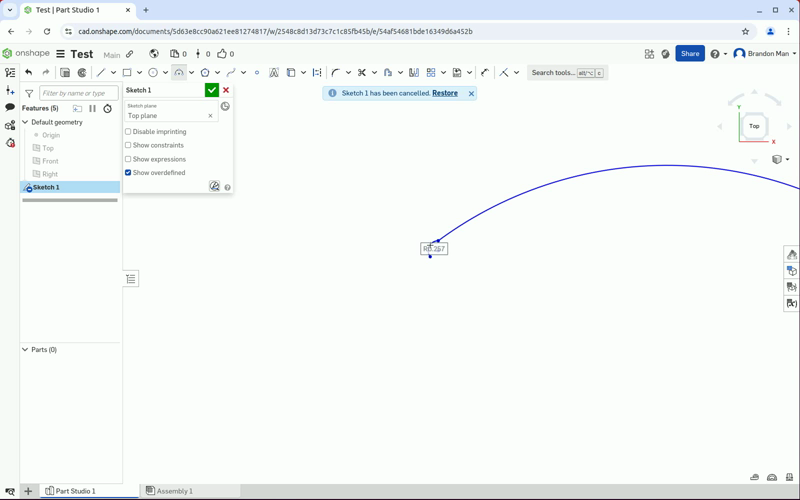
scroll(-6)
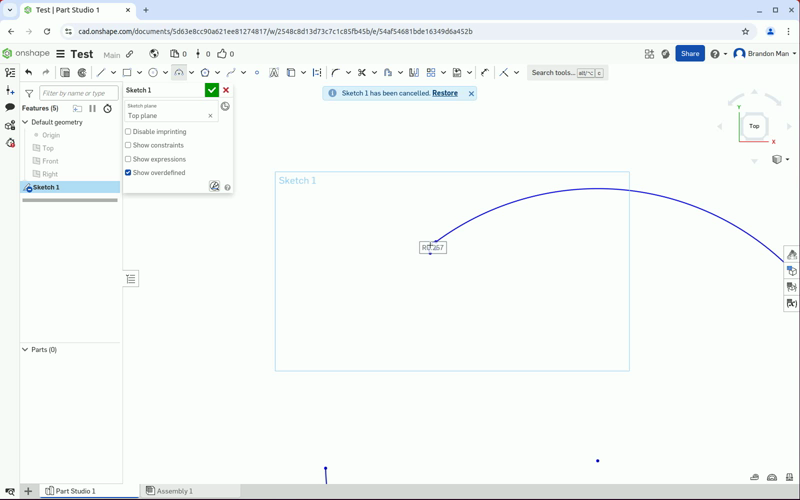
scroll(-6)
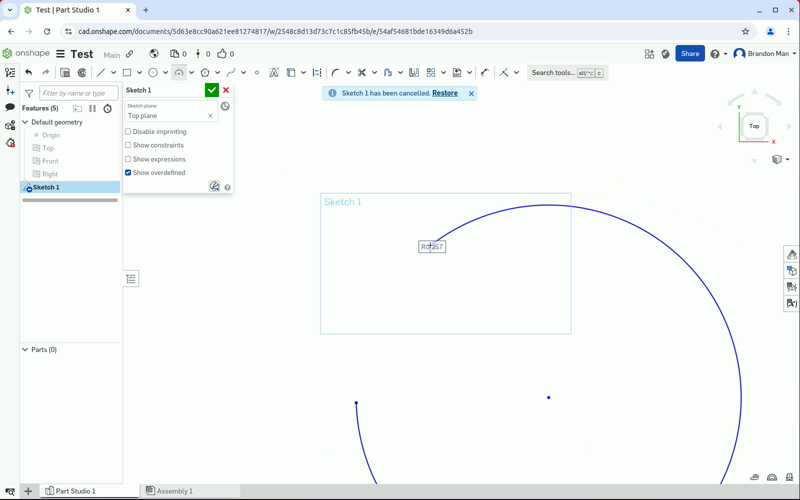
scroll(-6)
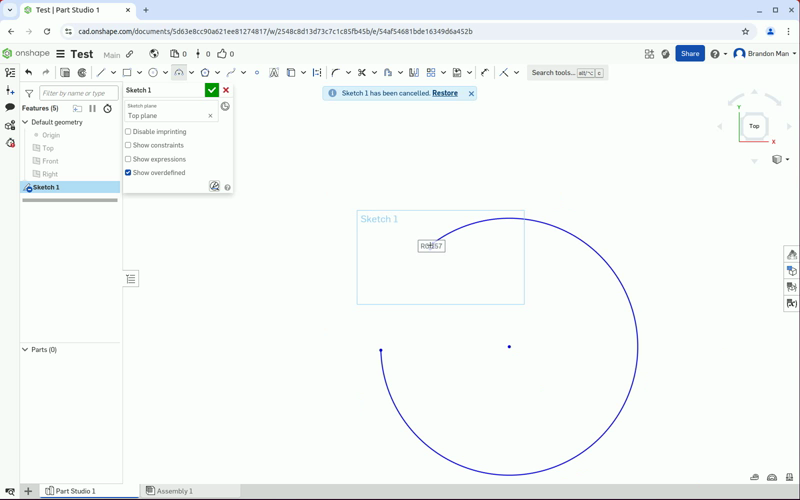
scroll(-6)
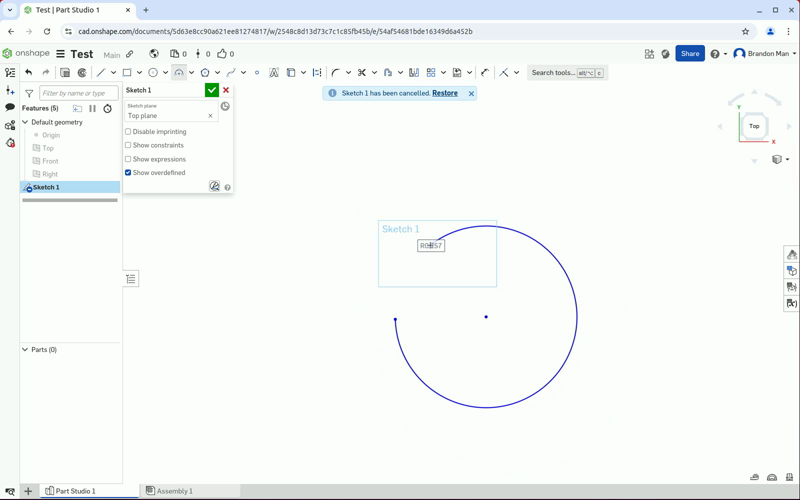
scroll(-6)
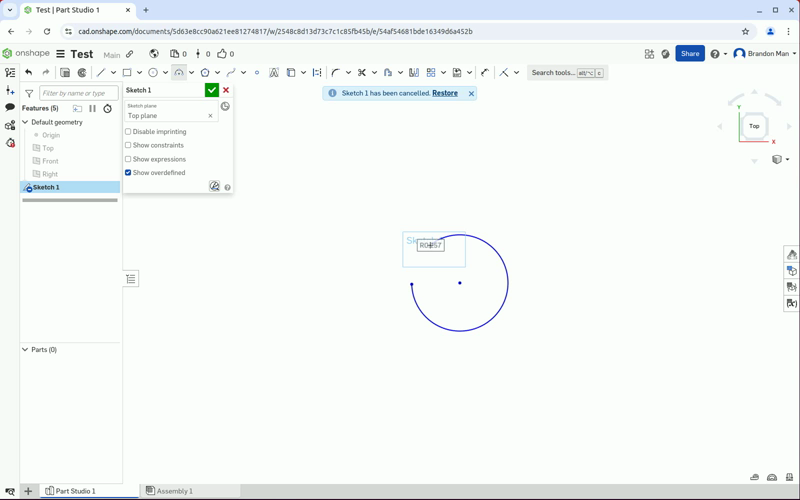
key_up(shift)
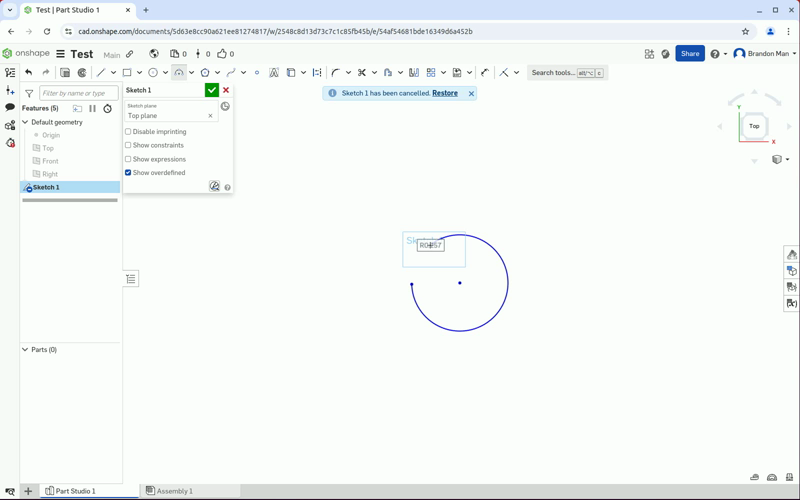
key(esc)
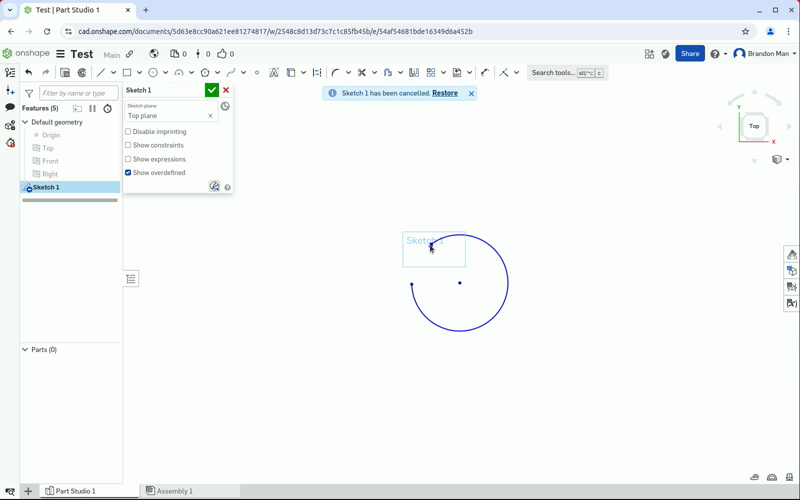
key(l)
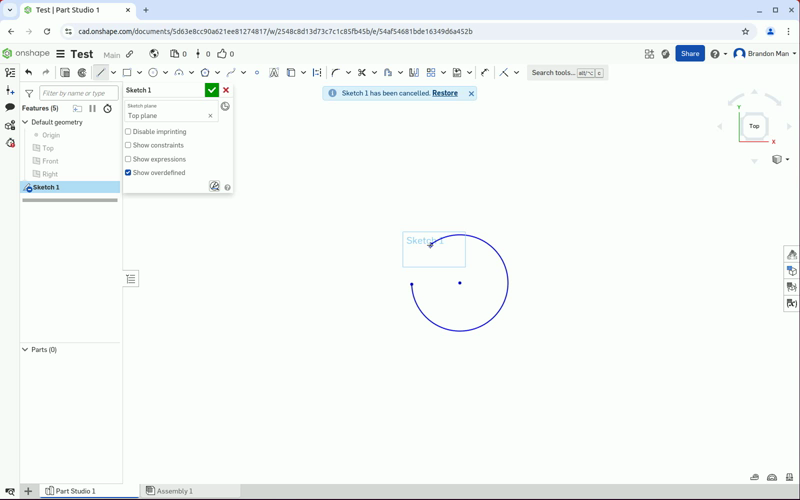
mouse_move(430, 246)
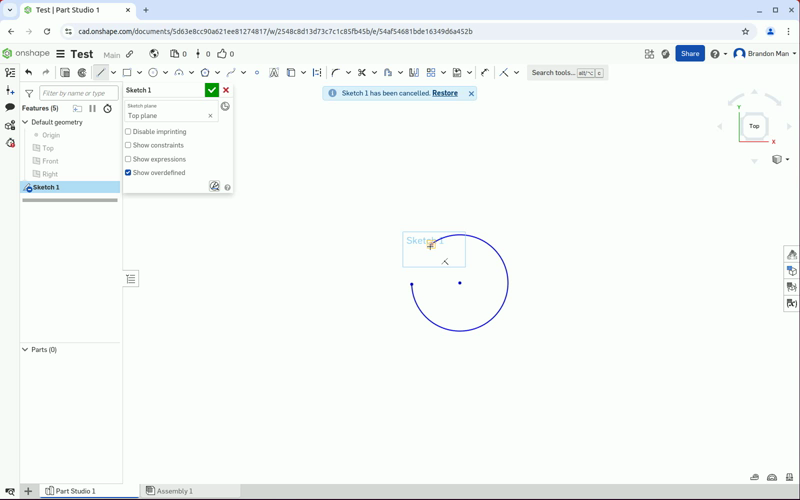
scroll(6)
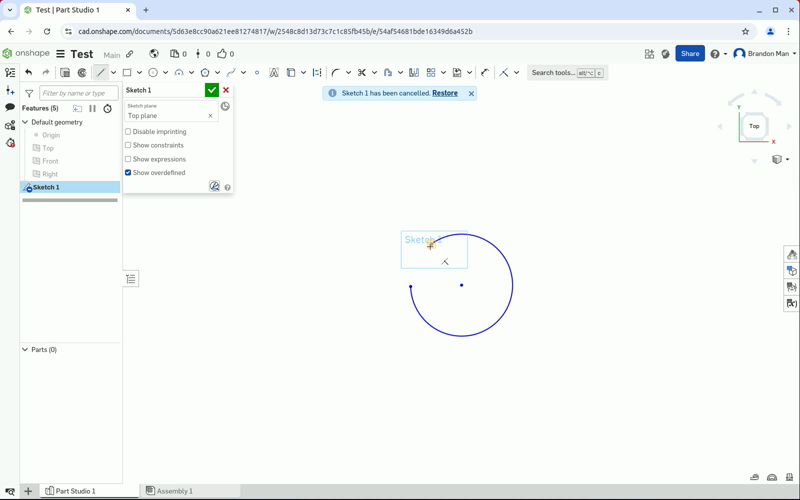
scroll(6)
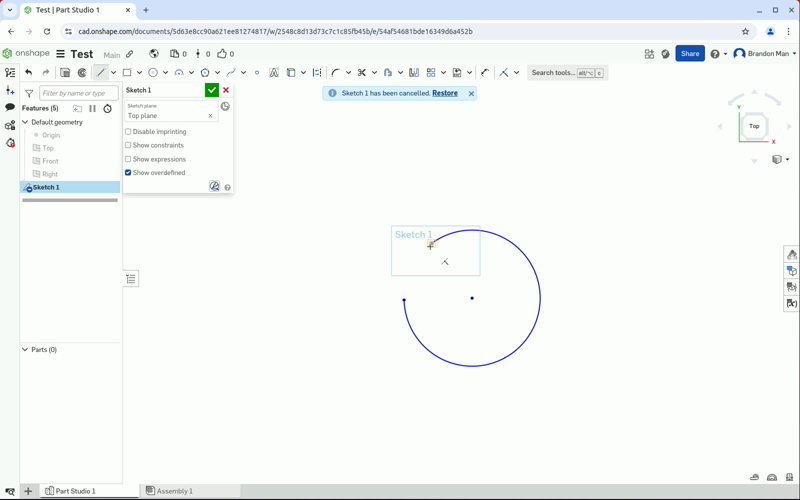
scroll(6)
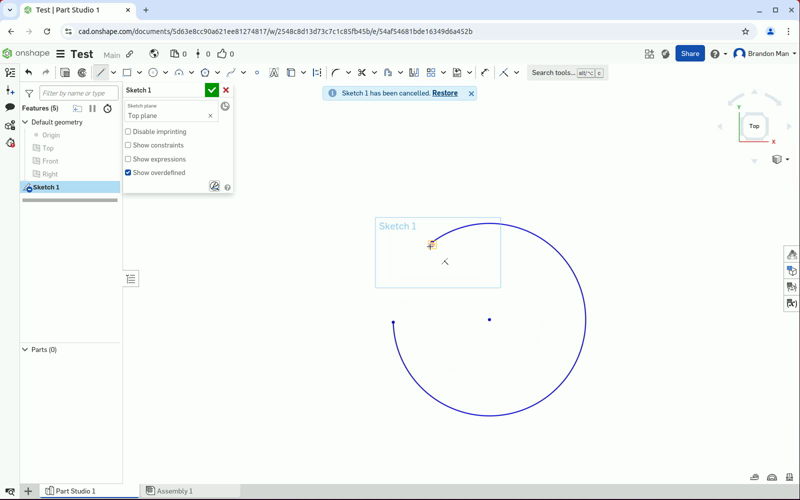
scroll(6)
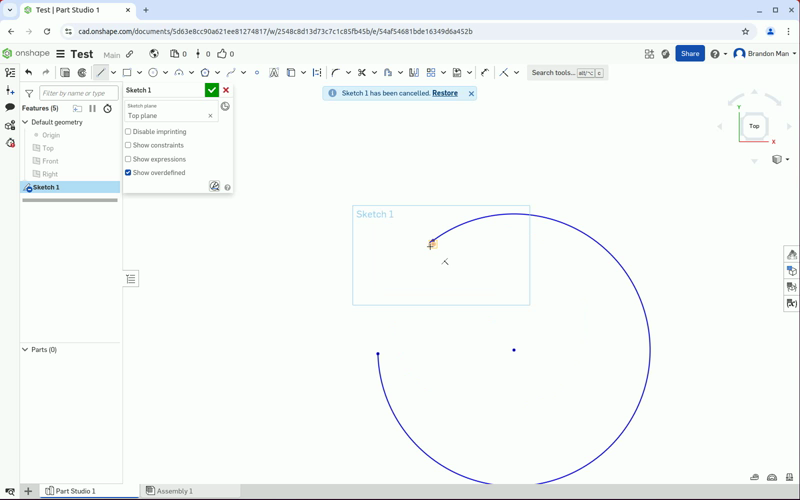
scroll(6)
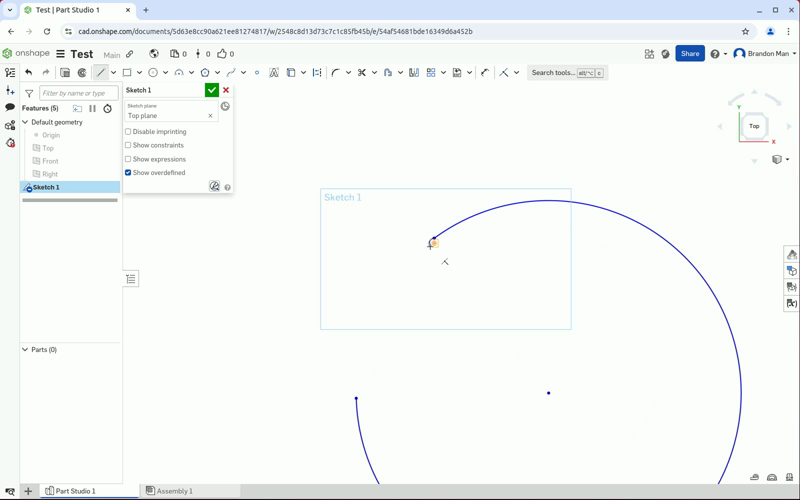
scroll(6)
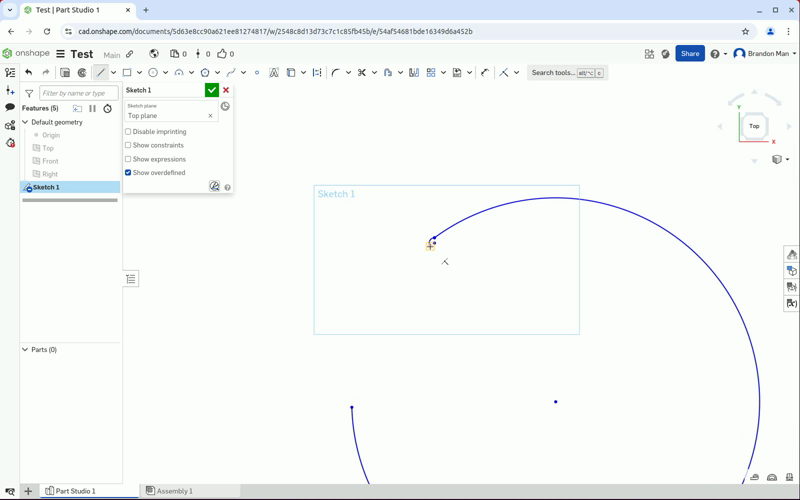
scroll(6)
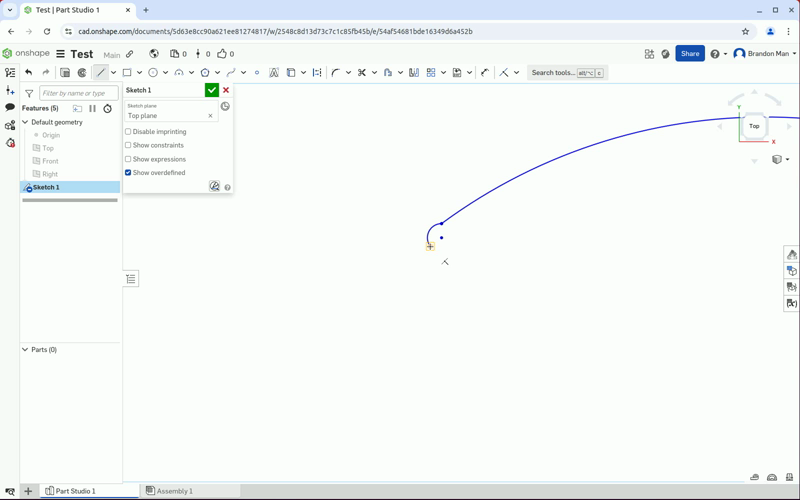
click(430, 246)
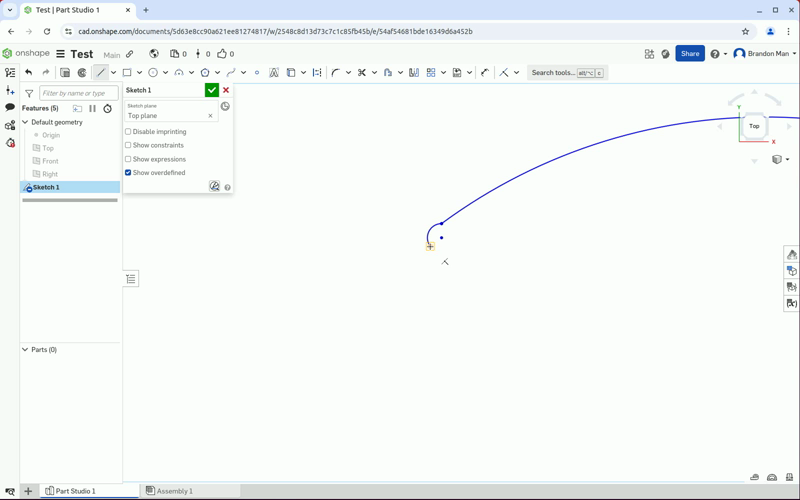
scroll(-6)
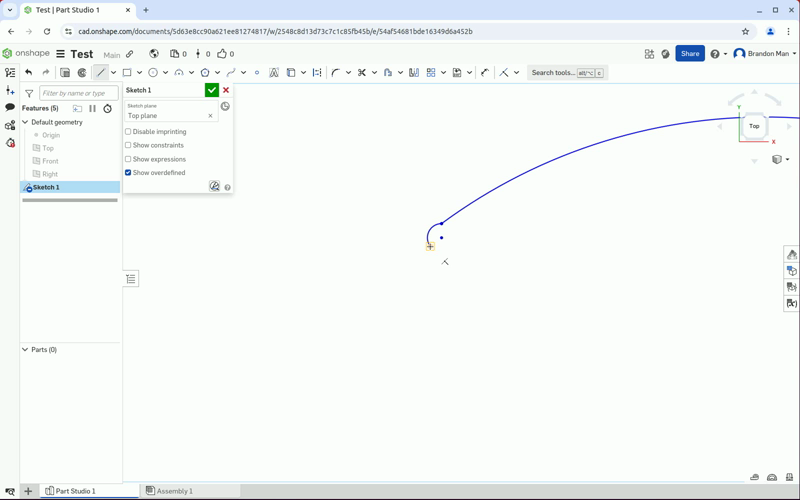
scroll(-6)
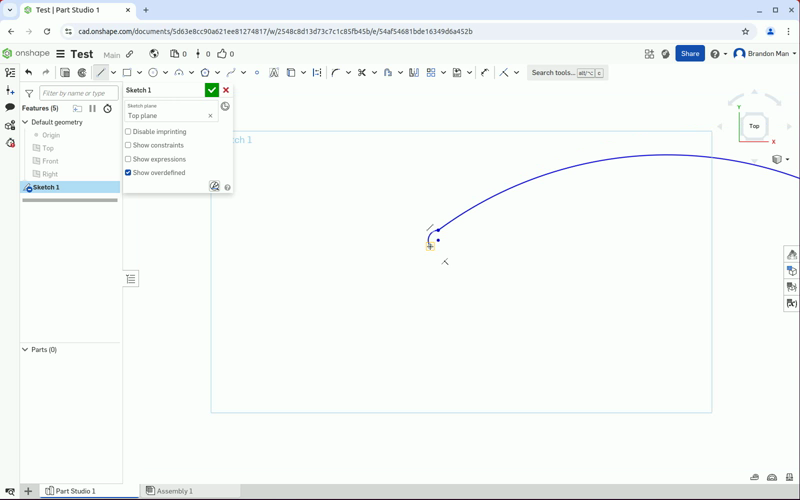
scroll(-6)
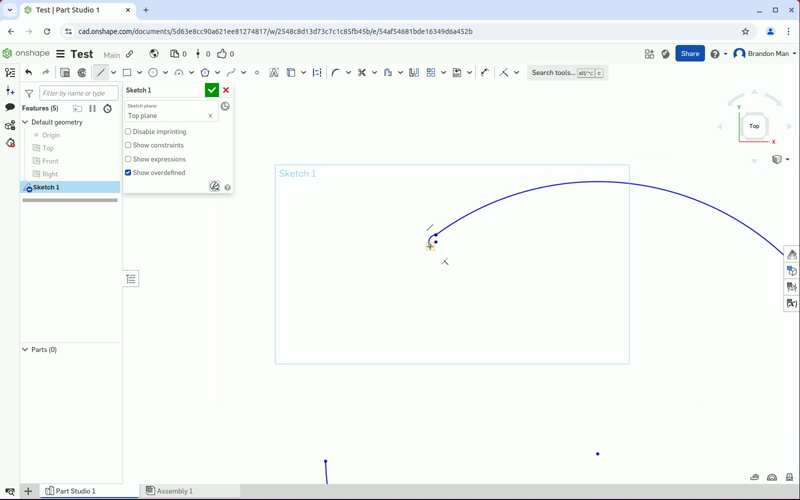
scroll(-6)
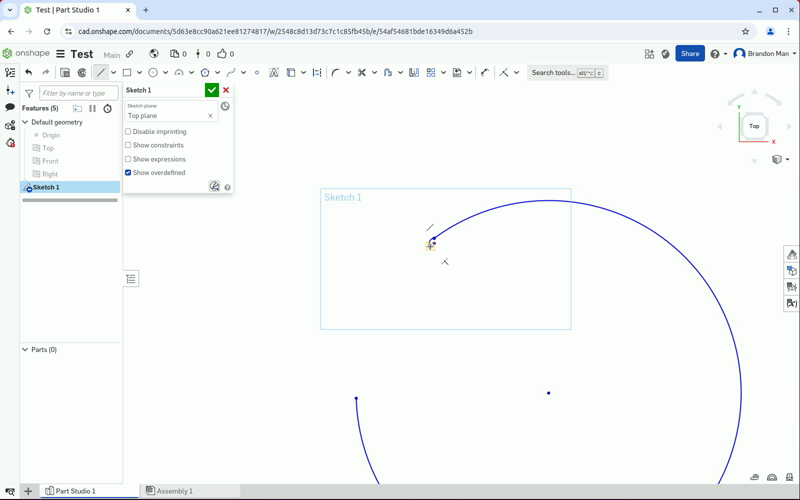
scroll(-6)
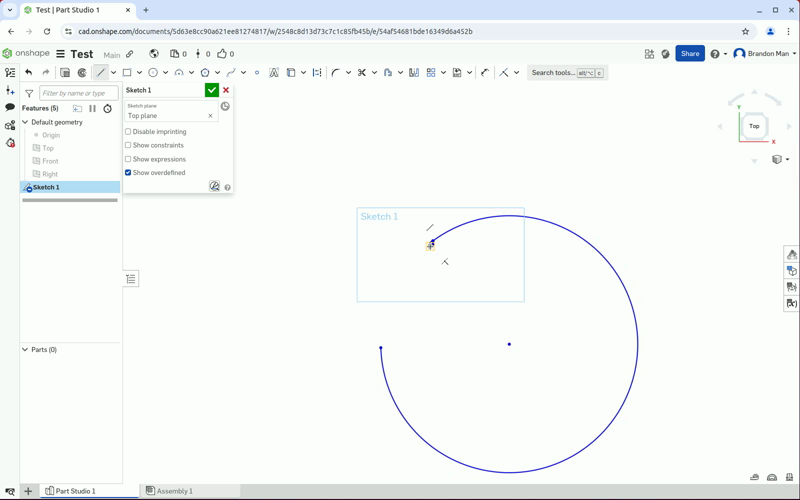
scroll(-6)
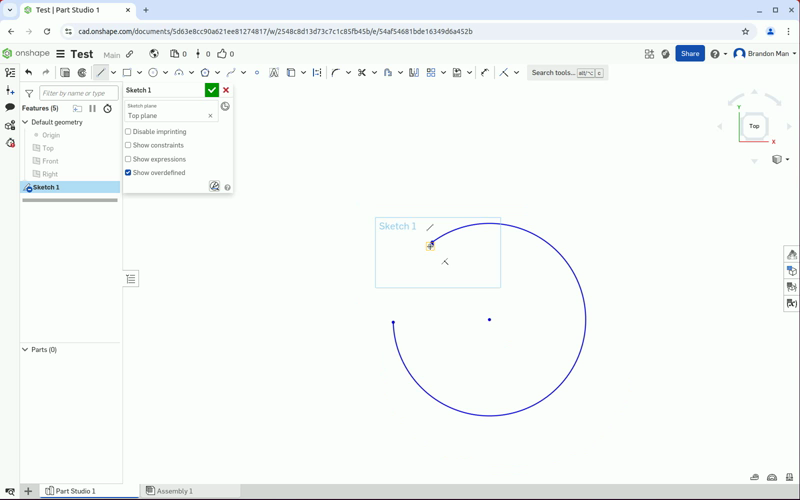
scroll(-6)
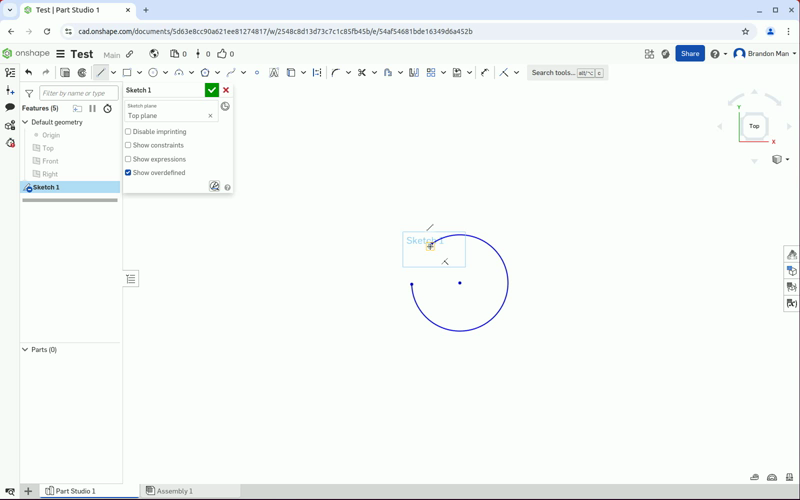
key_down(shift)
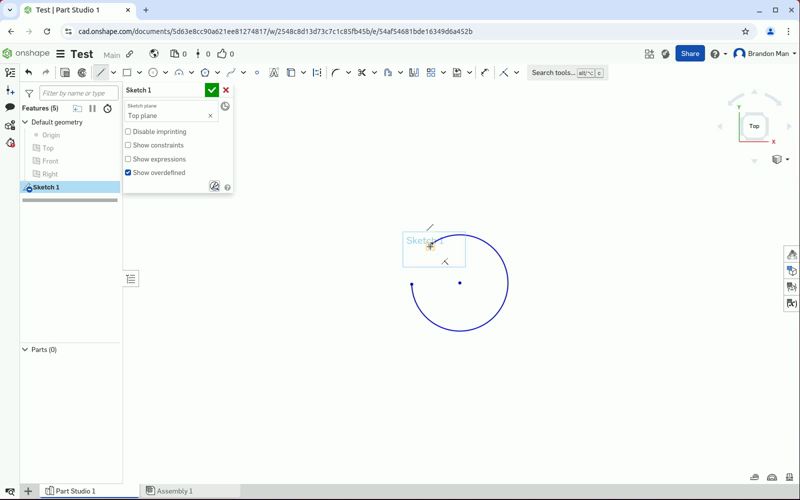
mouse_move(460, 246)
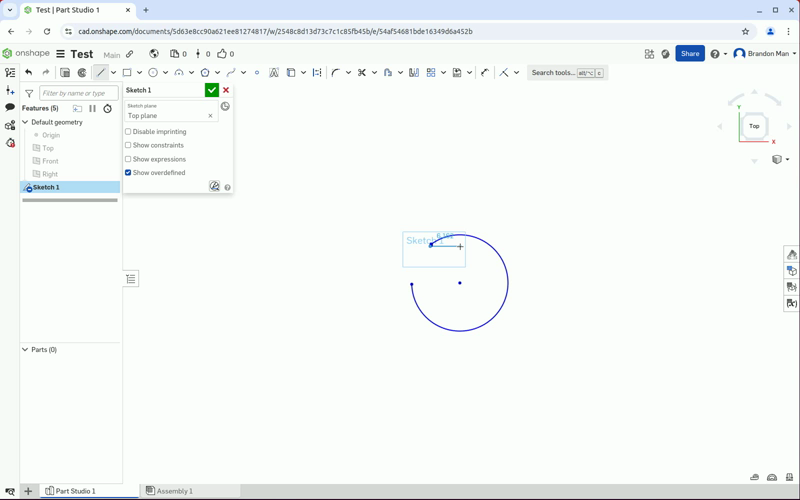
mouse_move(431, 248)
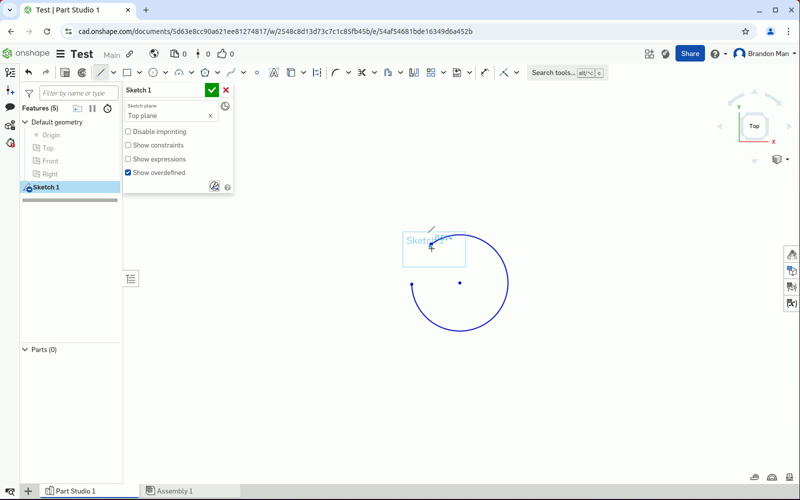
scroll(6)
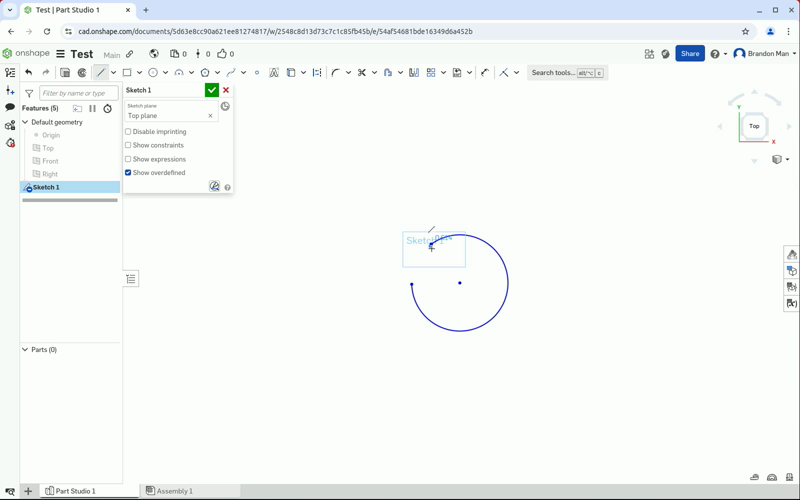
scroll(6)
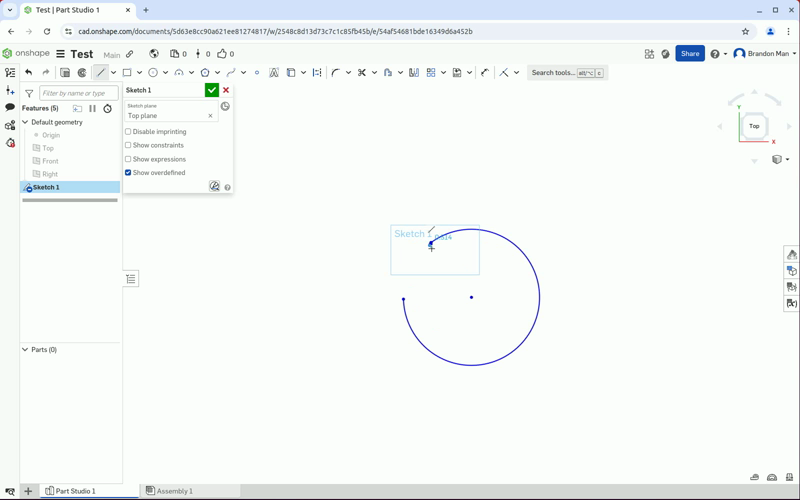
scroll(6)
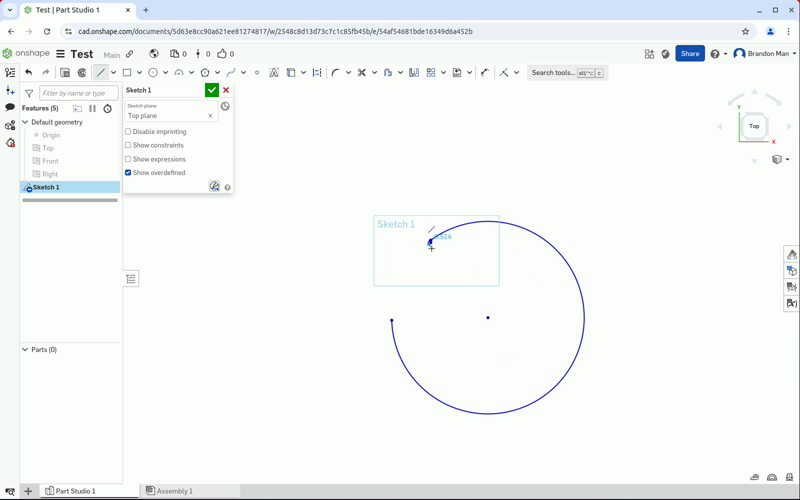
scroll(6)
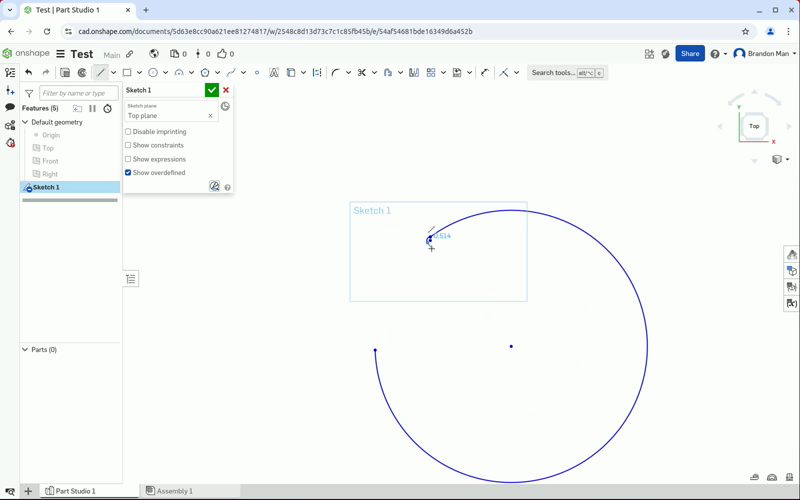
scroll(6)
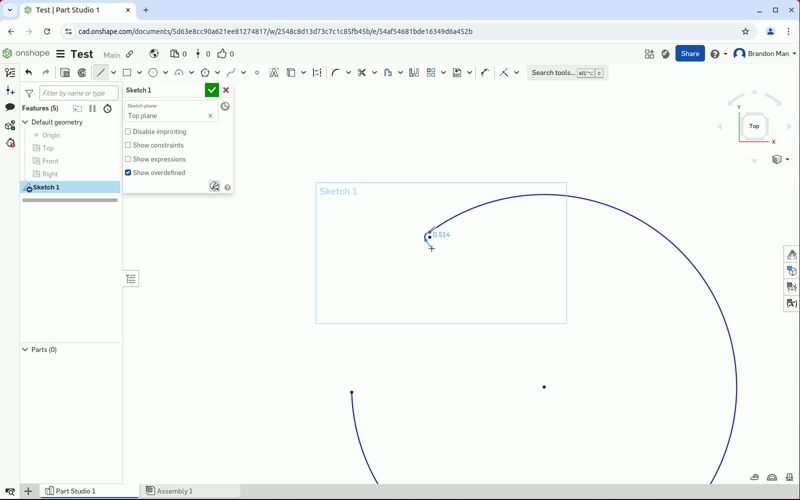
scroll(6)
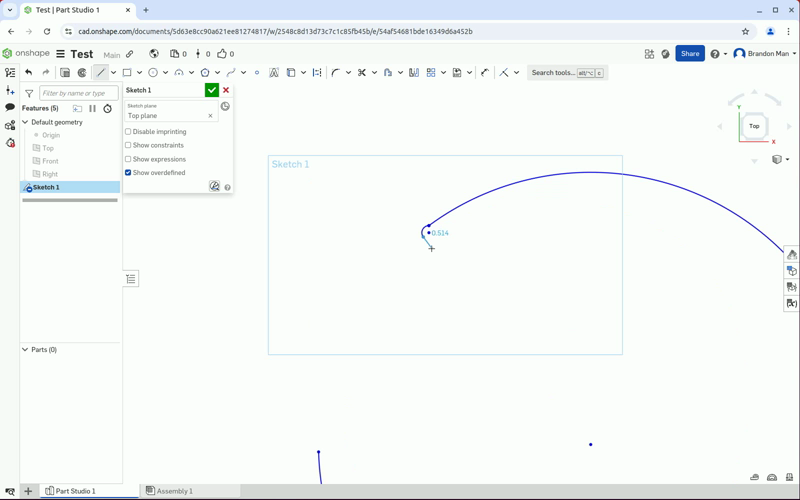
scroll(6)
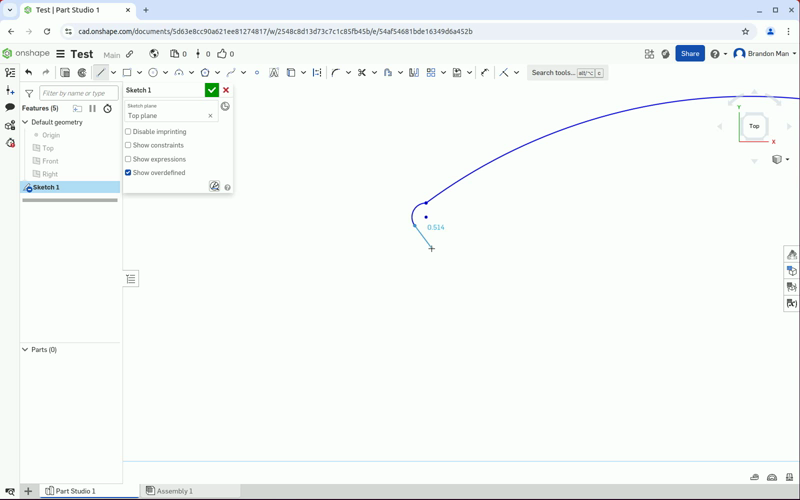
click(431, 248)
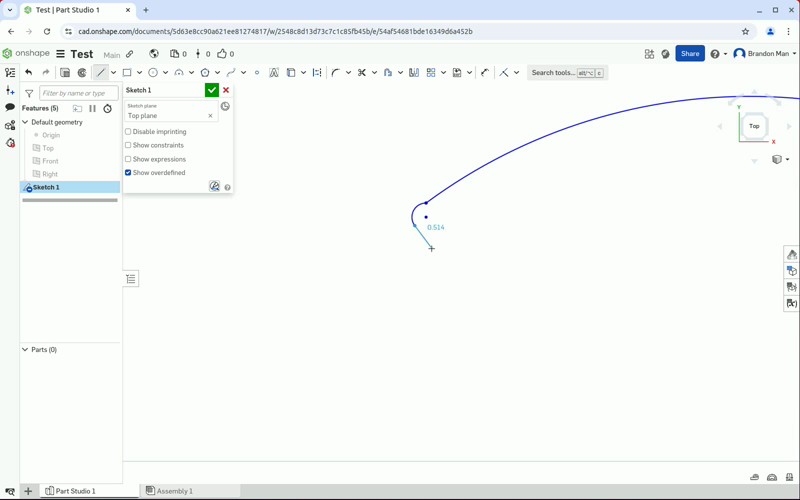
scroll(-6)
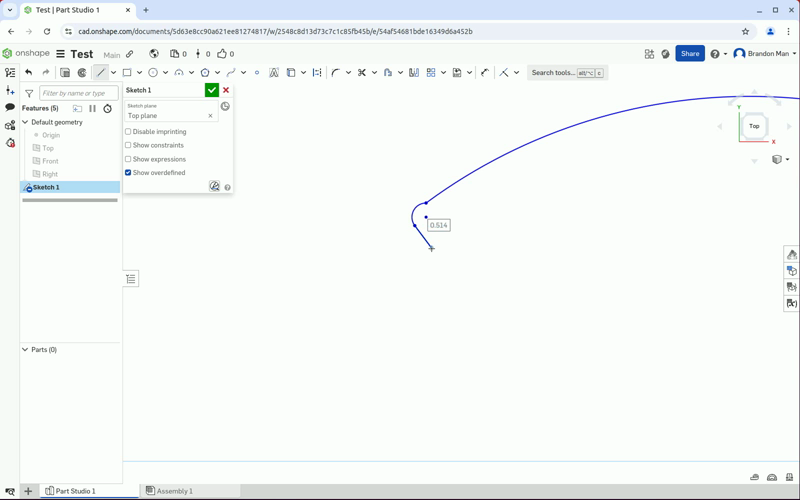
scroll(-6)
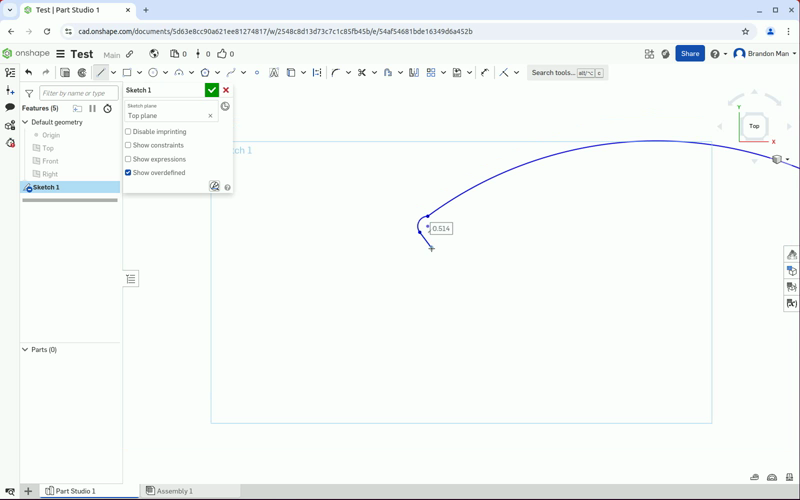
scroll(-6)
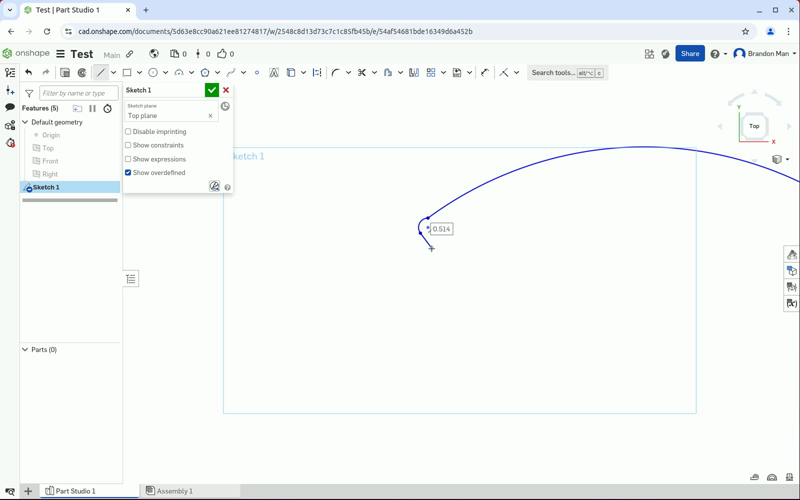
scroll(-6)
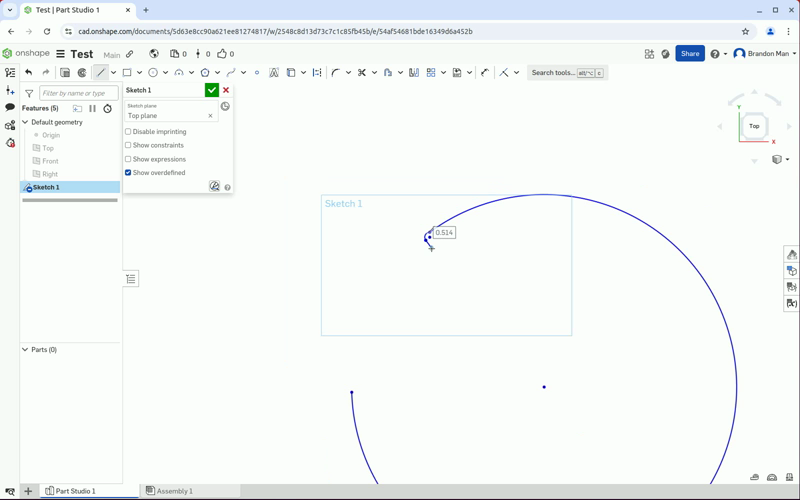
scroll(-6)
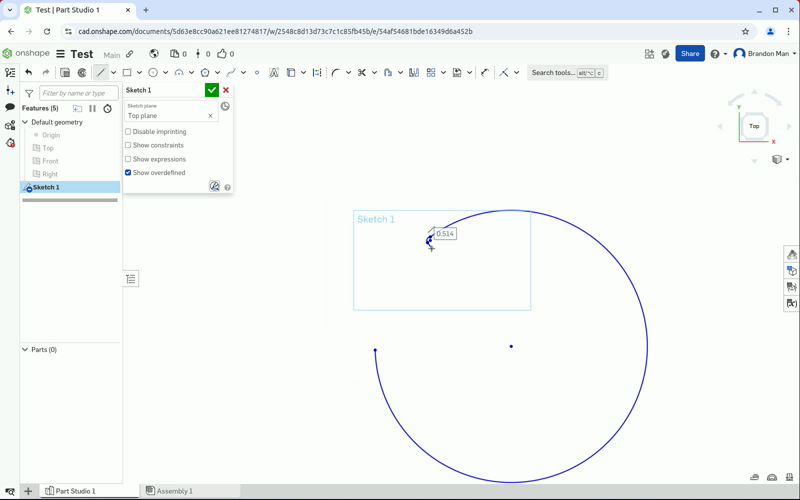
scroll(-6)
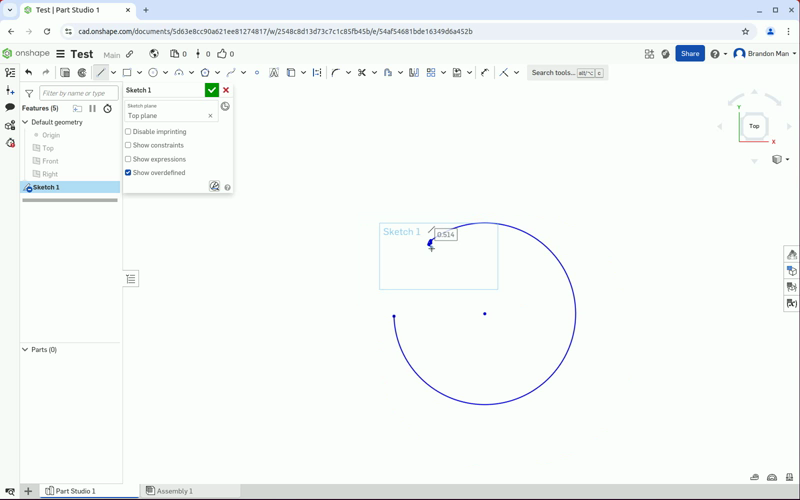
scroll(-6)
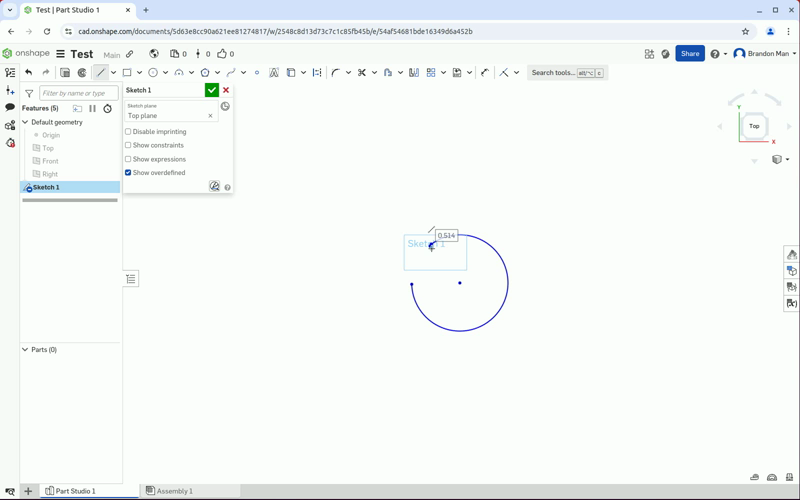
key_up(shift)
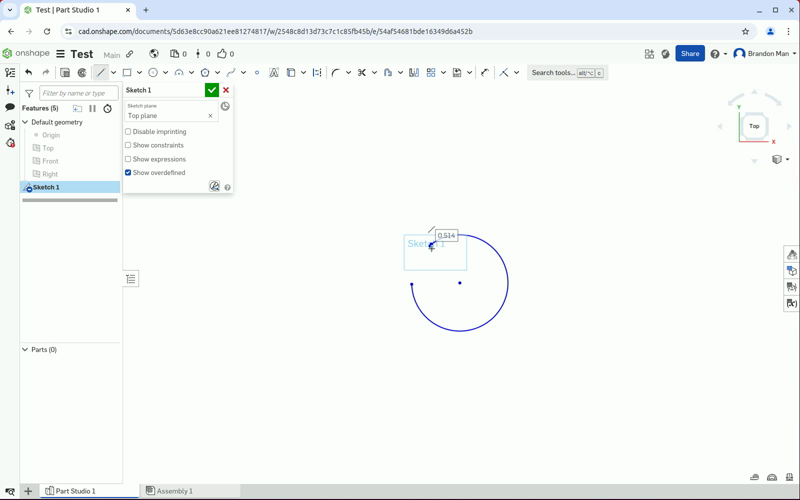
key(esc)
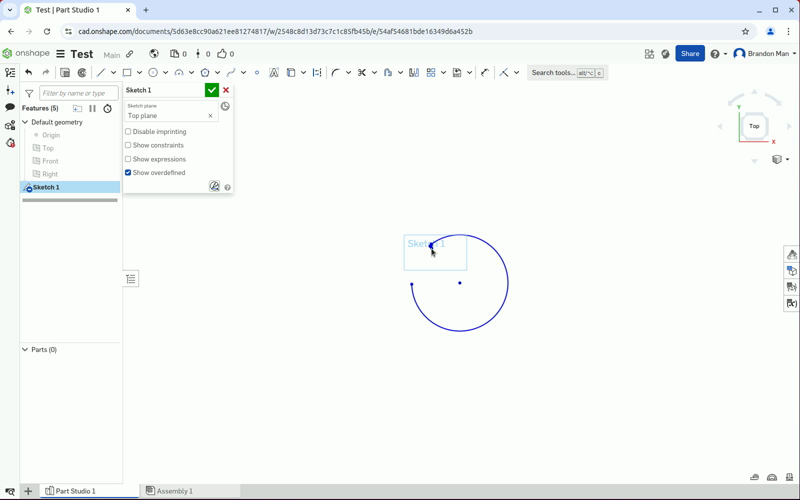
key(a)
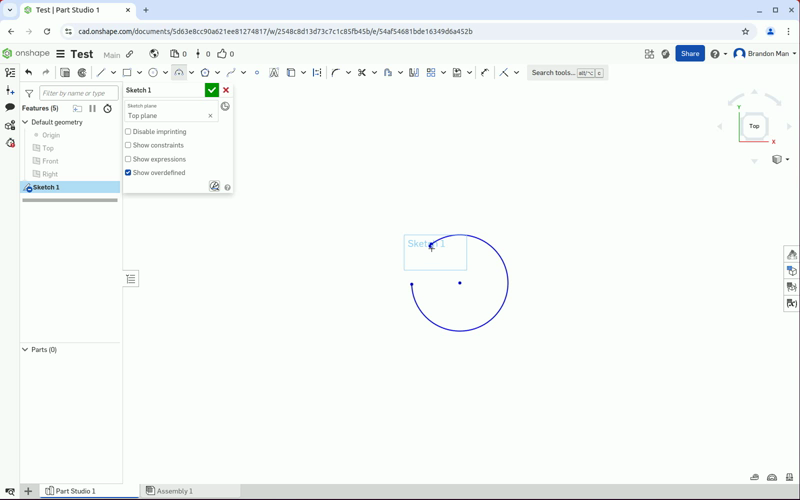
mouse_move(431, 248)
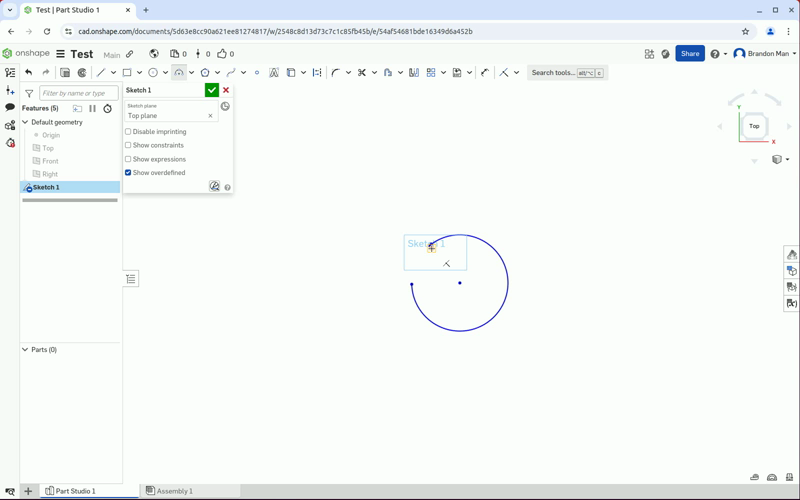
scroll(6)
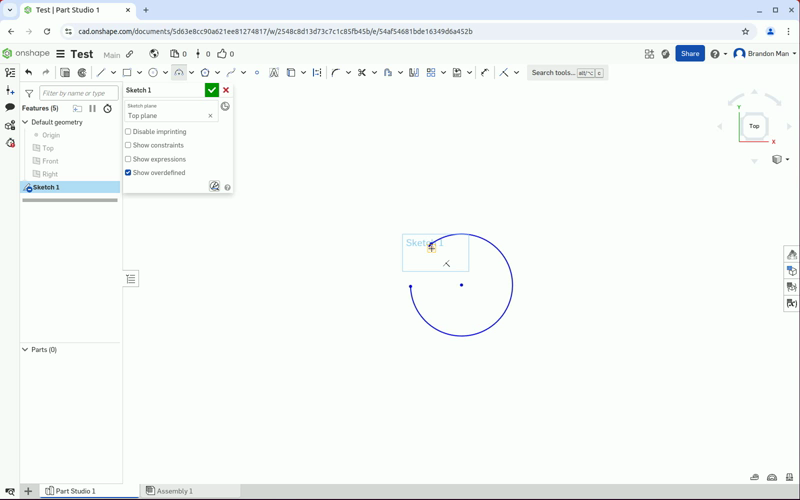
scroll(6)
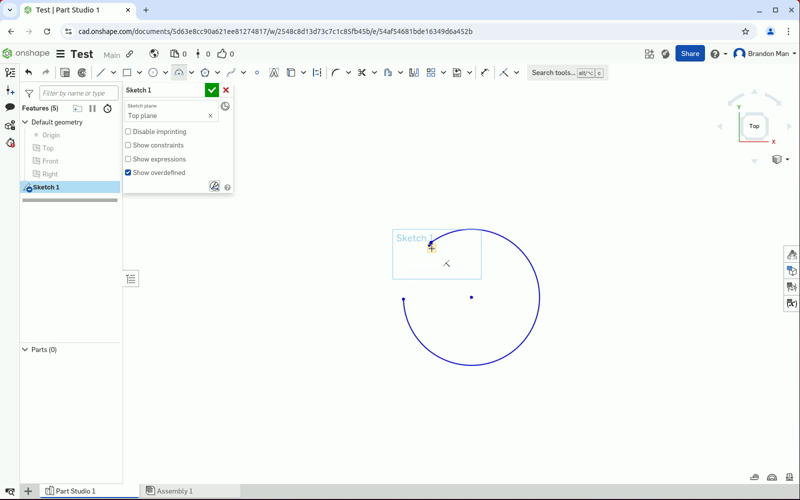
scroll(6)
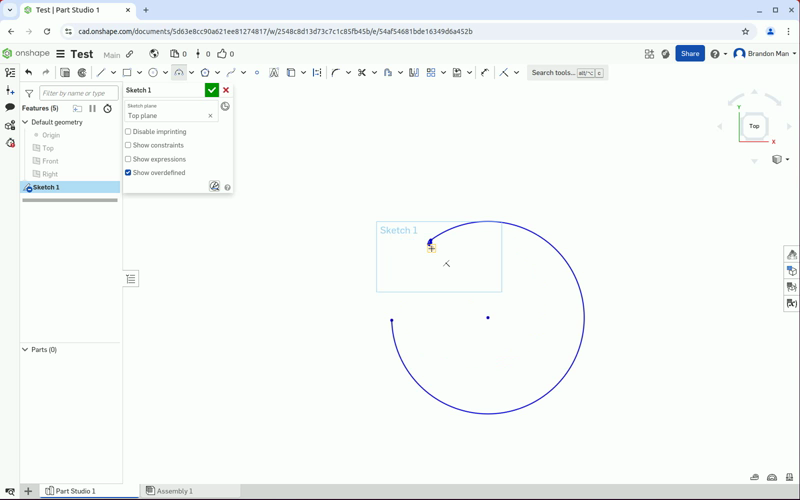
scroll(6)
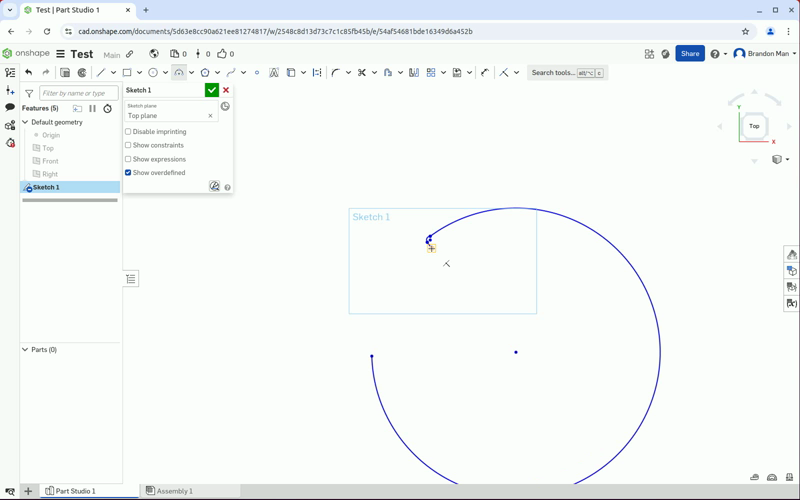
scroll(6)
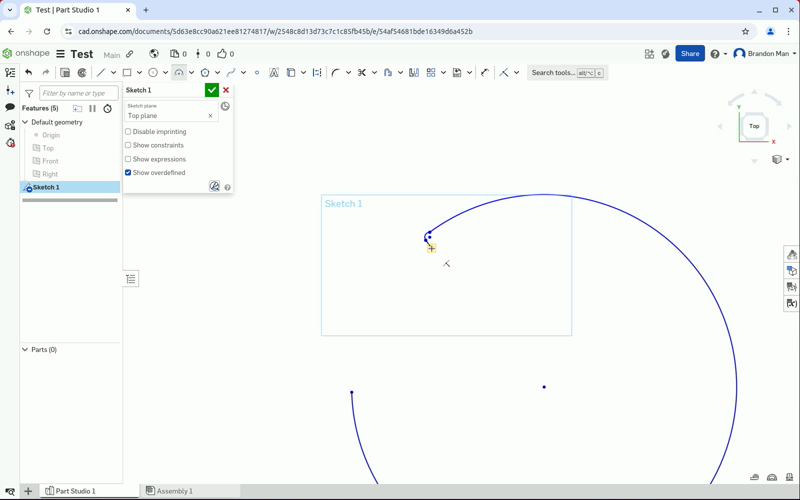
scroll(6)
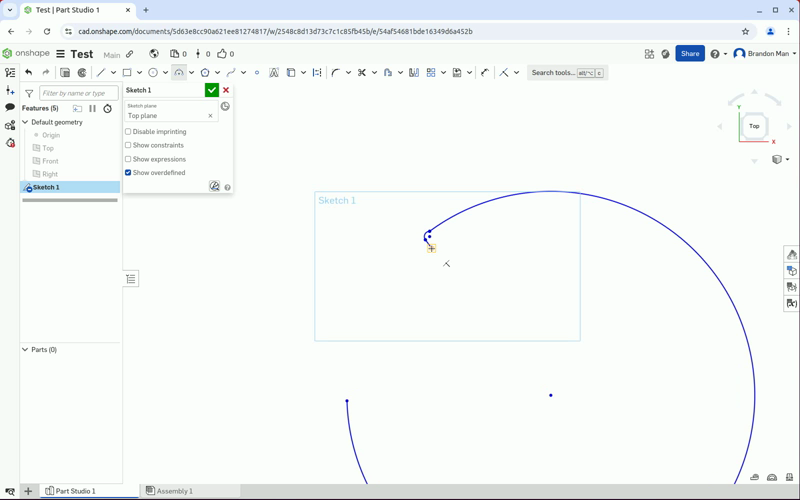
scroll(6)
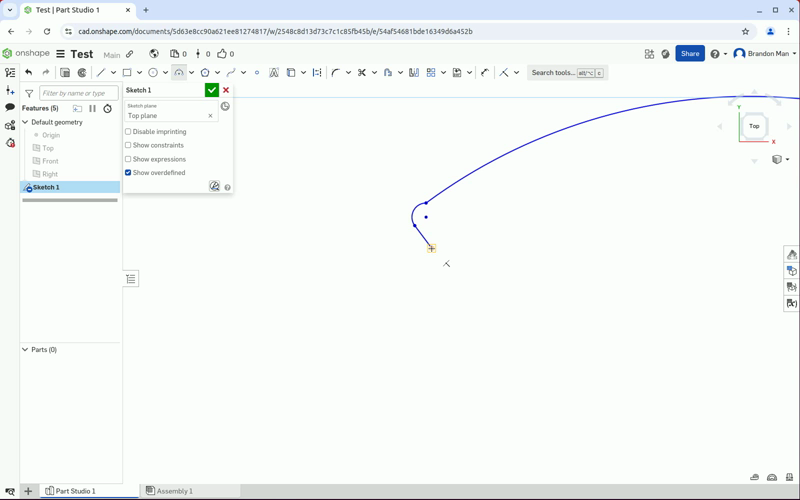
click(431, 248)
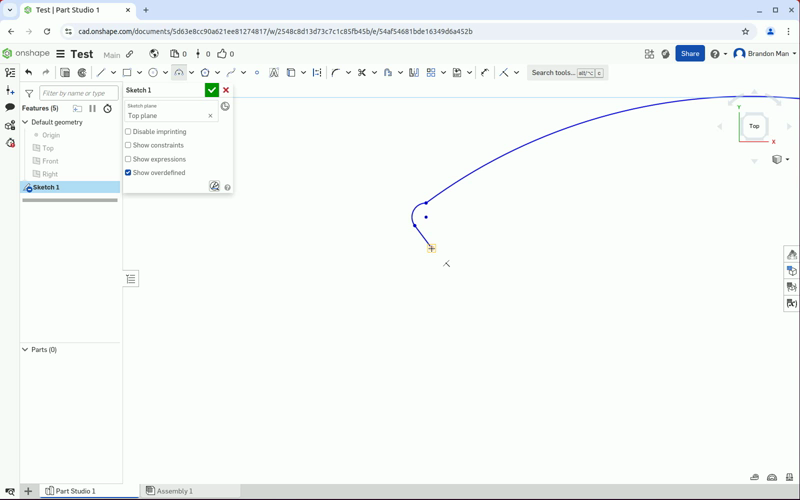
scroll(-6)
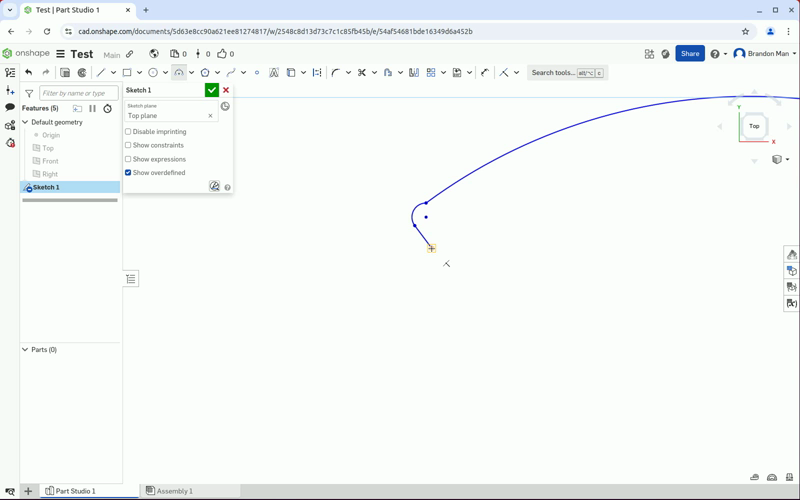
scroll(-6)
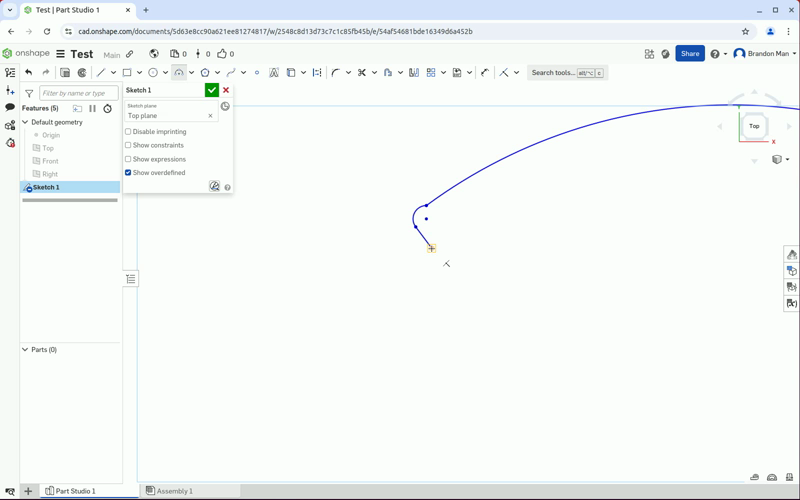
scroll(-6)
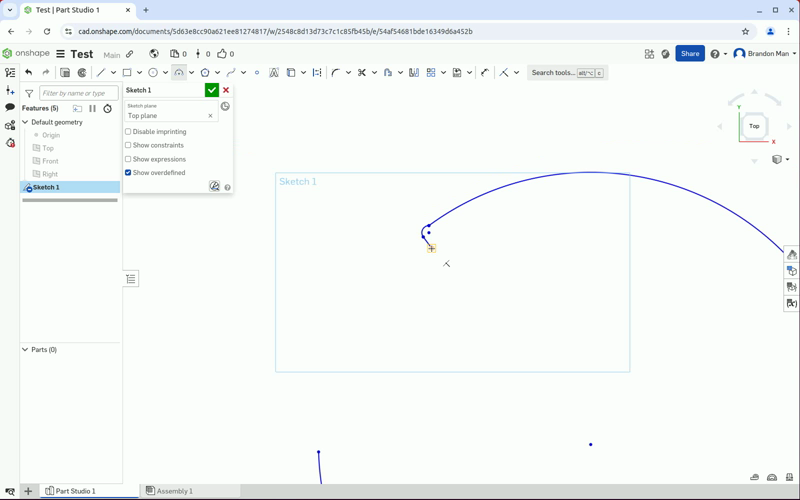
scroll(-6)
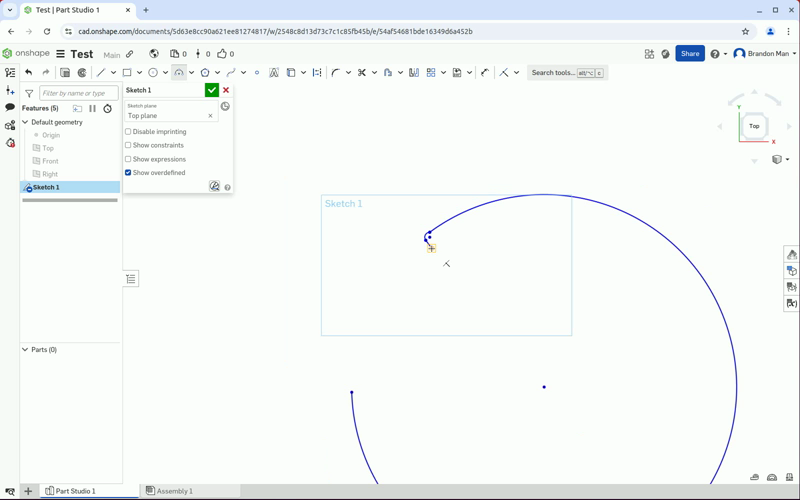
scroll(-6)
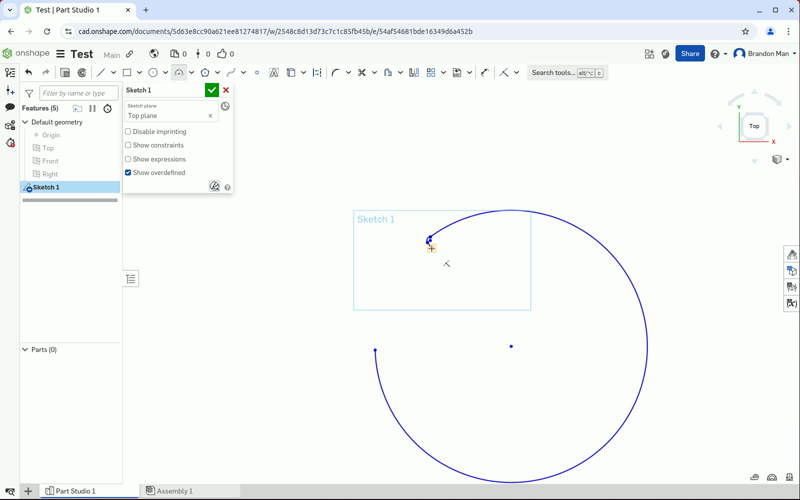
scroll(-6)
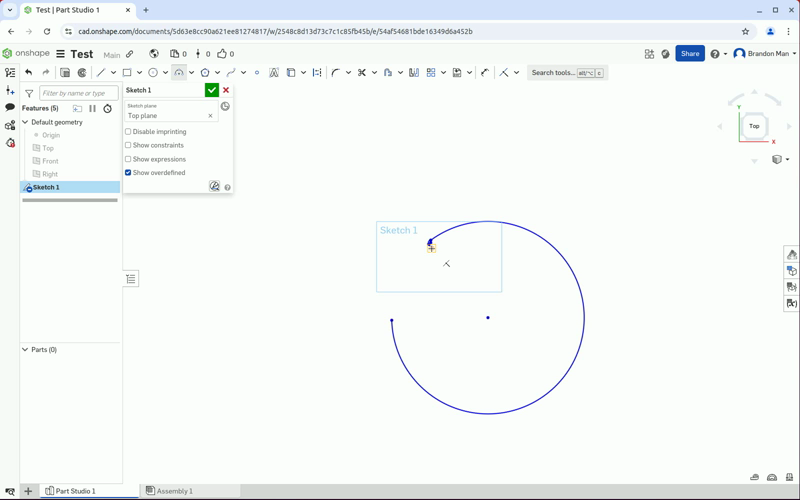
scroll(-6)
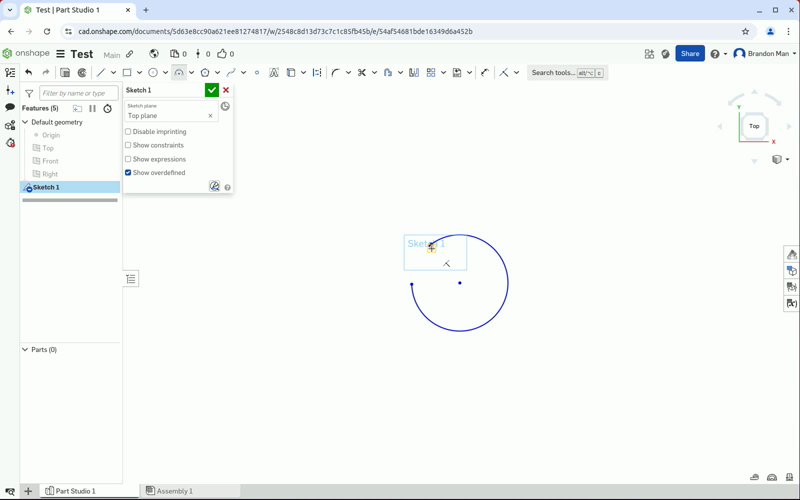
key_down(shift)
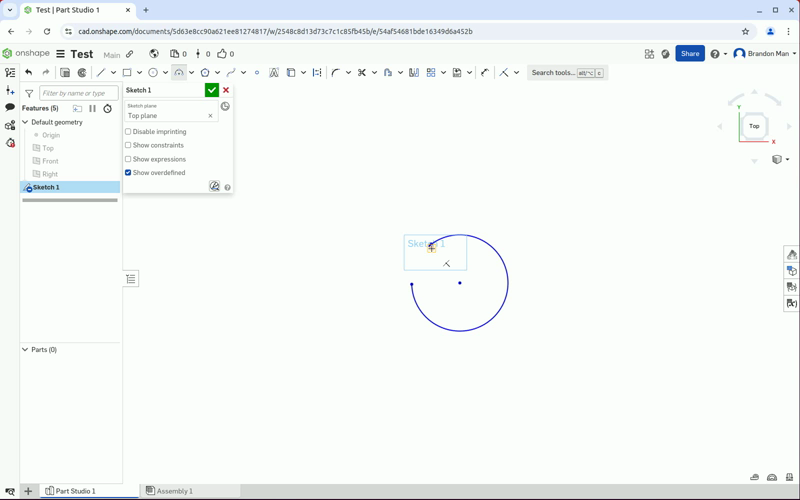
mouse_move(435, 248)
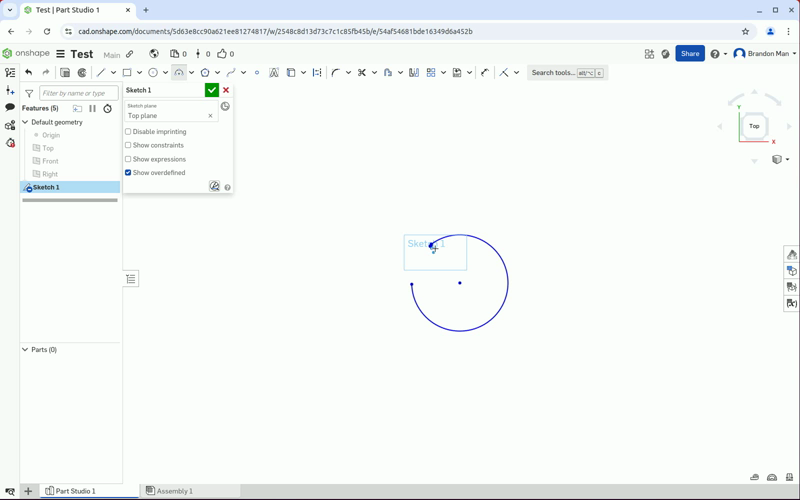
scroll(6)
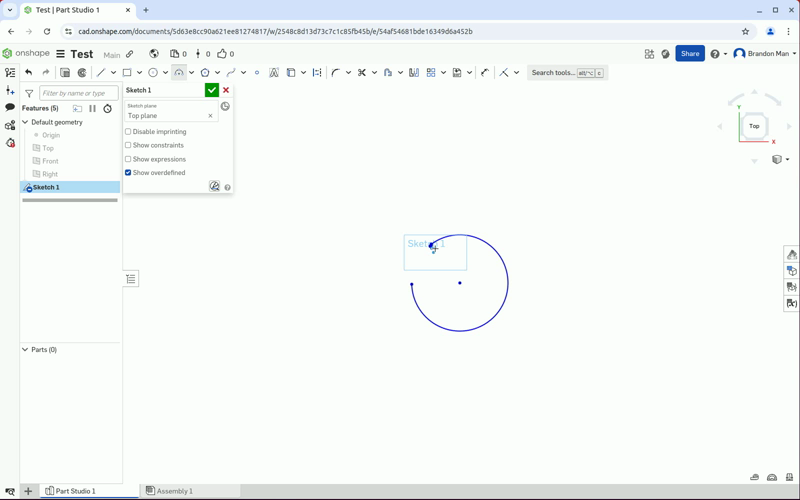
scroll(6)
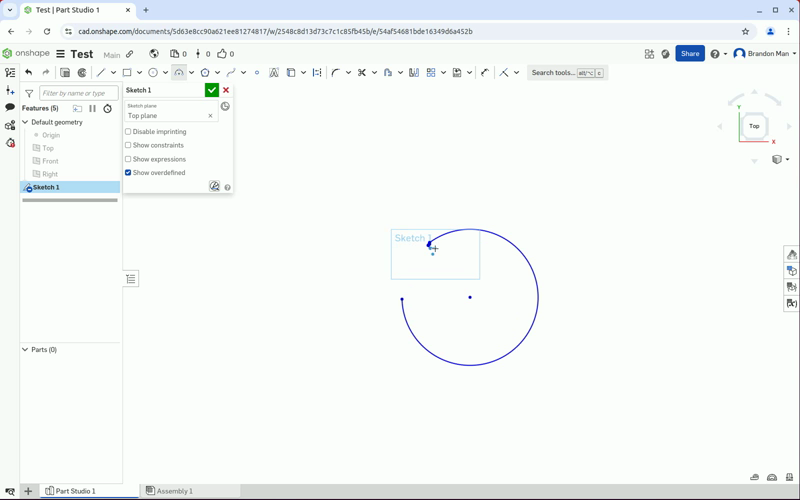
scroll(6)
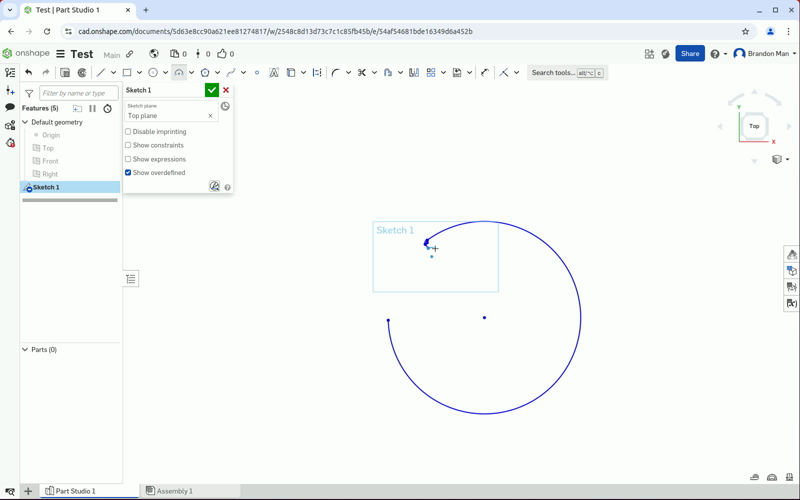
scroll(6)
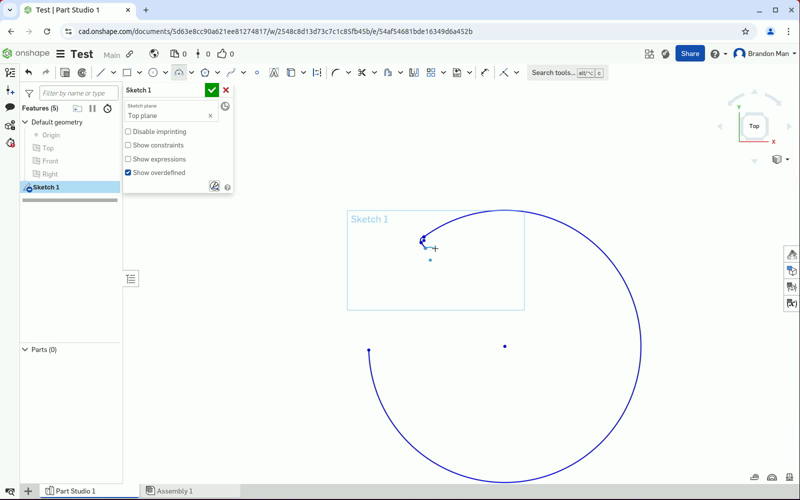
scroll(6)
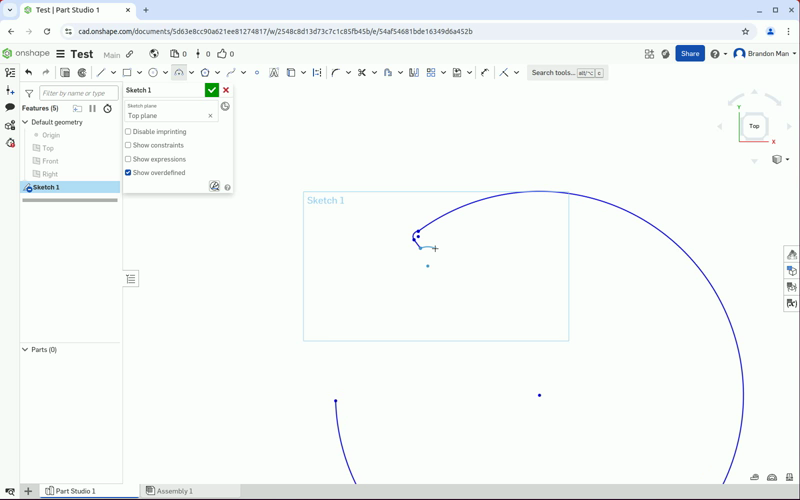
scroll(6)
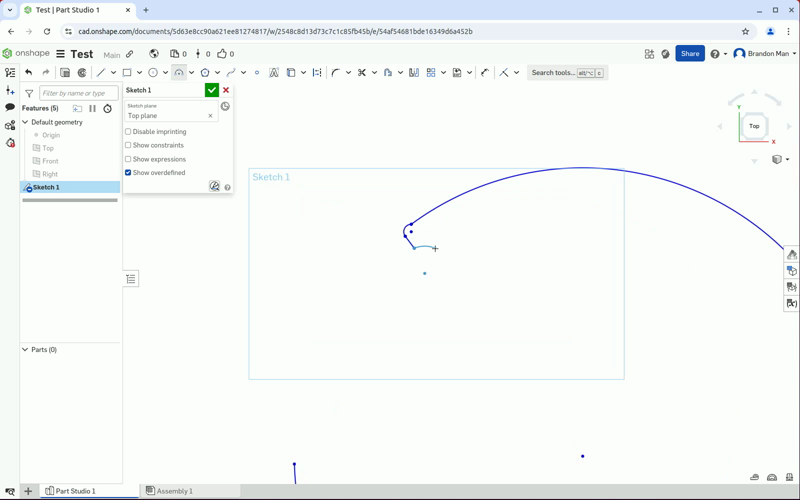
scroll(6)
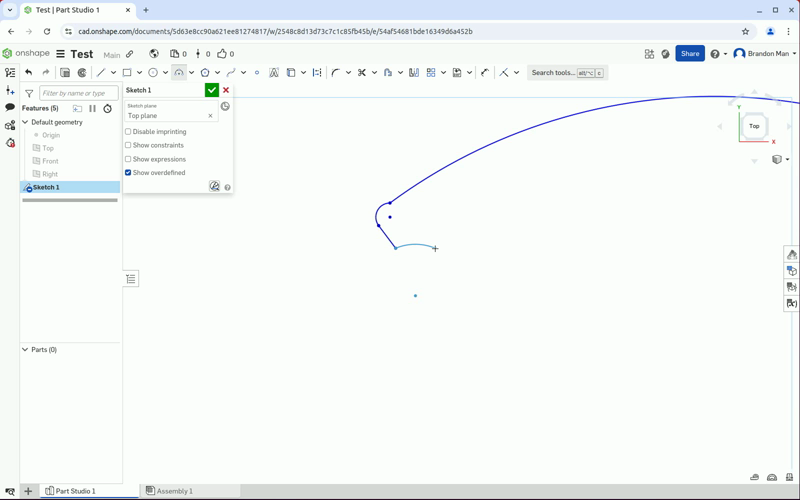
click(435, 248)
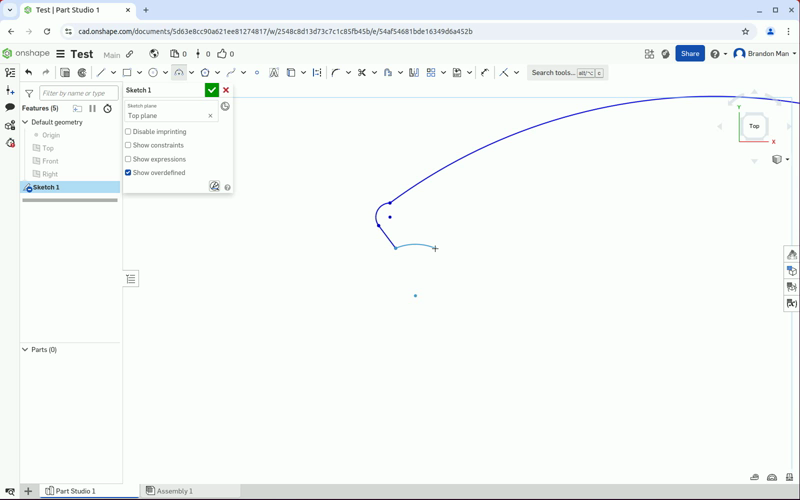
scroll(-6)
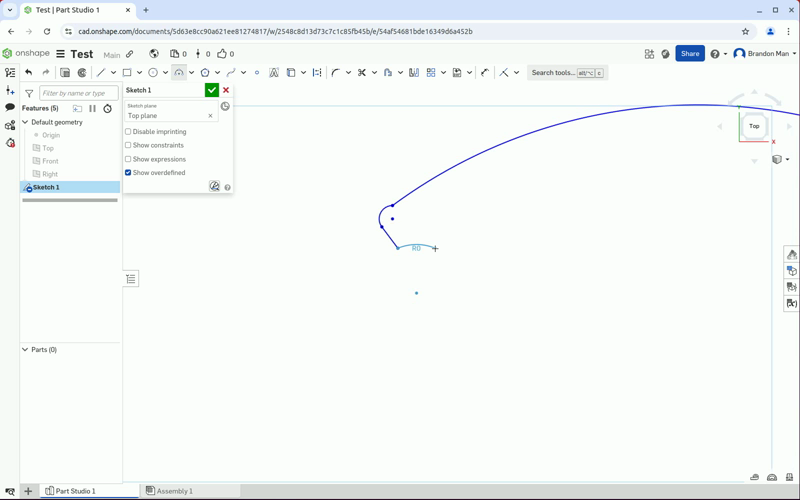
scroll(-6)
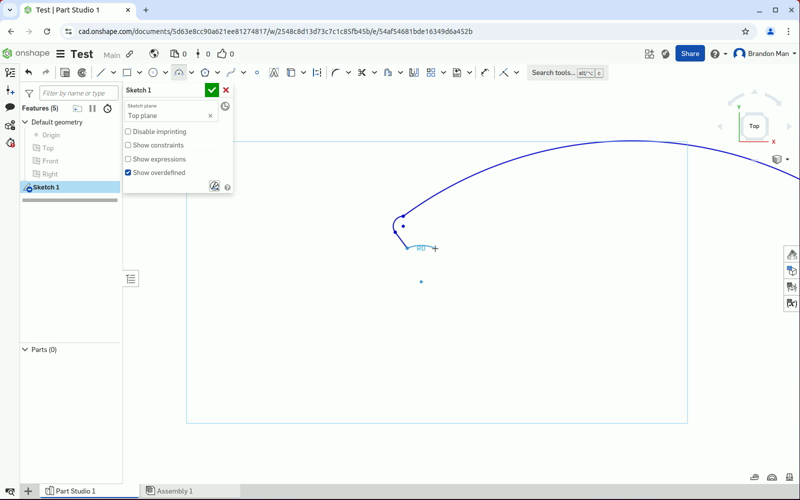
scroll(-6)
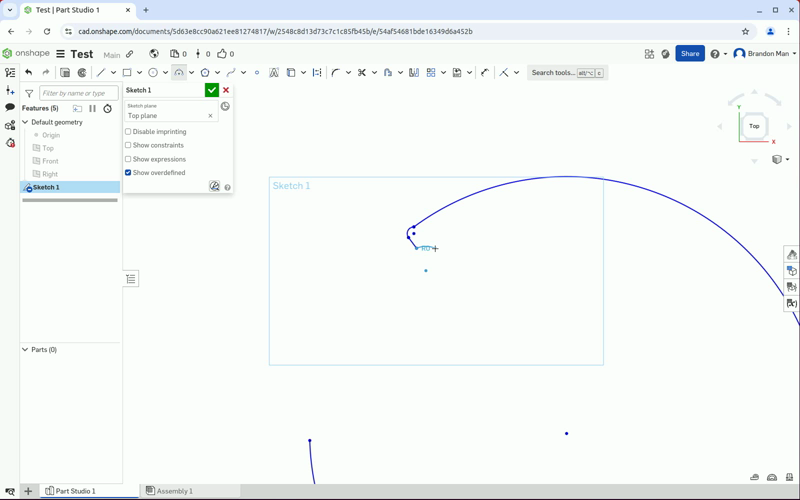
scroll(-6)
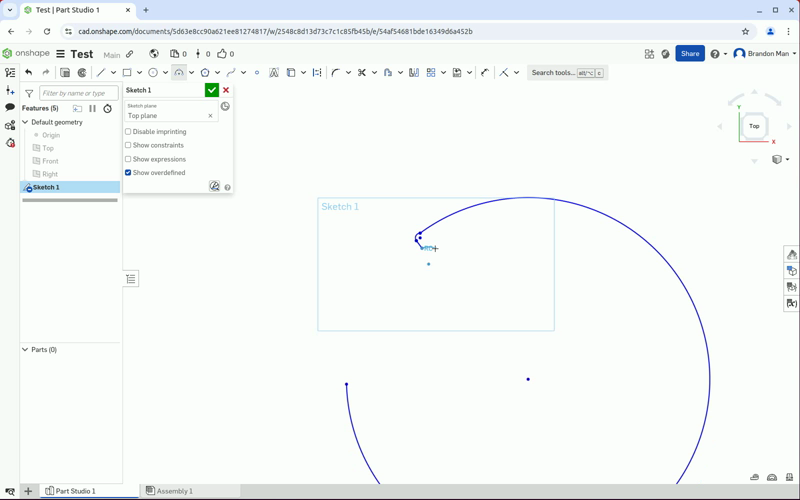
scroll(-6)
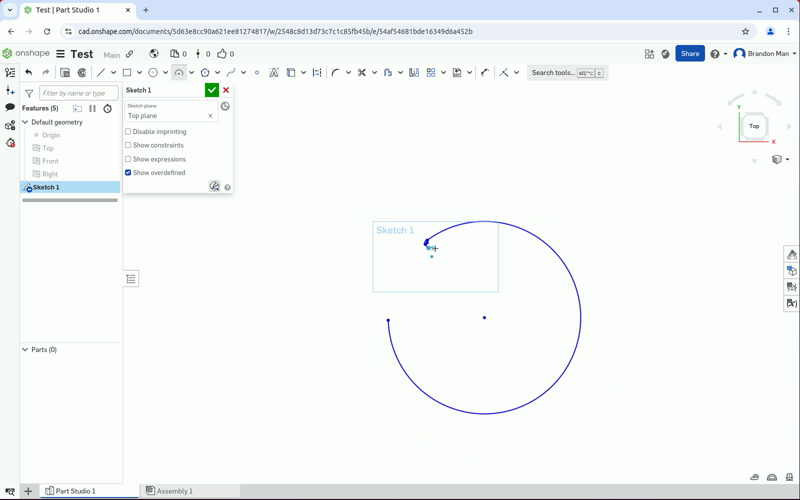
scroll(-6)
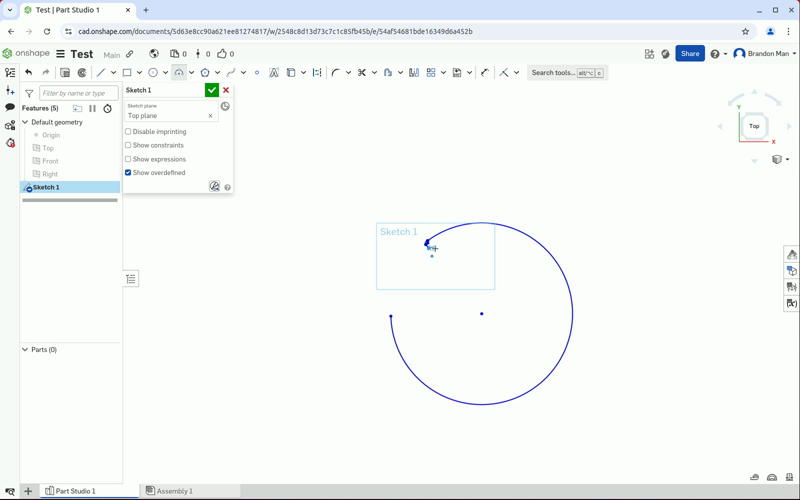
scroll(-6)
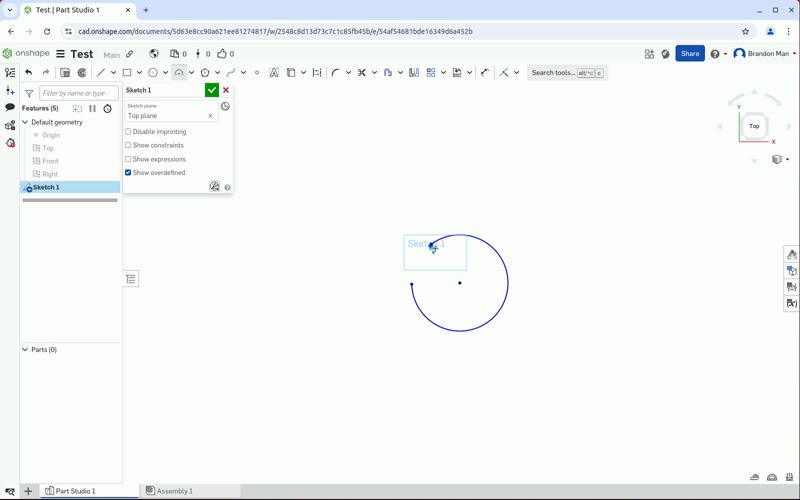
mouse_move(433, 248)
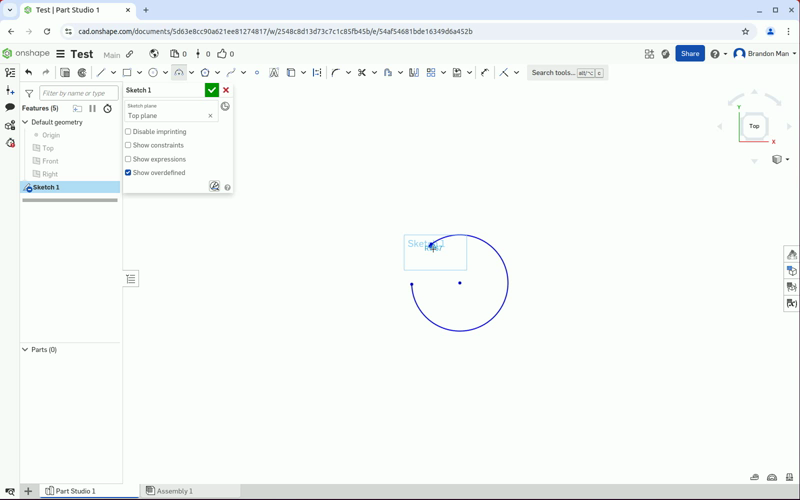
scroll(6)
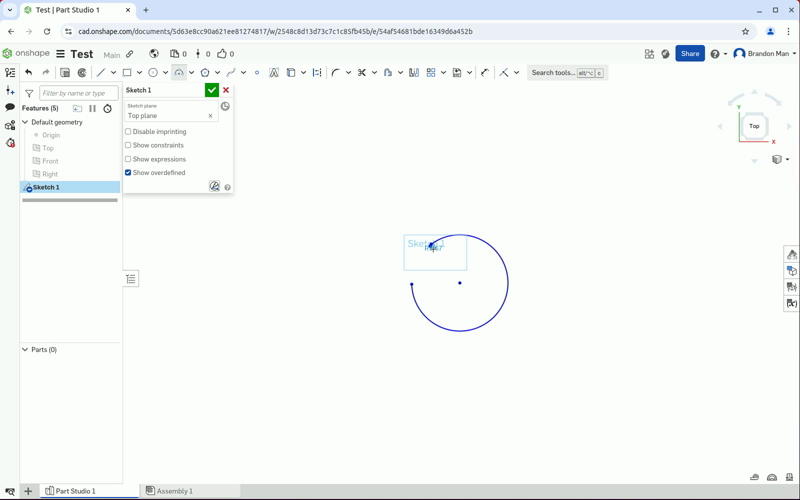
scroll(6)
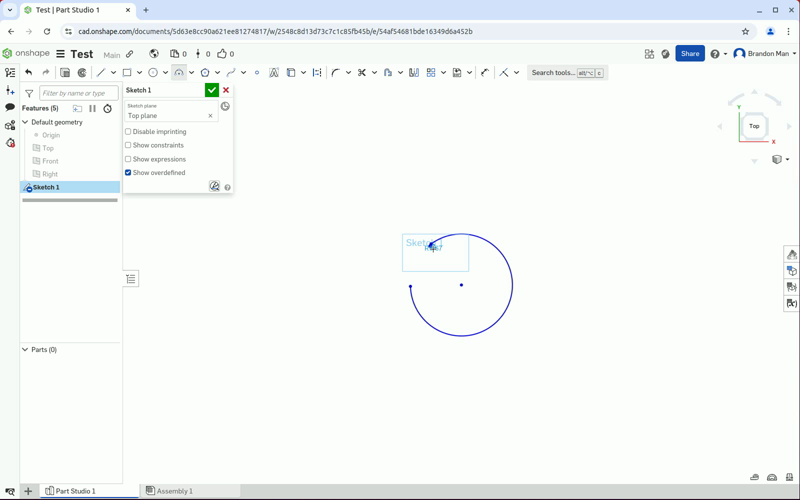
scroll(6)
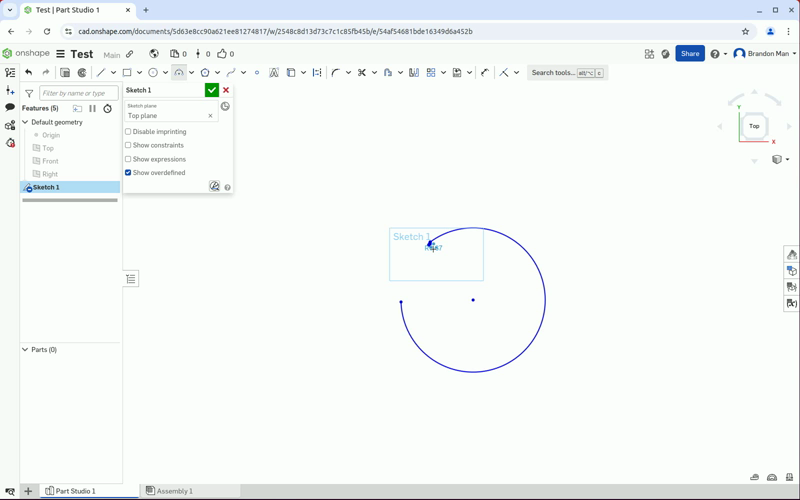
scroll(6)
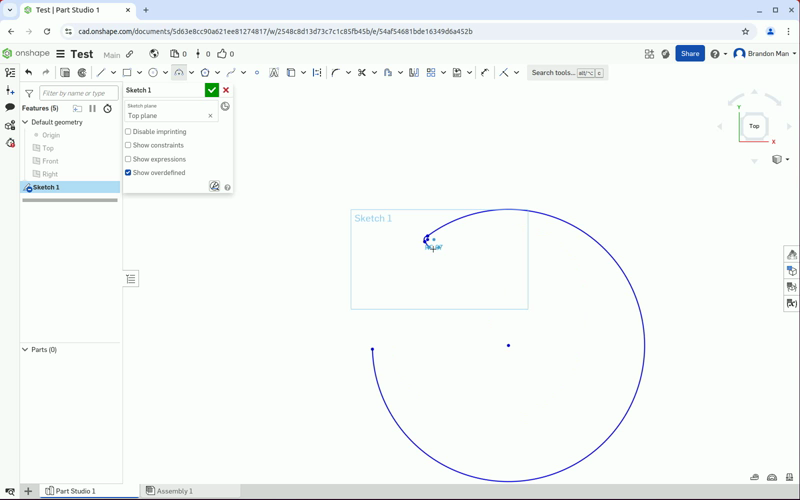
scroll(6)
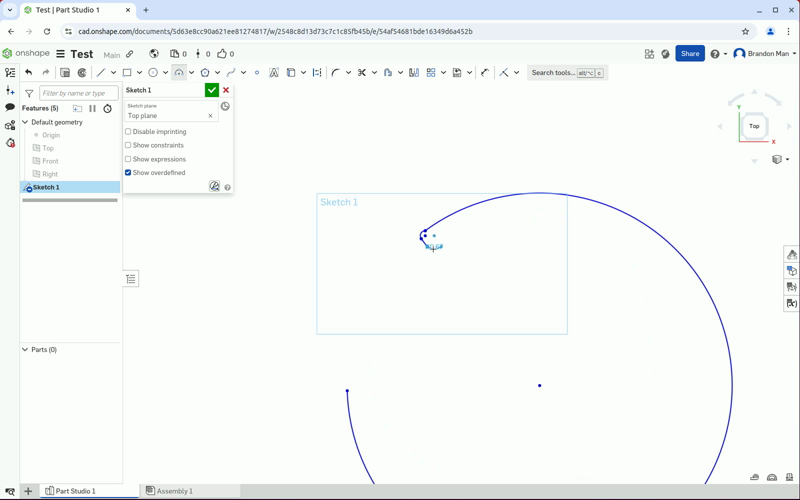
scroll(6)
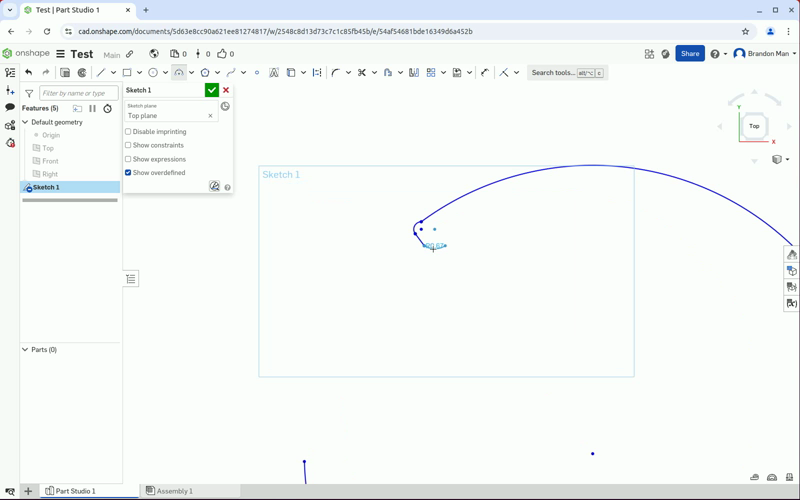
scroll(6)
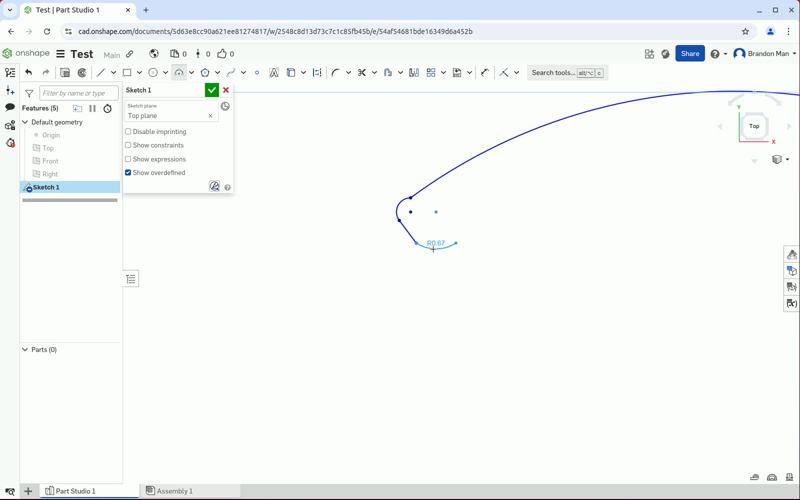
click(433, 248)
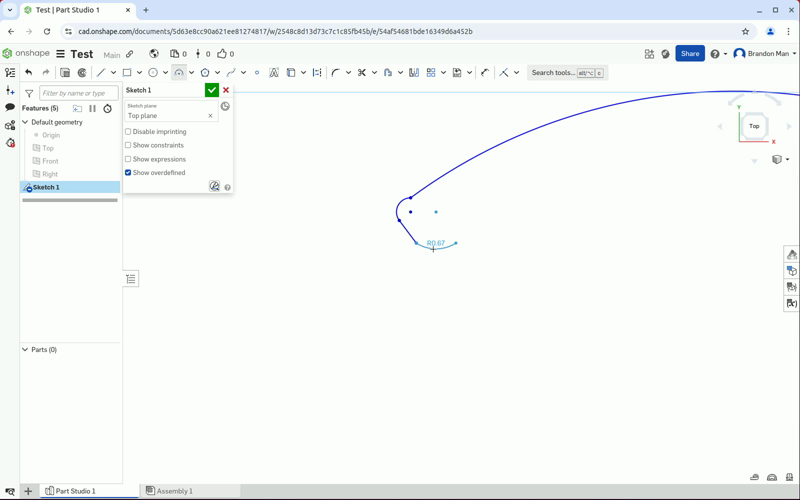
scroll(-6)
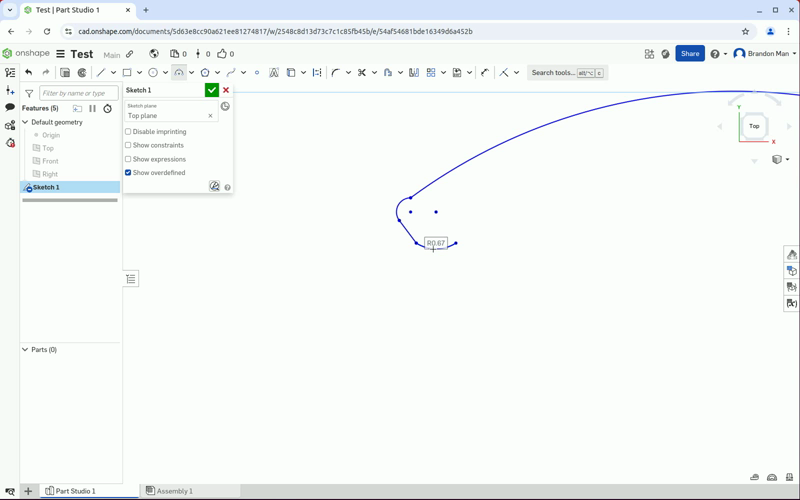
scroll(-6)
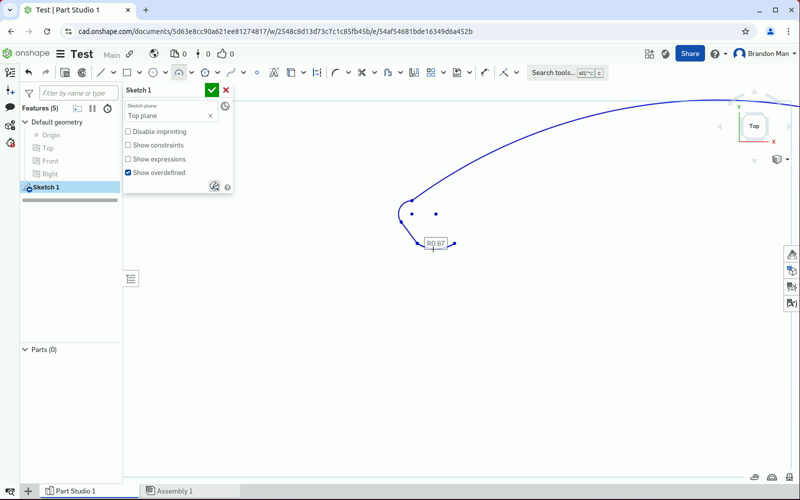
scroll(-6)
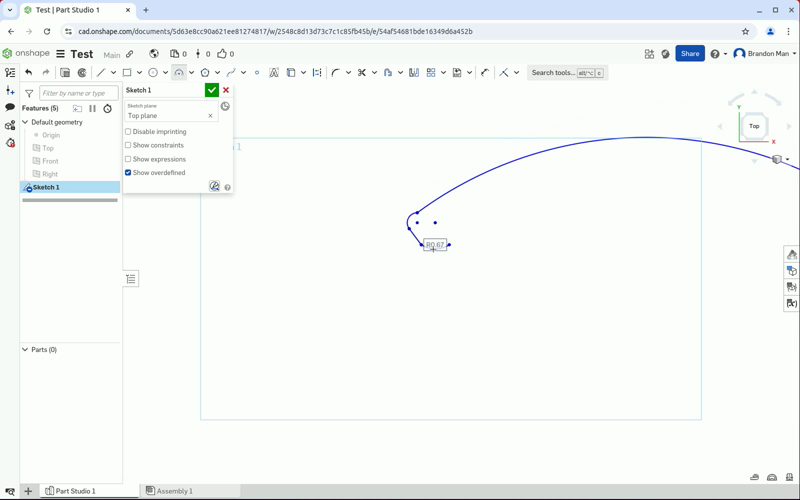
scroll(-6)
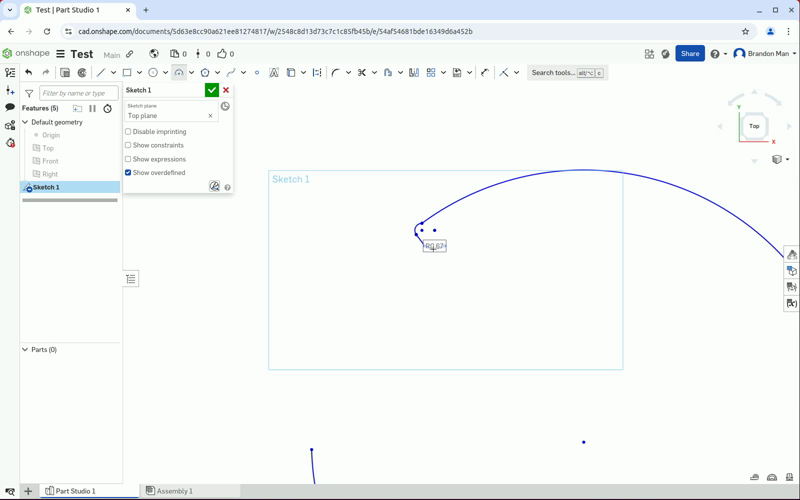
scroll(-6)
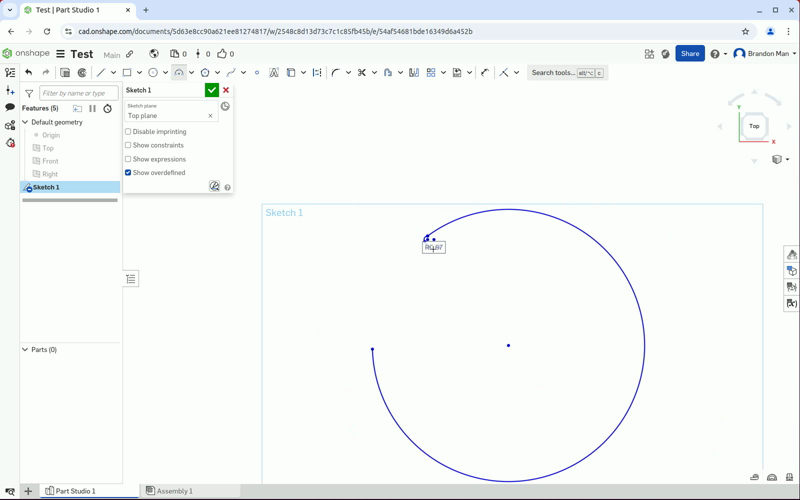
scroll(-6)
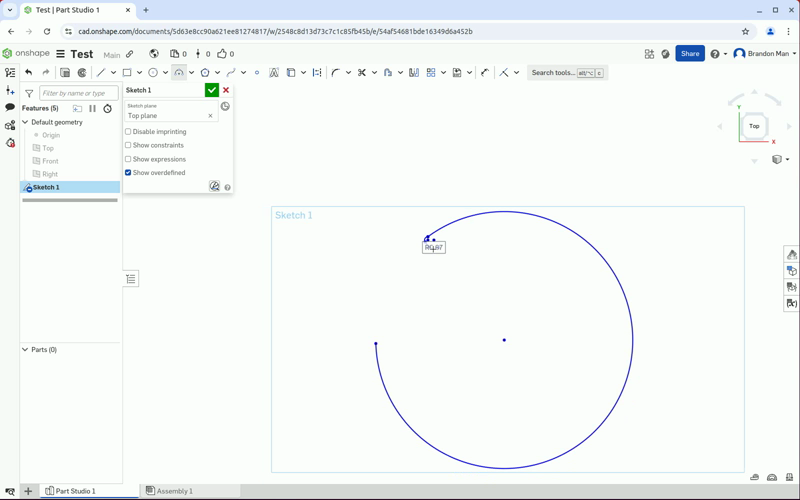
scroll(-6)
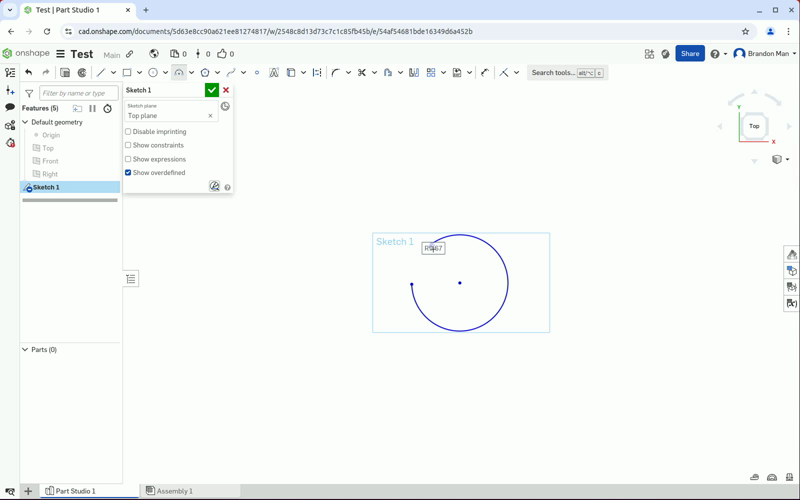
key_up(shift)
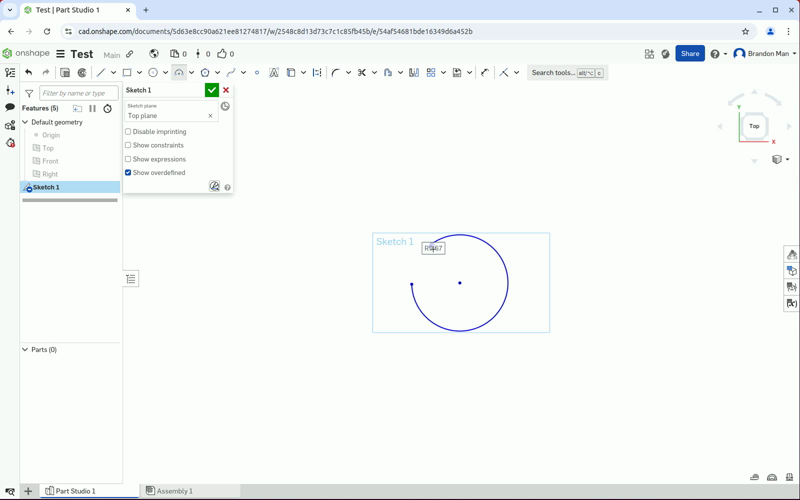
mouse_move(435, 248)
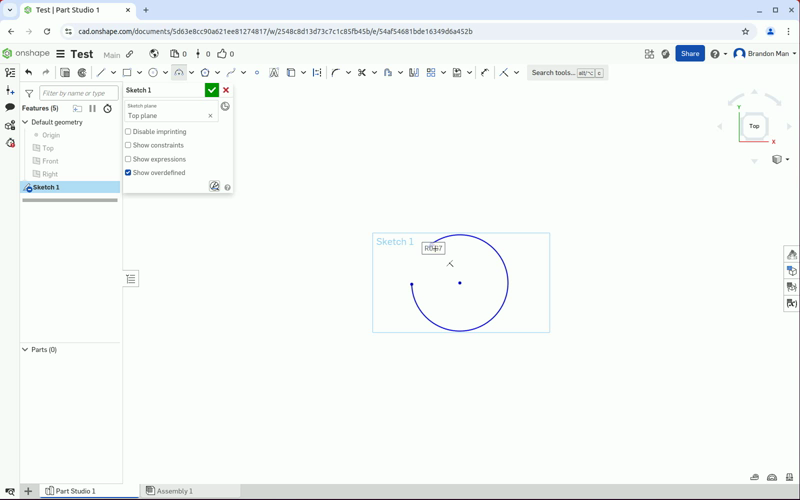
scroll(6)
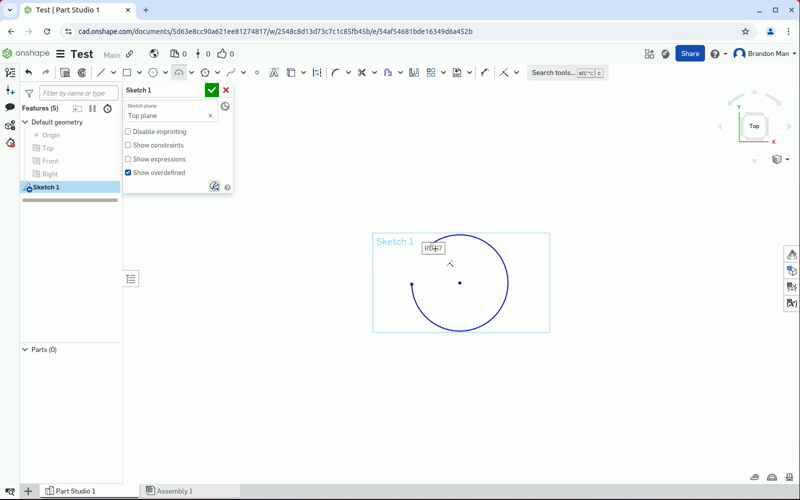
scroll(6)
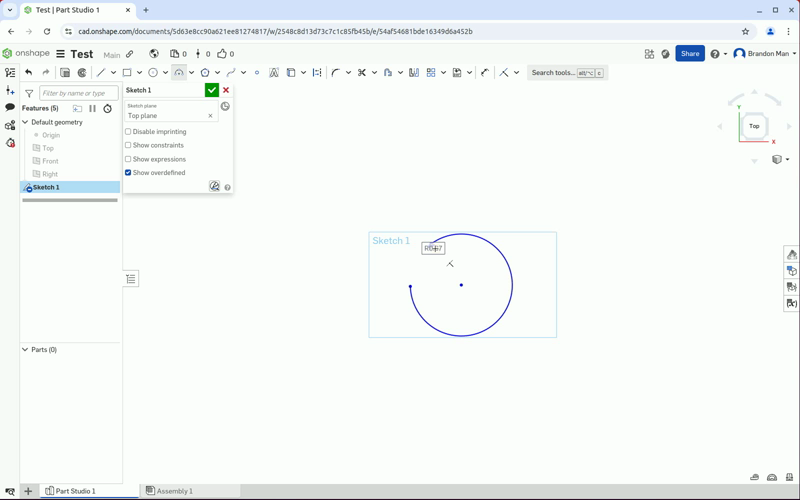
scroll(6)
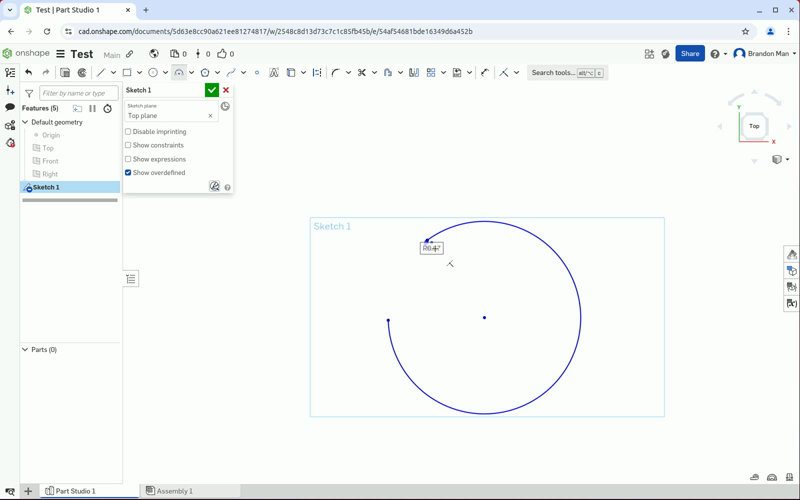
scroll(6)
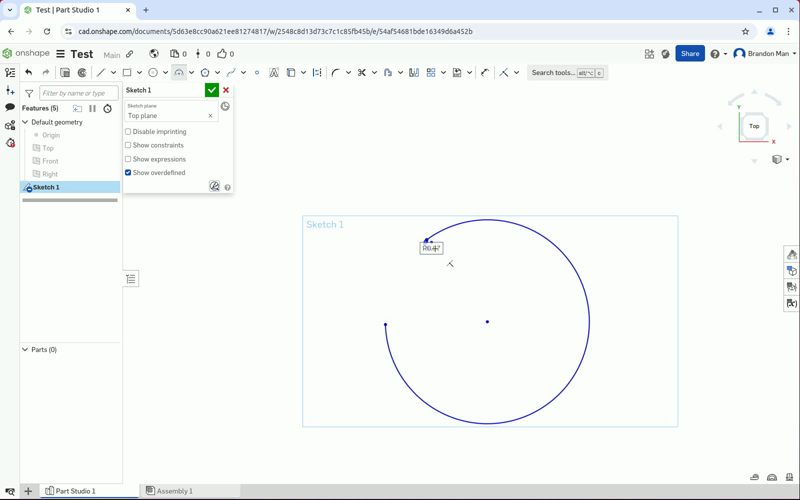
scroll(6)
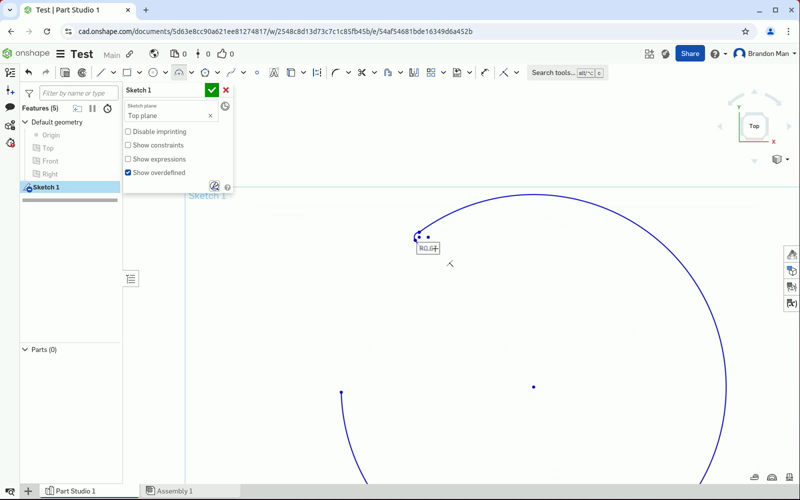
scroll(6)
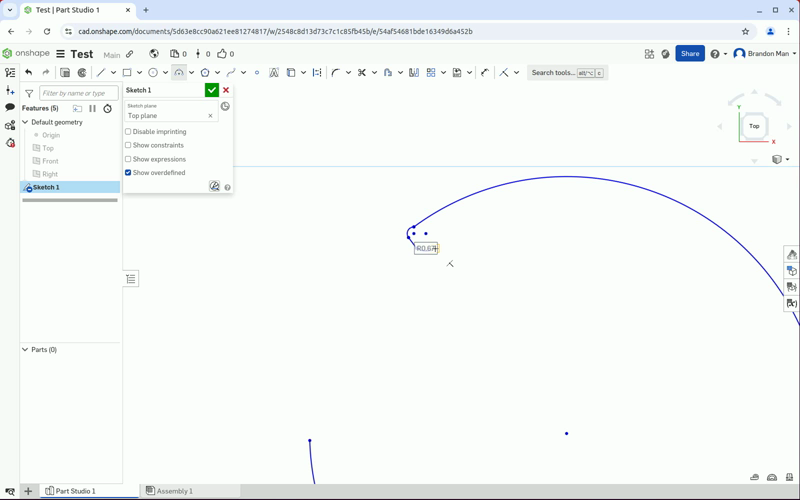
scroll(6)
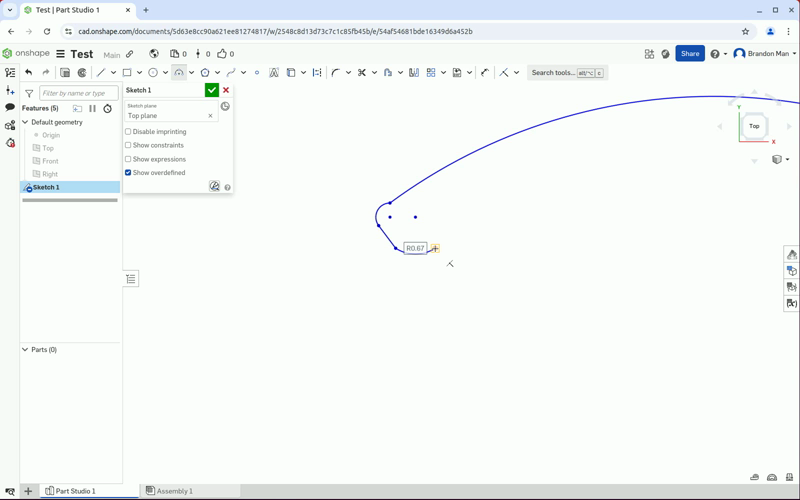
click(435, 248)
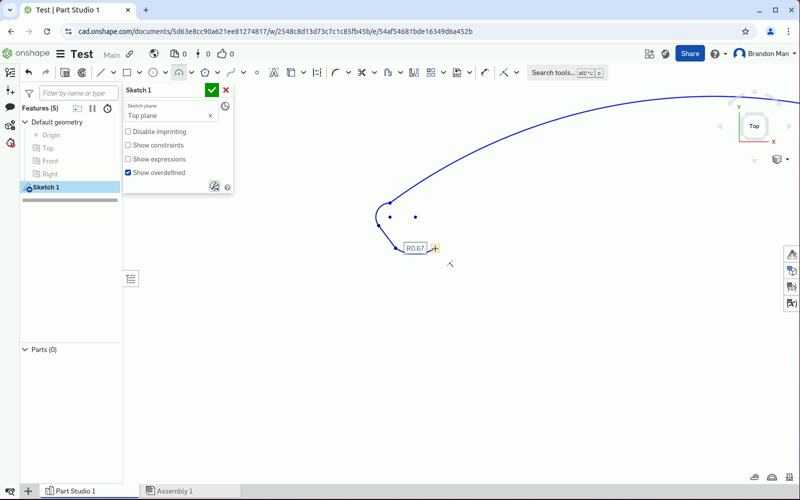
scroll(-6)
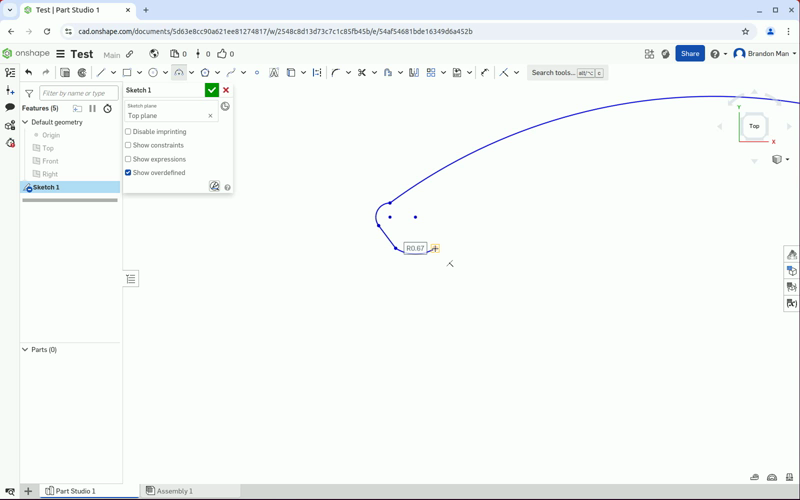
scroll(-6)
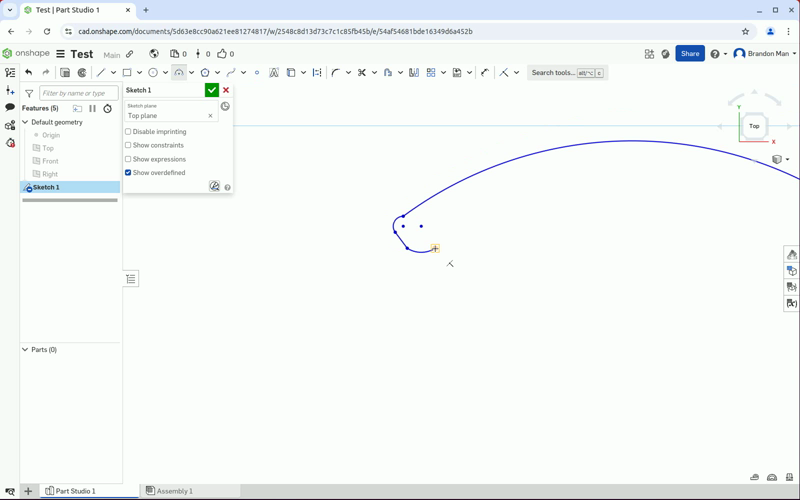
scroll(-6)
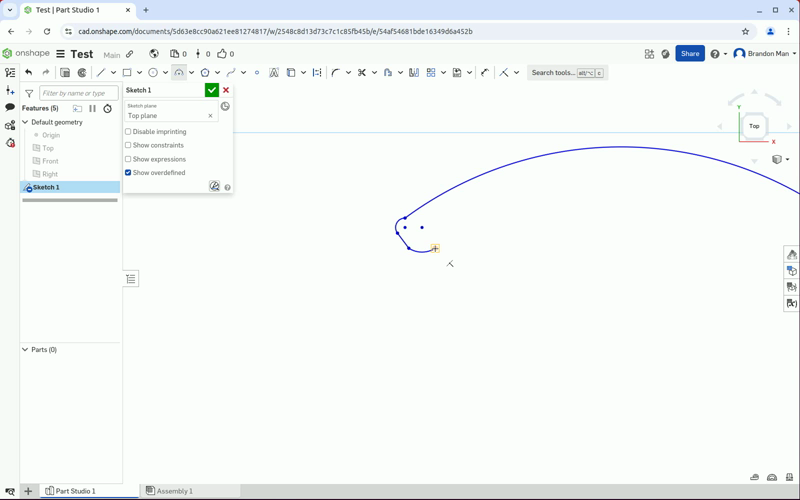
scroll(-6)
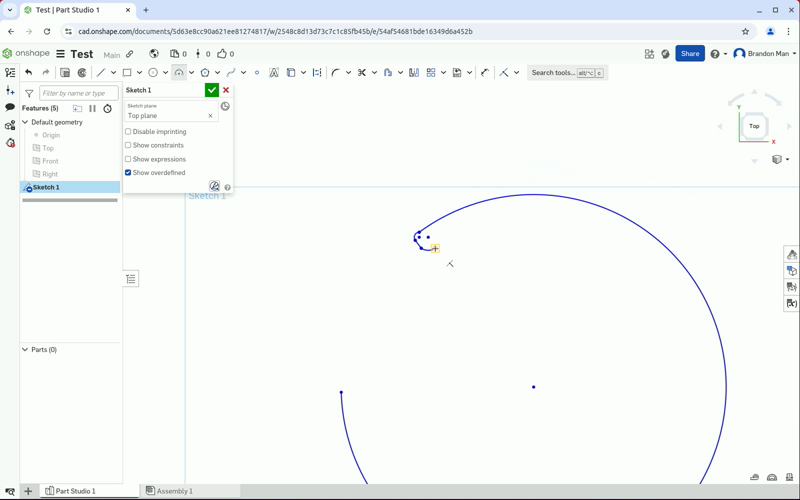
scroll(-6)
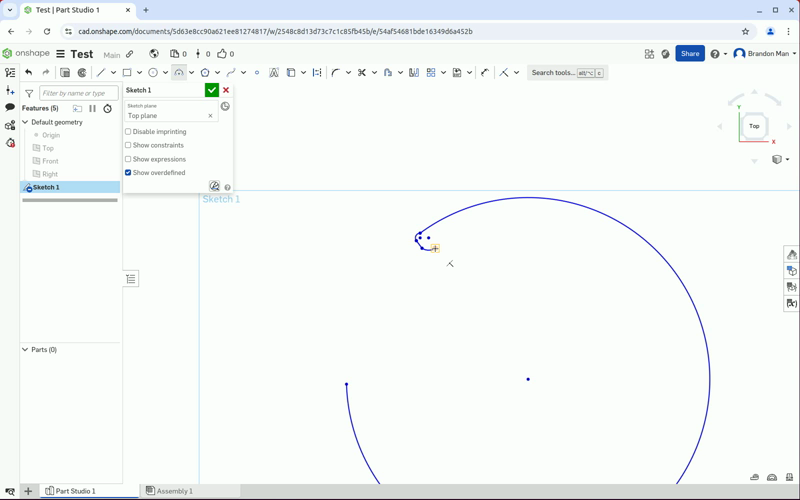
scroll(-6)
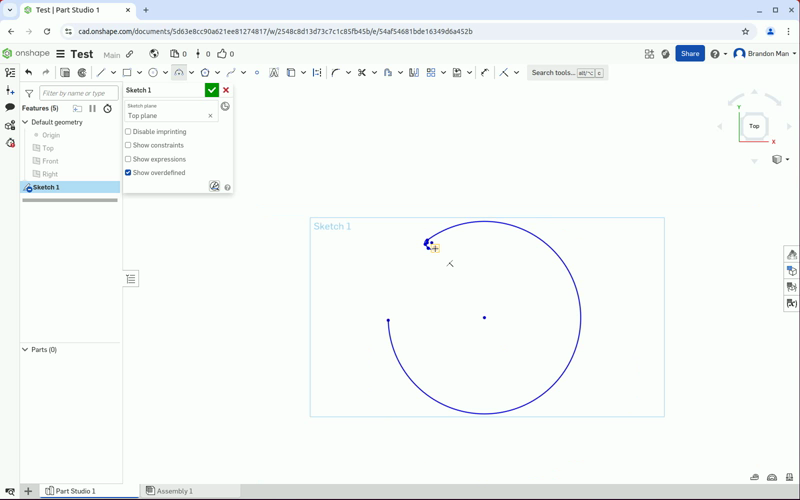
scroll(-6)
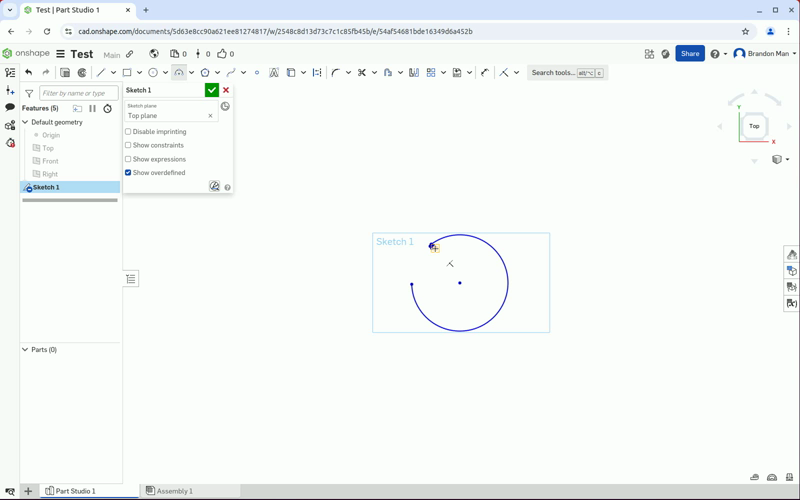
key_down(shift)
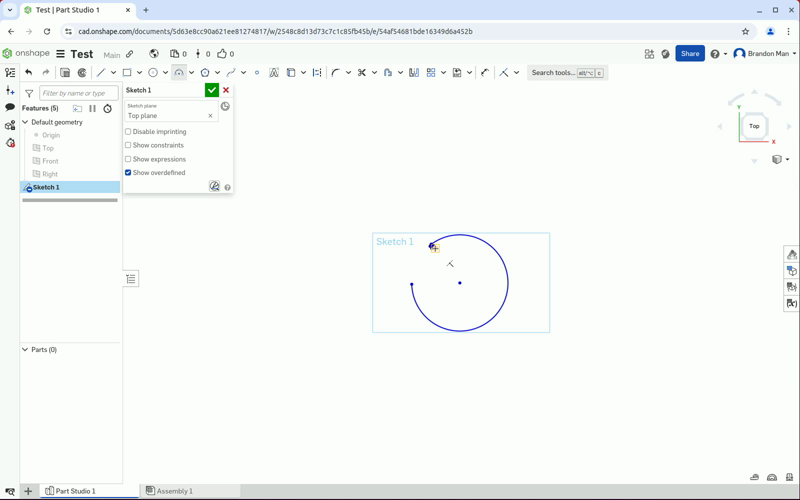
mouse_move(417, 284)
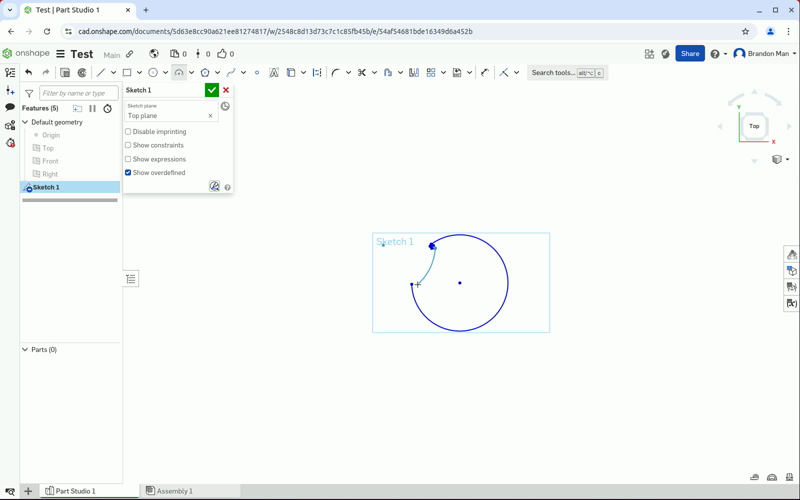
click(417, 284)
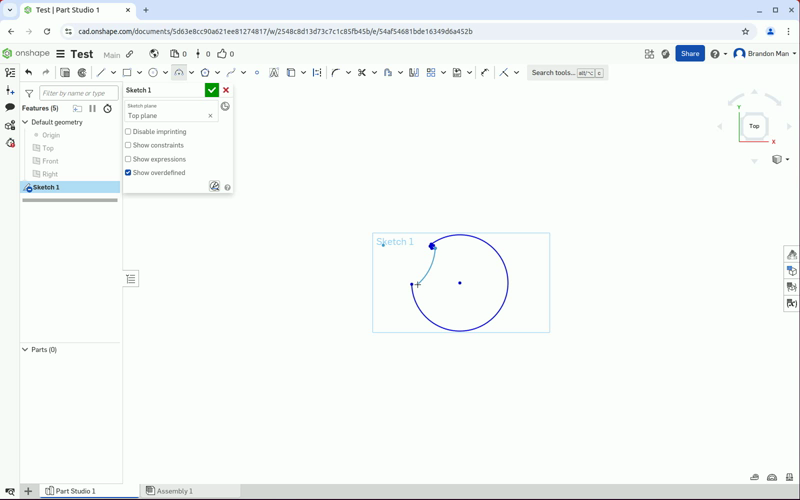
mouse_move(500, 301)
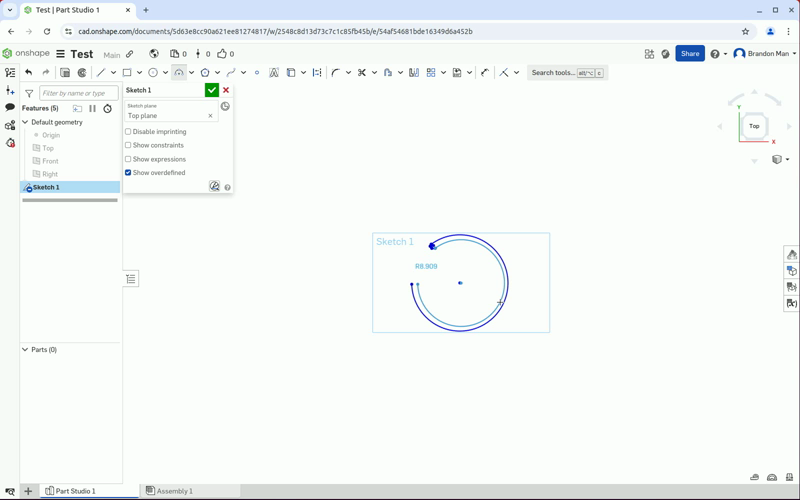
scroll(6)
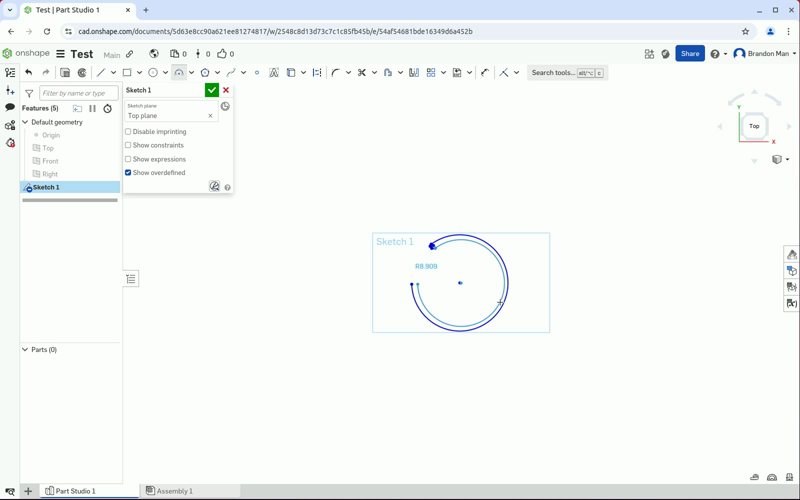
scroll(6)
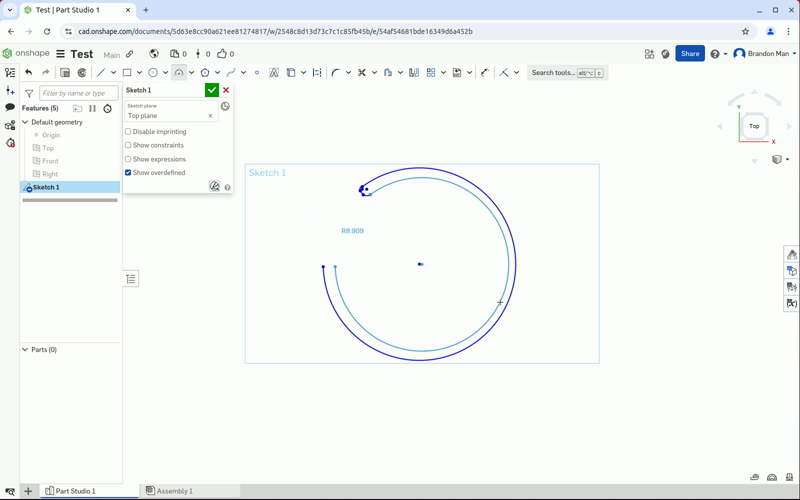
scroll(6)
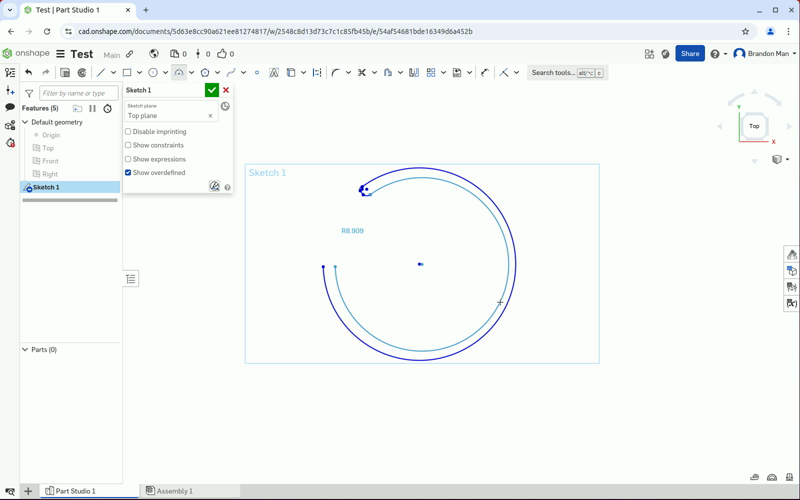
scroll(6)
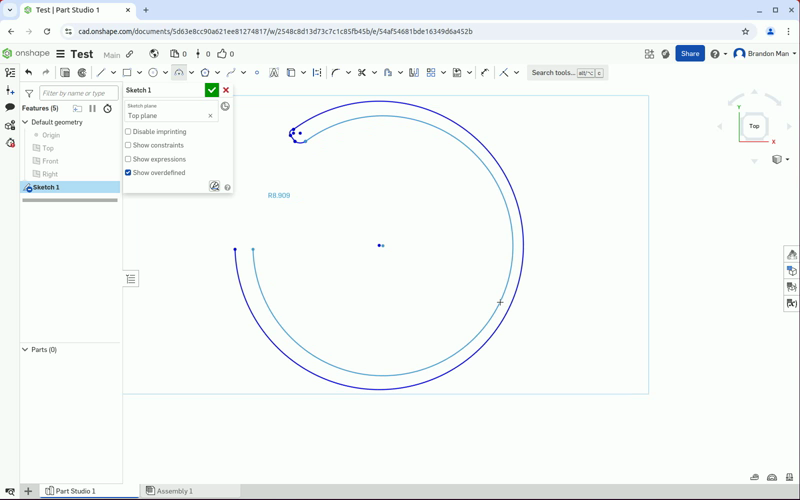
scroll(6)
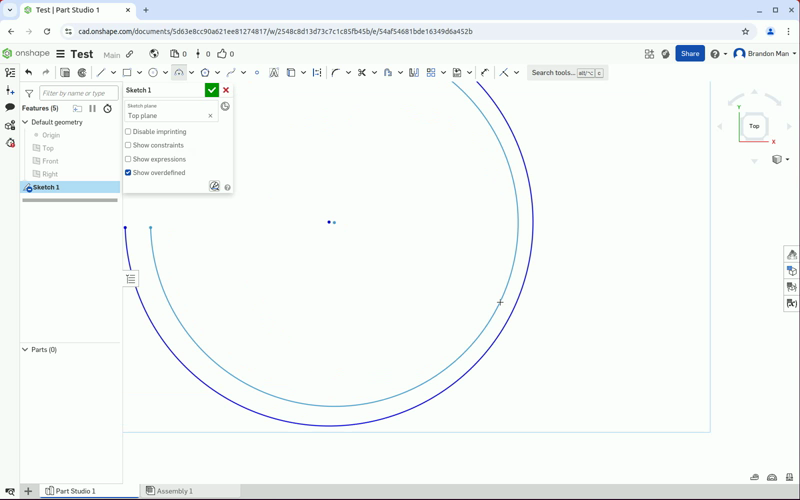
scroll(6)
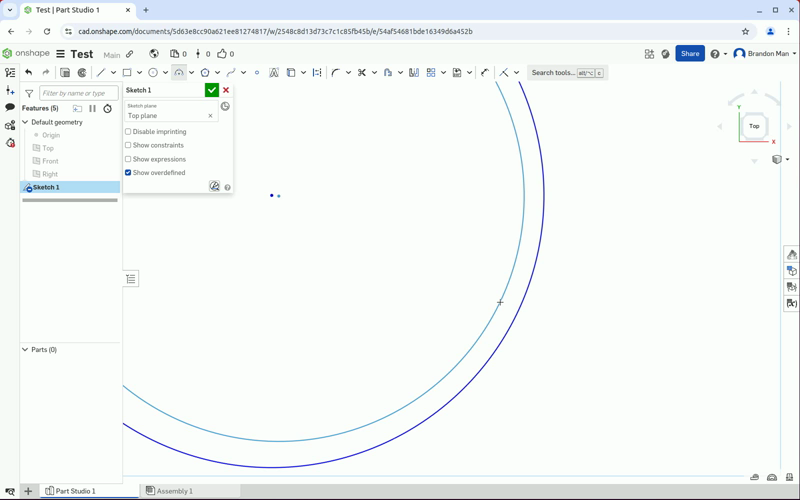
scroll(6)
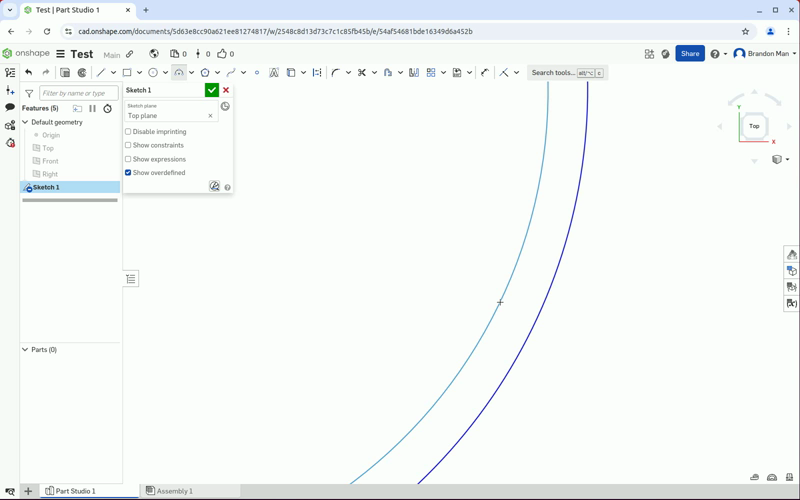
click(500, 301)
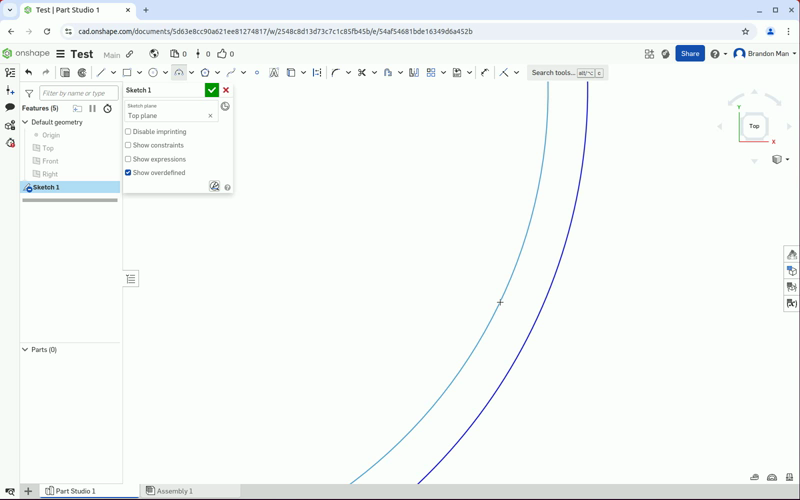
scroll(-6)
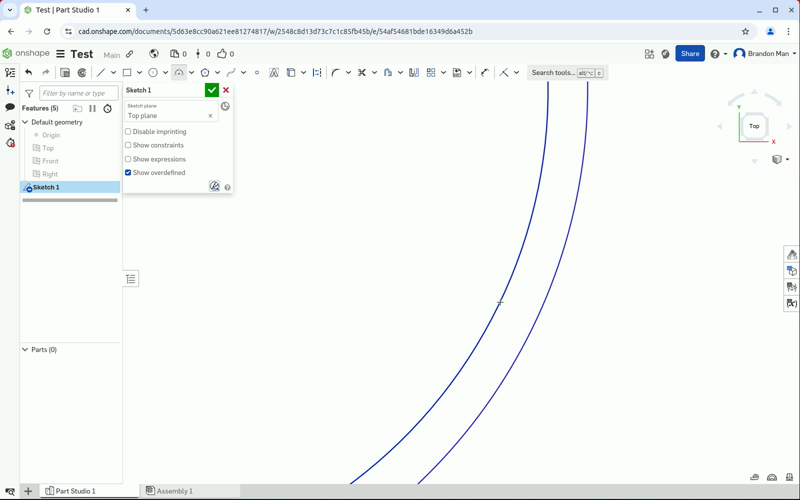
scroll(-6)
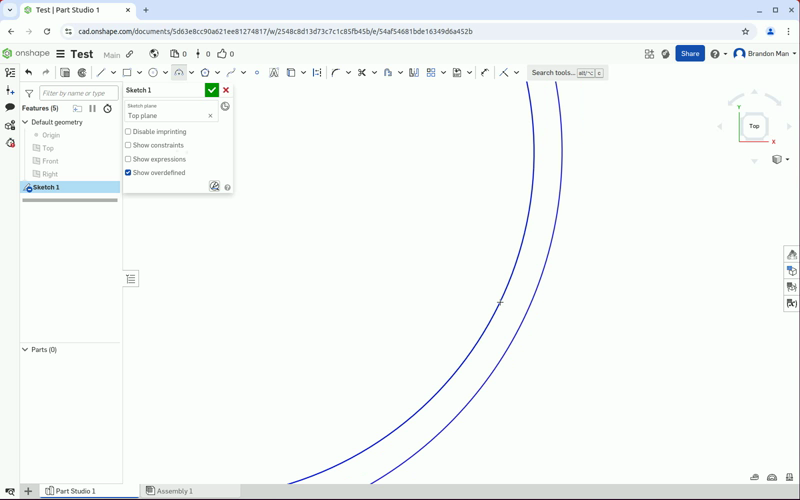
scroll(-6)
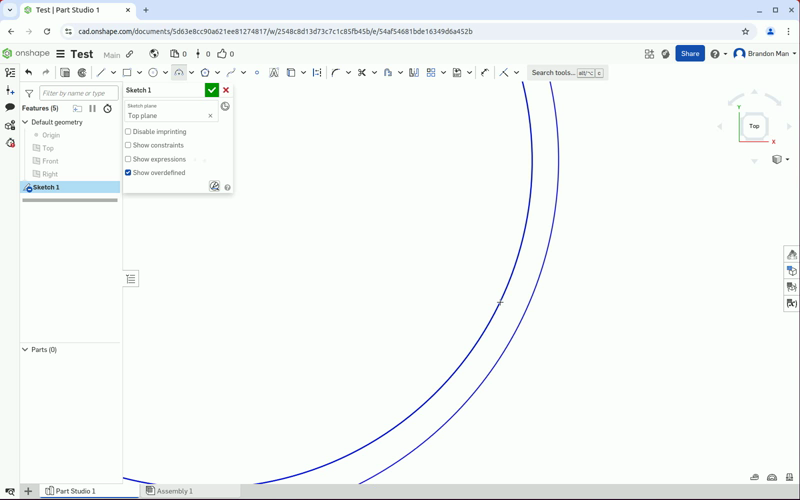
scroll(-6)
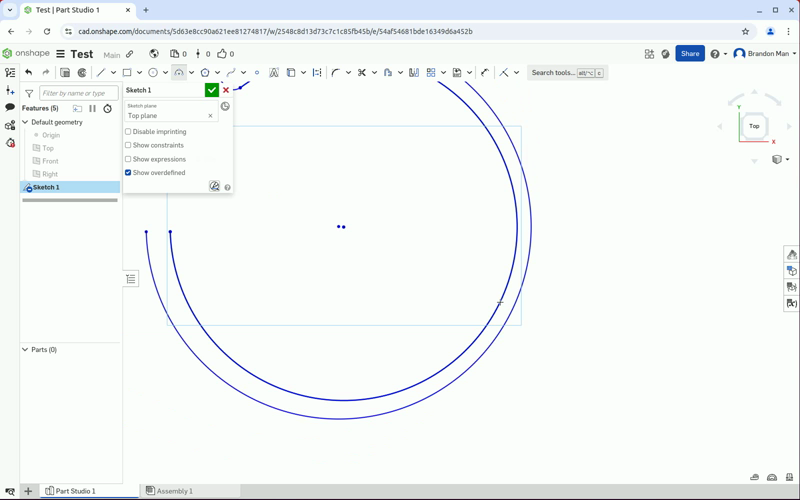
scroll(-6)
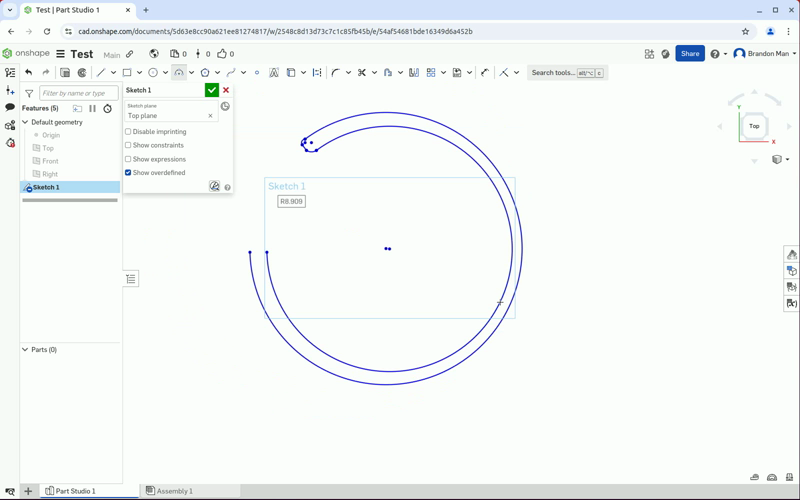
scroll(-6)
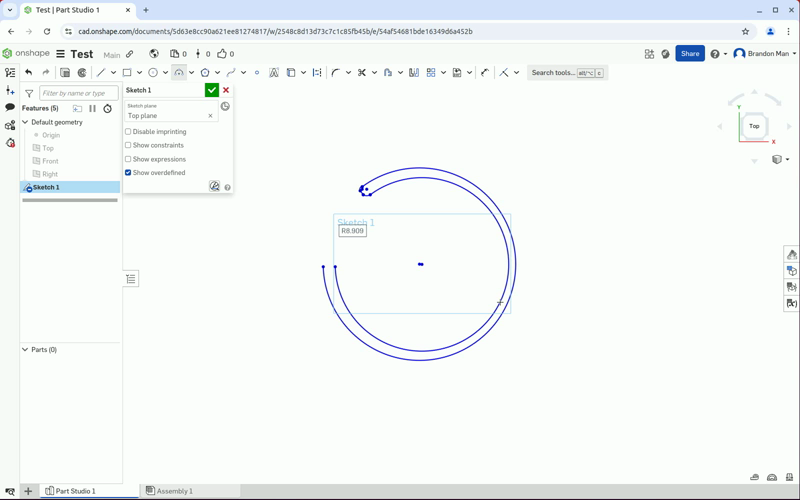
scroll(-6)
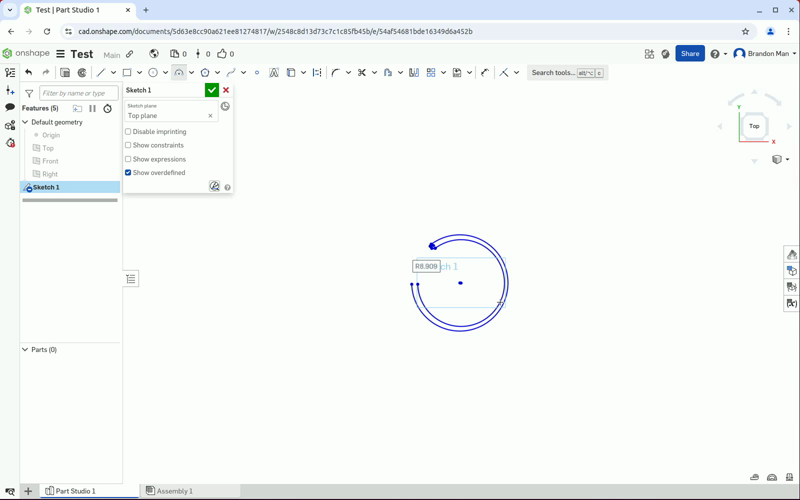
key_up(shift)
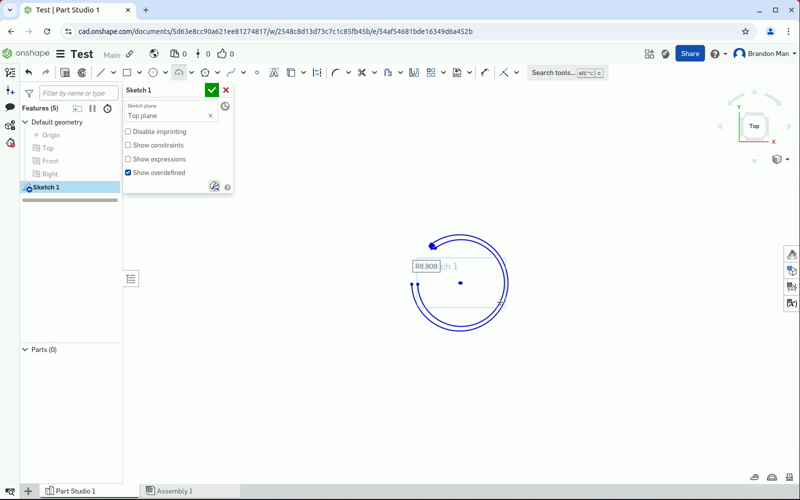
mouse_move(417, 284)
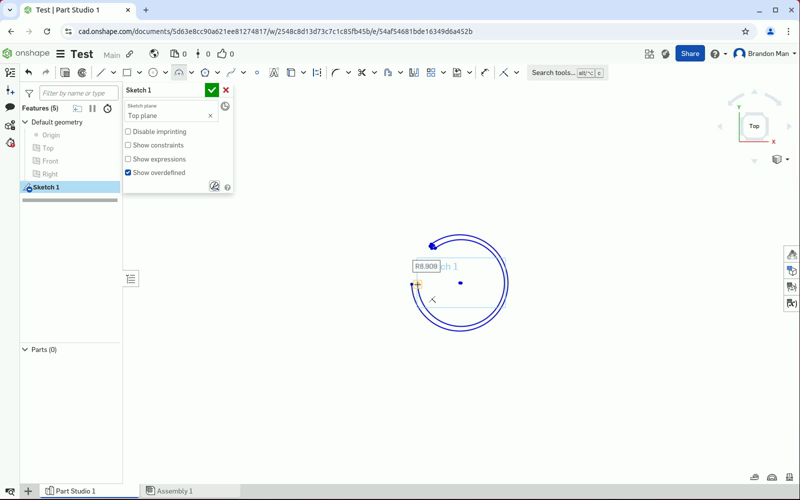
click(417, 284)
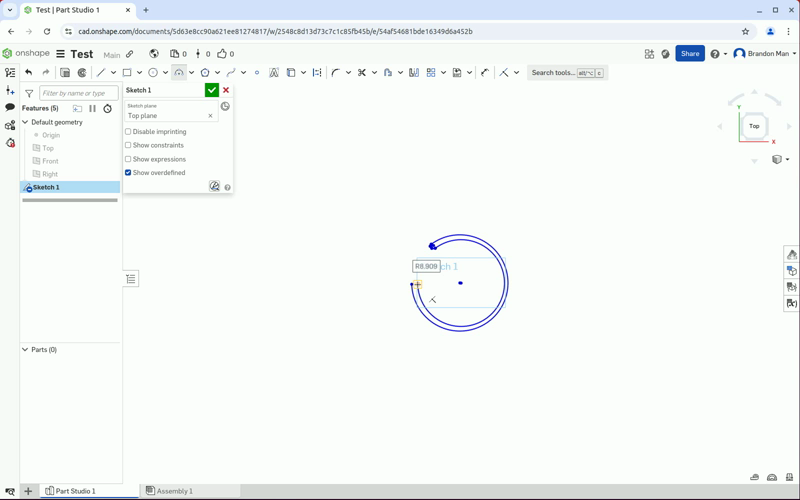
key_down(shift)
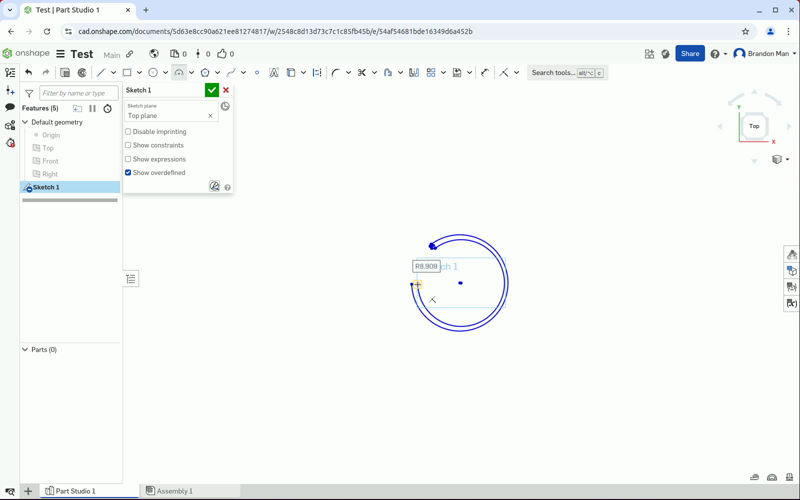
mouse_move(416, 282)
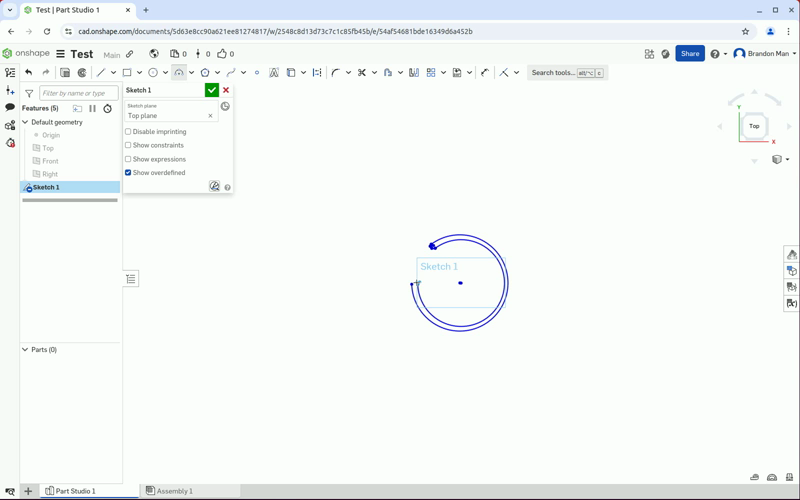
scroll(6)
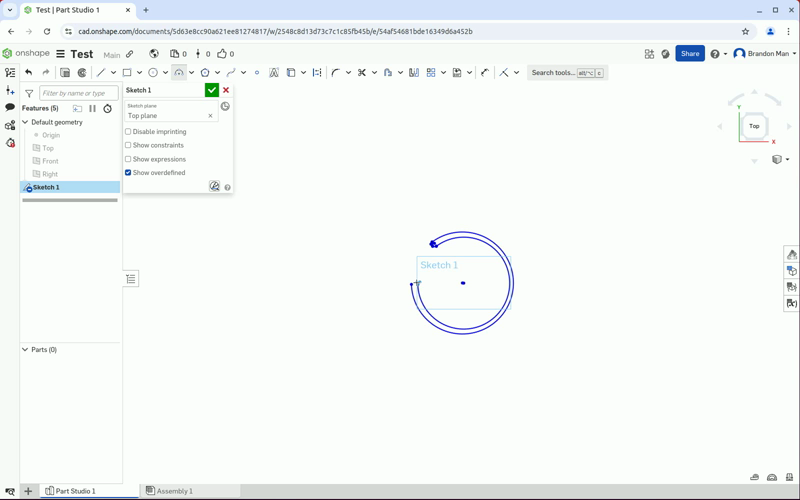
scroll(6)
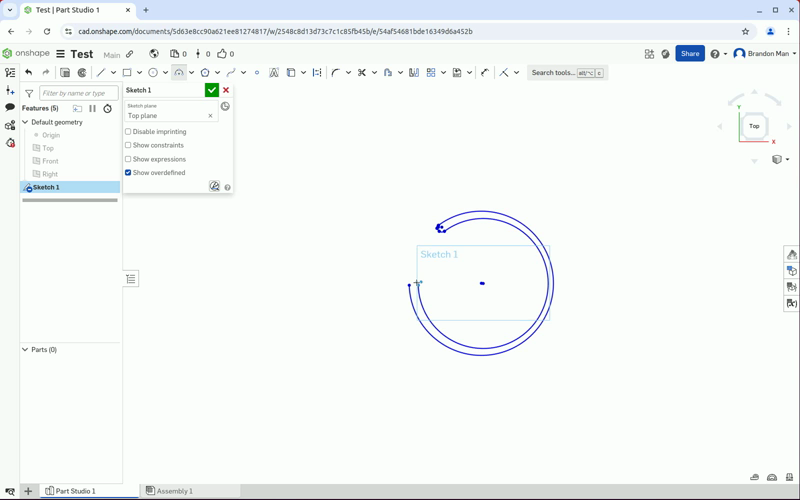
scroll(6)
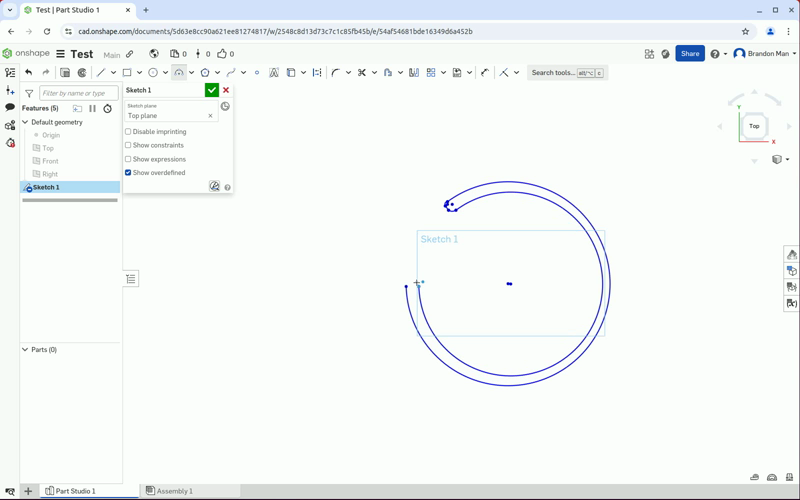
scroll(6)
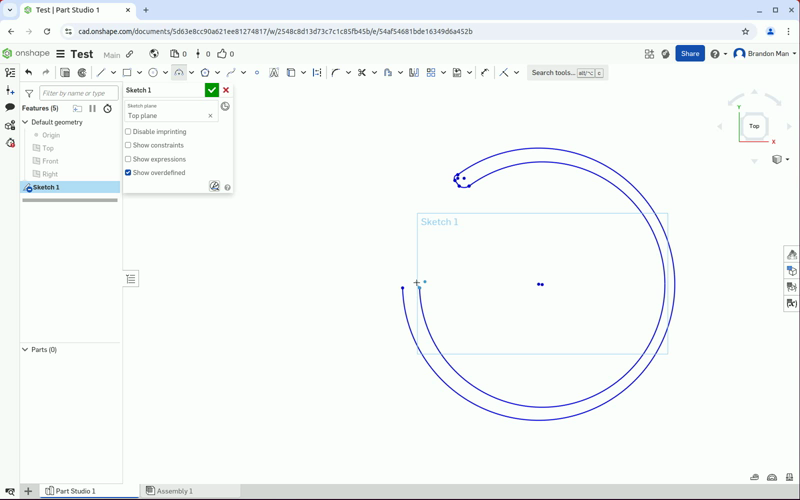
scroll(6)
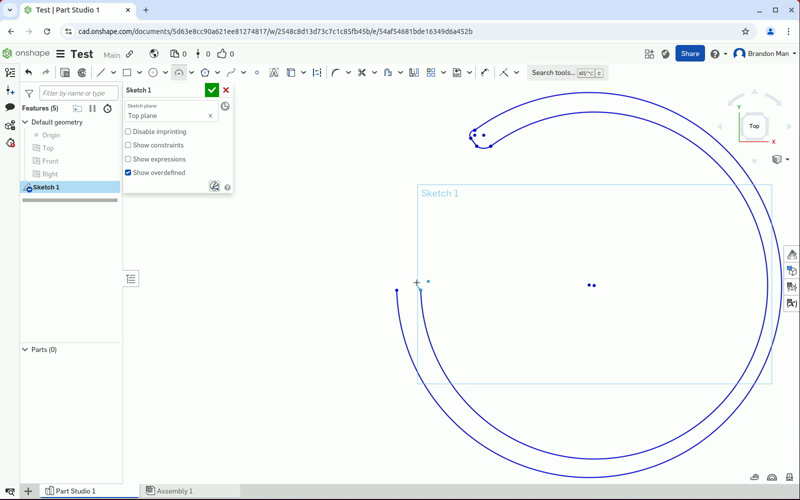
scroll(6)
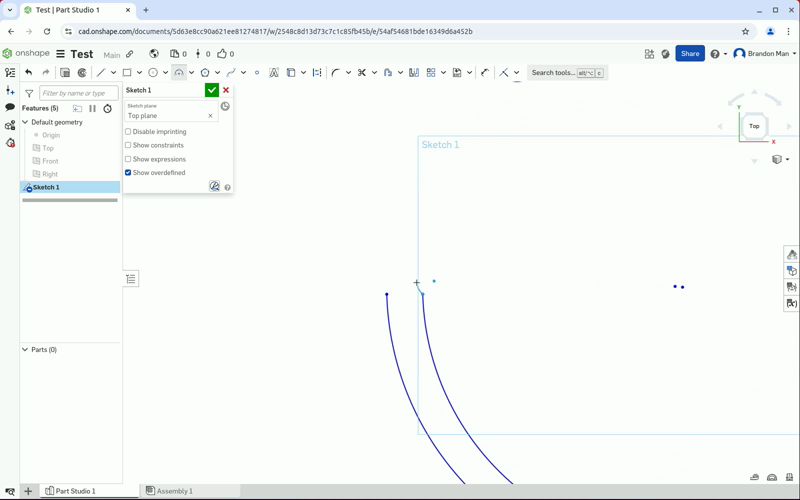
scroll(6)
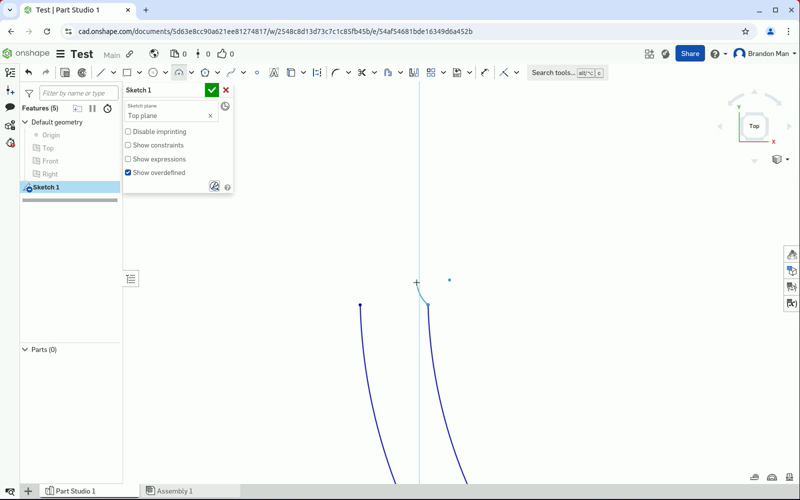
click(416, 282)
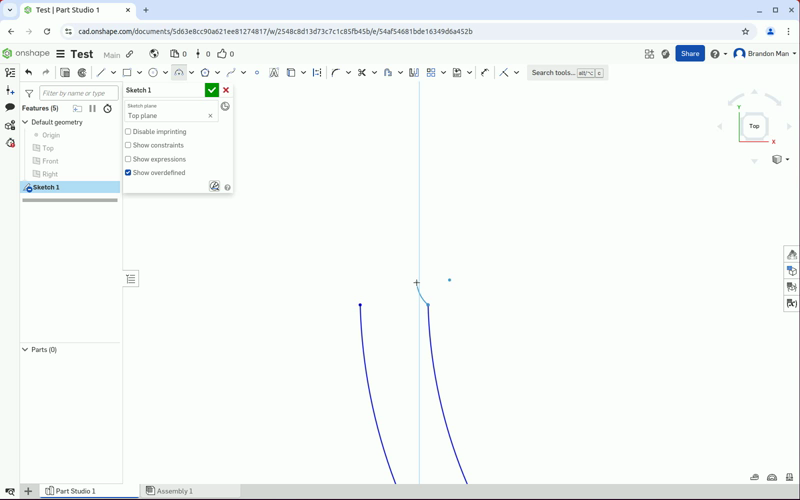
scroll(-6)
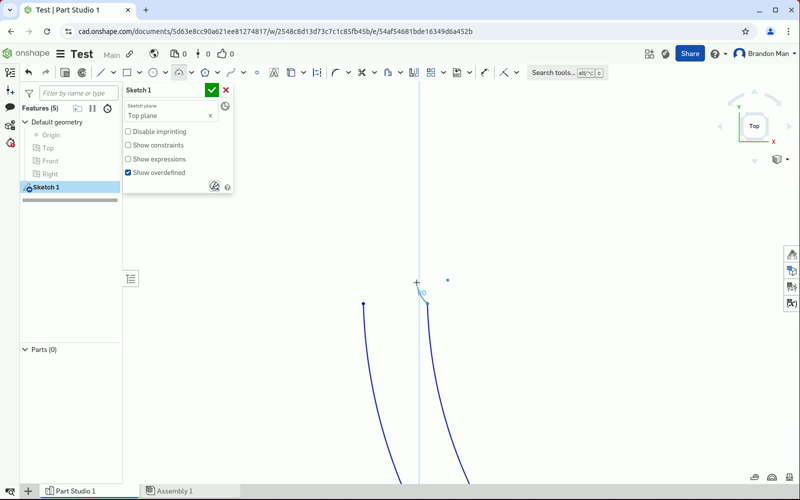
scroll(-6)
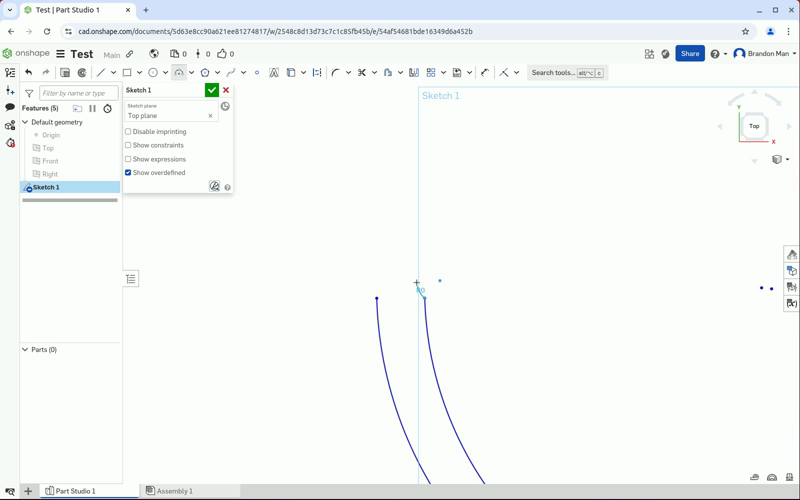
scroll(-6)
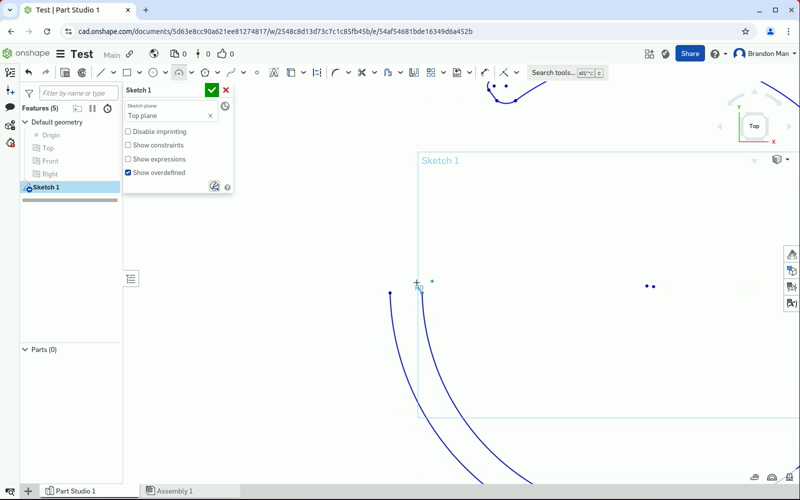
scroll(-6)
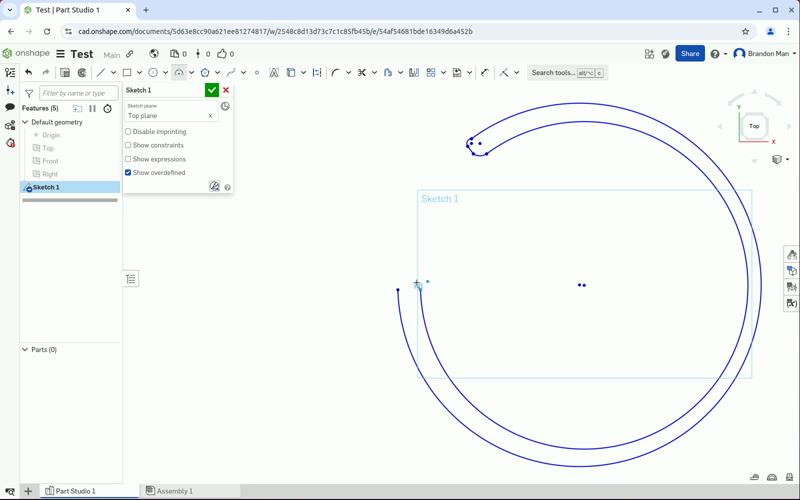
scroll(-6)
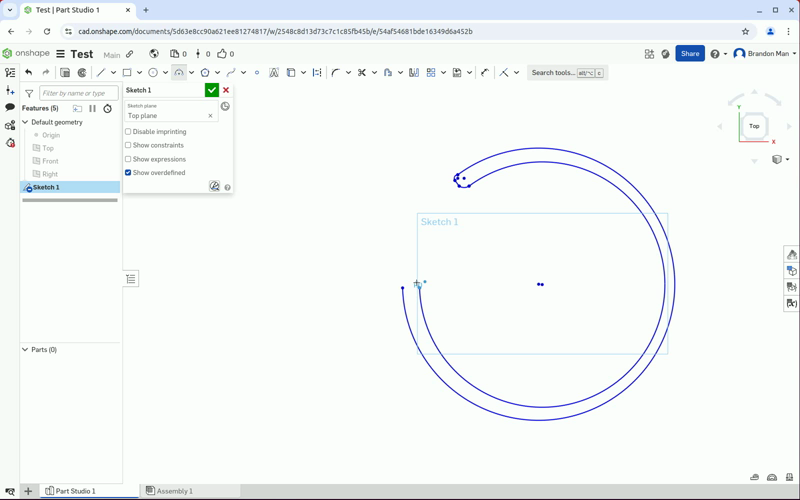
scroll(-6)
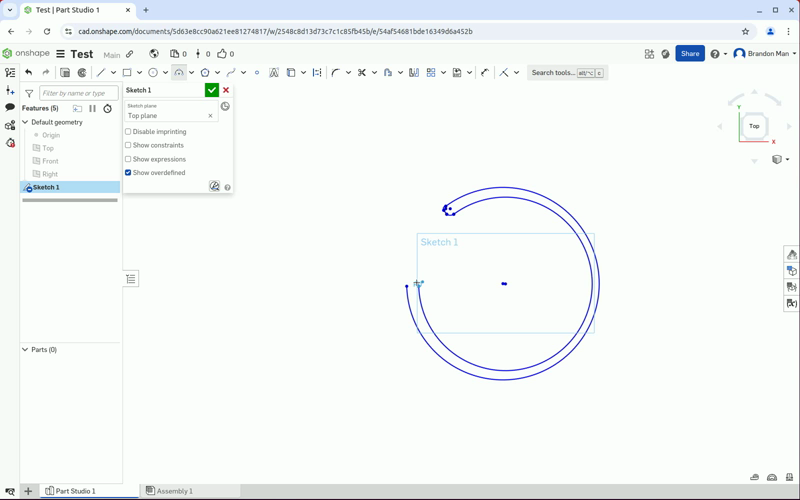
scroll(-6)
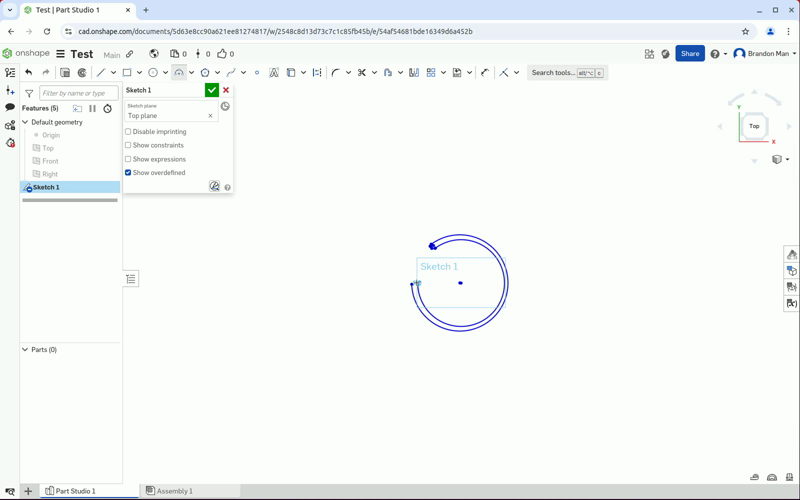
mouse_move(417, 282)
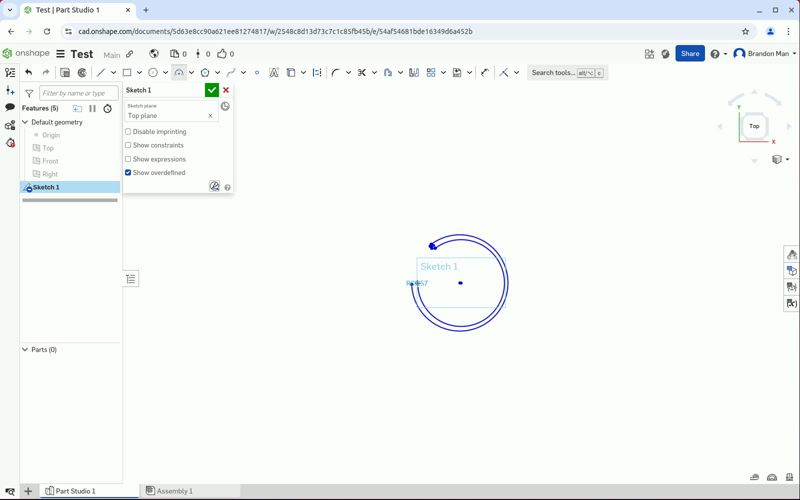
scroll(6)
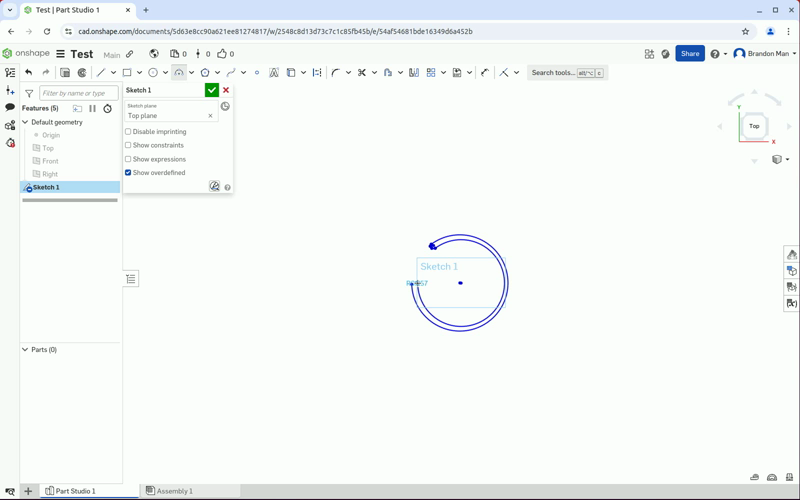
scroll(6)
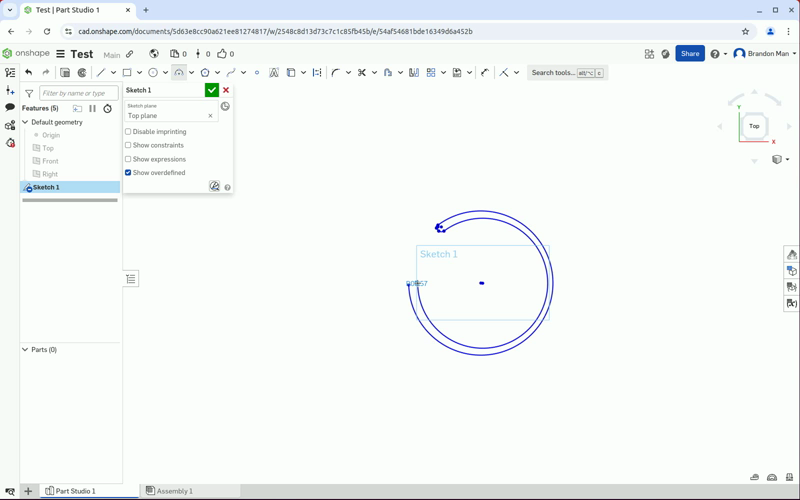
scroll(6)
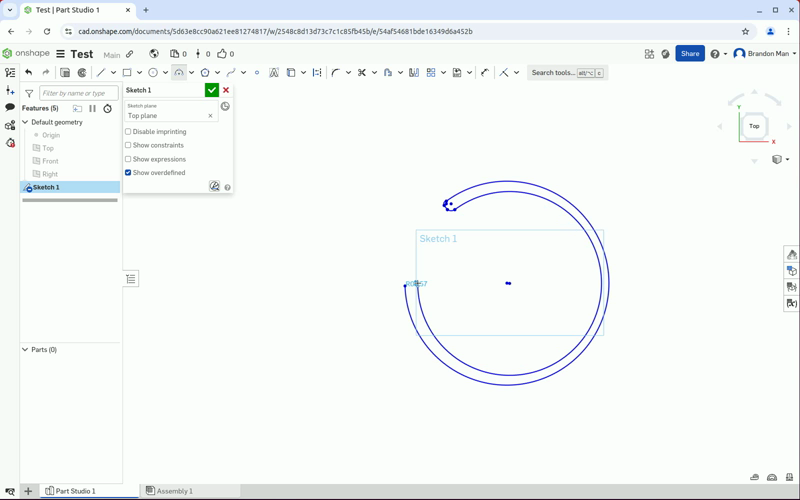
scroll(6)
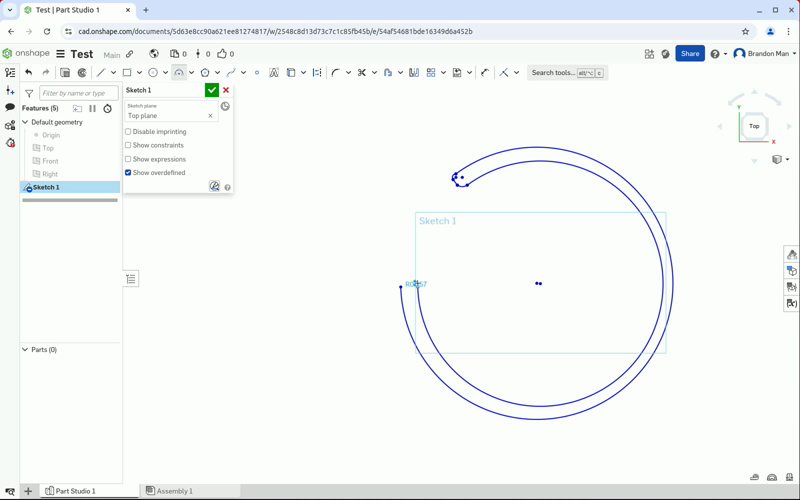
scroll(6)
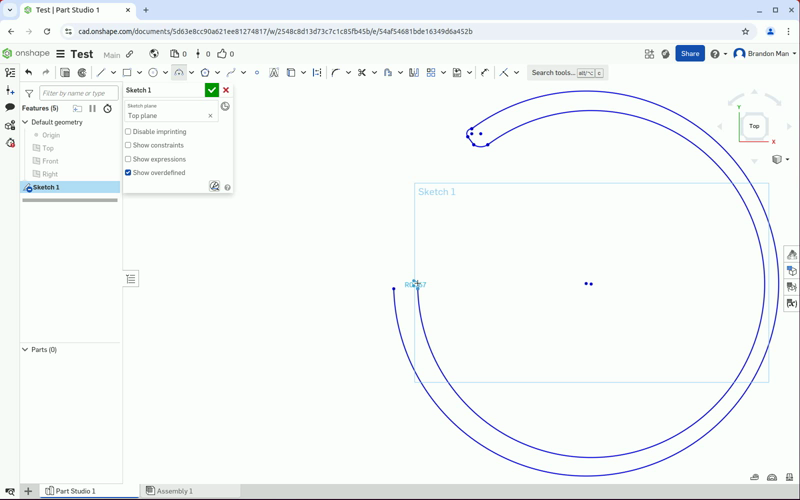
scroll(6)
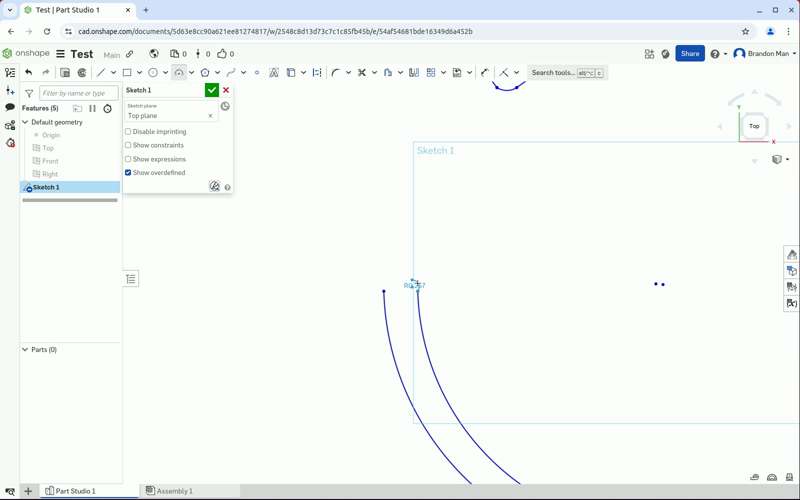
scroll(6)
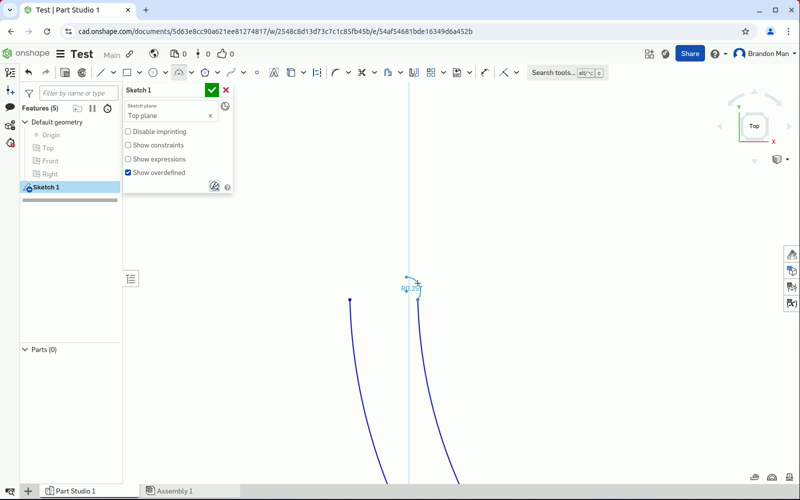
click(417, 282)
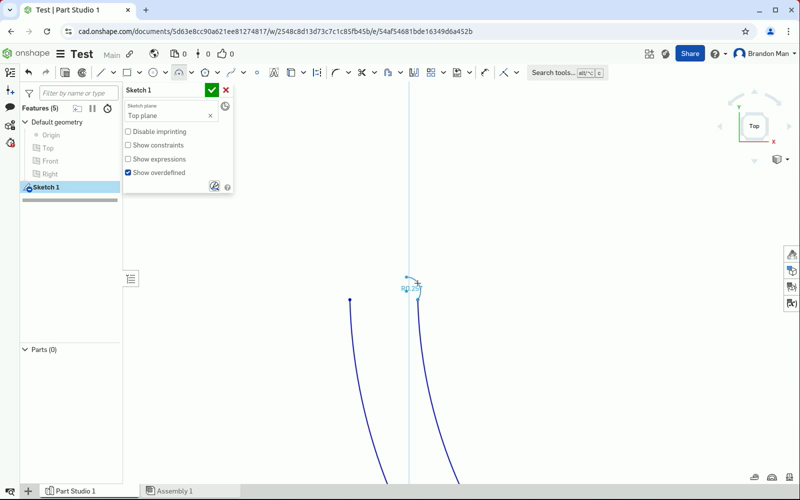
scroll(-6)
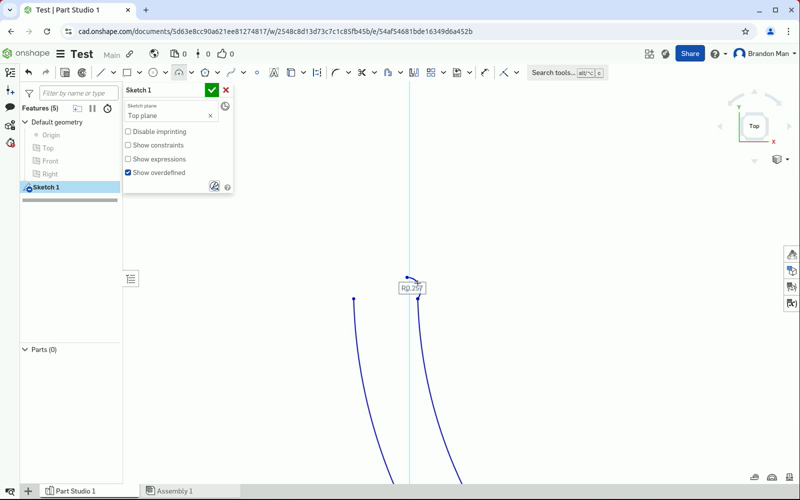
scroll(-6)
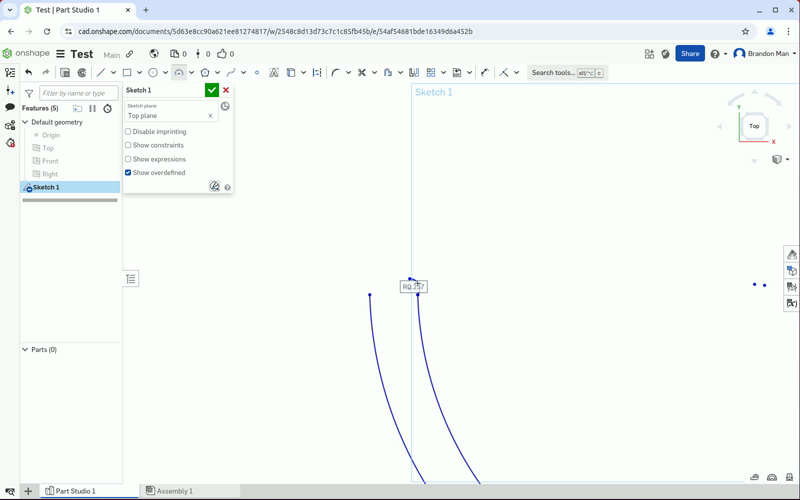
scroll(-6)
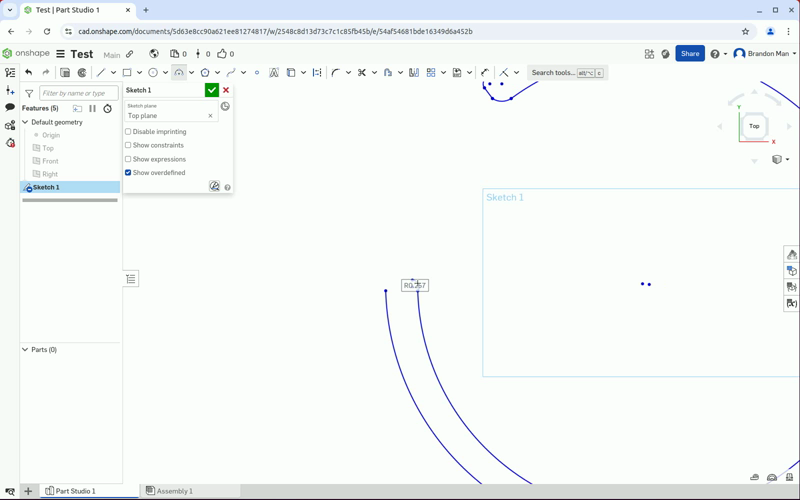
scroll(-6)
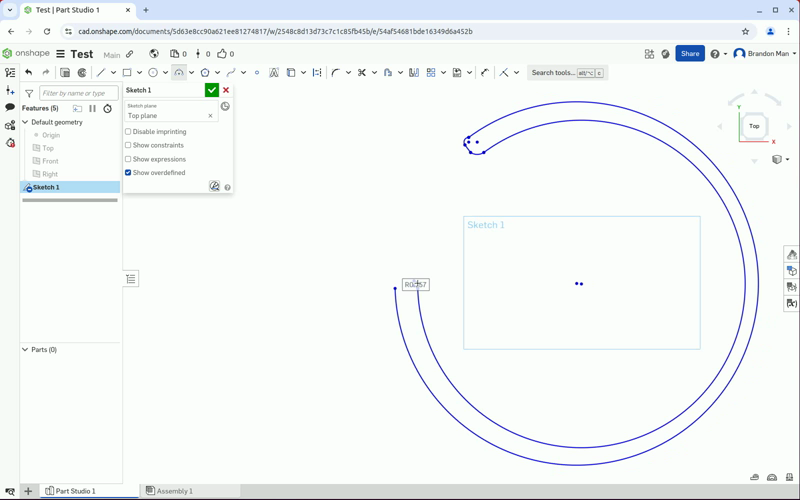
scroll(-6)
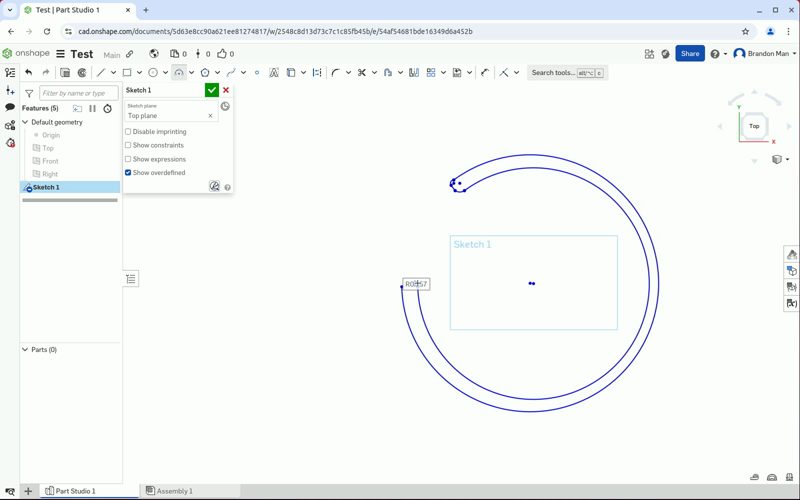
scroll(-6)
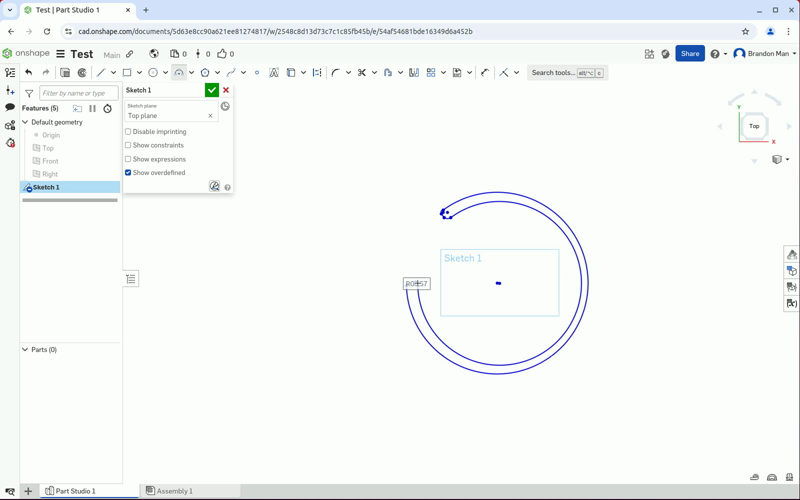
scroll(-6)
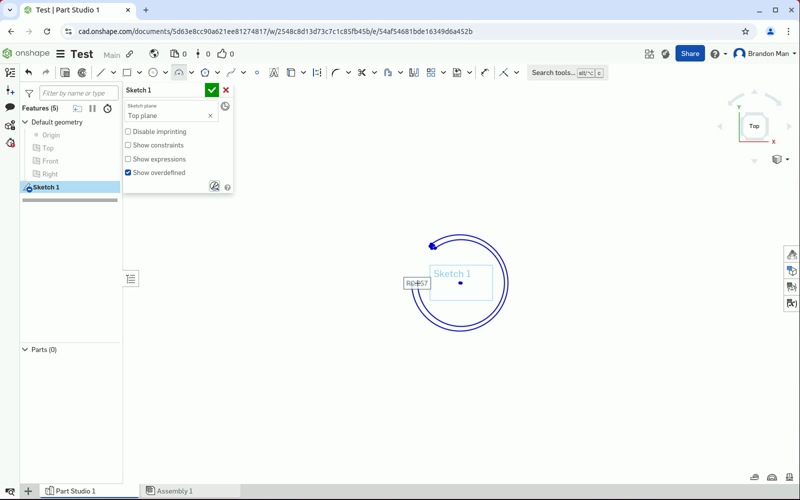
key_up(shift)
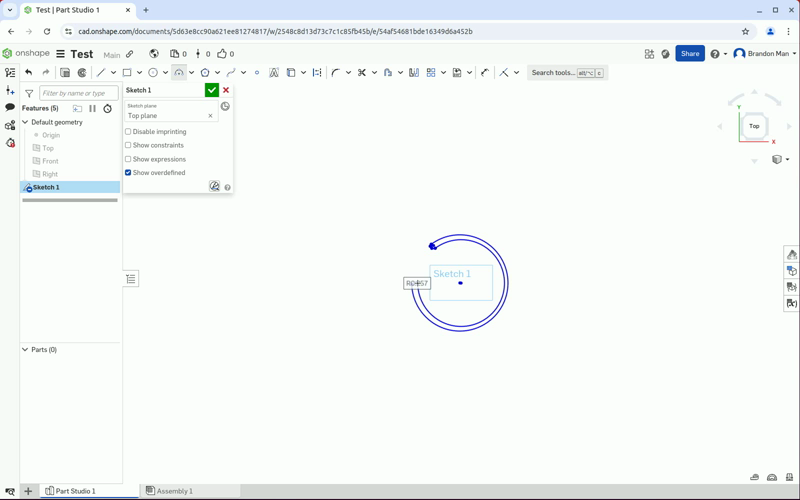
key(esc)
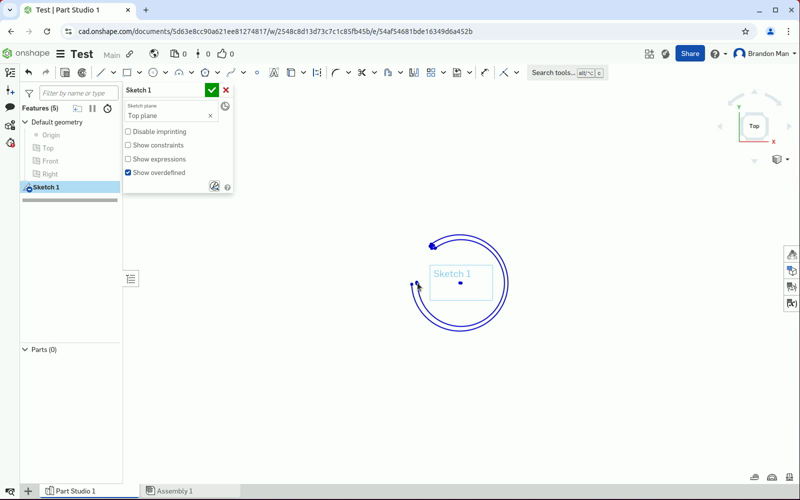
key(l)
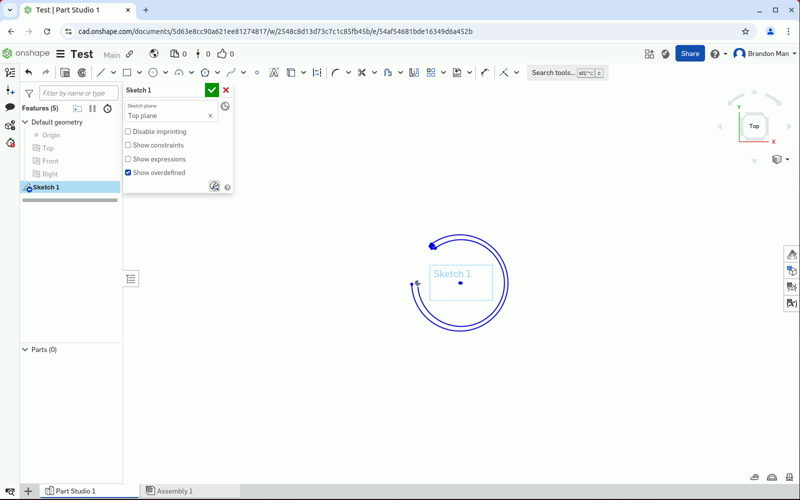
mouse_move(416, 282)
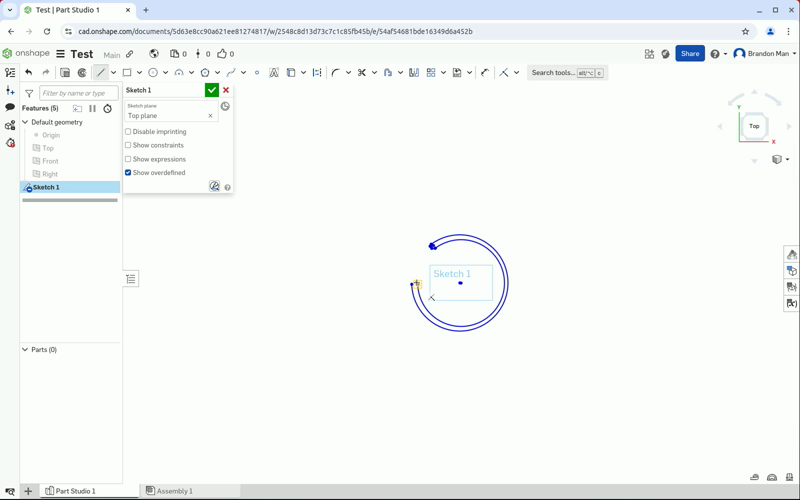
scroll(6)
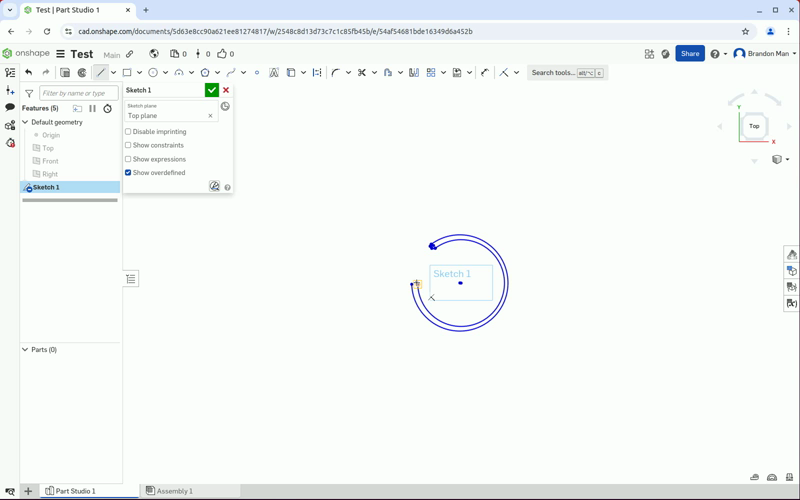
scroll(6)
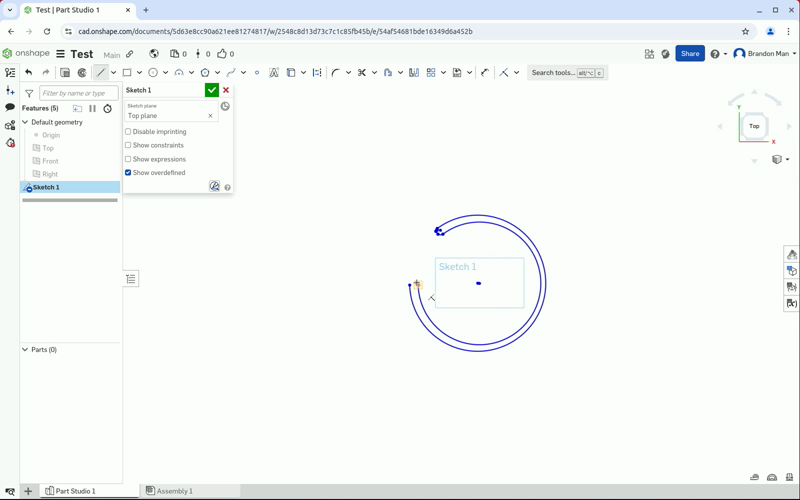
scroll(6)
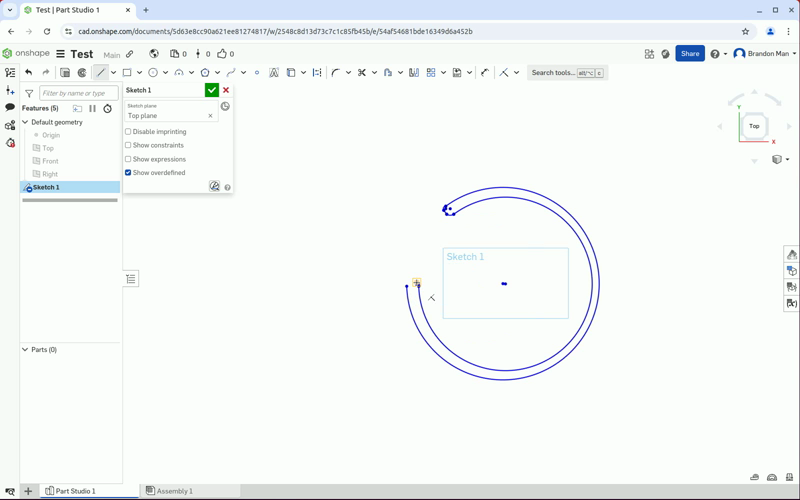
scroll(6)
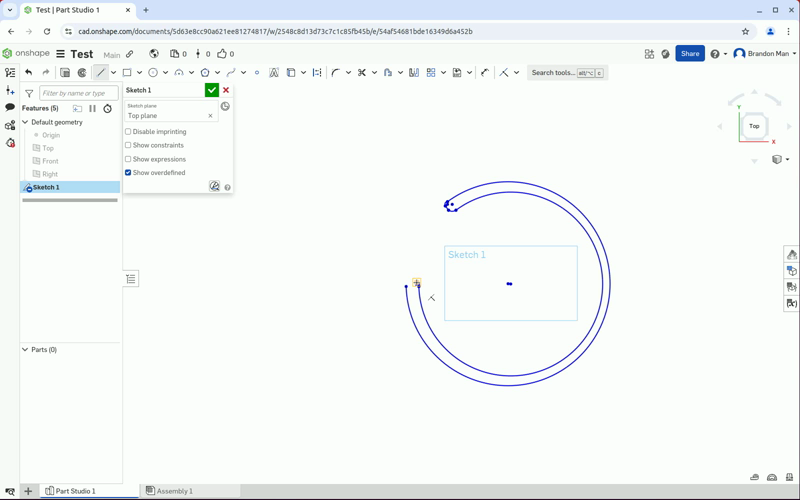
scroll(6)
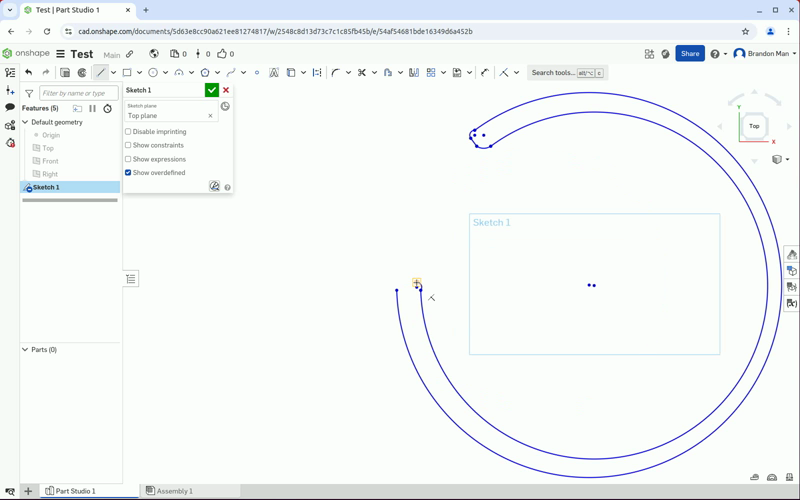
scroll(6)
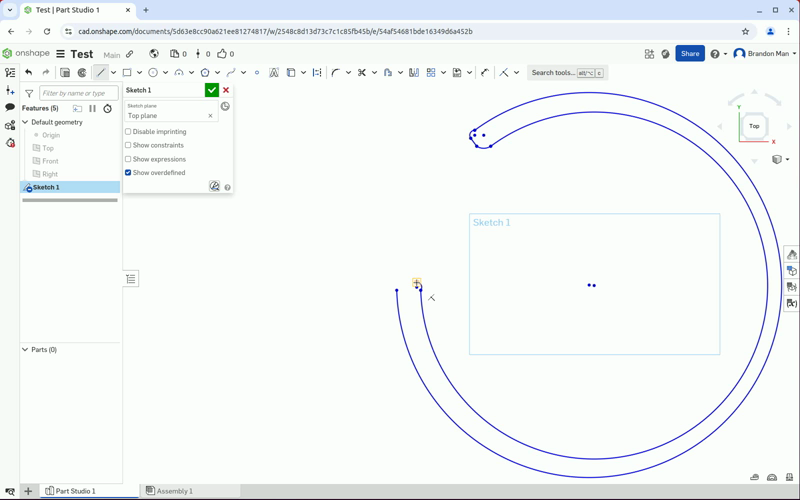
scroll(6)
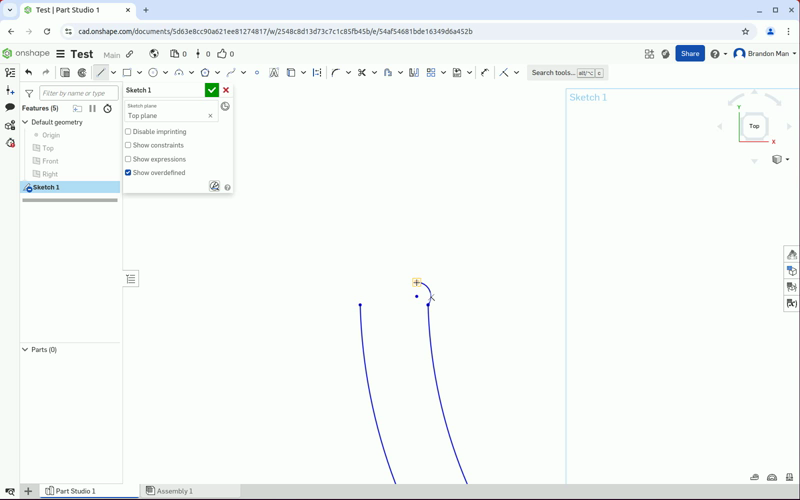
click(416, 282)
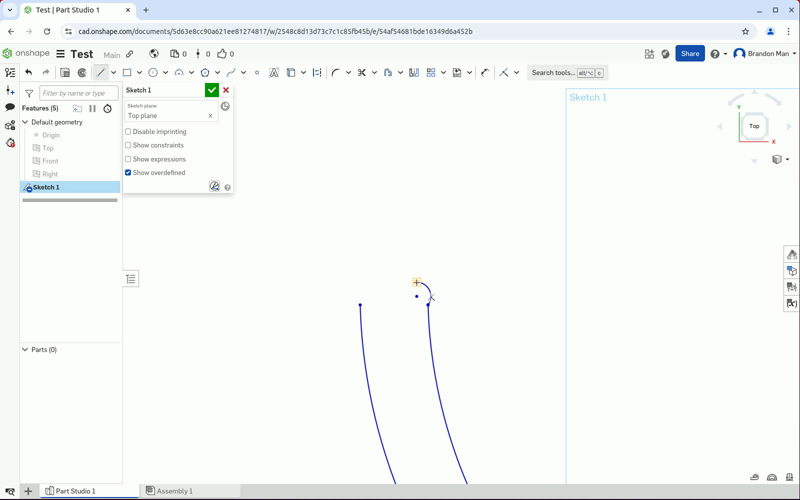
scroll(-6)
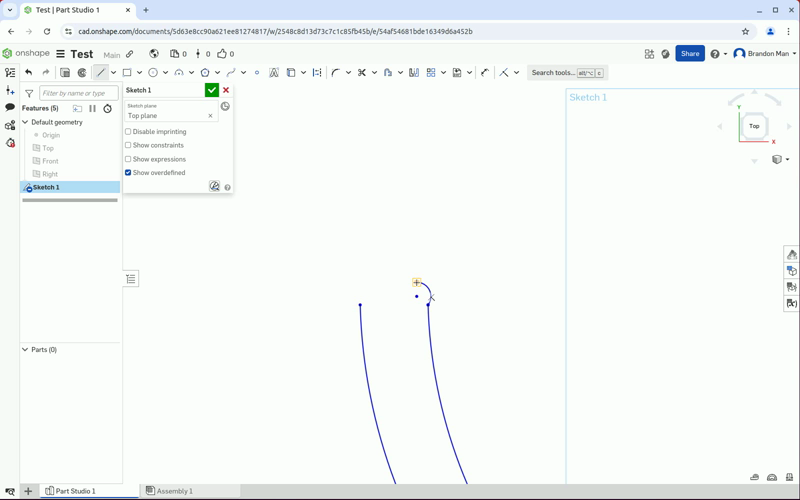
scroll(-6)
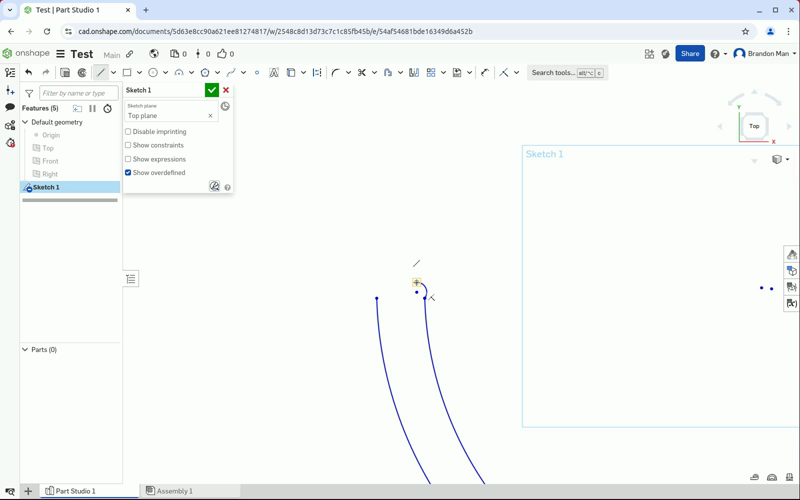
scroll(-6)
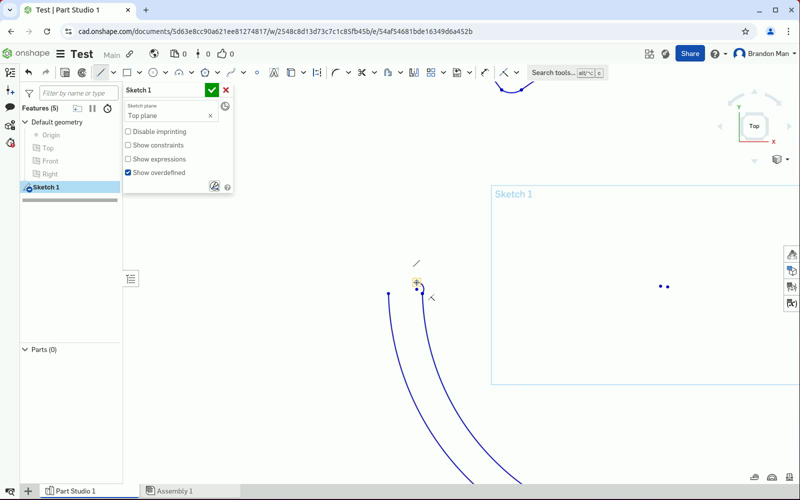
scroll(-6)
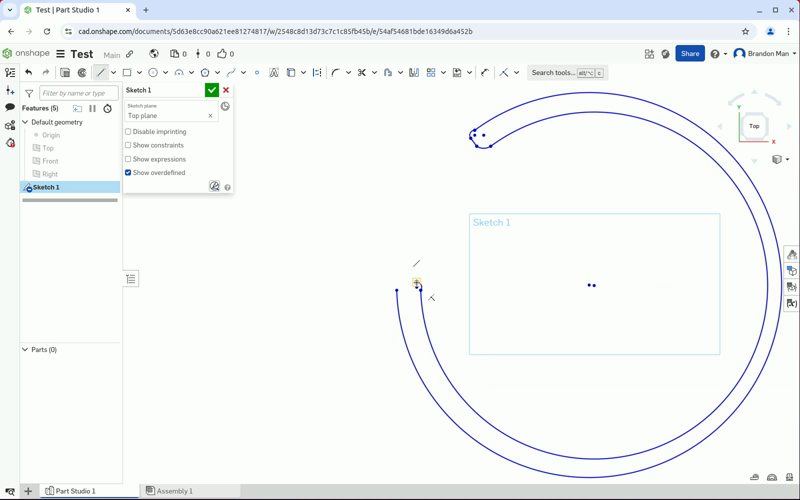
scroll(-6)
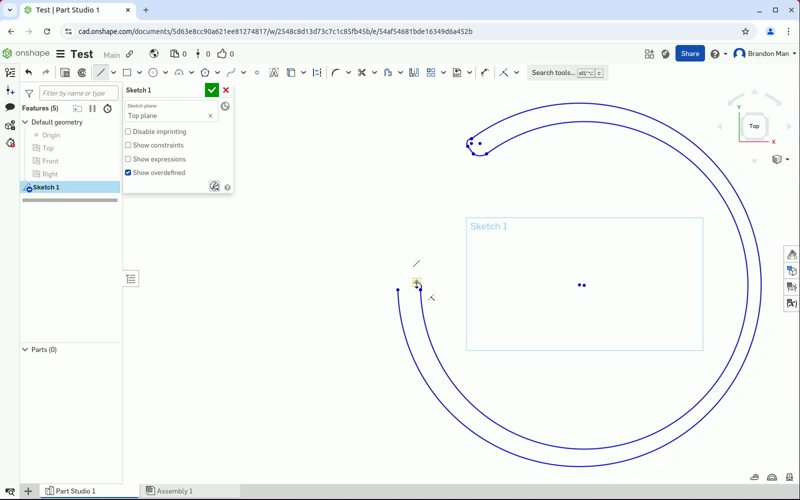
scroll(-6)
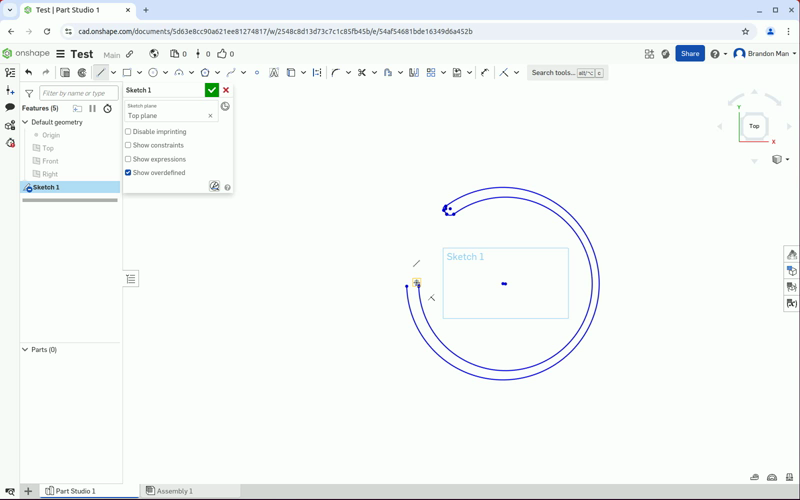
scroll(-6)
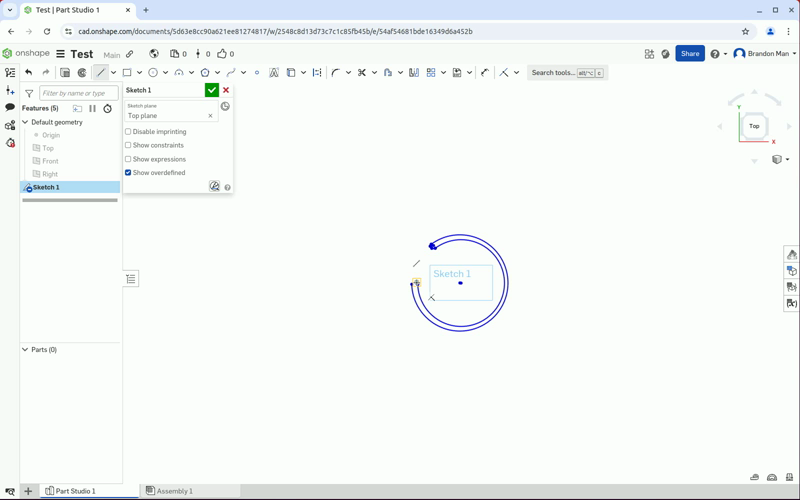
key_down(shift)
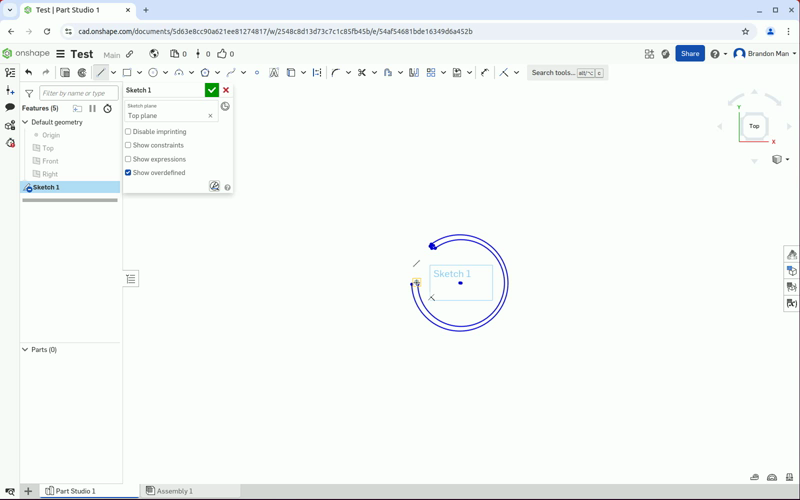
mouse_move(446, 282)
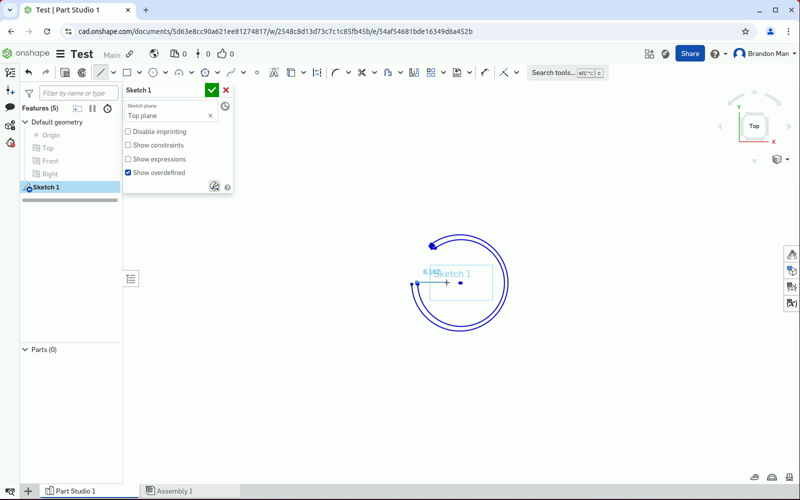
mouse_move(412, 282)
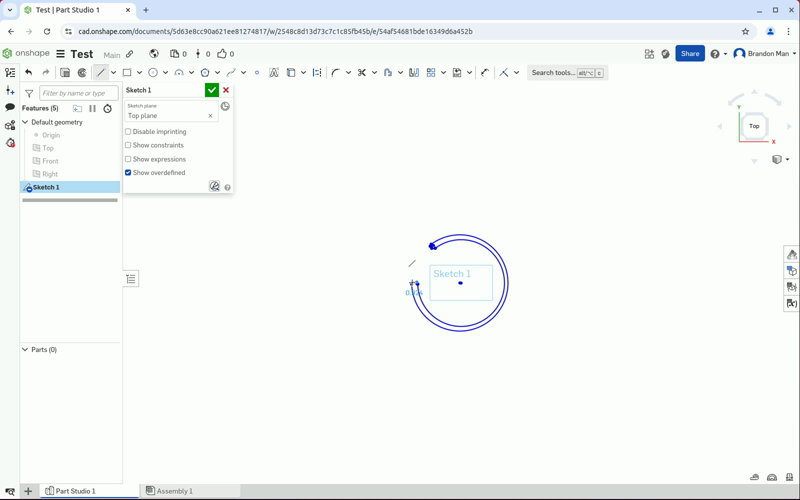
scroll(6)
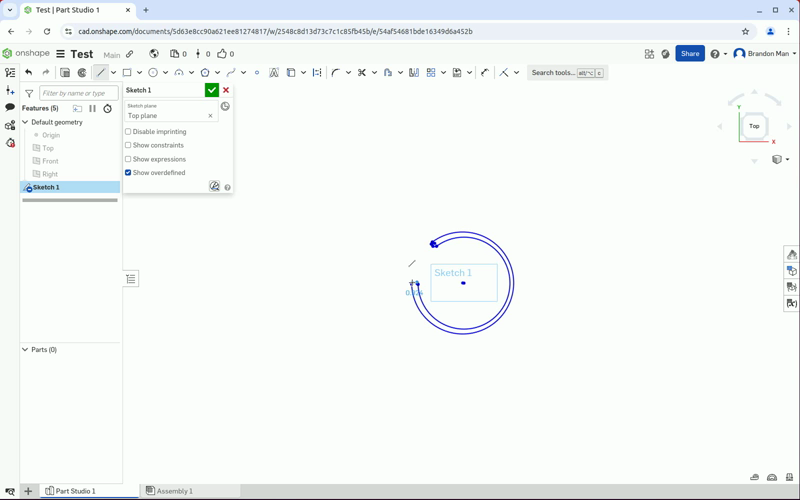
scroll(6)
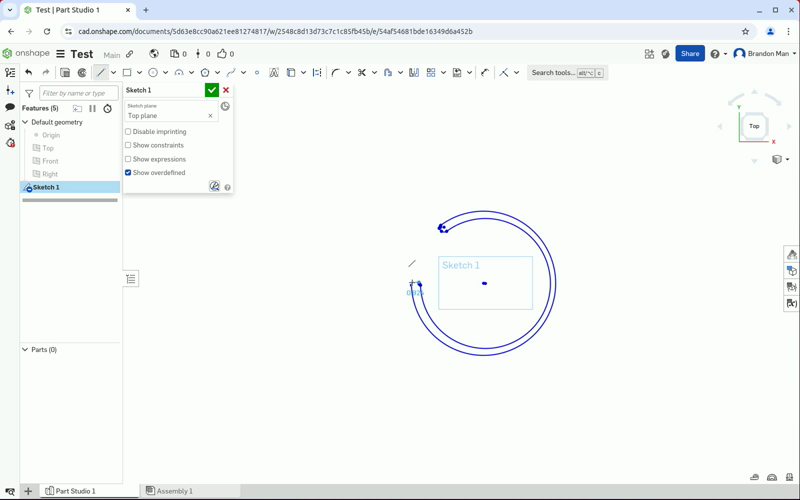
scroll(6)
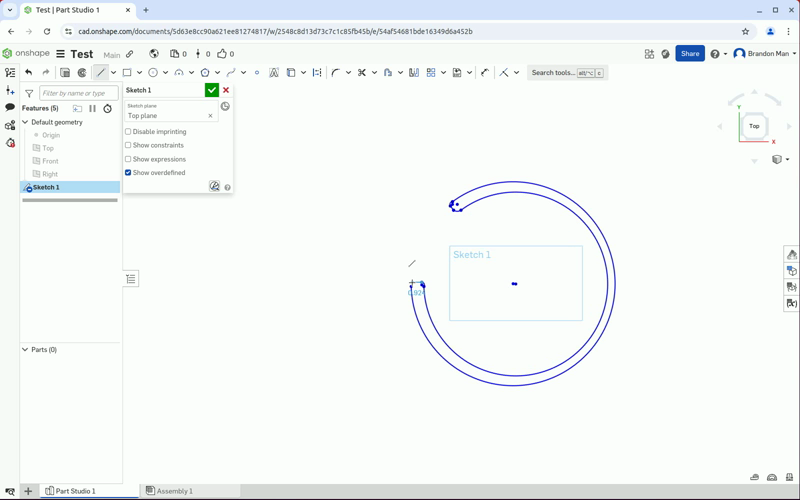
scroll(6)
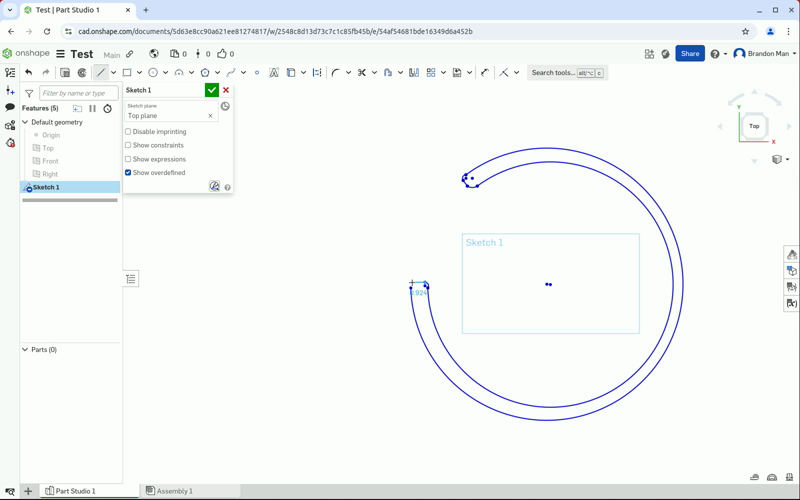
scroll(6)
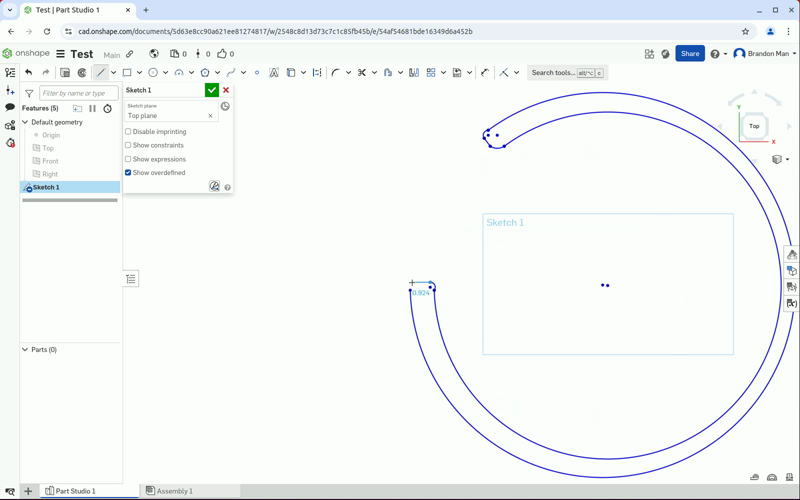
scroll(6)
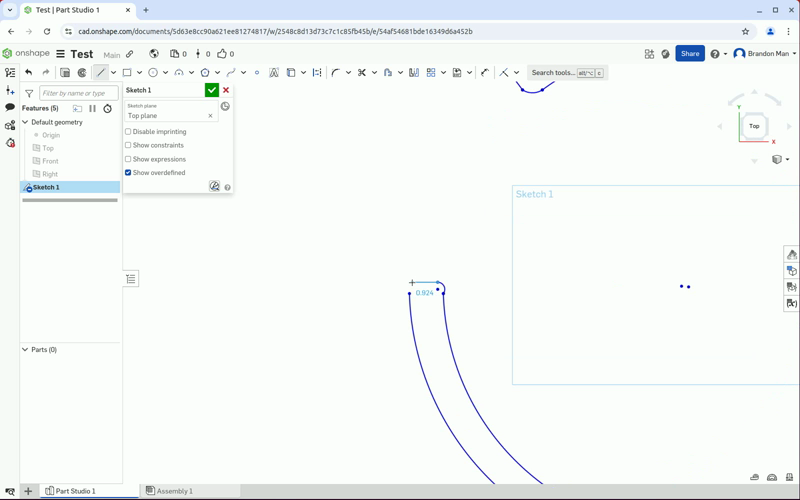
scroll(6)
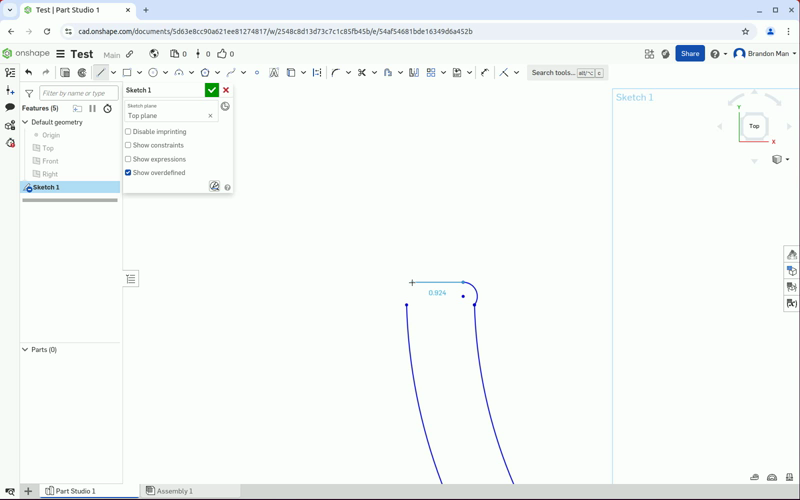
click(412, 282)
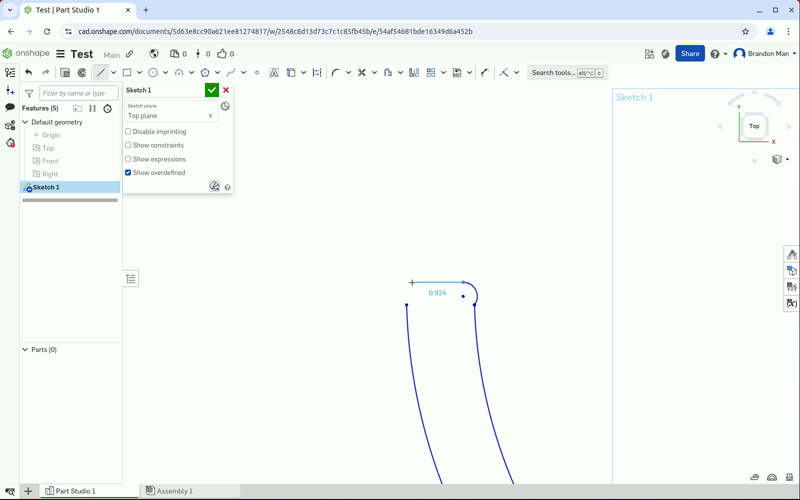
scroll(-6)
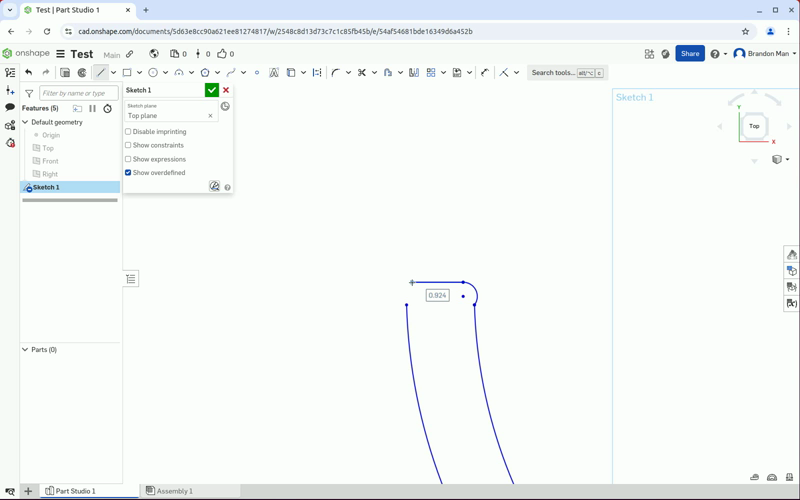
scroll(-6)
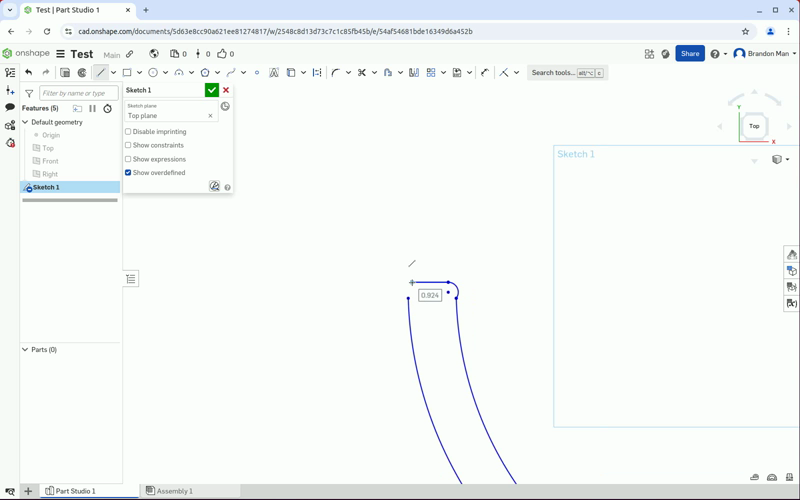
scroll(-6)
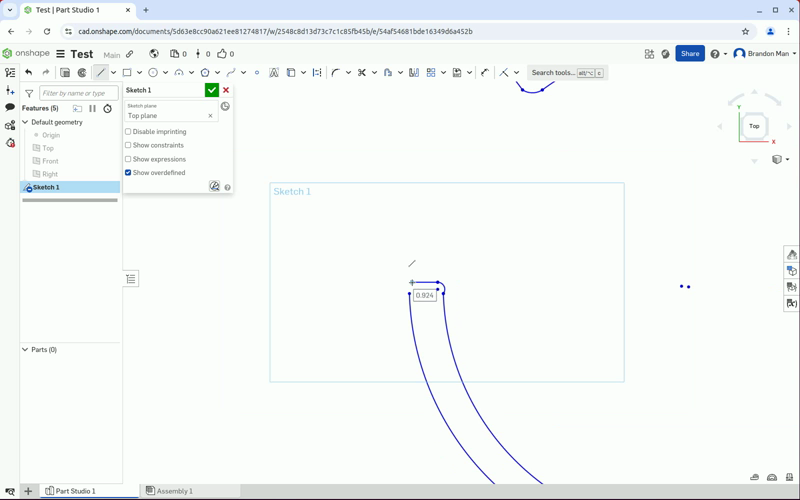
scroll(-6)
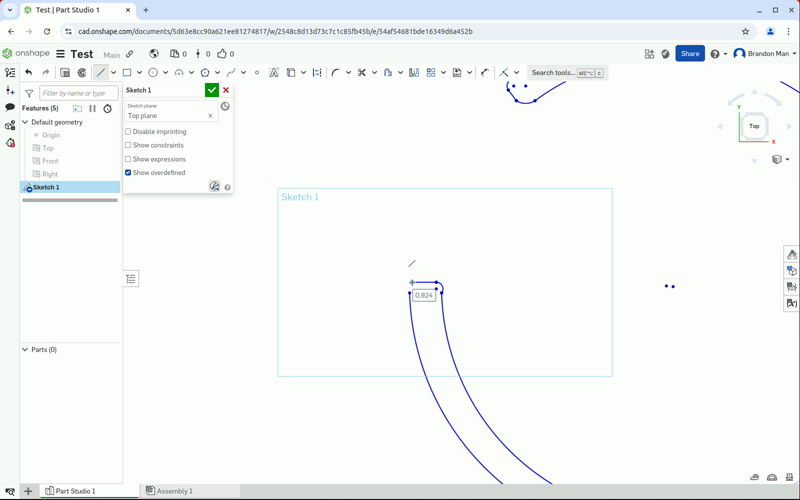
scroll(-6)
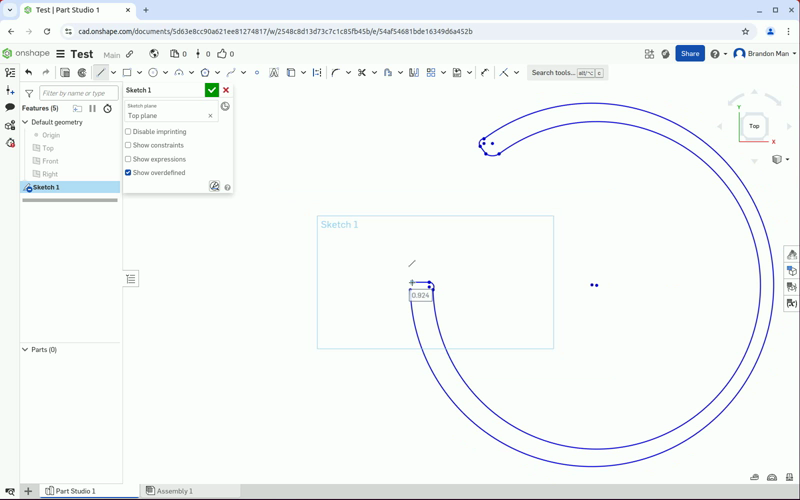
scroll(-6)
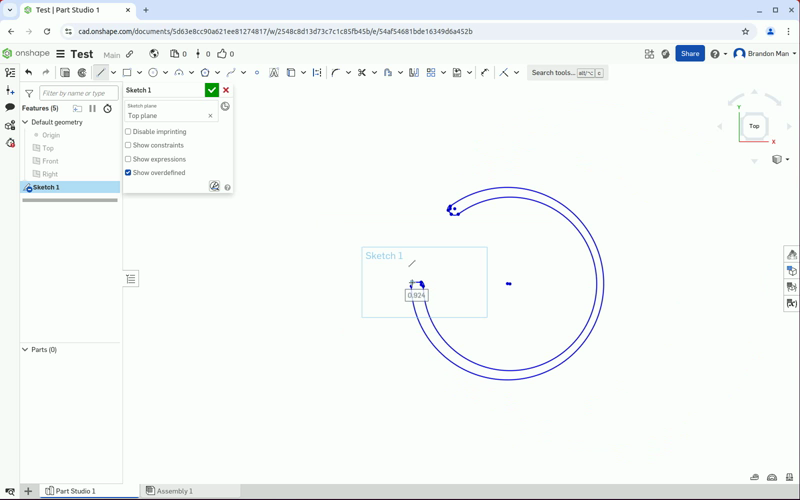
scroll(-6)
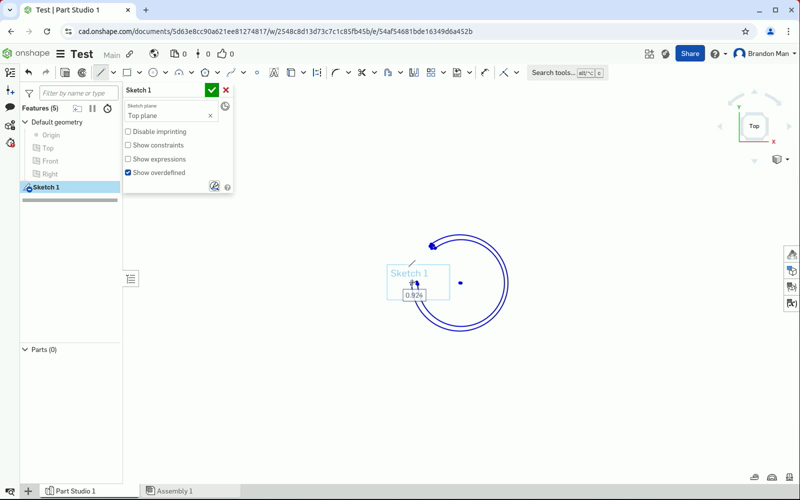
key_up(shift)
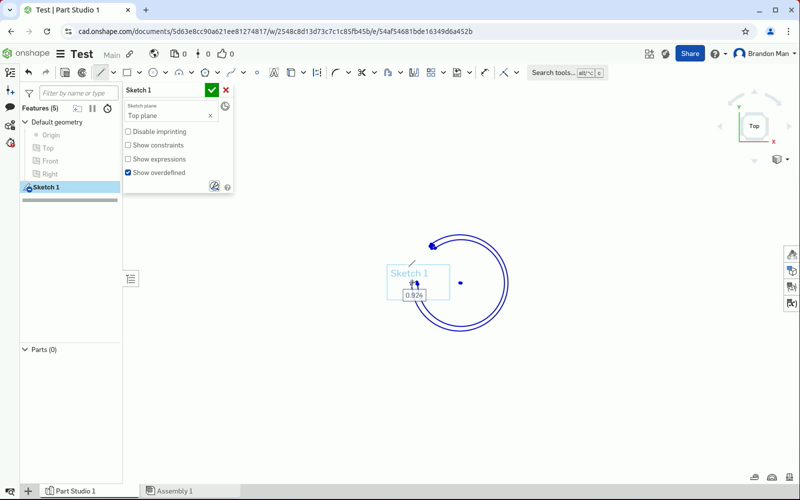
key(esc)
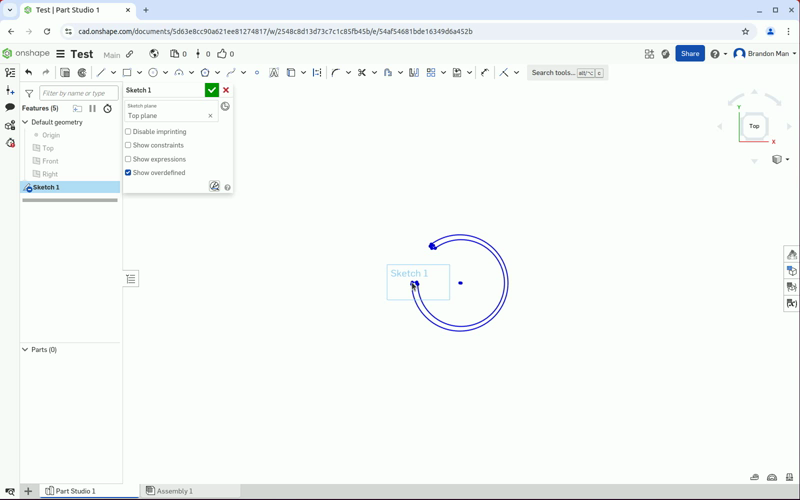
key(a)
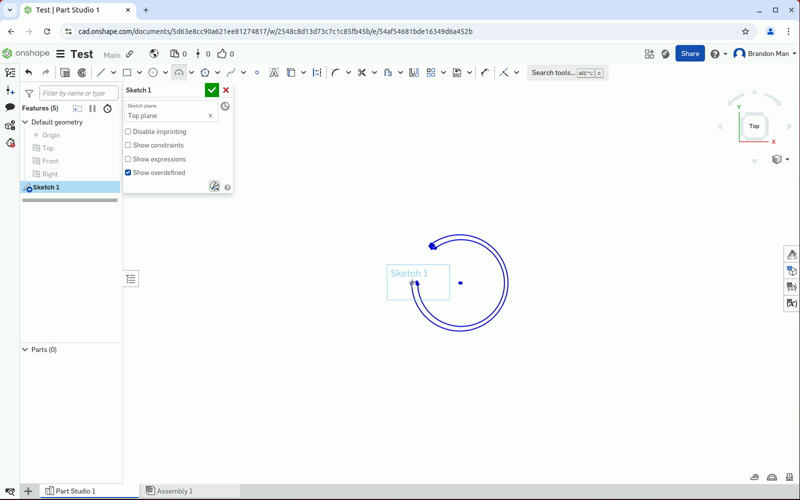
mouse_move(412, 282)
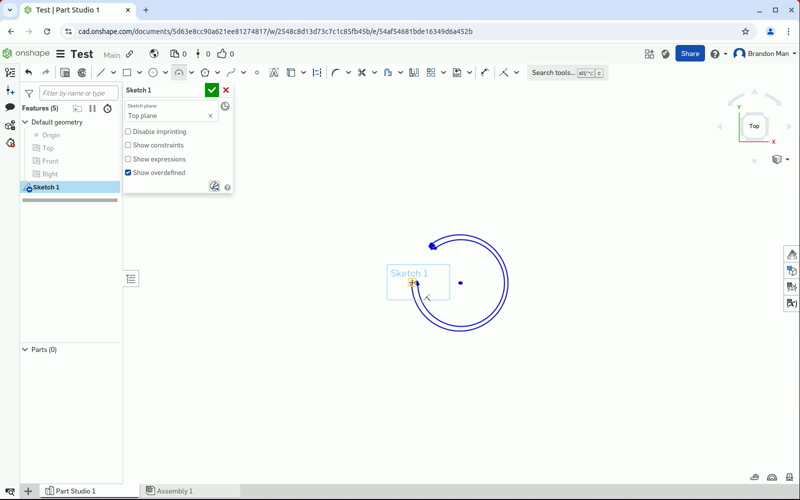
scroll(6)
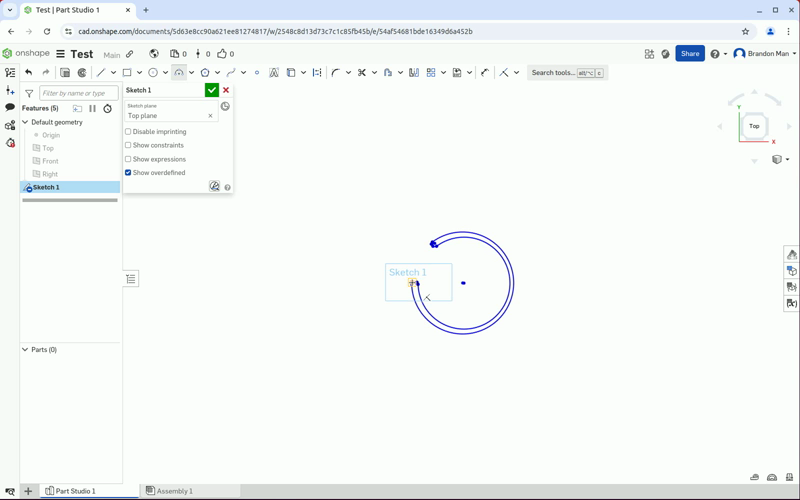
scroll(6)
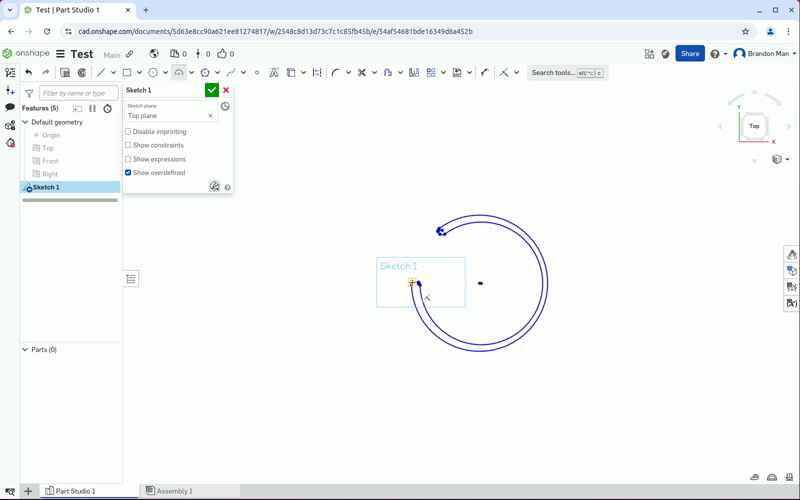
scroll(6)
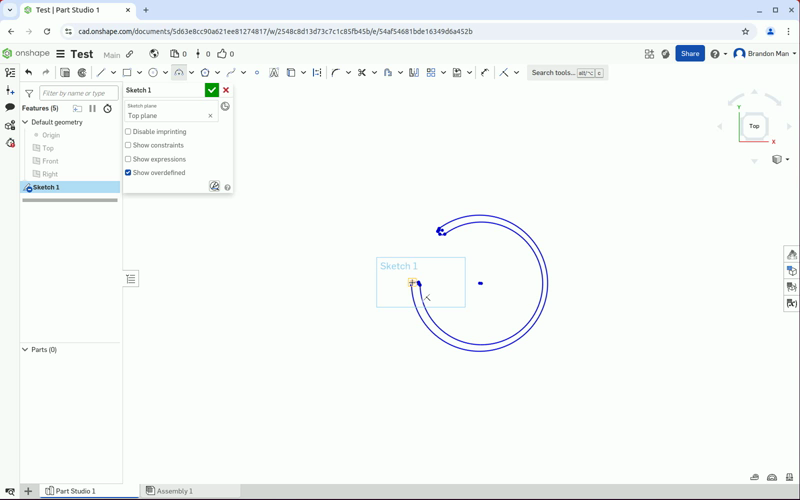
scroll(6)
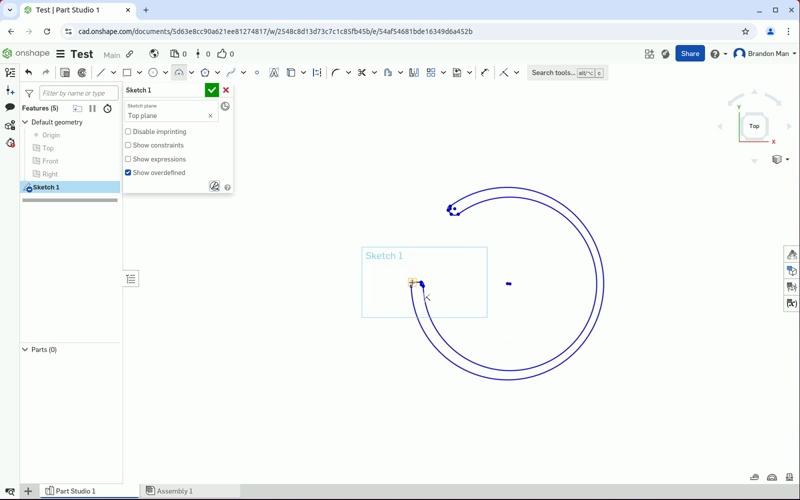
scroll(6)
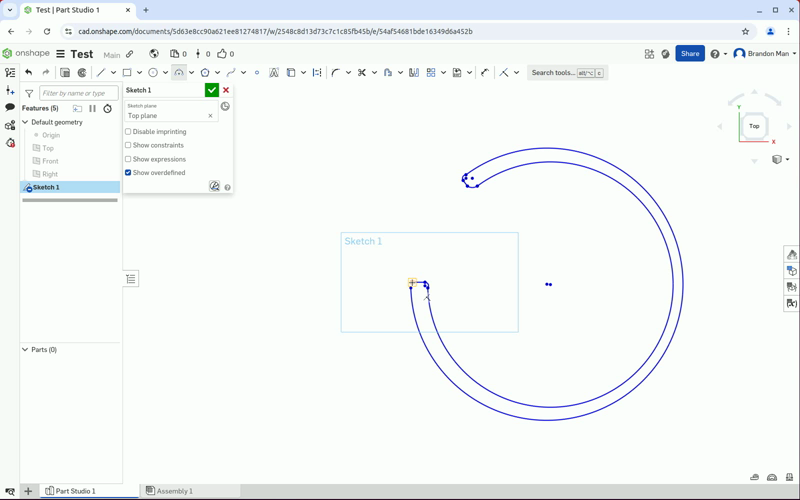
scroll(6)
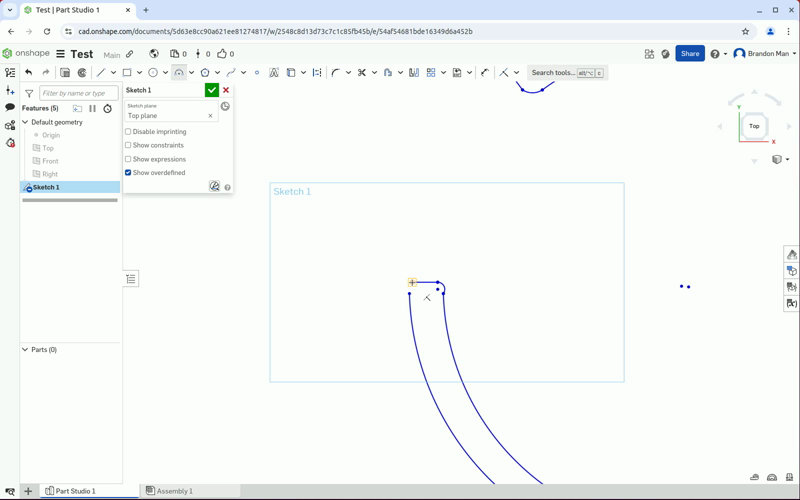
scroll(6)
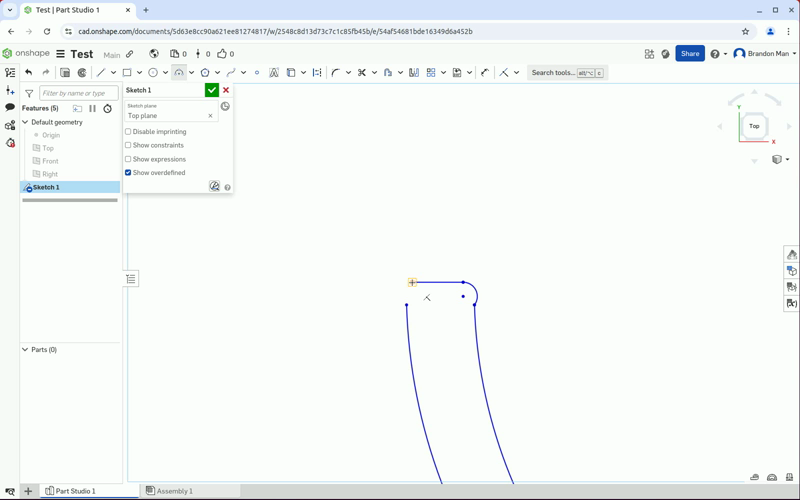
click(412, 282)
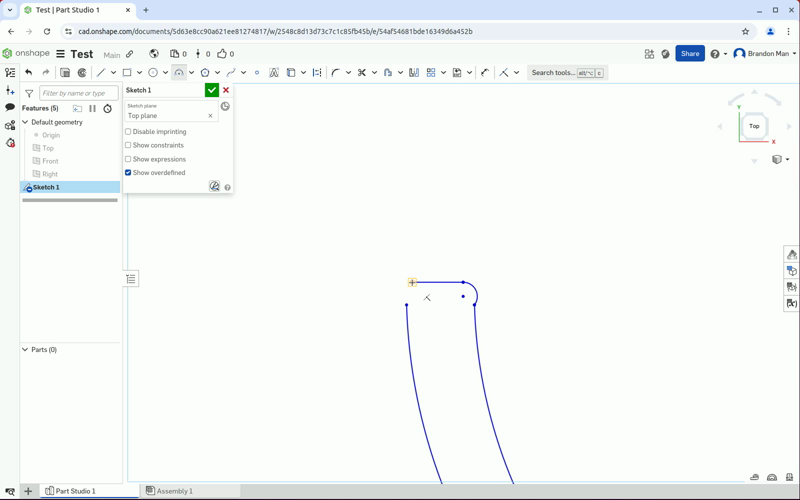
scroll(-6)
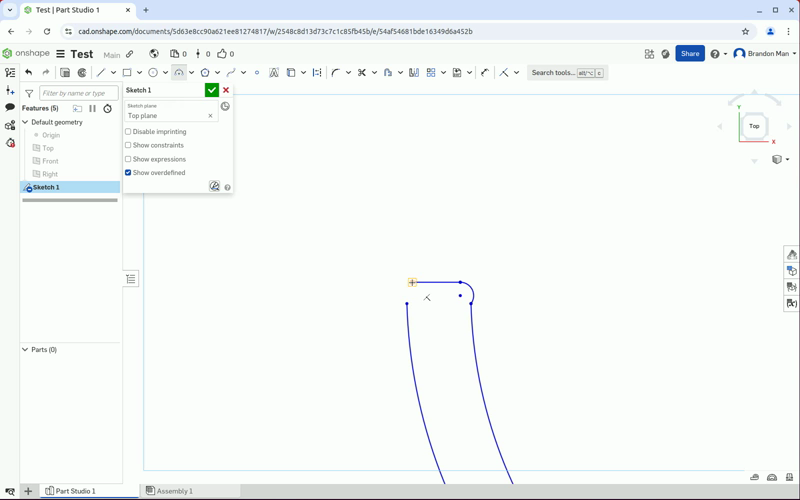
scroll(-6)
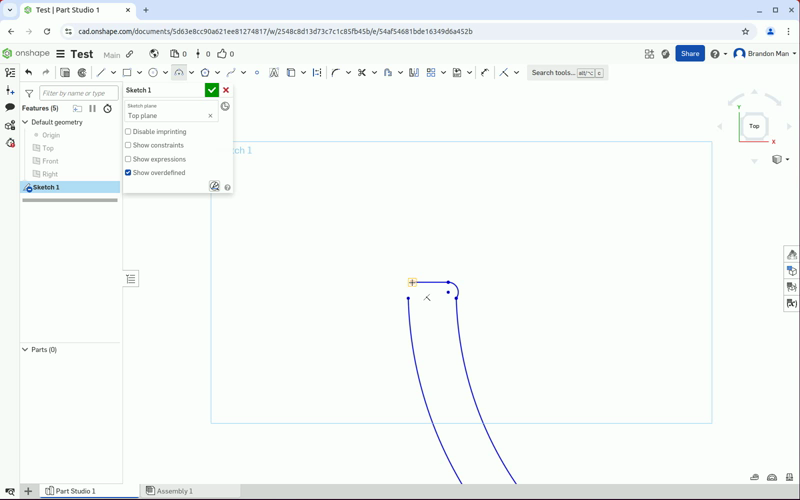
scroll(-6)
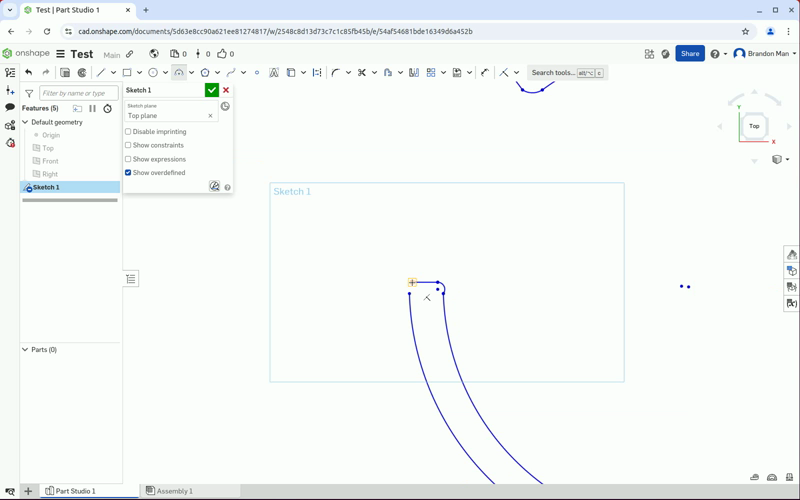
scroll(-6)
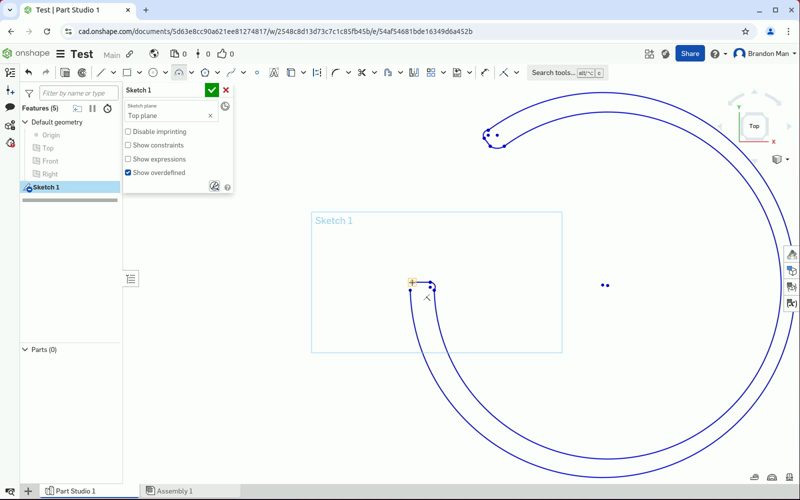
scroll(-6)
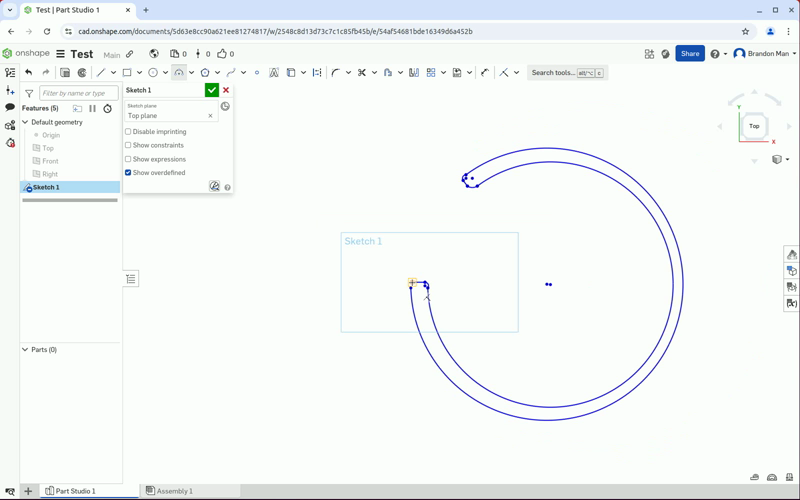
scroll(-6)
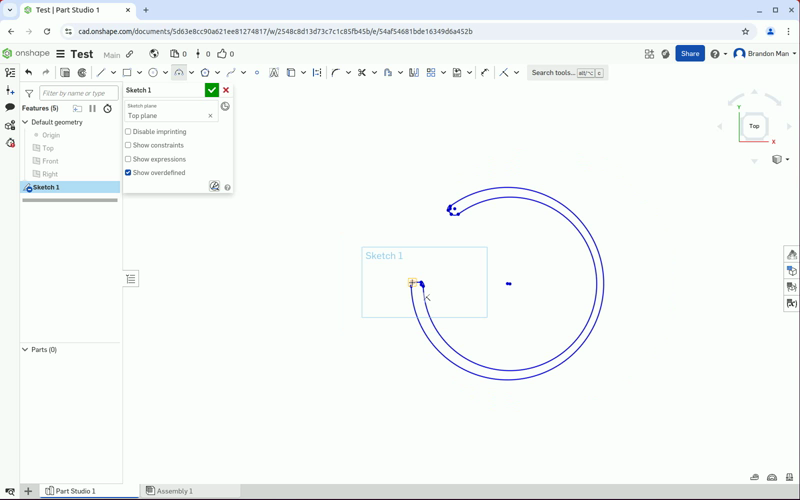
scroll(-6)
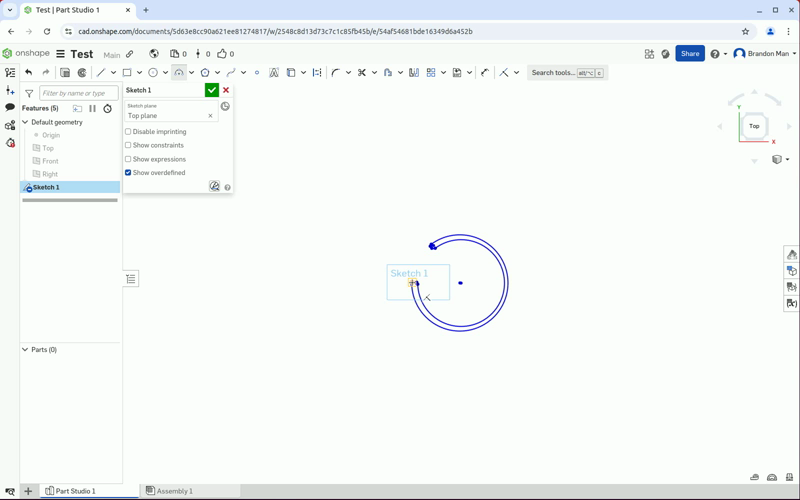
mouse_move(411, 284)
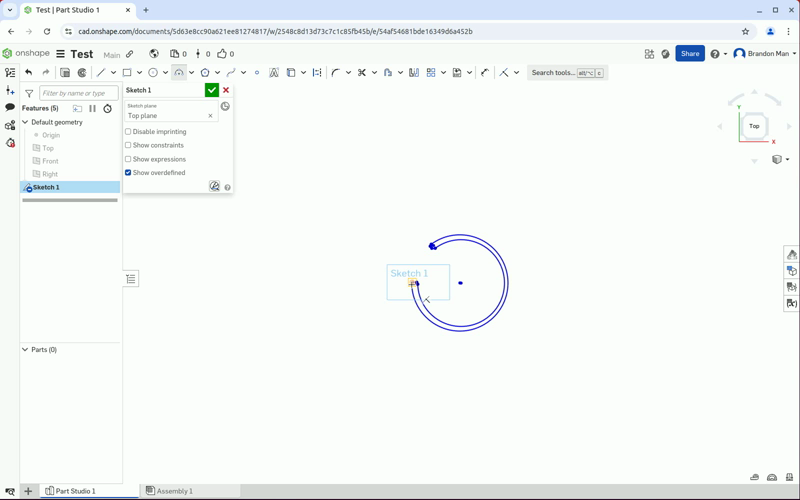
scroll(6)
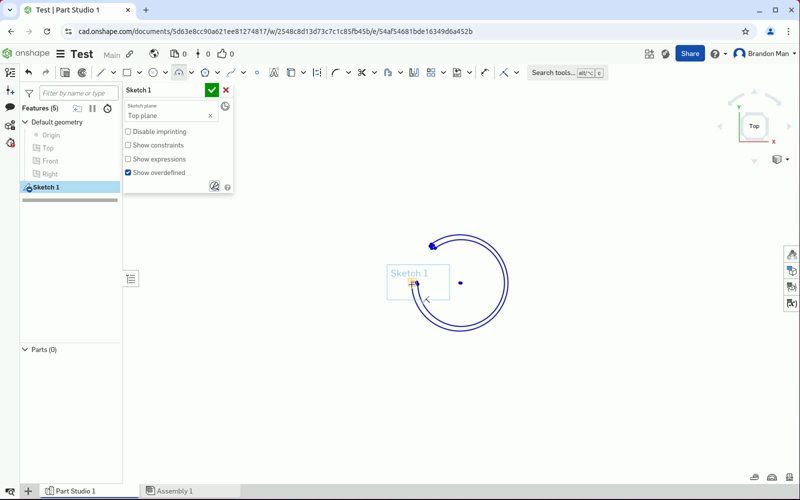
scroll(6)
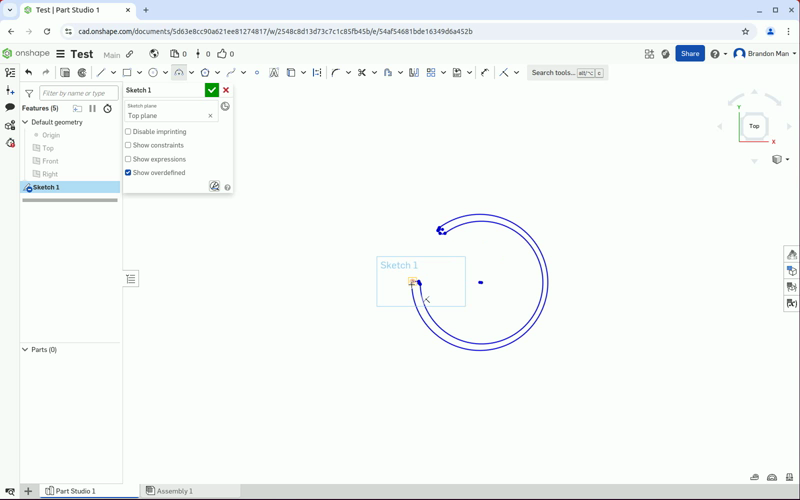
scroll(6)
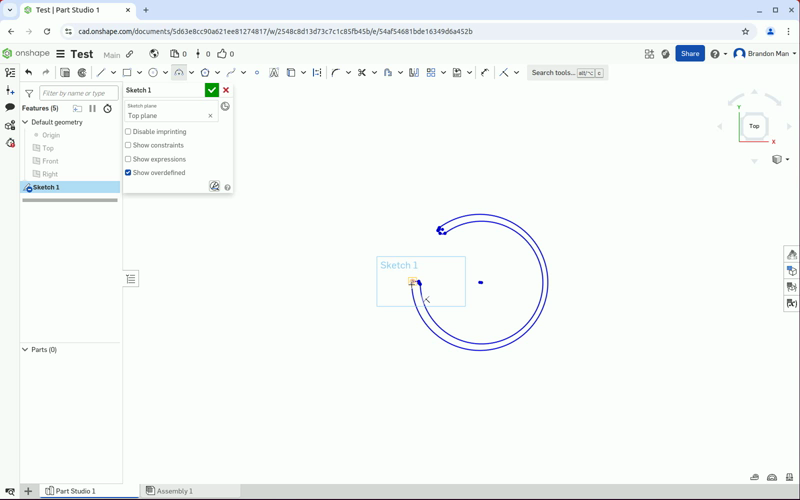
scroll(6)
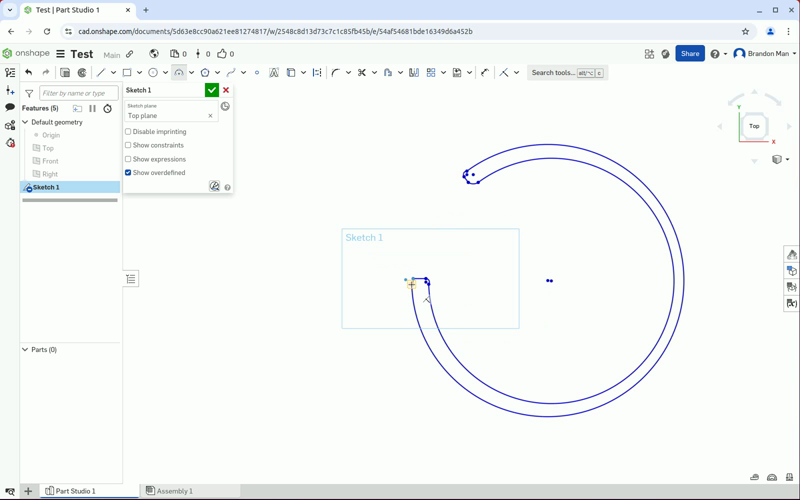
scroll(6)
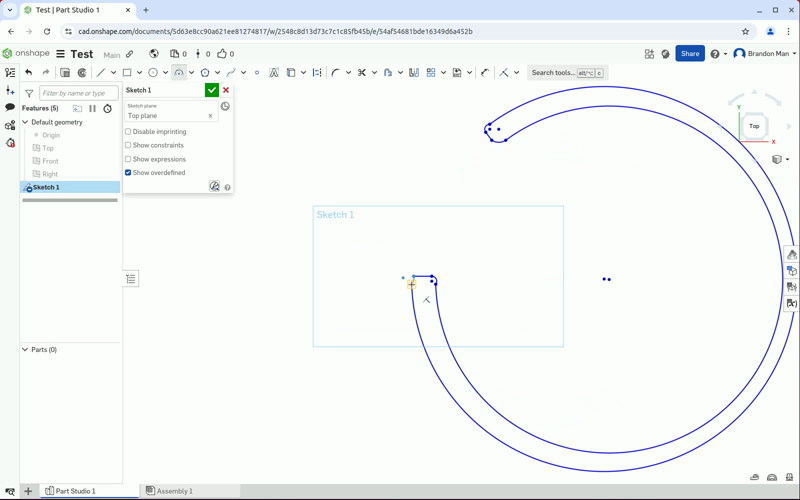
scroll(6)
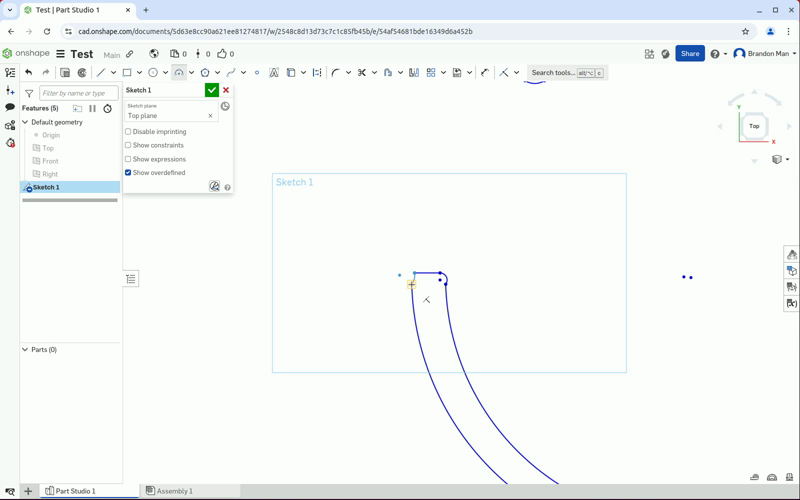
scroll(6)
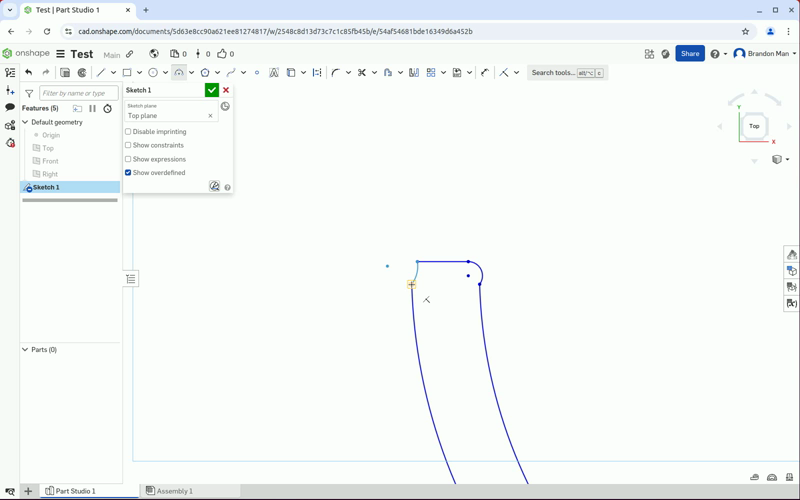
click(411, 284)
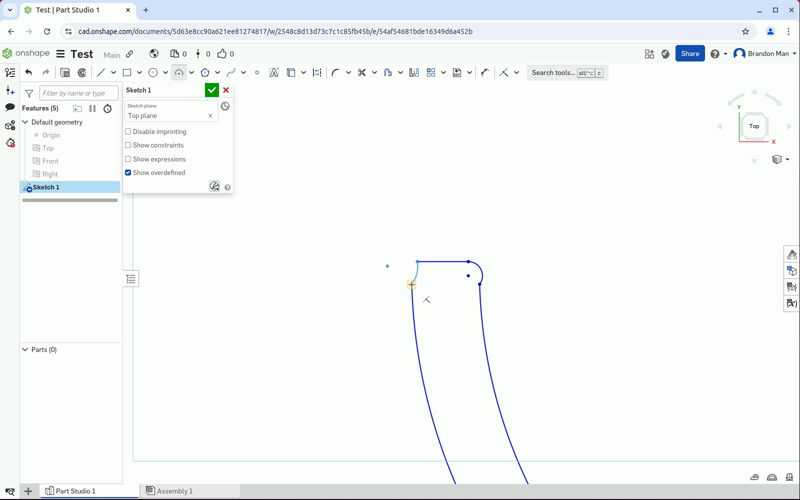
scroll(-6)
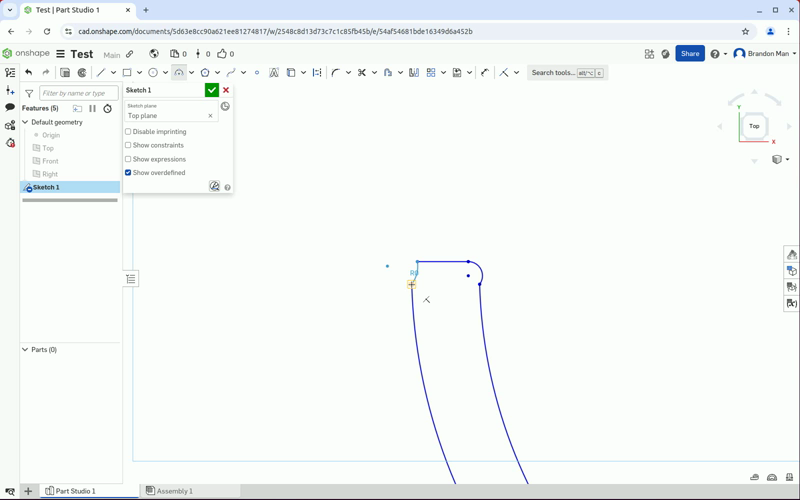
scroll(-6)
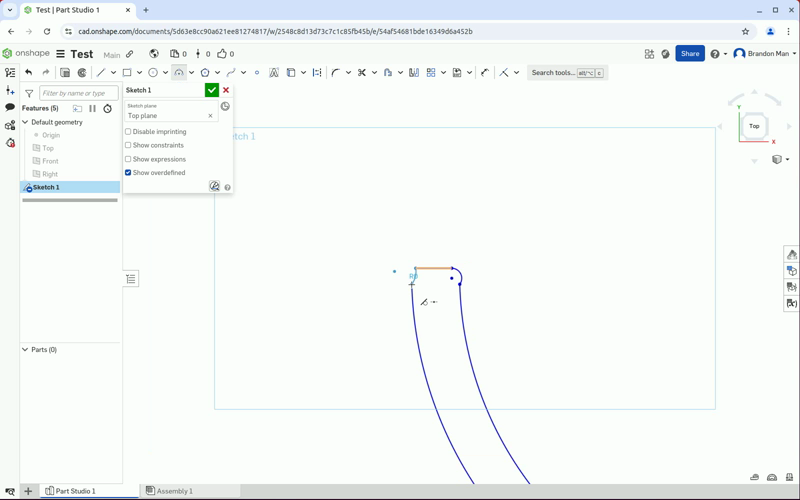
scroll(-6)
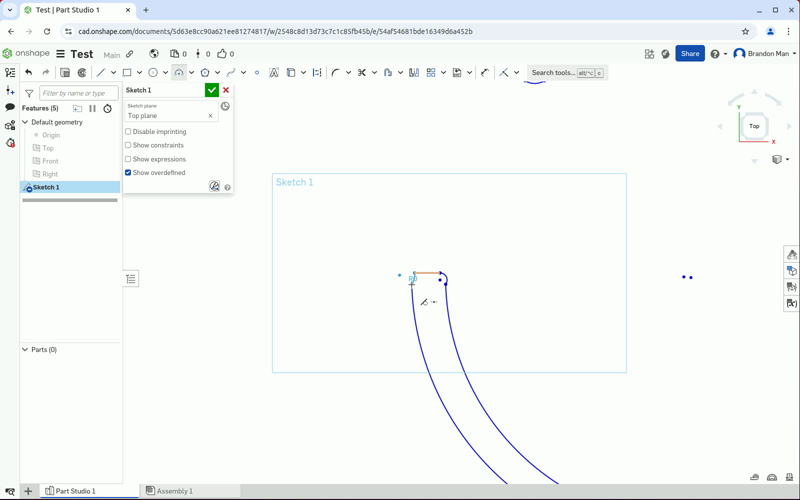
scroll(-6)
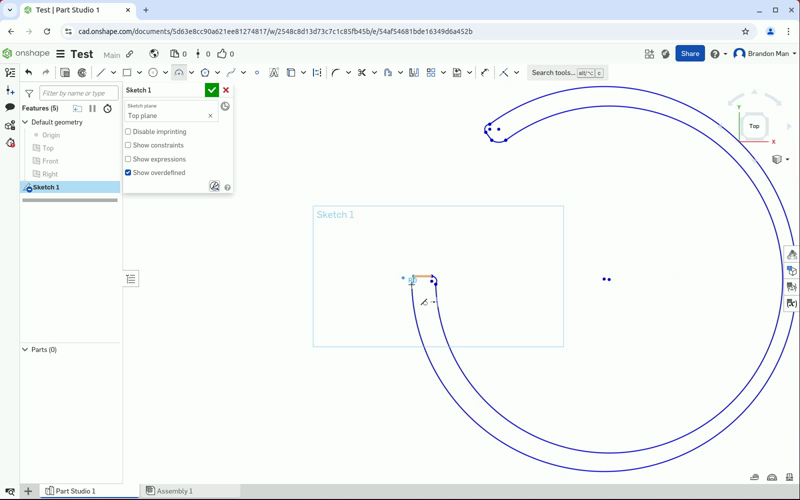
scroll(-6)
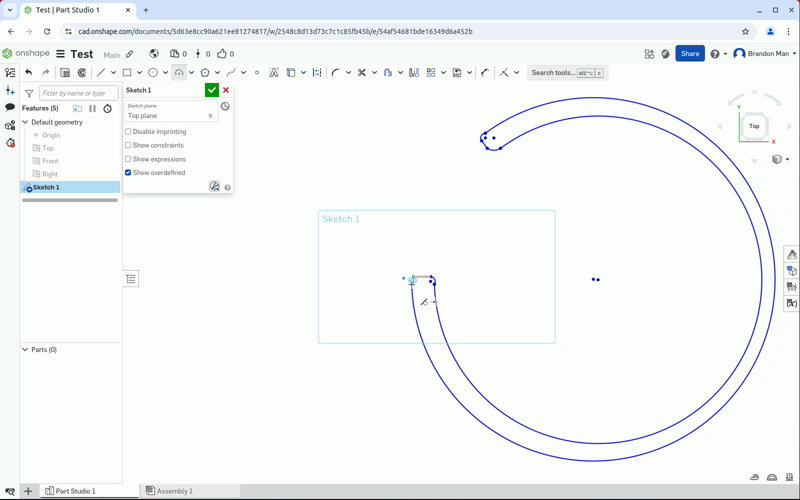
scroll(-6)
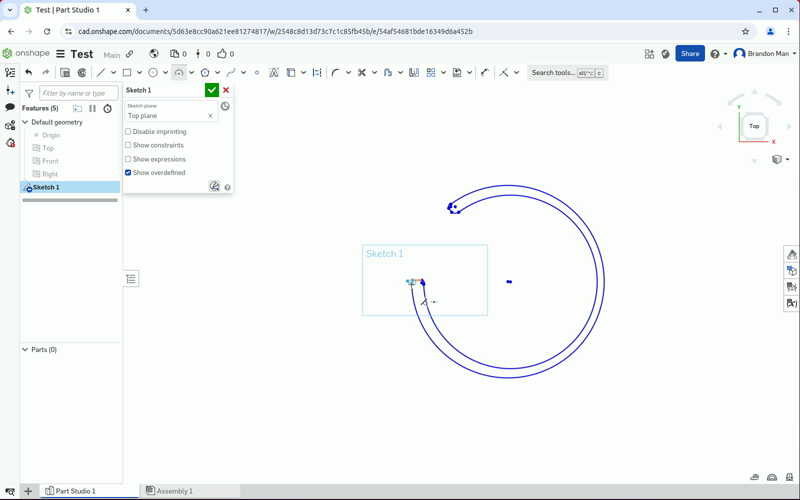
scroll(-6)
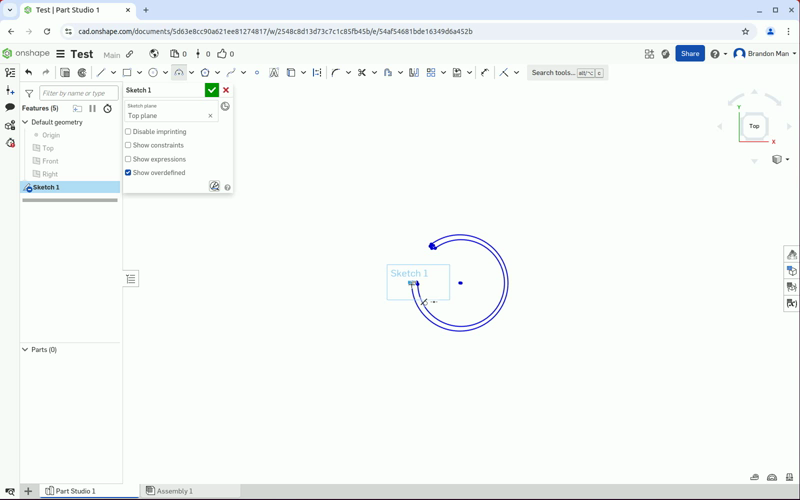
key_down(shift)
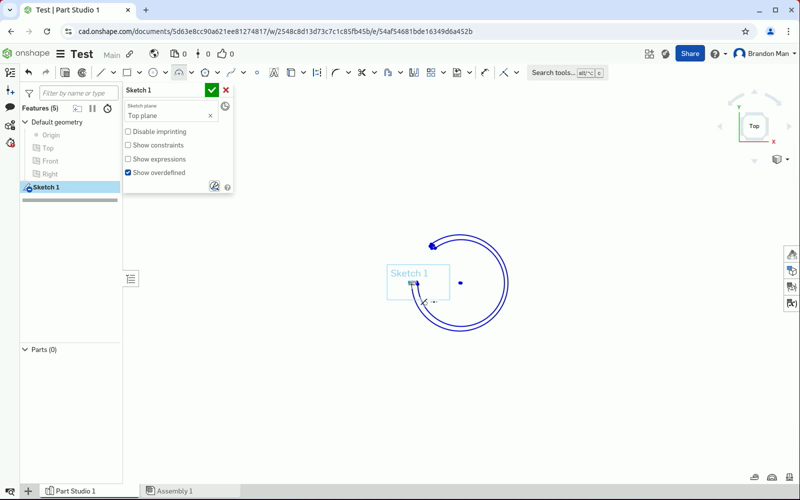
mouse_move(411, 282)
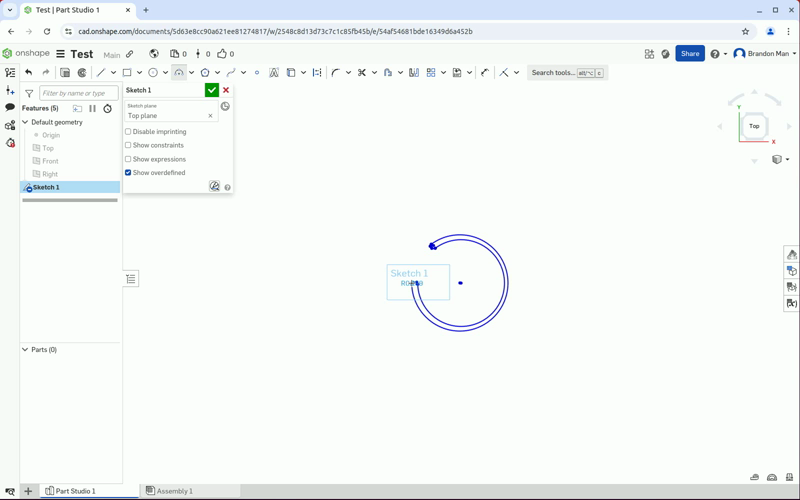
scroll(6)
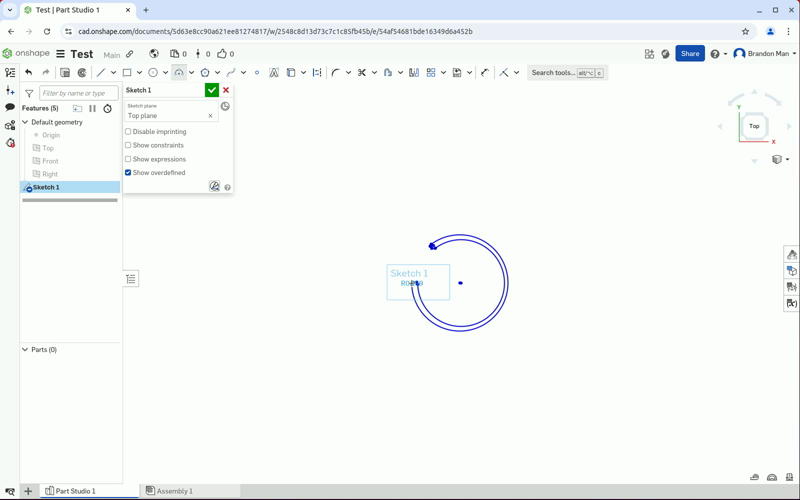
scroll(6)
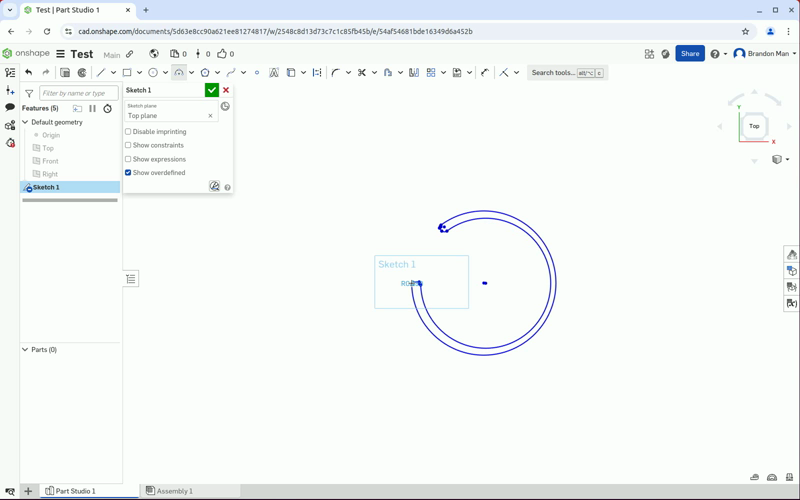
scroll(6)
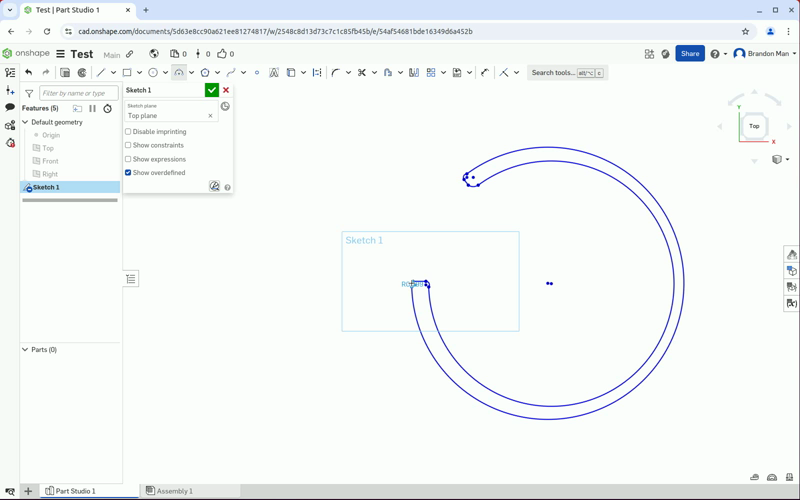
scroll(6)
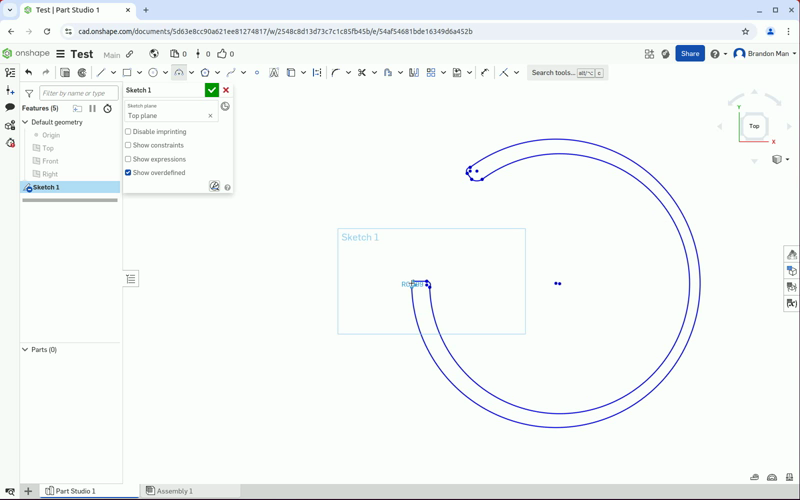
scroll(6)
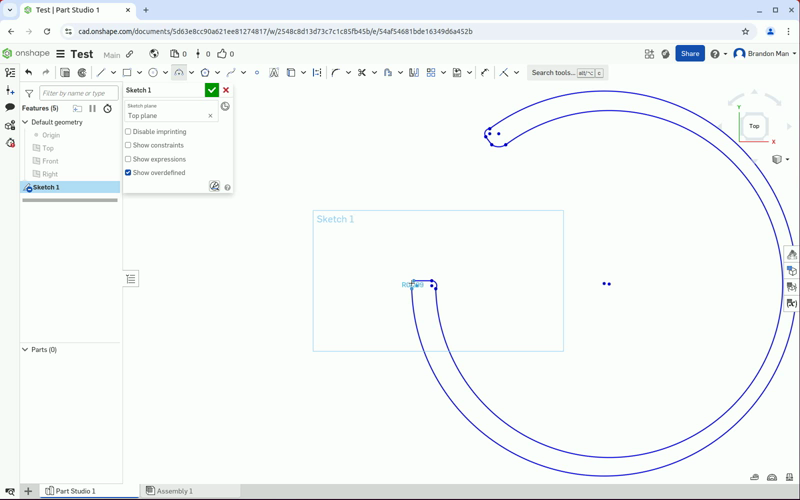
scroll(6)
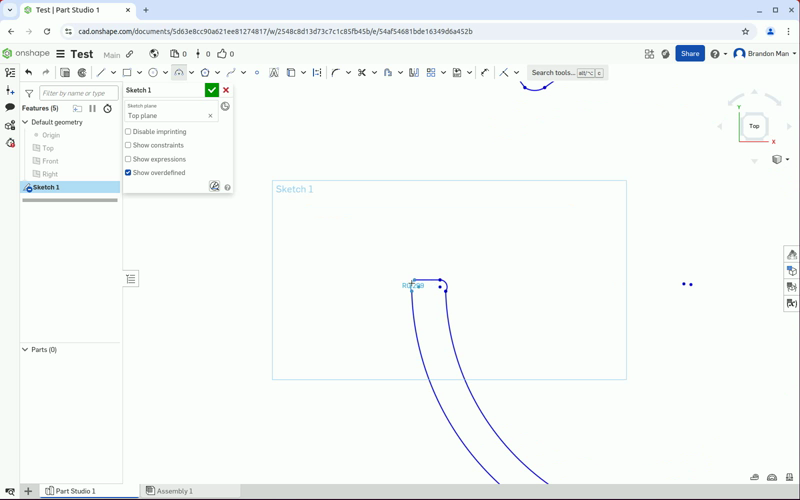
scroll(6)
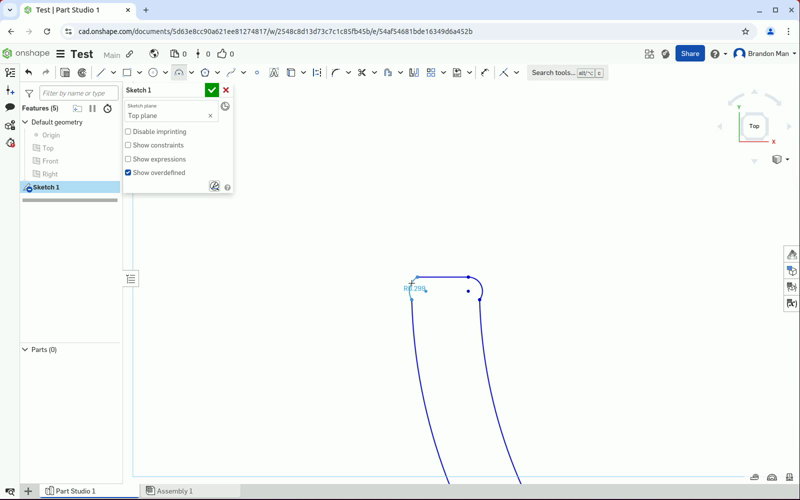
click(411, 282)
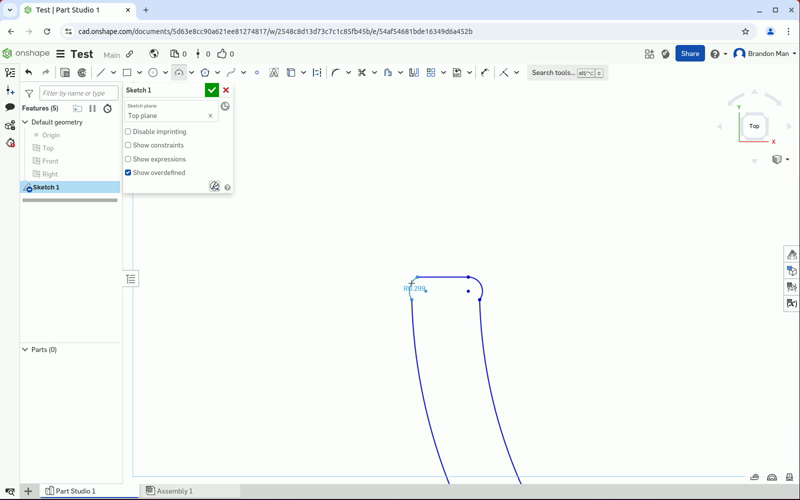
scroll(-6)
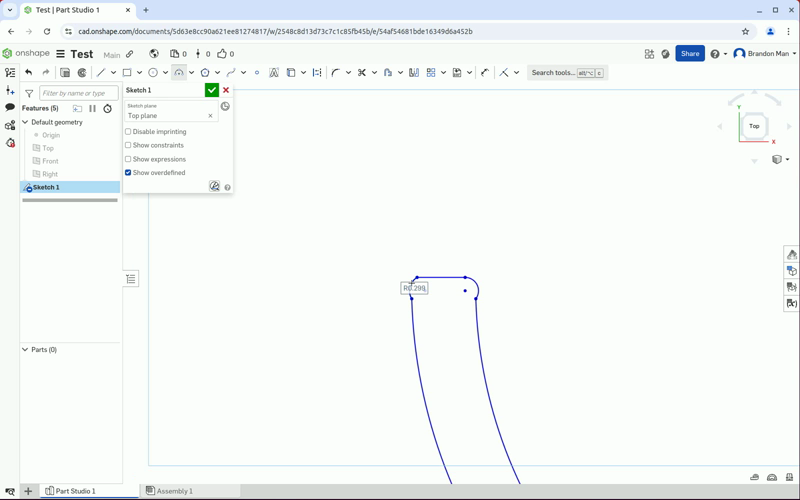
scroll(-6)
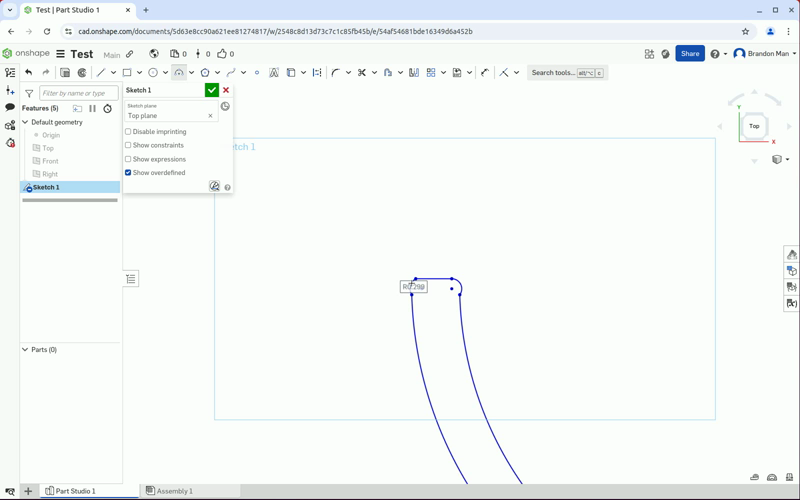
scroll(-6)
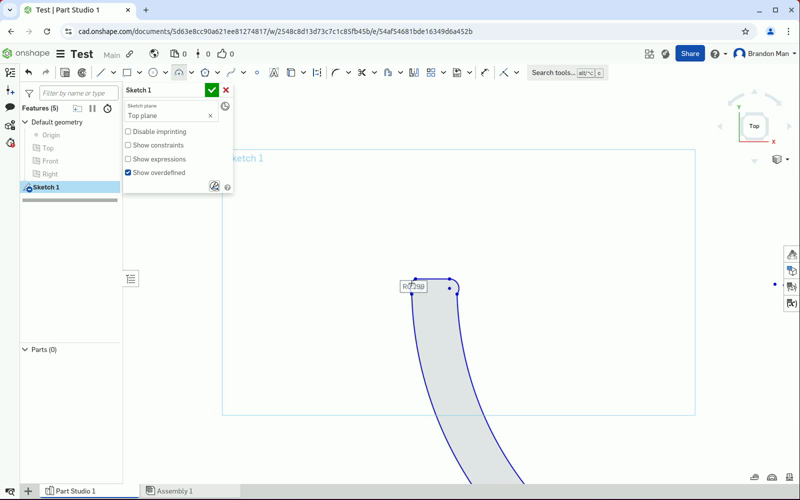
scroll(-6)
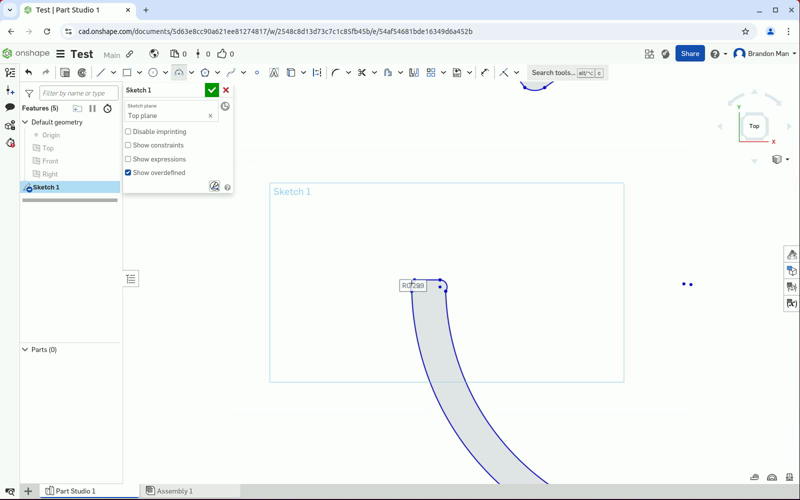
scroll(-6)
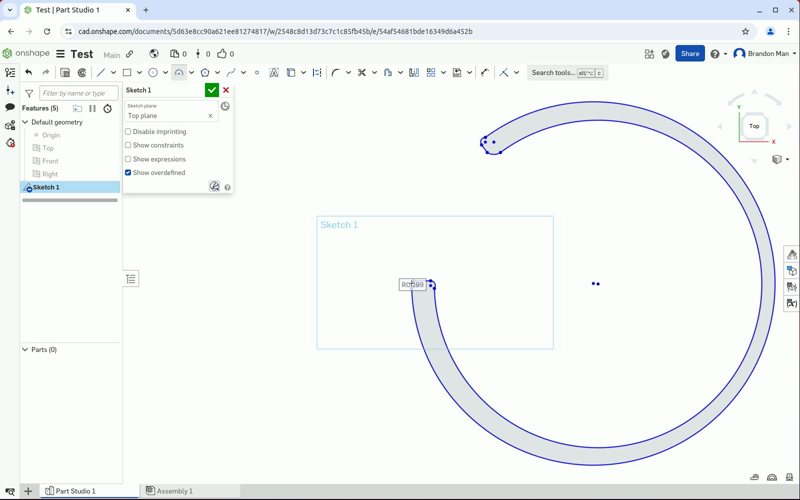
scroll(-6)
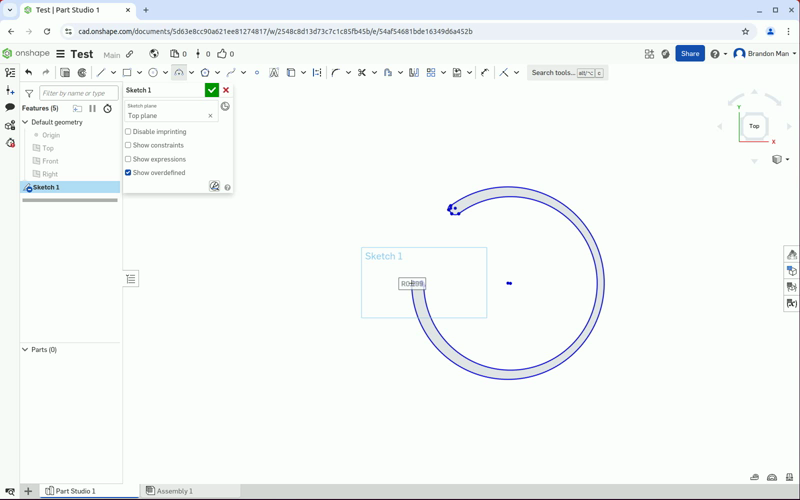
scroll(-6)
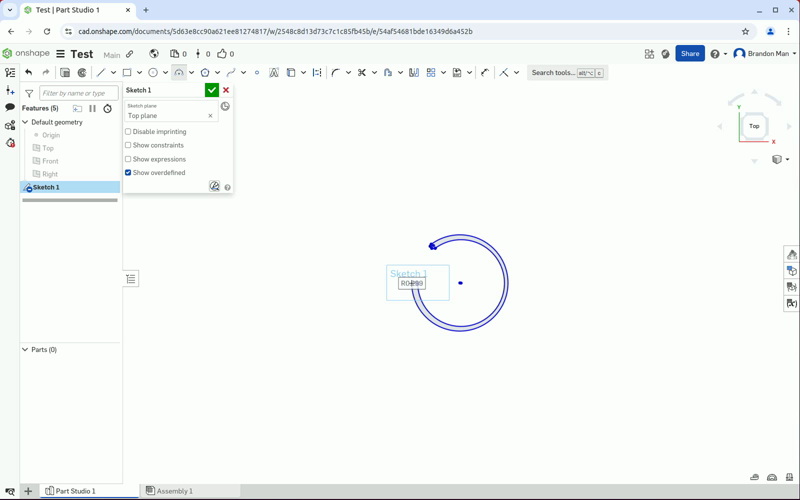
key_up(shift)
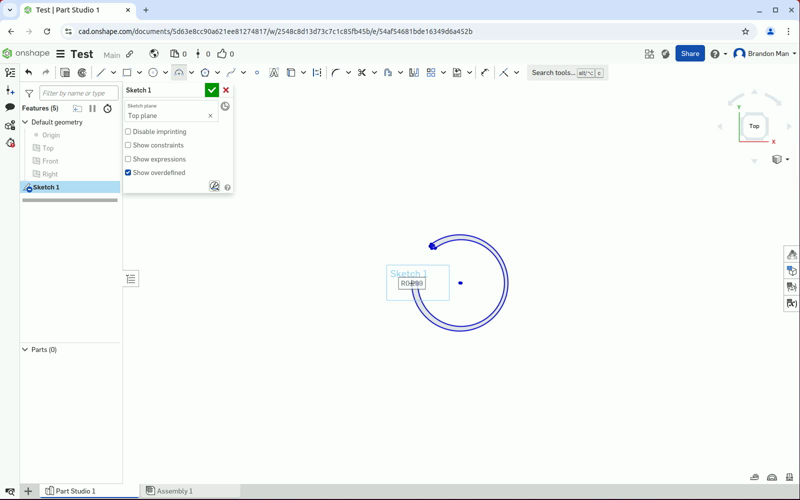
key(esc)
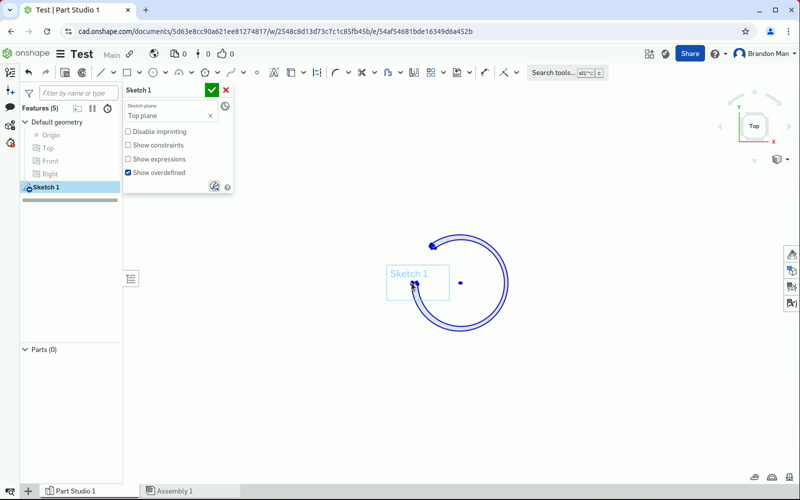
mouse_move(420, 306)
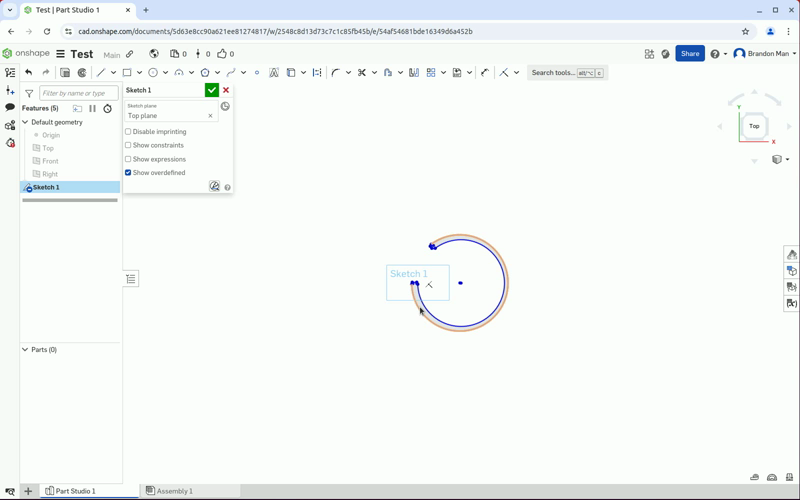
scroll(6)
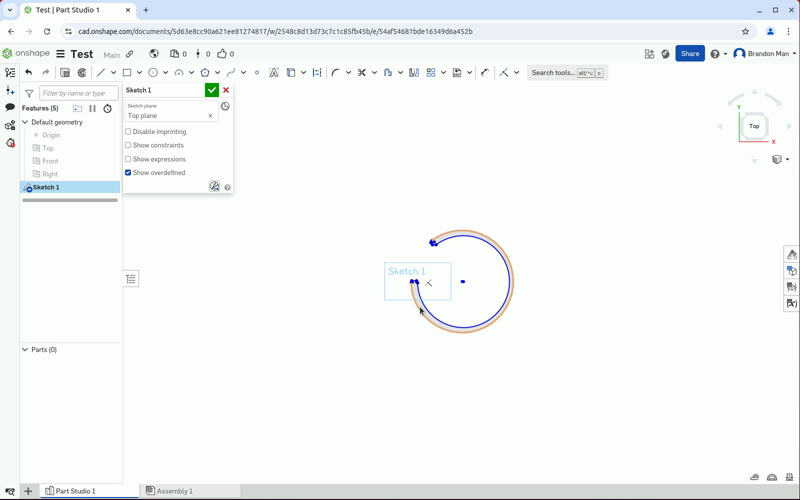
scroll(6)
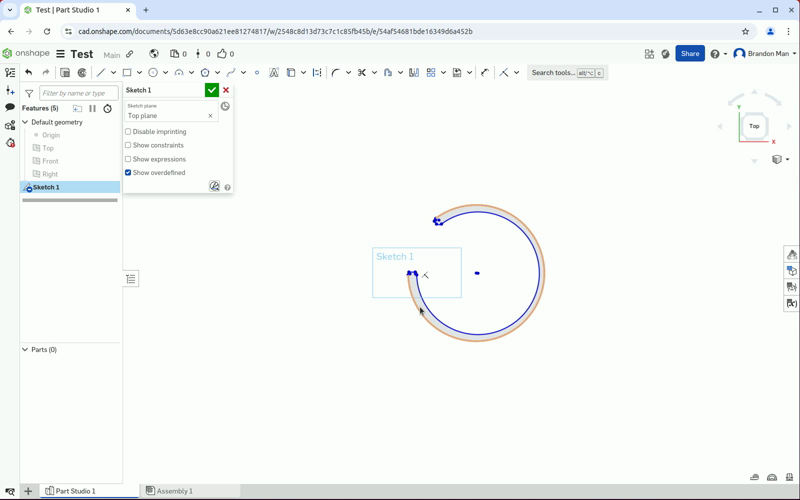
scroll(6)
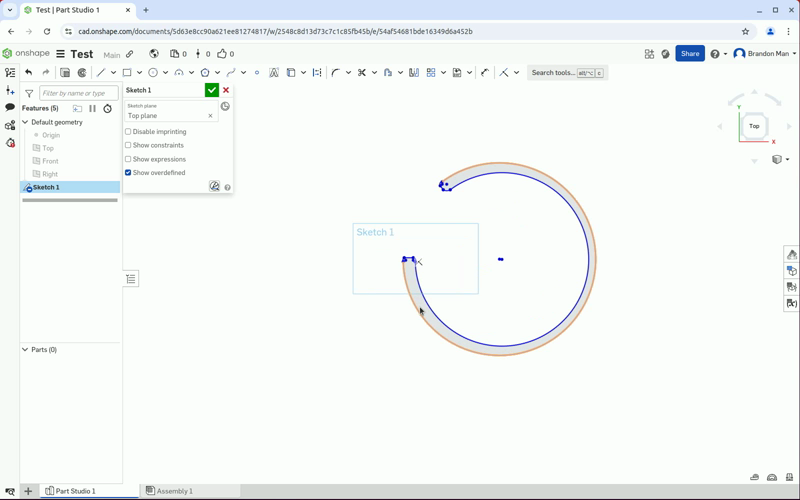
scroll(6)
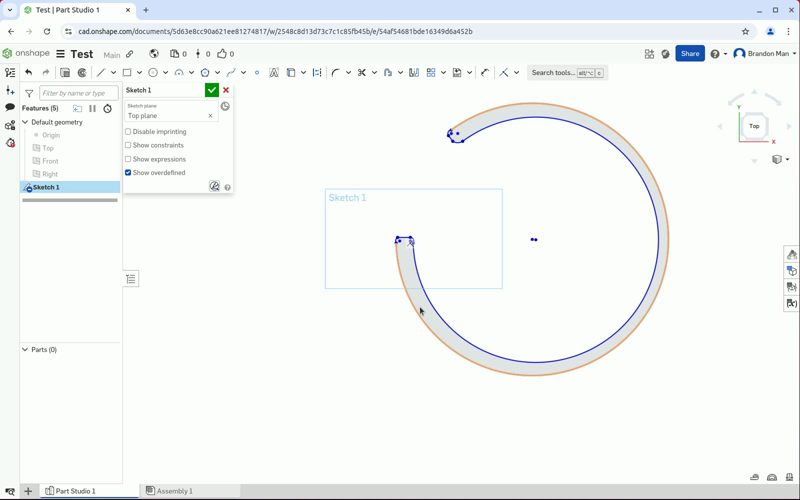
scroll(6)
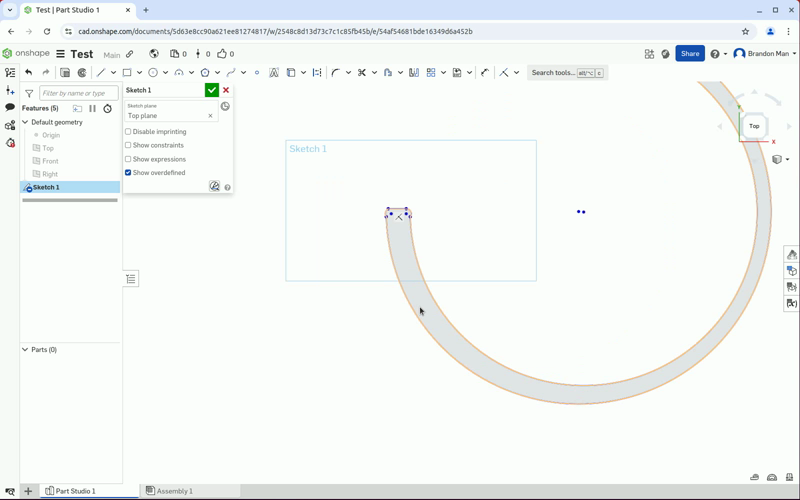
scroll(6)
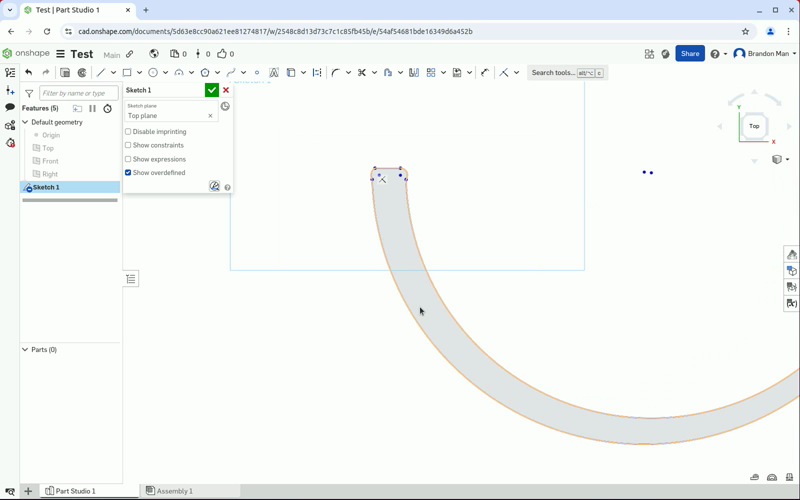
scroll(6)
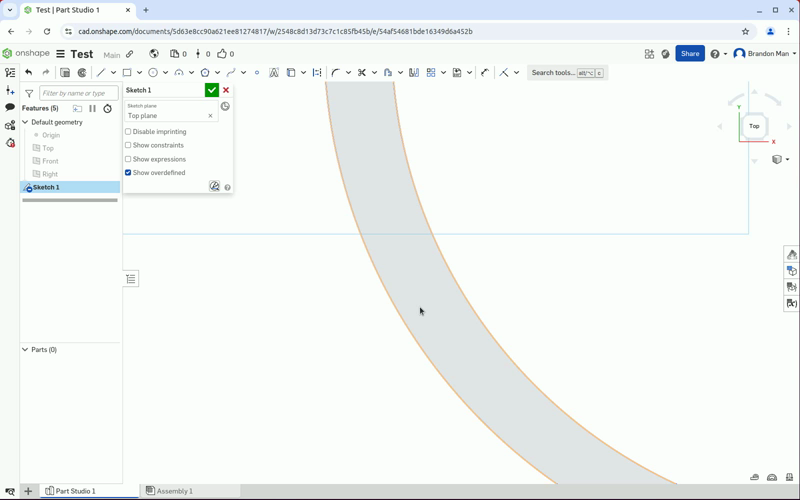
click(420, 306)
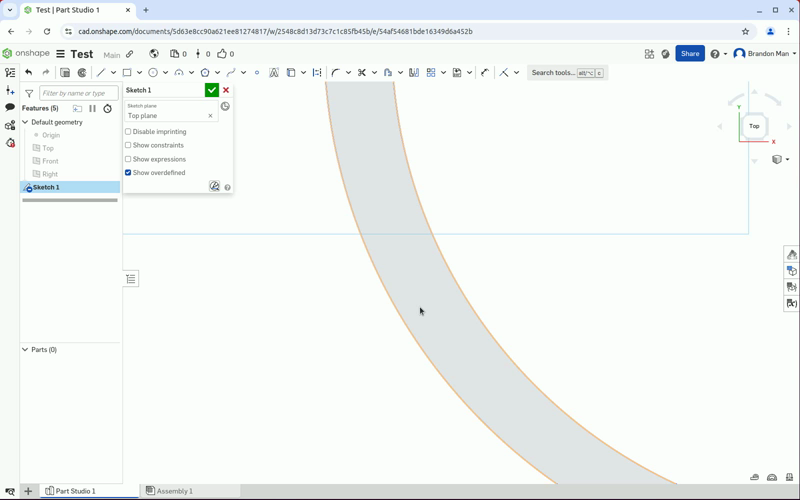
scroll(-6)
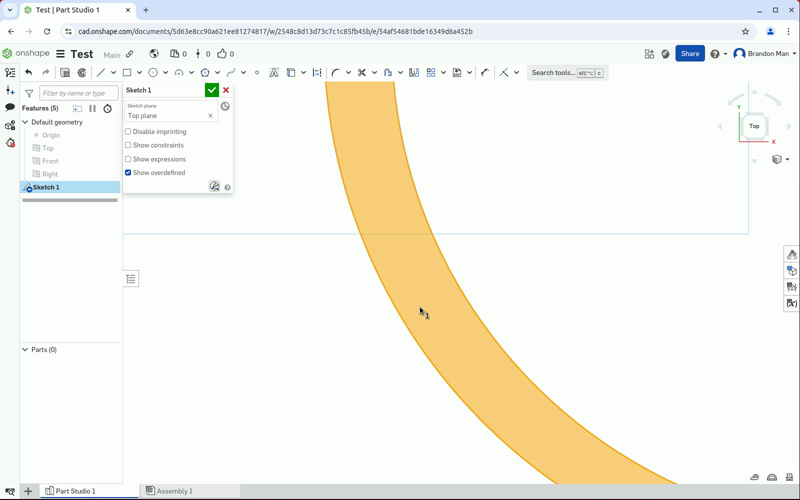
scroll(-6)
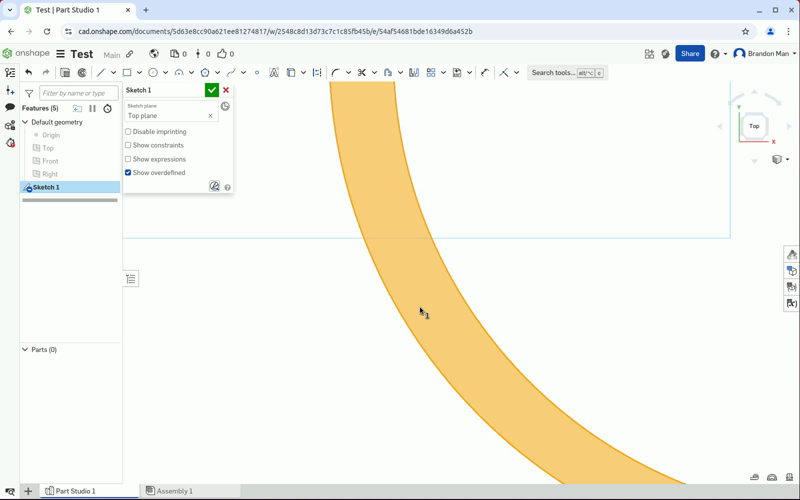
scroll(-6)
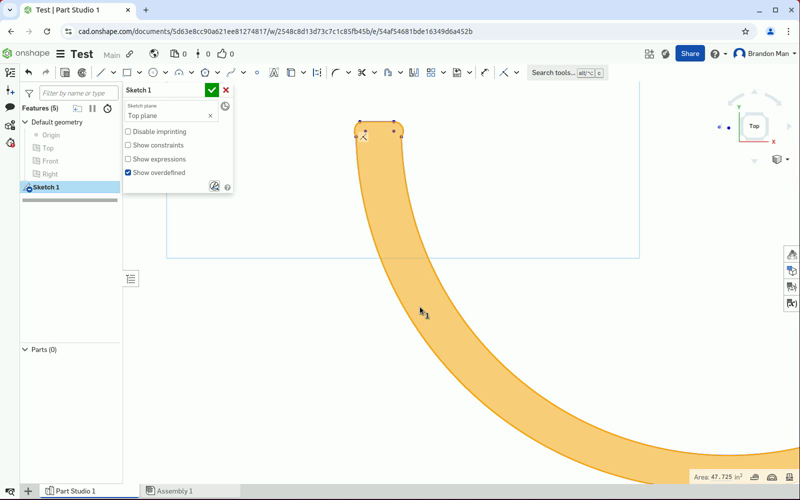
scroll(-6)
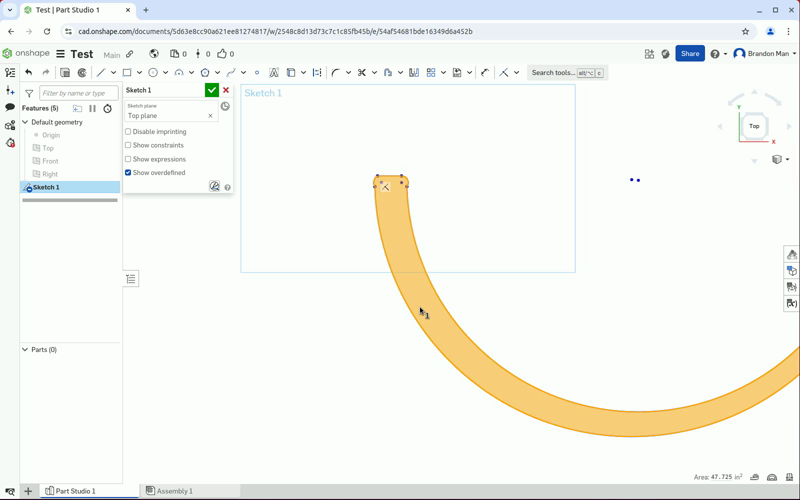
scroll(-6)
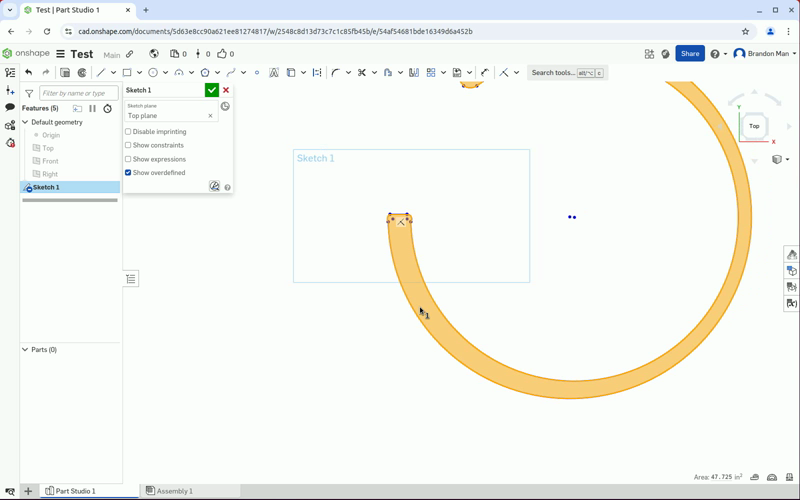
scroll(-6)
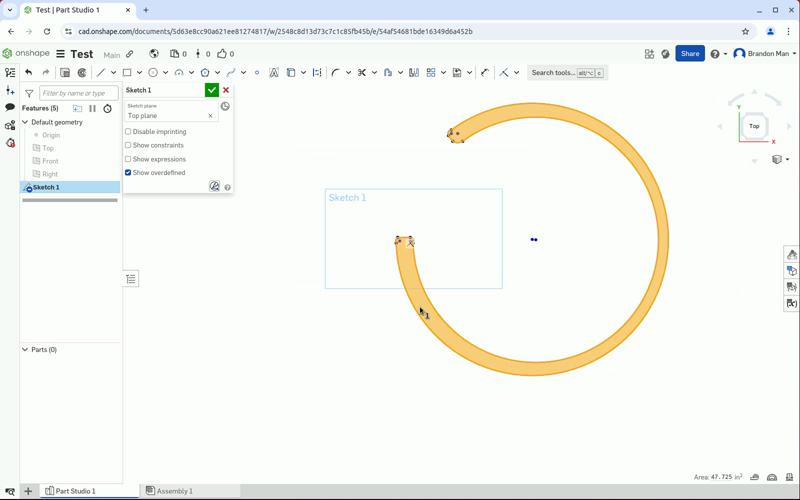
scroll(-6)
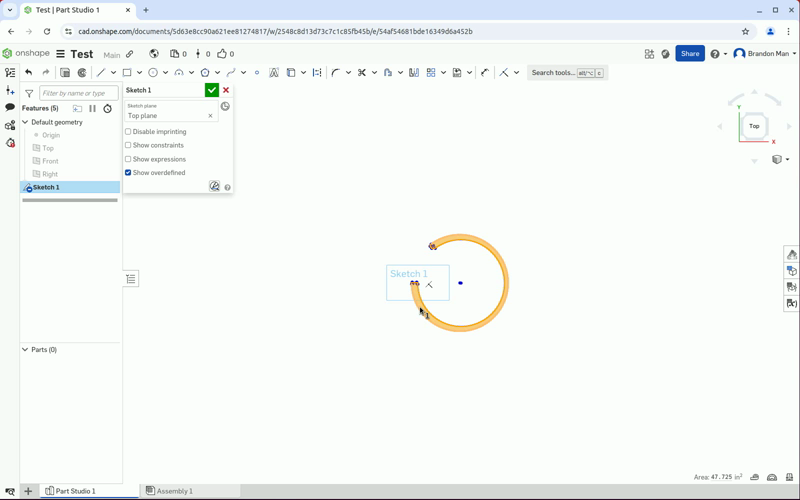
mouse_move(73, 352)
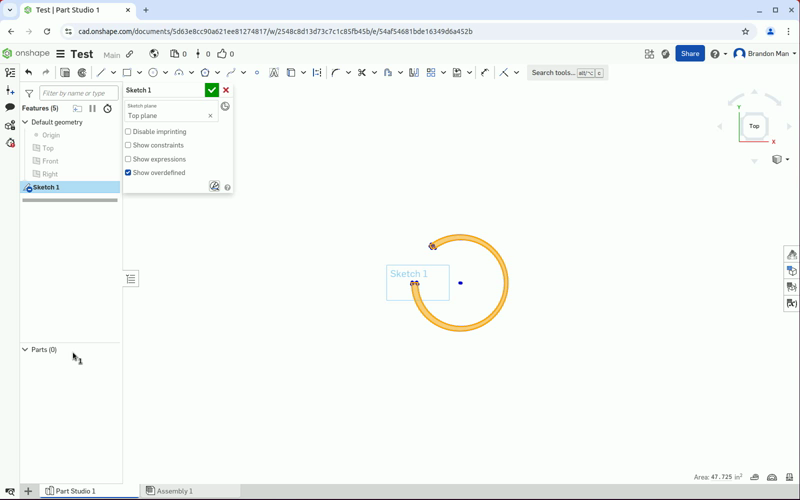
key(shift+y)
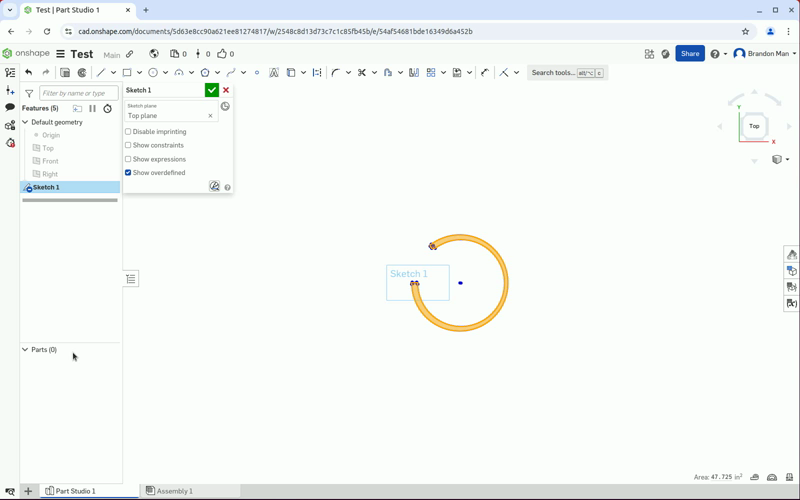
key(shift+e)
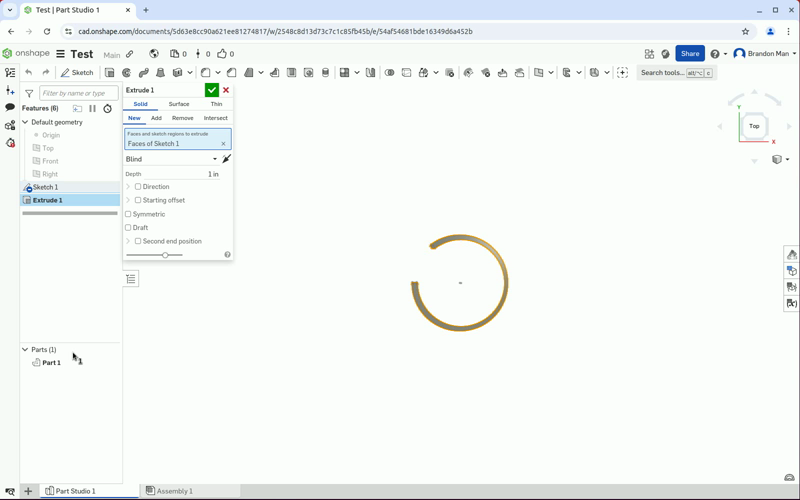
mouse_move(143, 106)
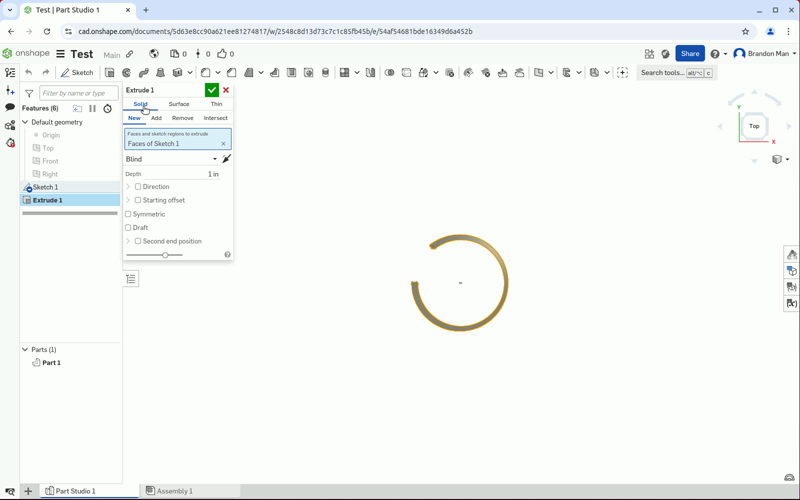
click(143, 106)
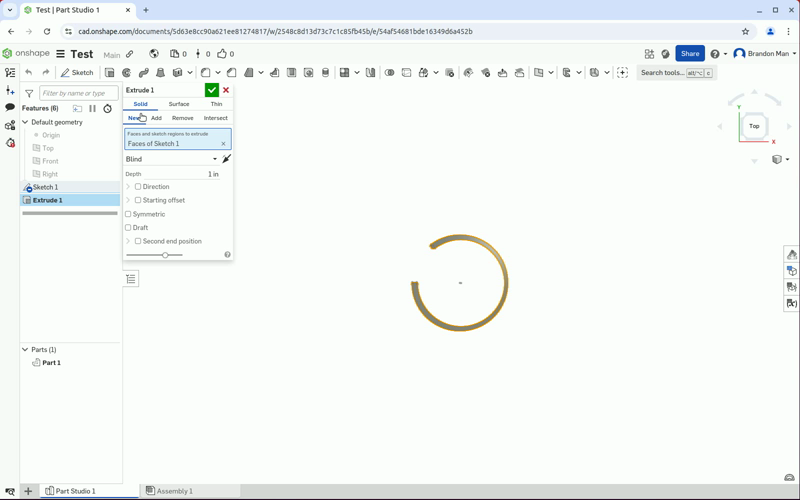
mouse_move(137, 120)
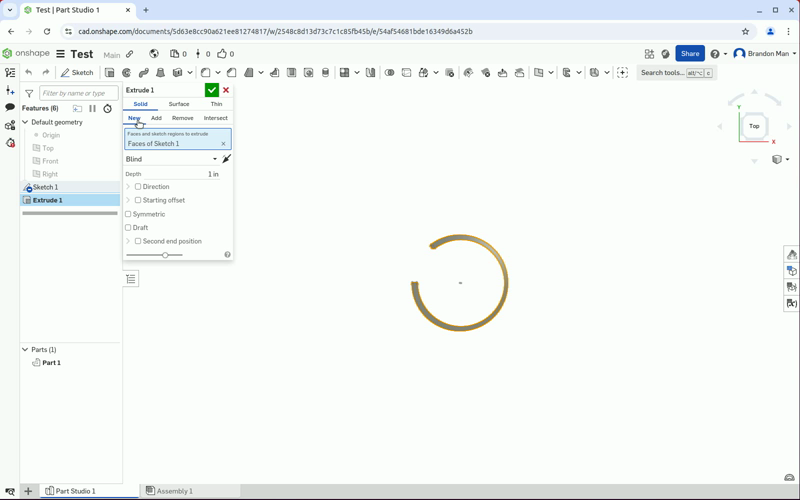
click(137, 120)
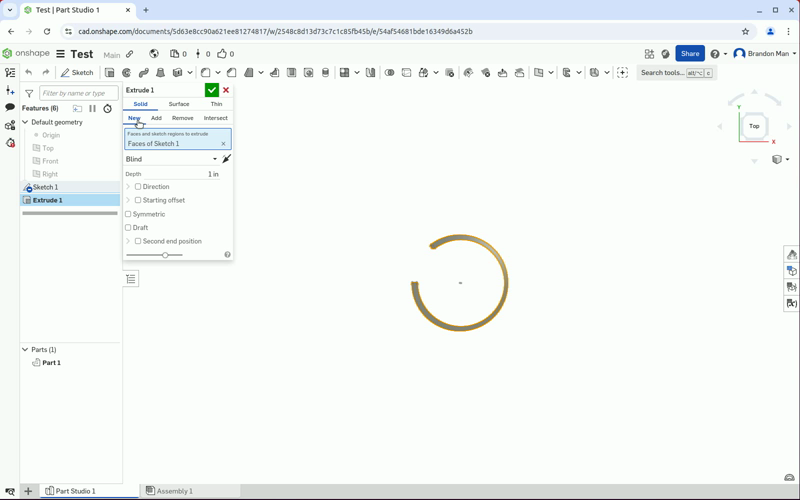
key(tab, 4)
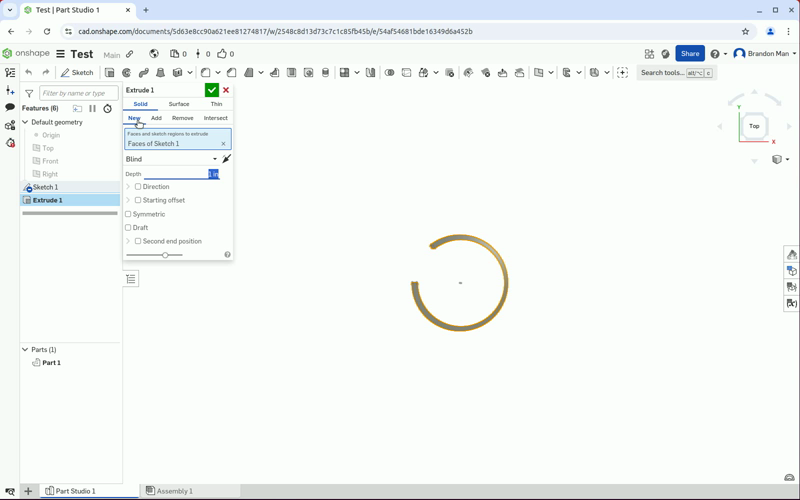
text(22.627)
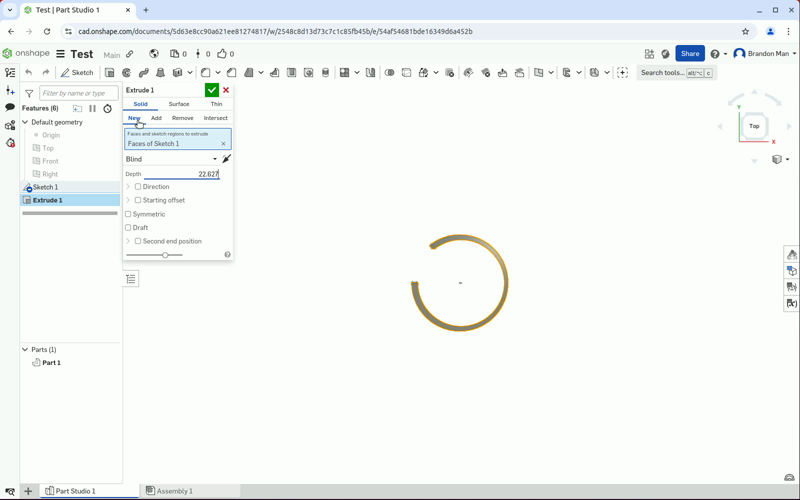
key(enter)
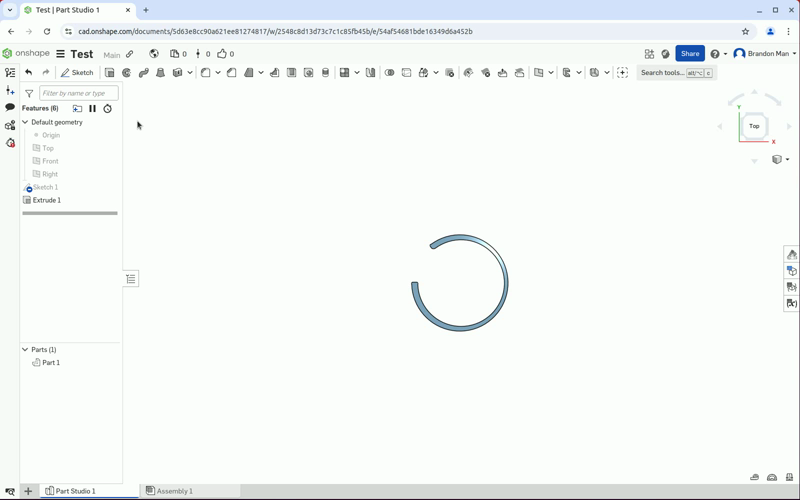
key(shift+h)
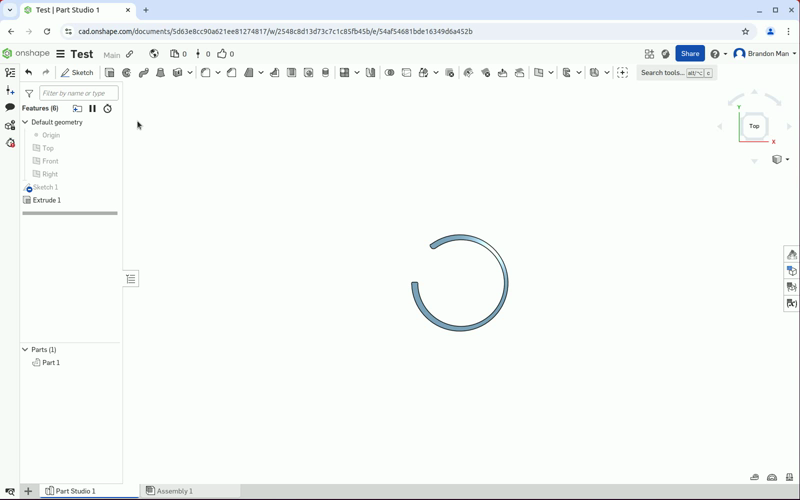
key(shift+h)
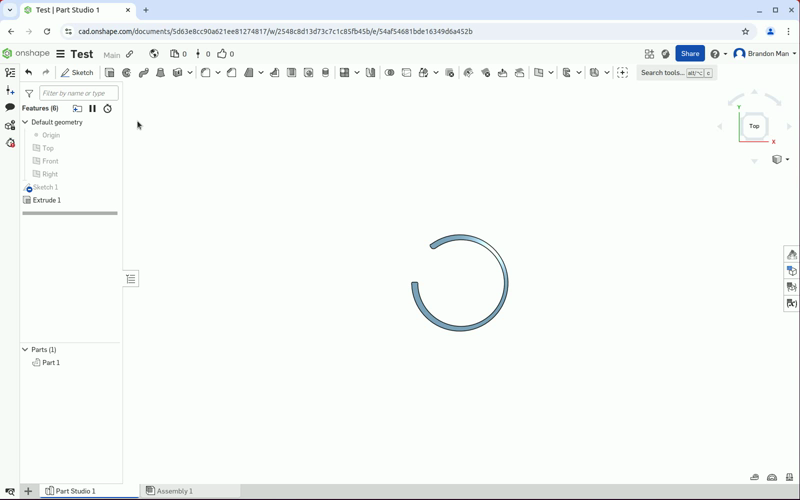
mouse_move(73, 189)
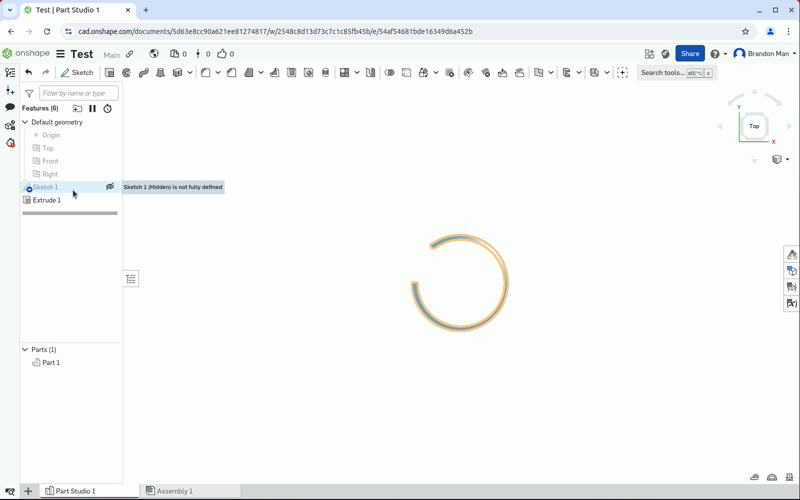
click(73, 189)
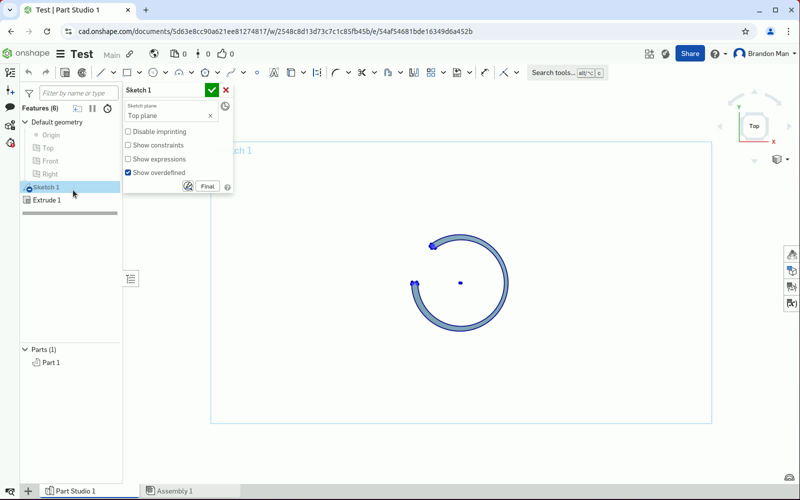
mouse_move(229, 92)
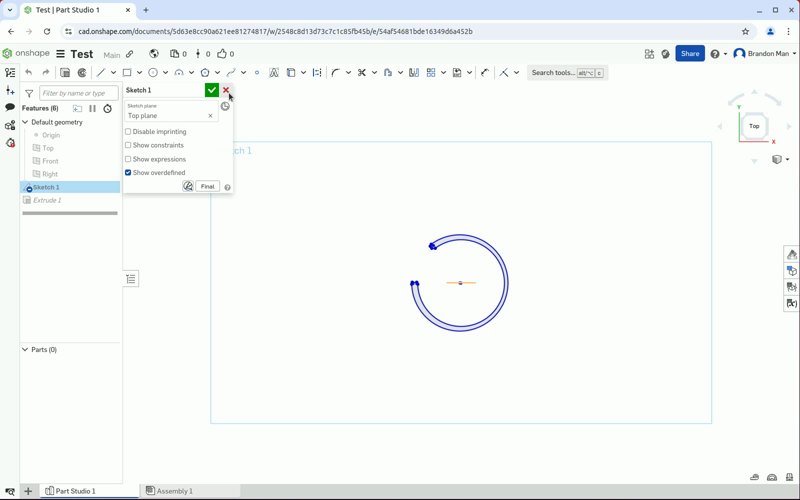
click(229, 92)
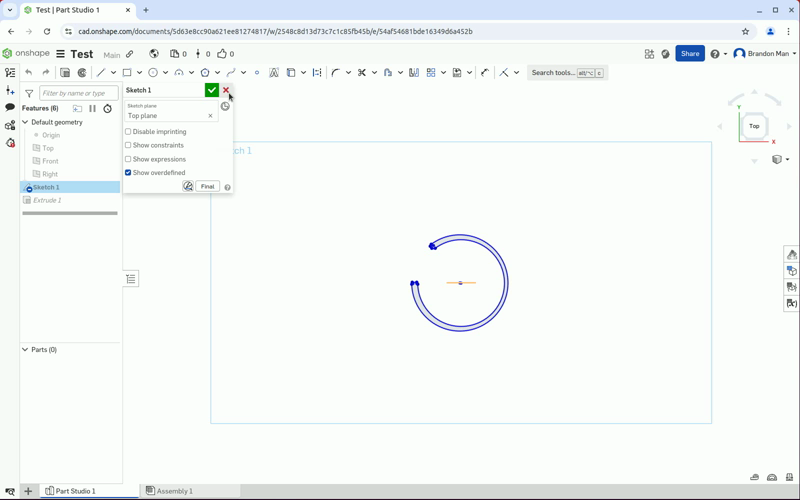
key(shift+s)
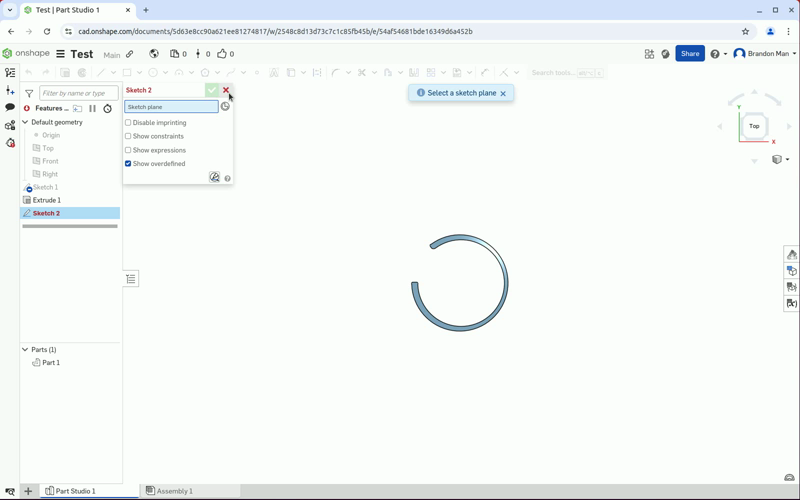
mouse_move(73, 150)
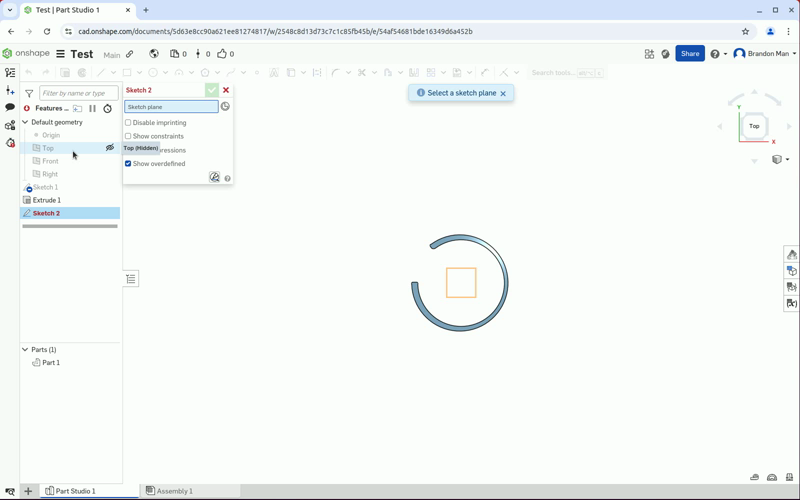
click(73, 150)
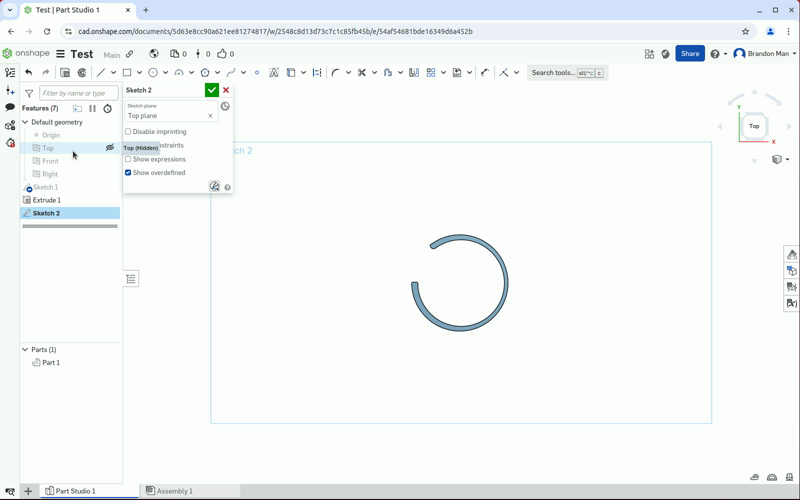
mouse_move(73, 352)
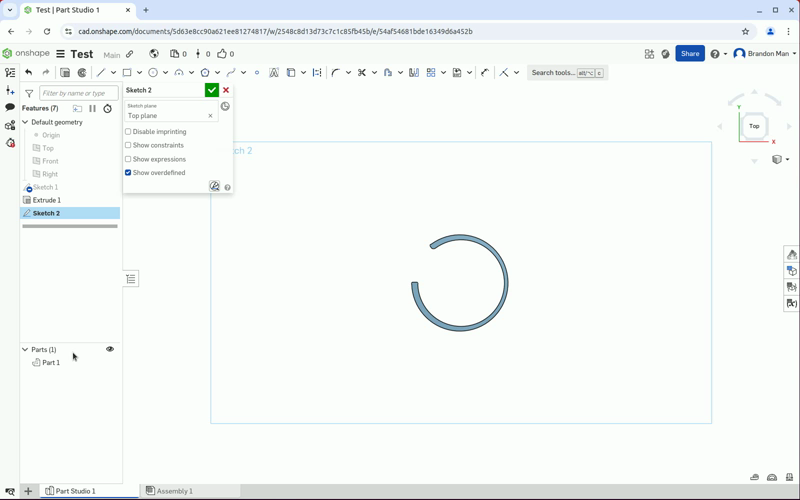
key(y)
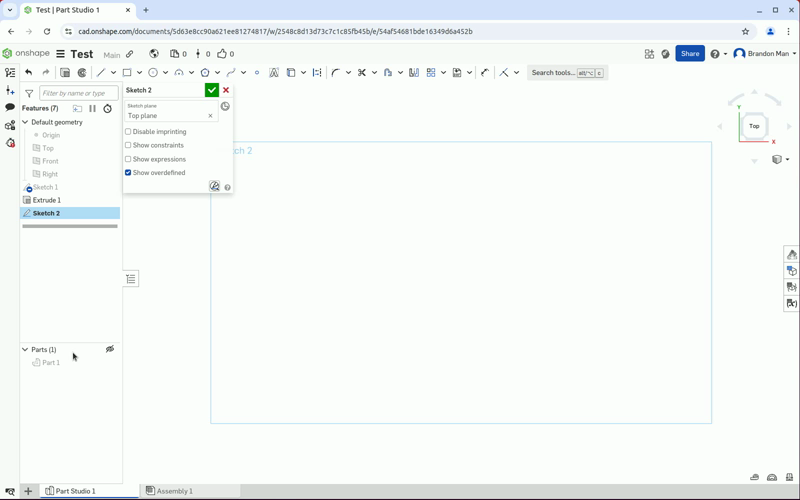
key(a)
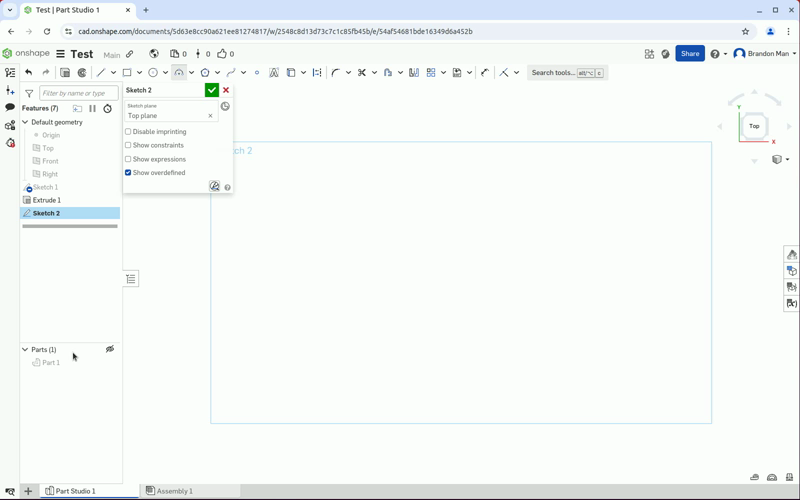
key_down(shift)
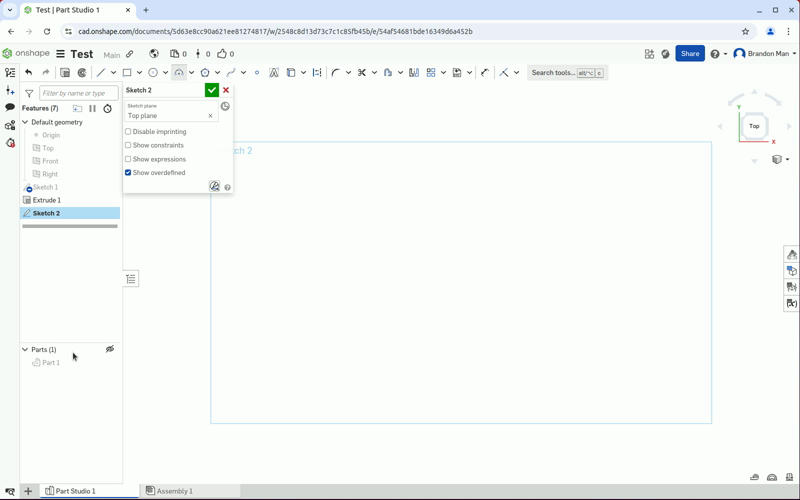
mouse_move(422, 300)
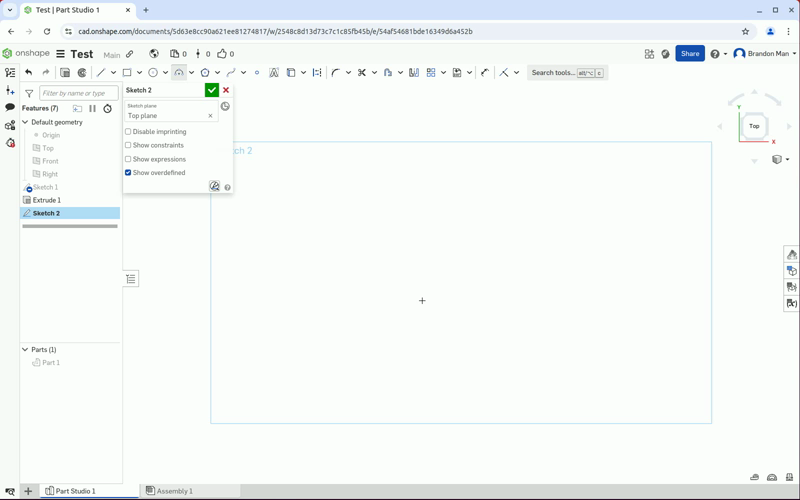
click(422, 300)
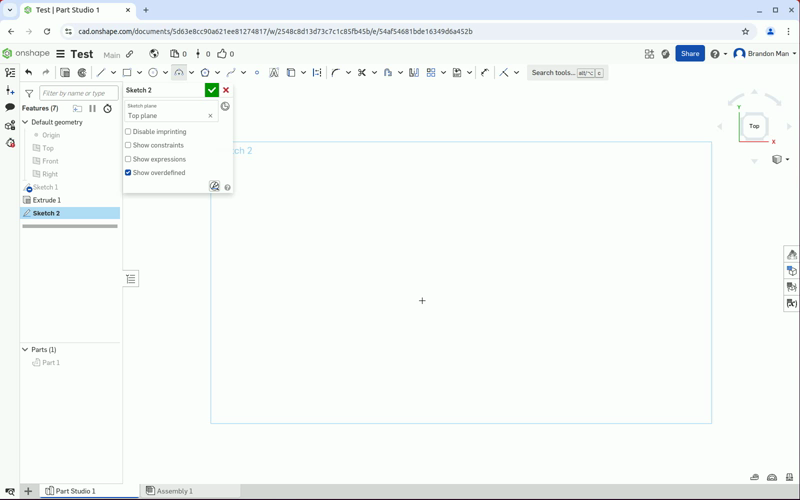
key_up(shift)
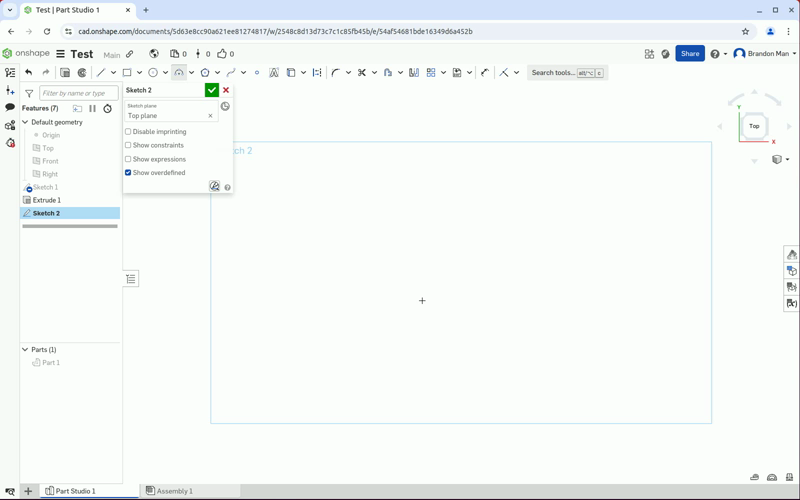
key_down(shift)
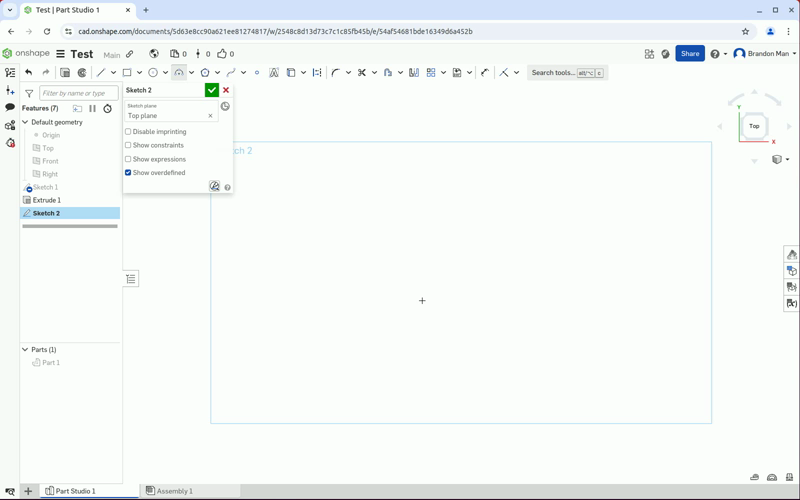
mouse_move(450, 242)
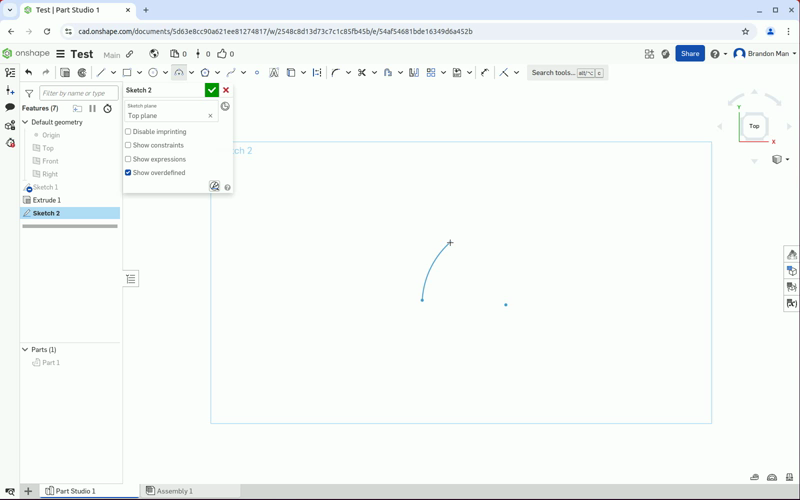
click(450, 242)
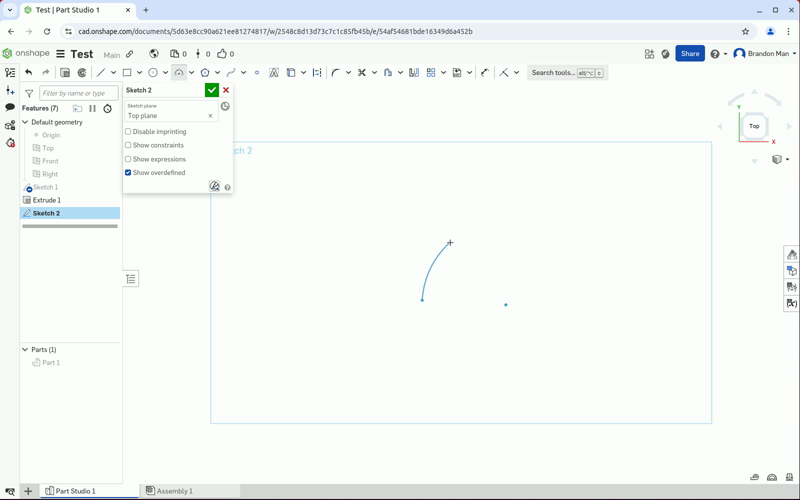
mouse_move(498, 301)
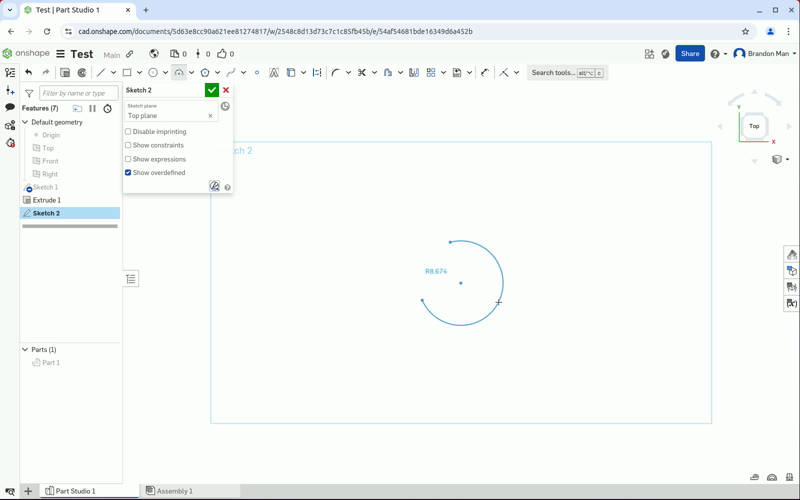
click(498, 301)
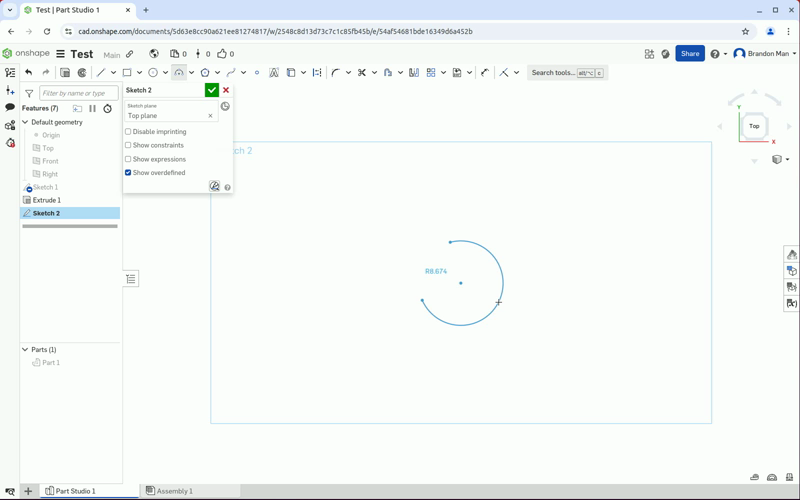
key_up(shift)
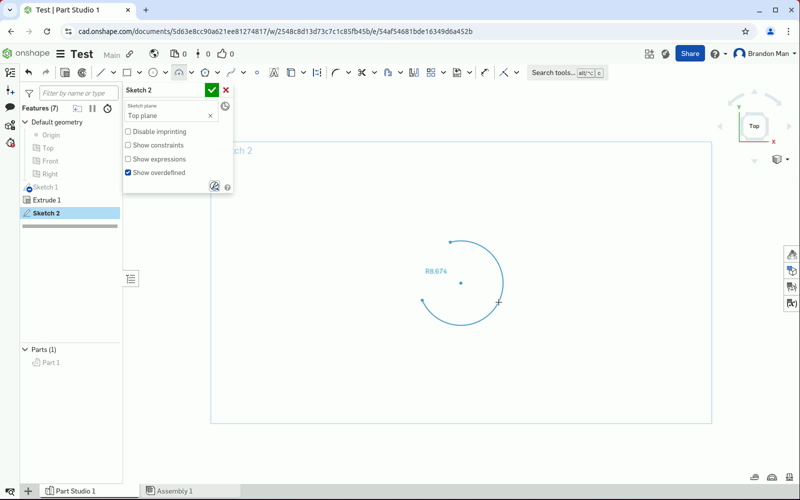
key(esc)
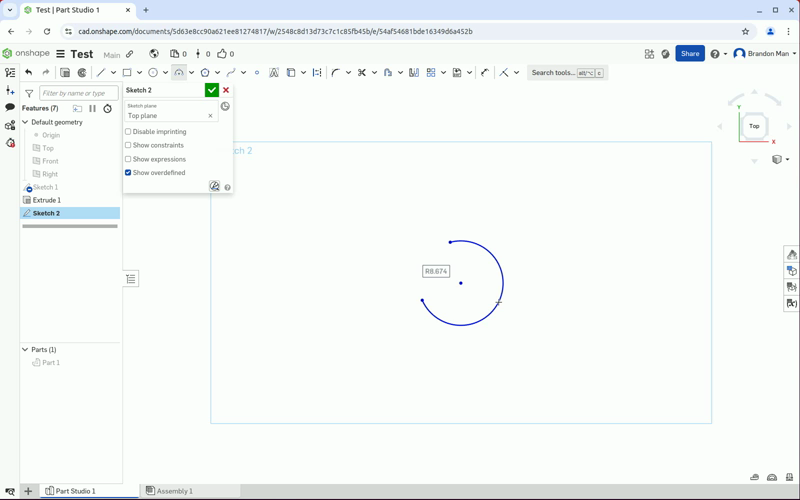
key(l)
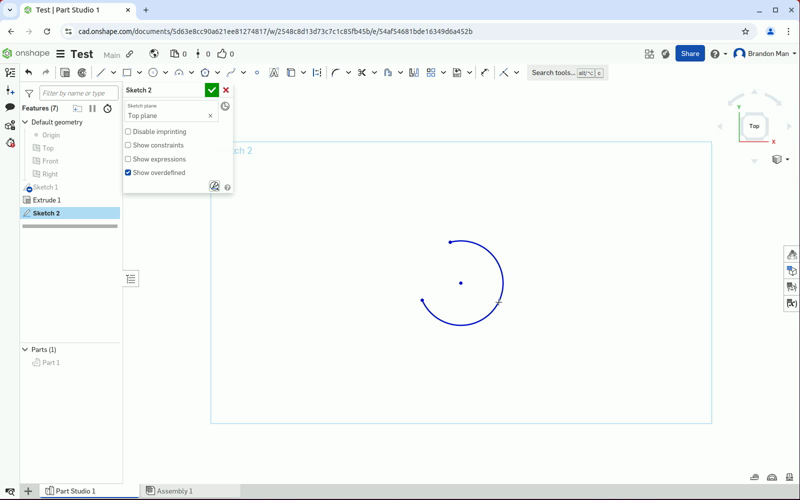
mouse_move(450, 242)
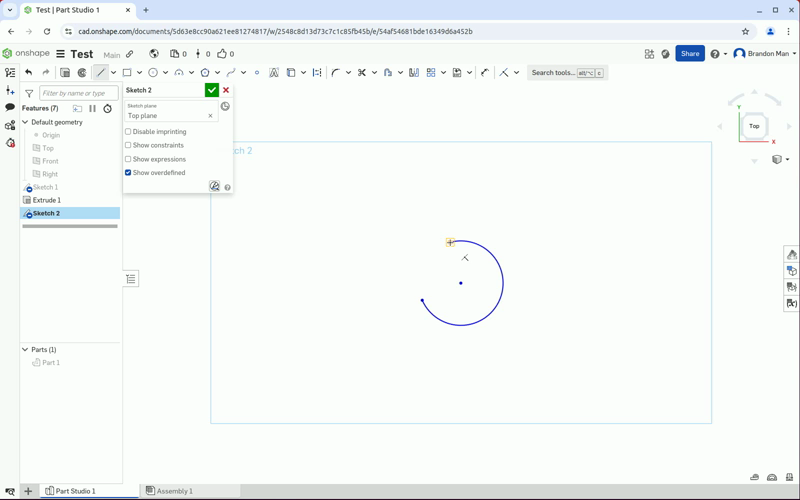
click(450, 242)
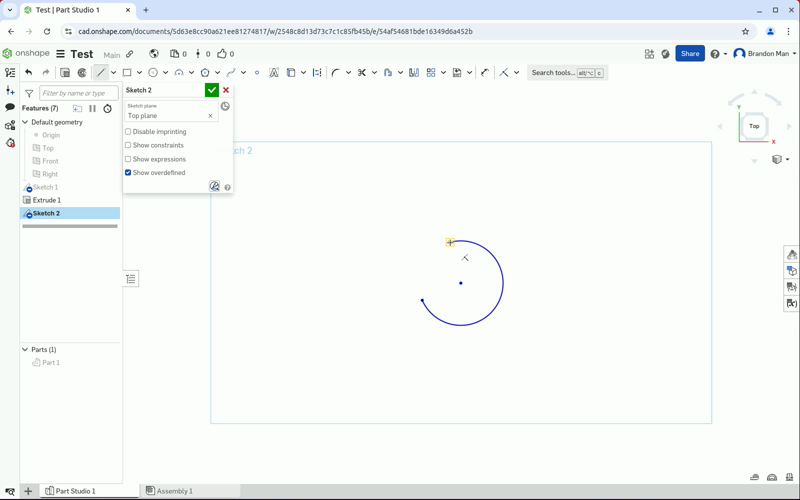
key_down(shift)
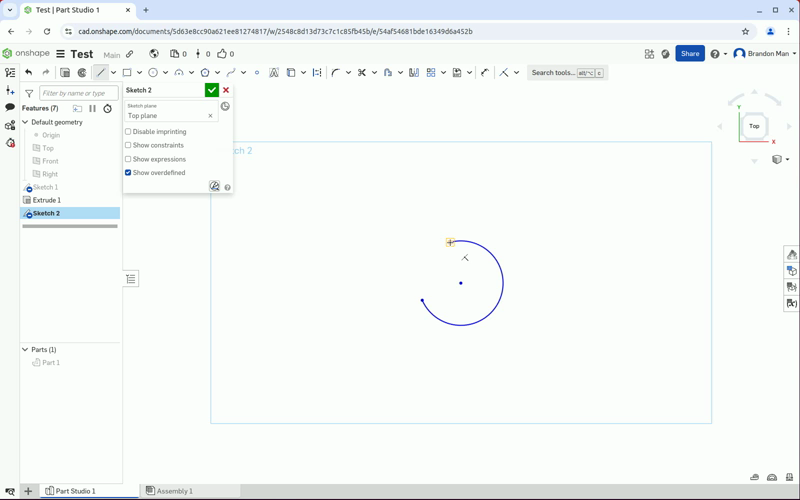
mouse_move(480, 242)
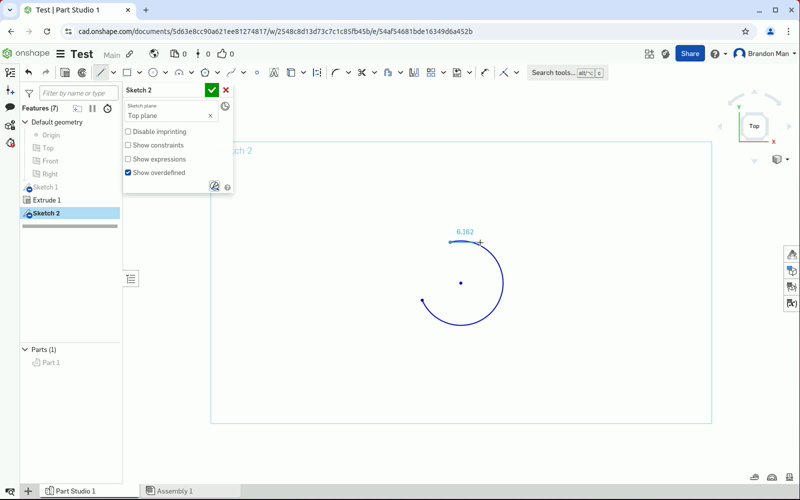
mouse_move(452, 246)
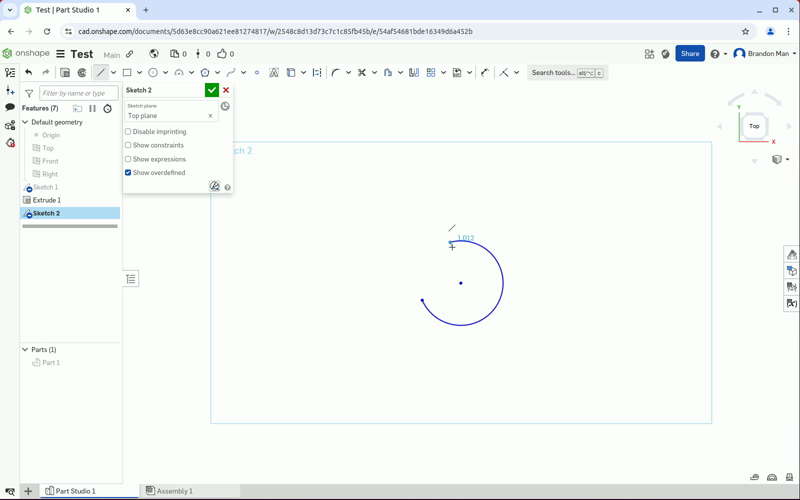
scroll(6)
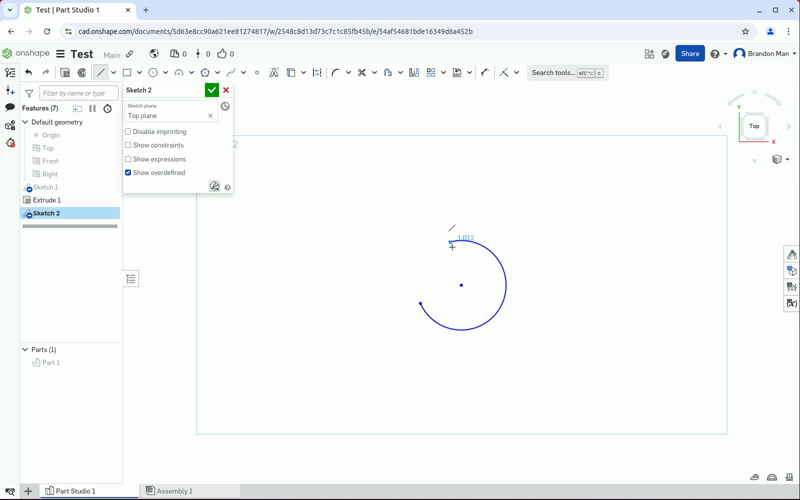
scroll(6)
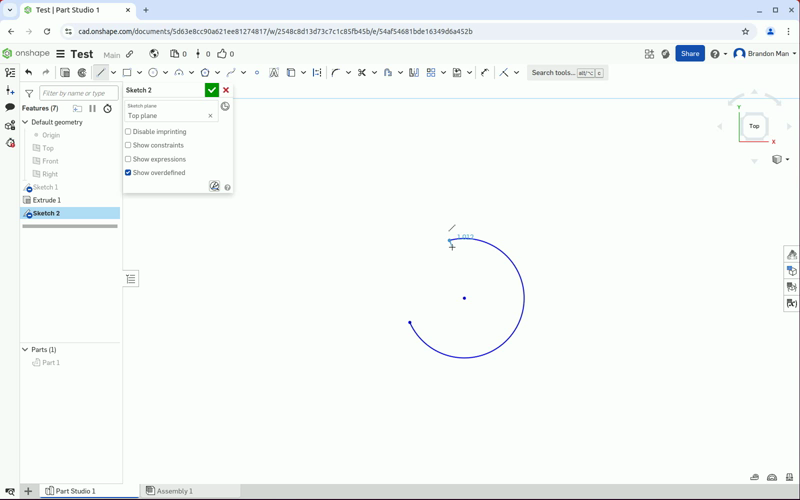
scroll(6)
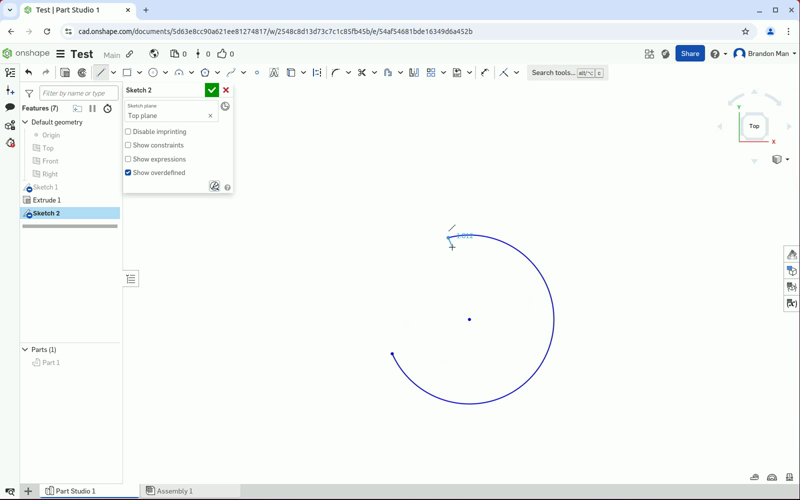
scroll(6)
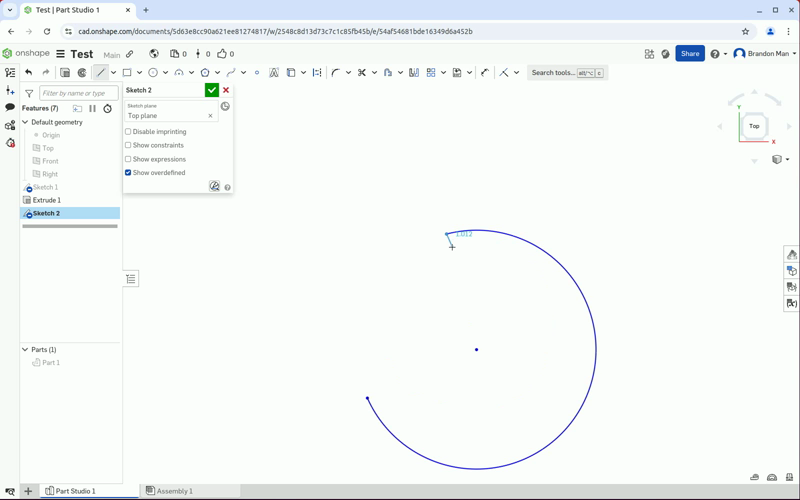
scroll(6)
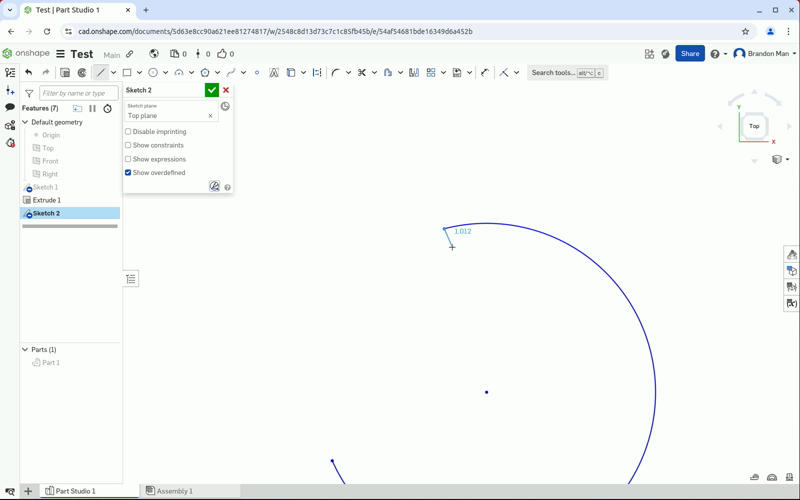
scroll(6)
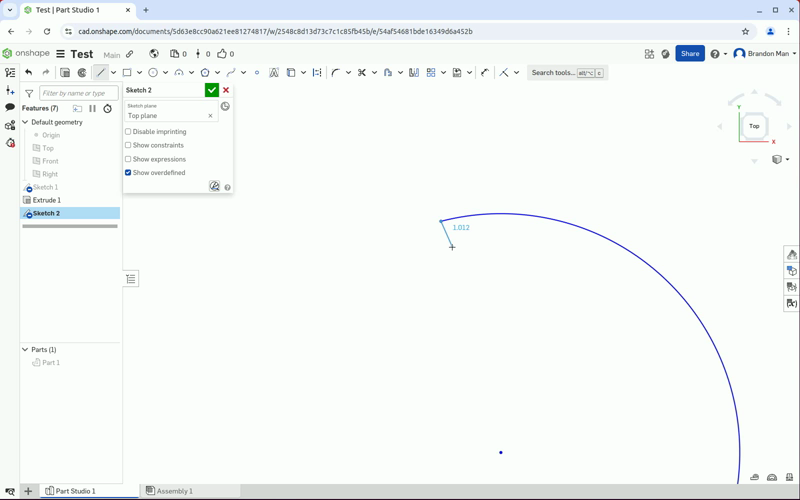
scroll(6)
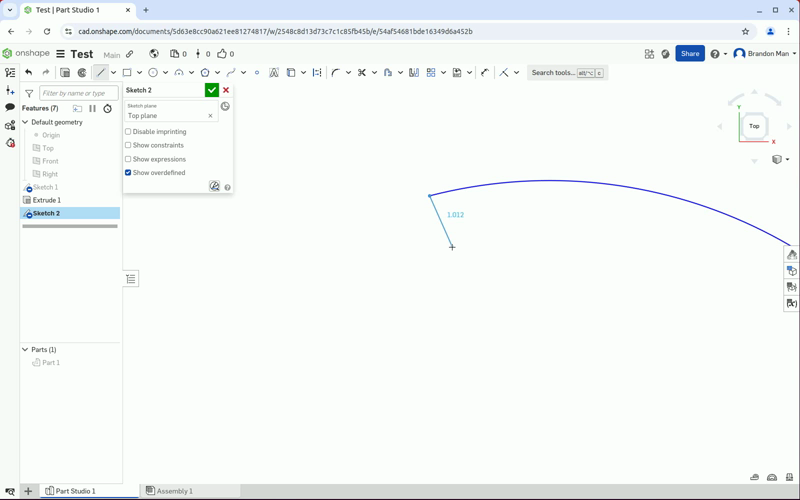
click(452, 246)
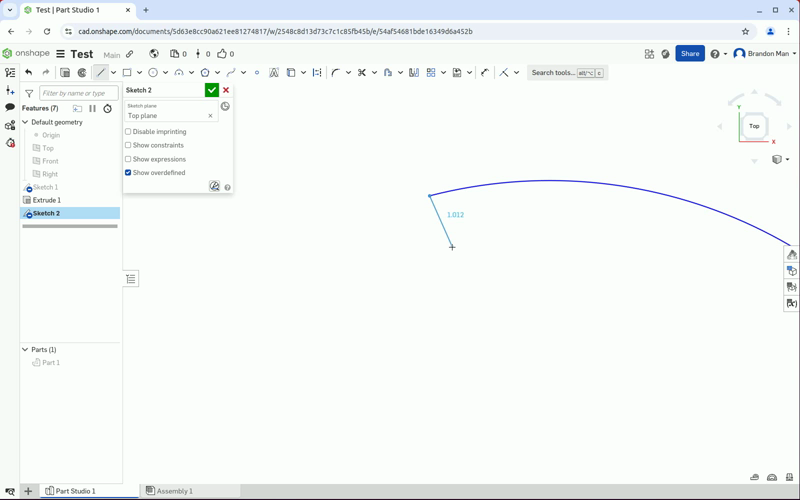
scroll(-6)
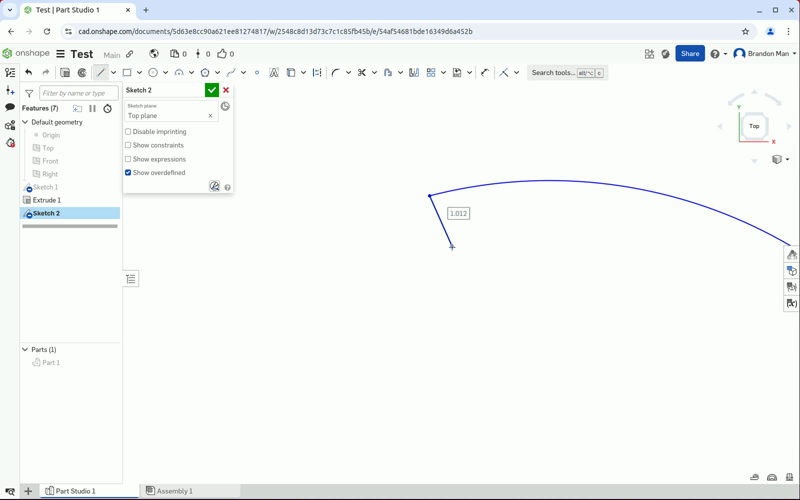
scroll(-6)
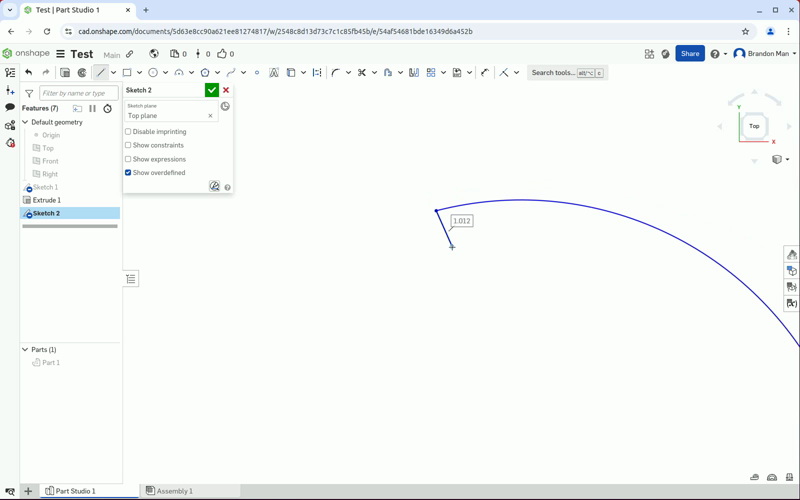
scroll(-6)
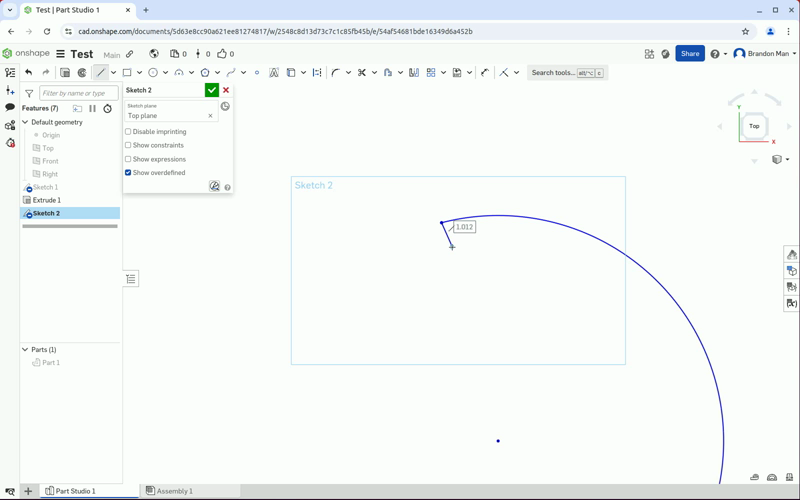
scroll(-6)
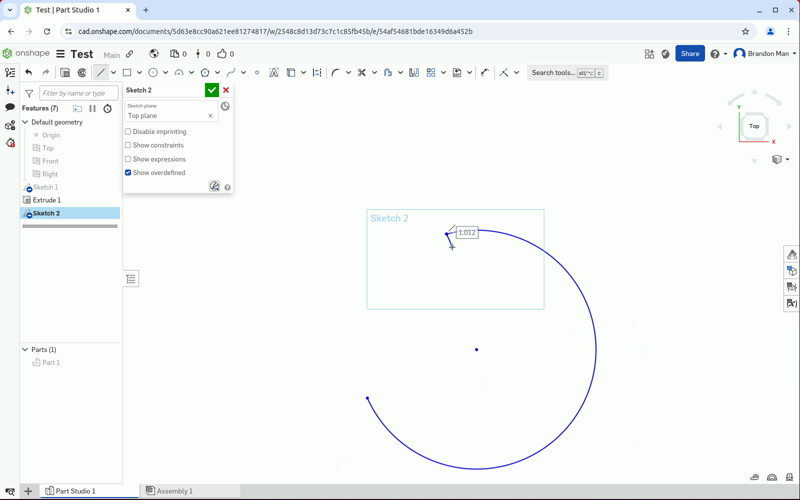
scroll(-6)
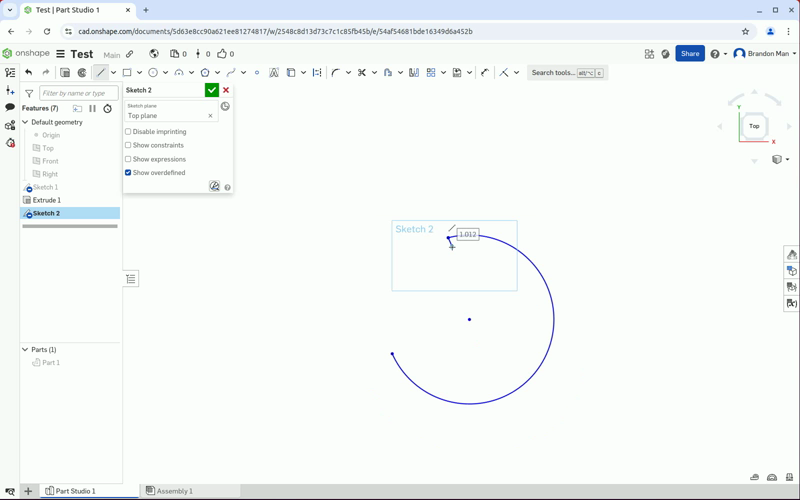
scroll(-6)
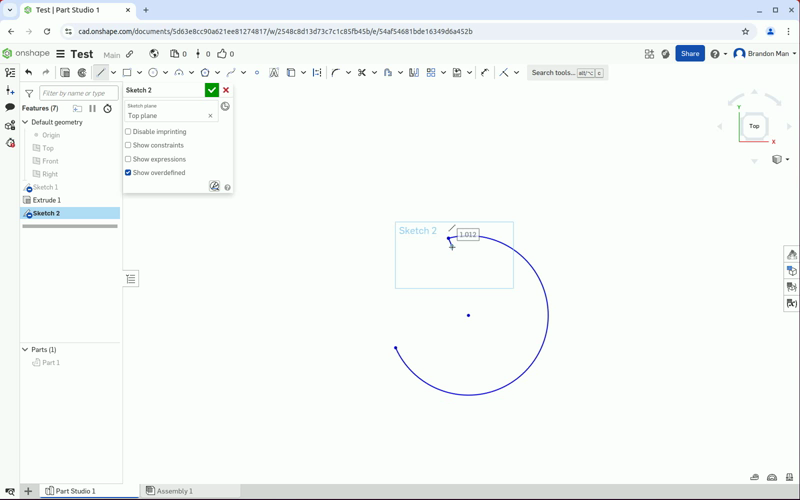
scroll(-6)
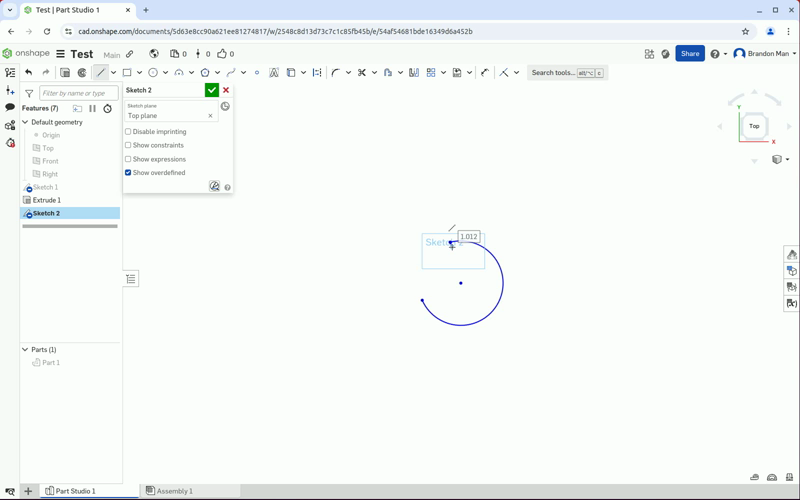
key_up(shift)
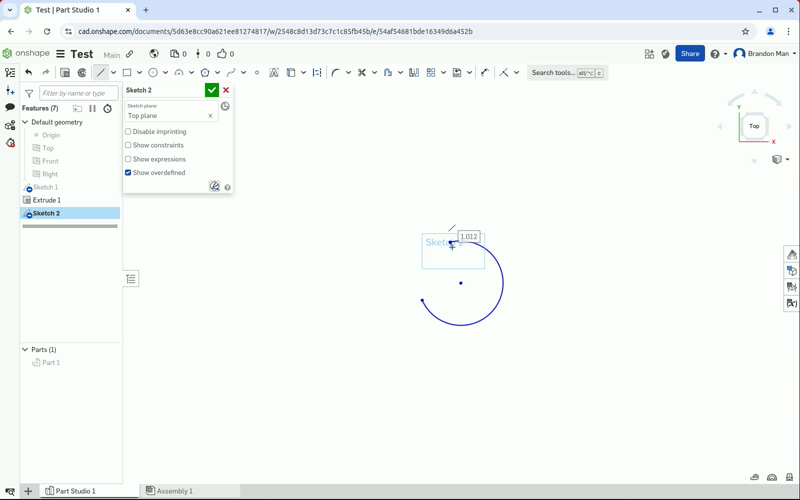
key(esc)
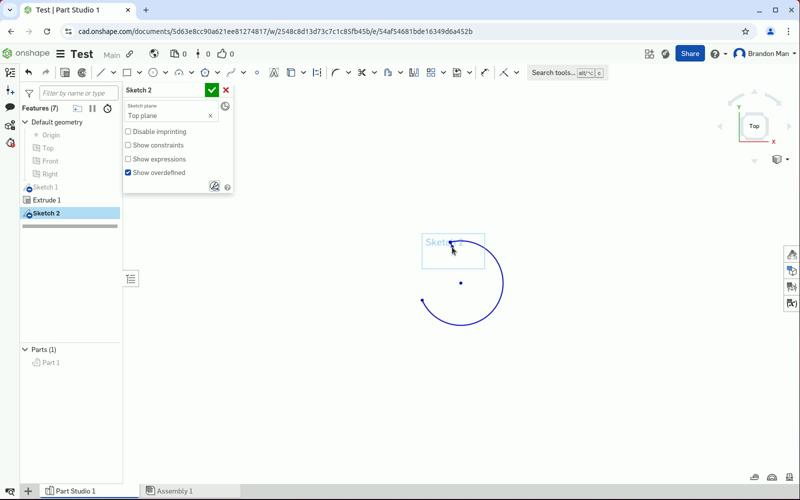
key(a)
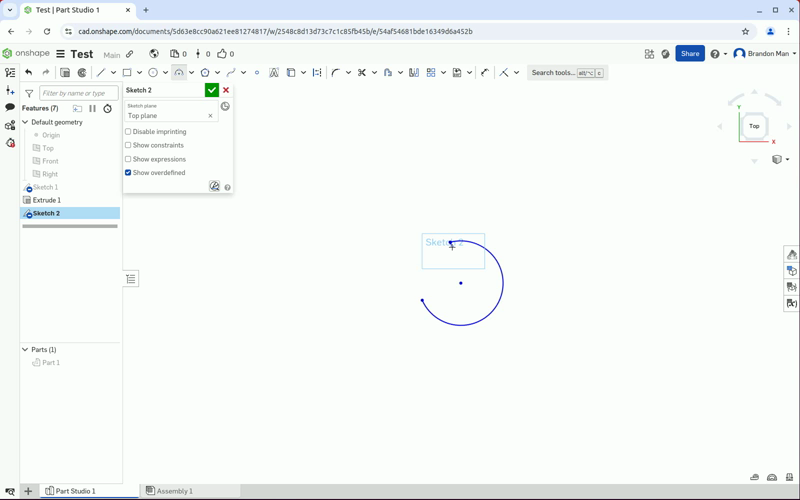
mouse_move(452, 246)
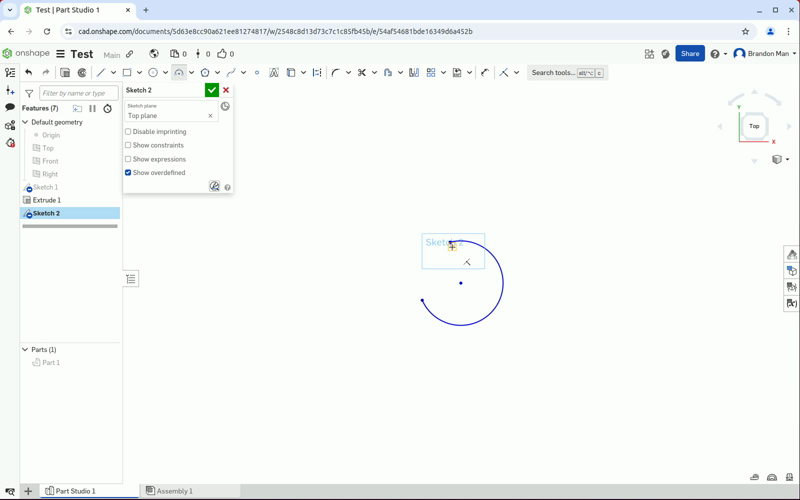
click(452, 246)
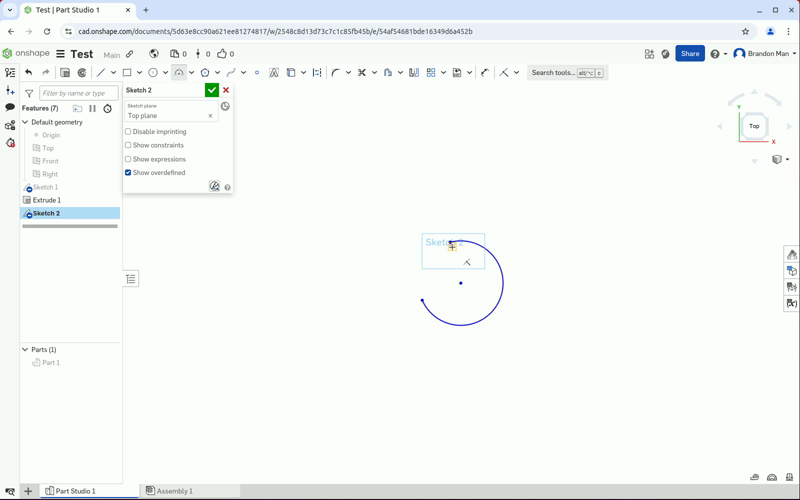
key_down(shift)
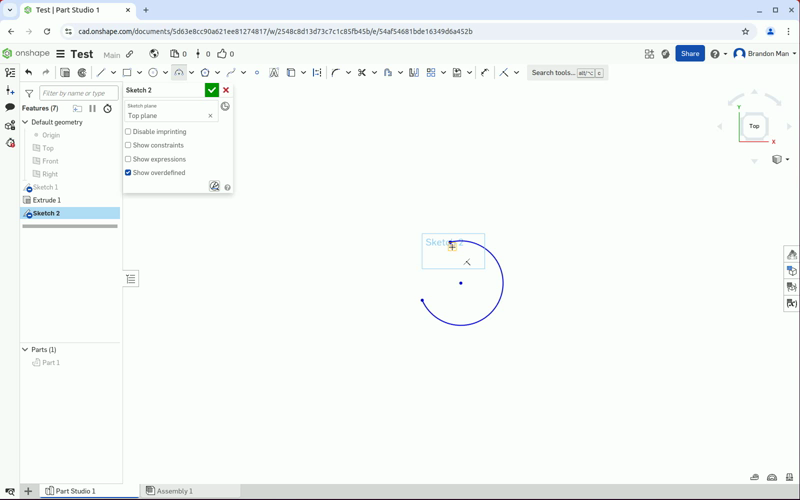
mouse_move(453, 247)
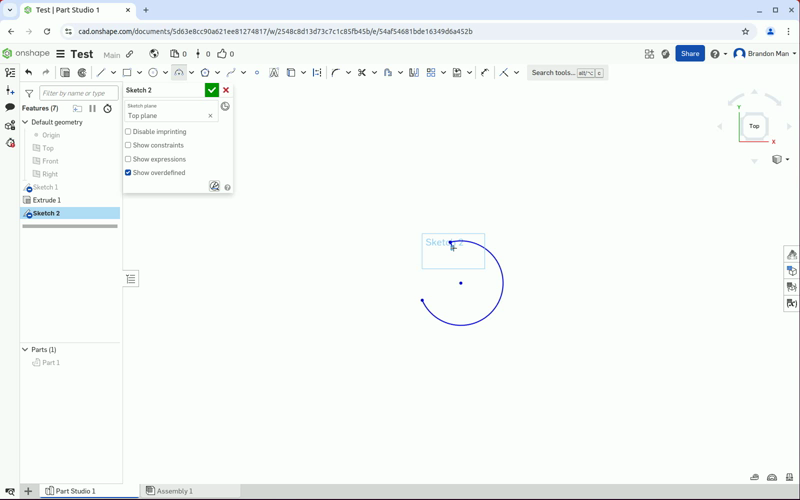
scroll(6)
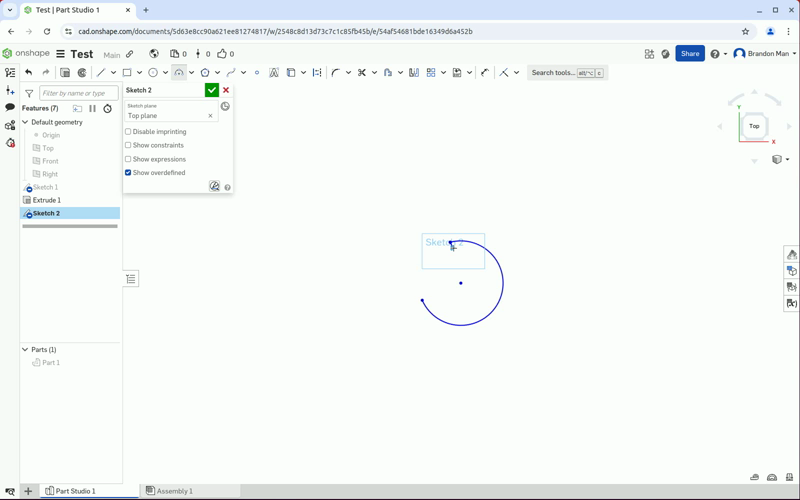
scroll(6)
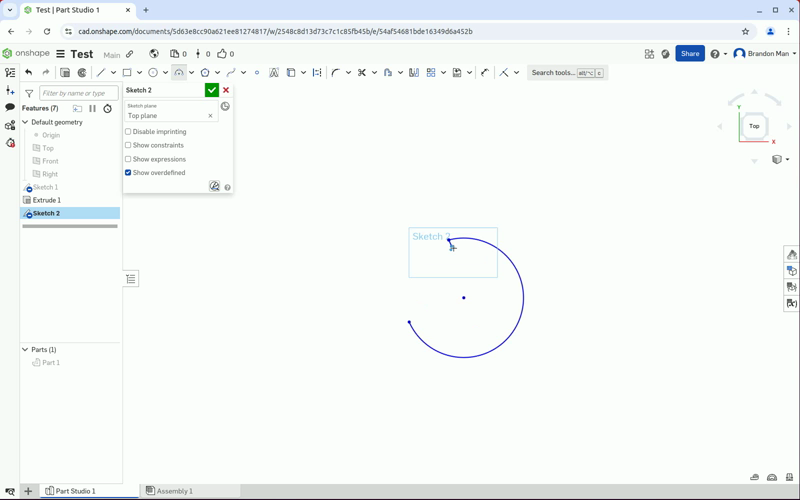
scroll(6)
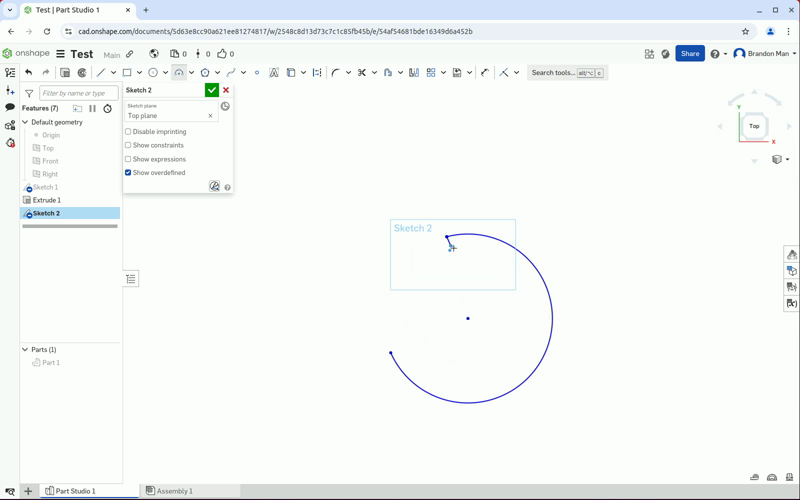
scroll(6)
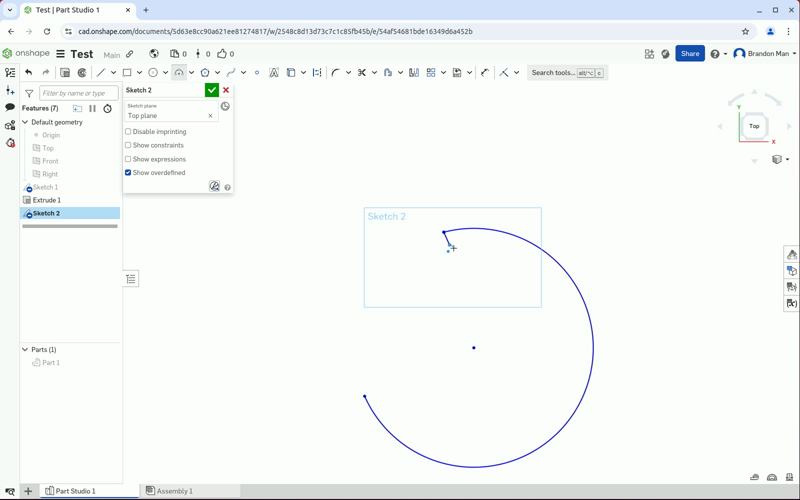
scroll(6)
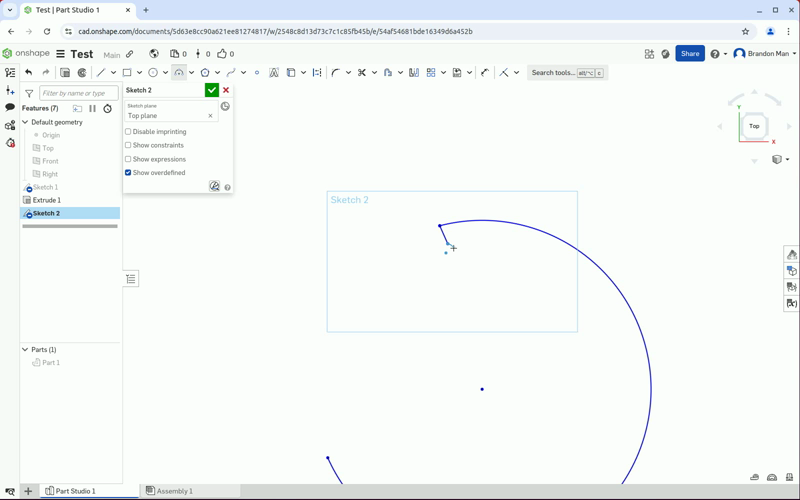
scroll(6)
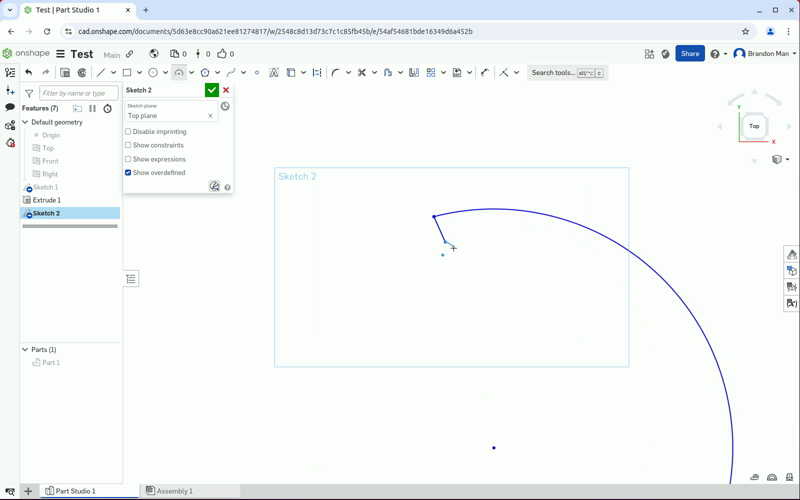
scroll(6)
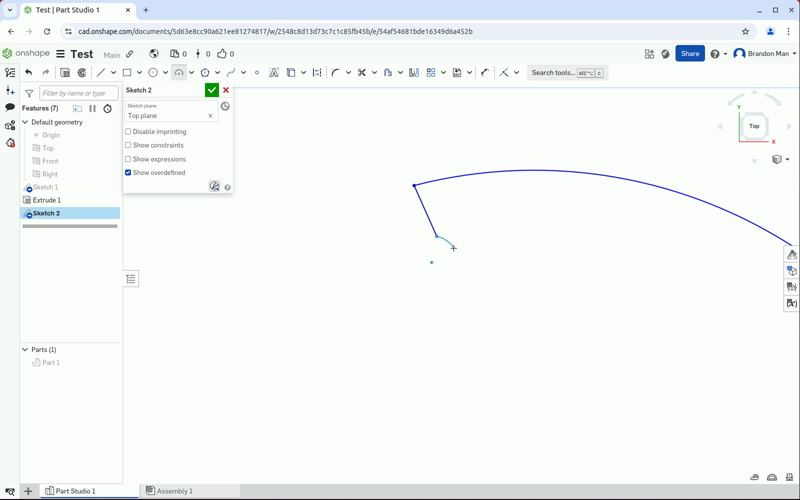
click(453, 247)
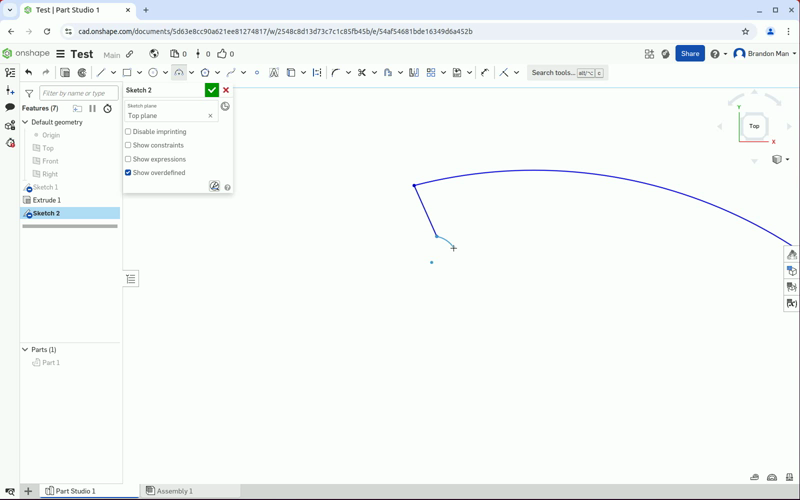
scroll(-6)
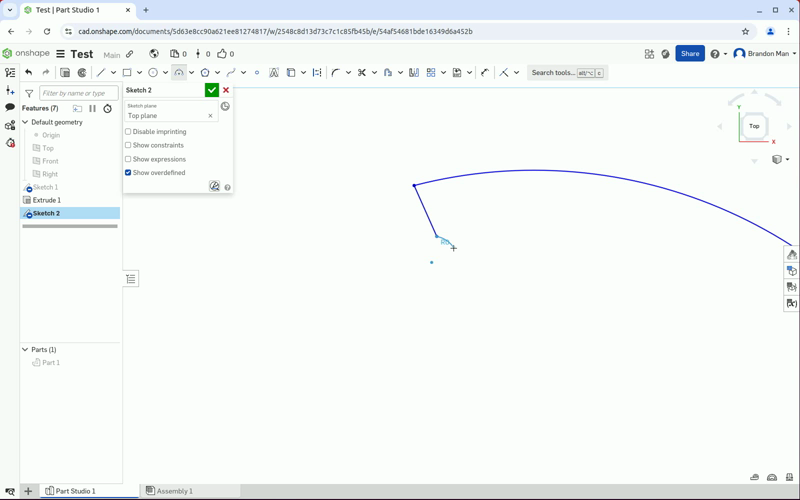
scroll(-6)
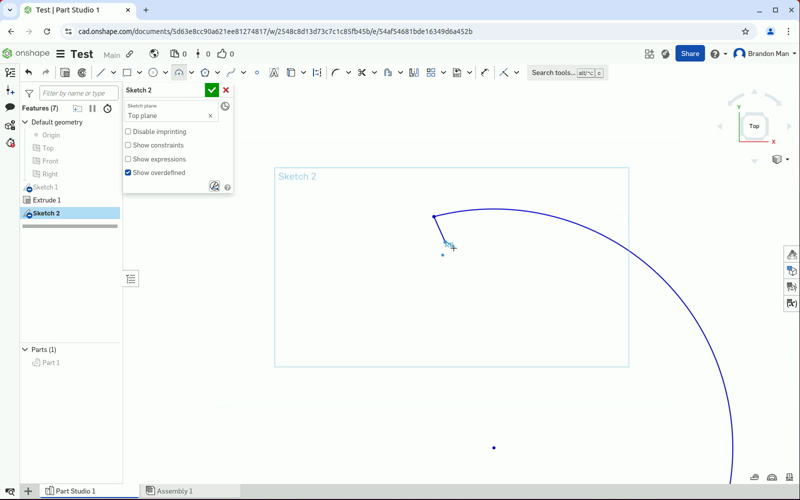
scroll(-6)
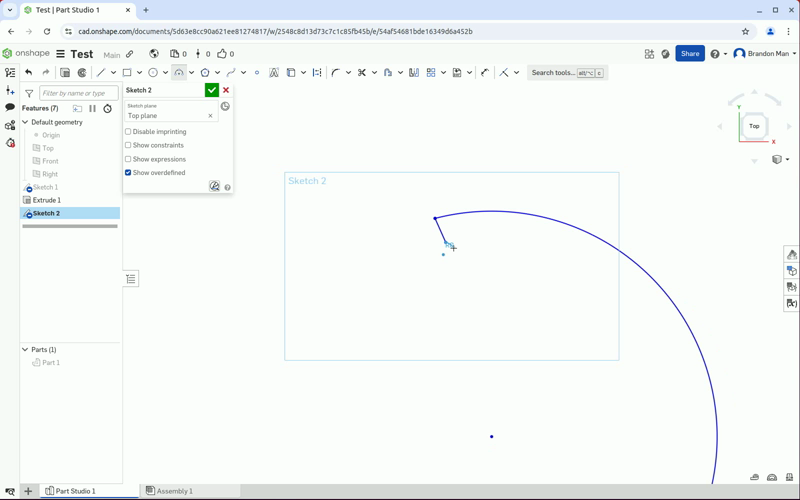
scroll(-6)
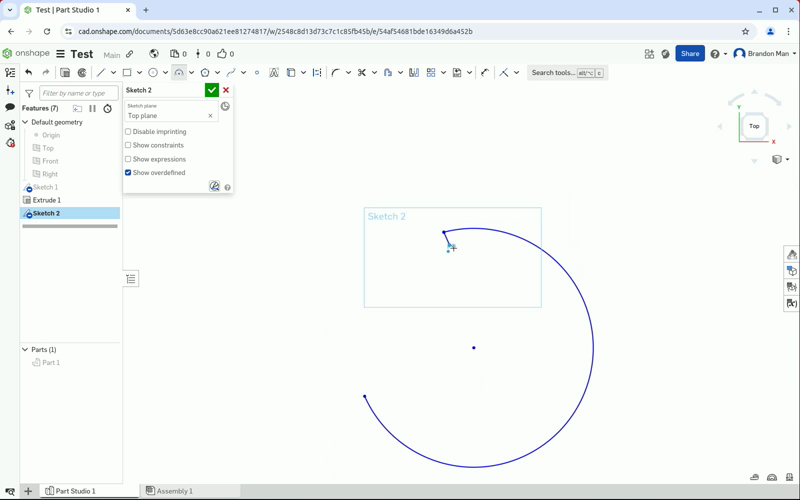
scroll(-6)
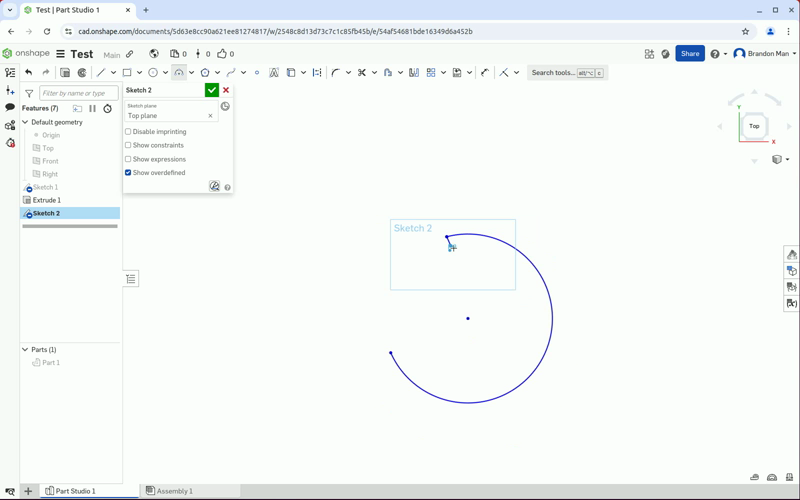
scroll(-6)
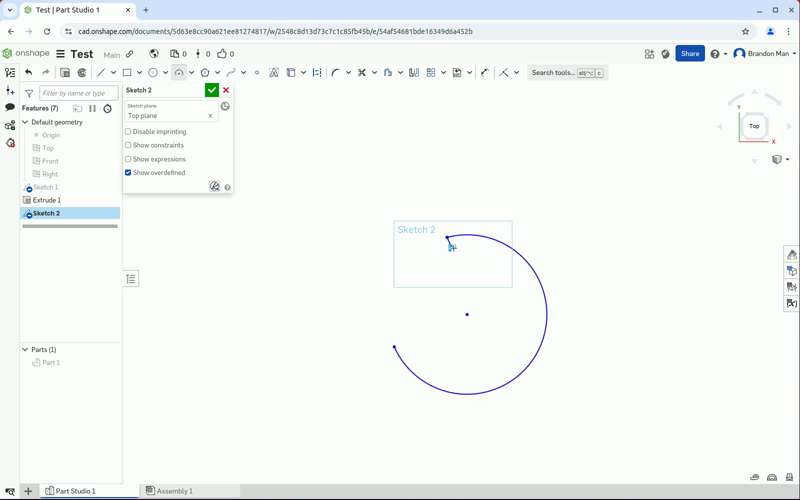
scroll(-6)
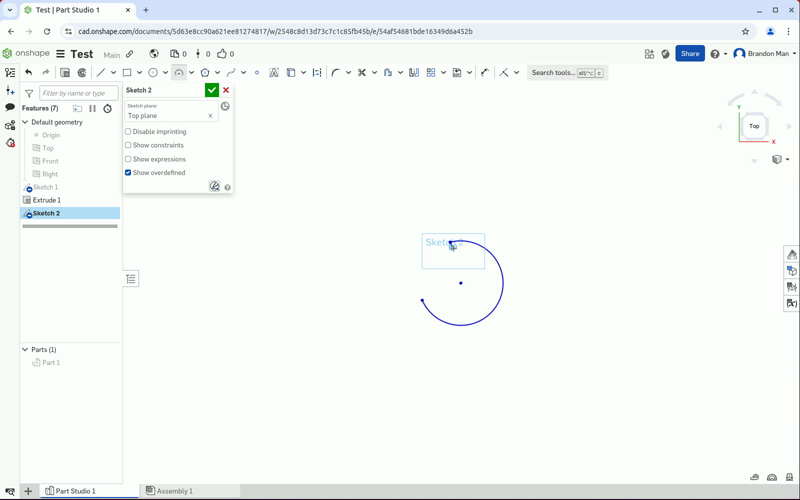
mouse_move(452, 247)
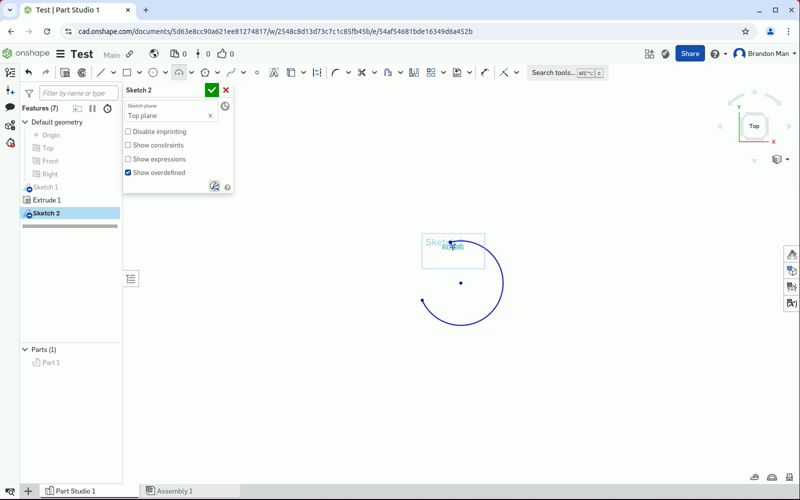
scroll(6)
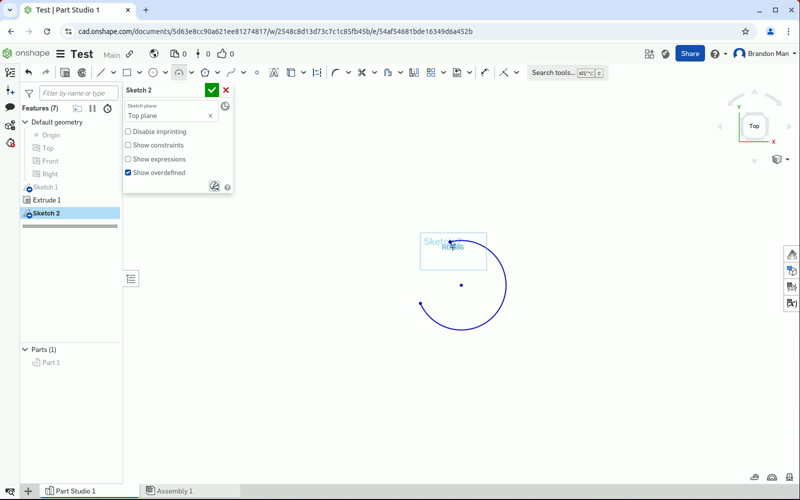
scroll(6)
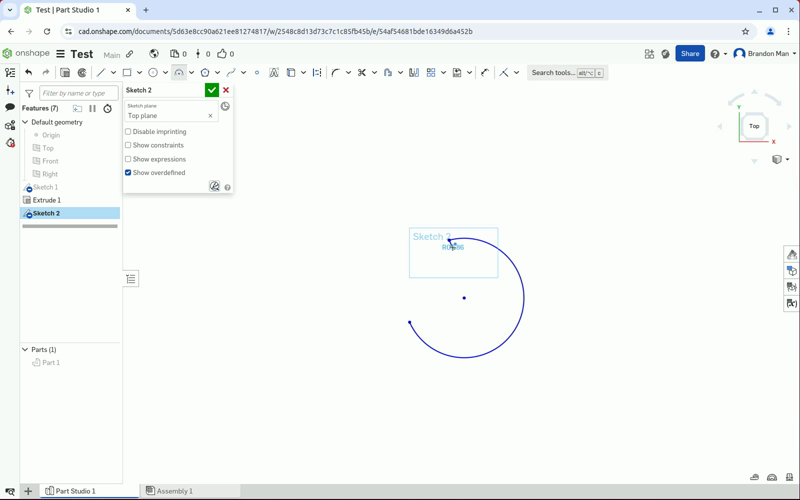
scroll(6)
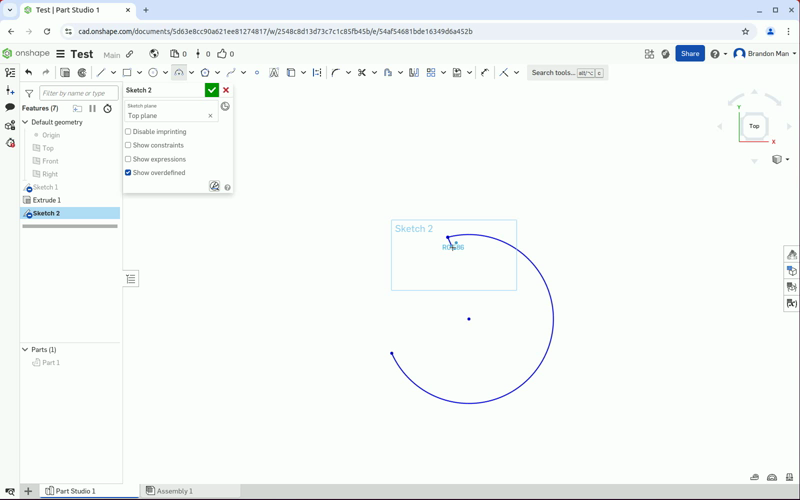
scroll(6)
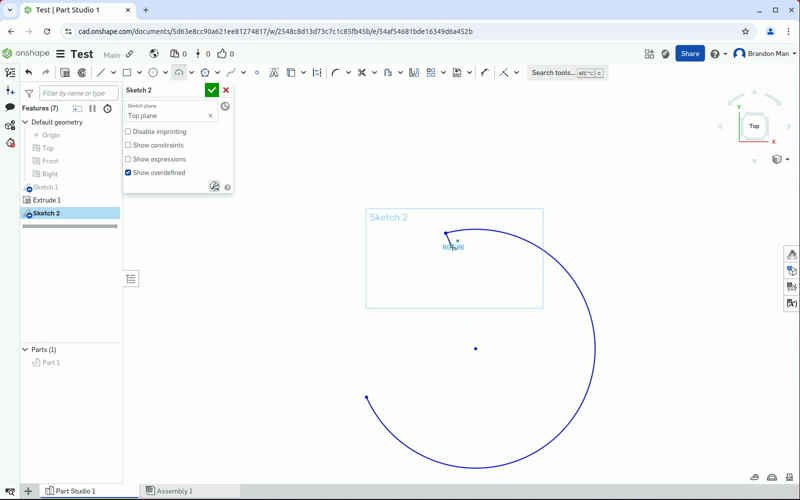
scroll(6)
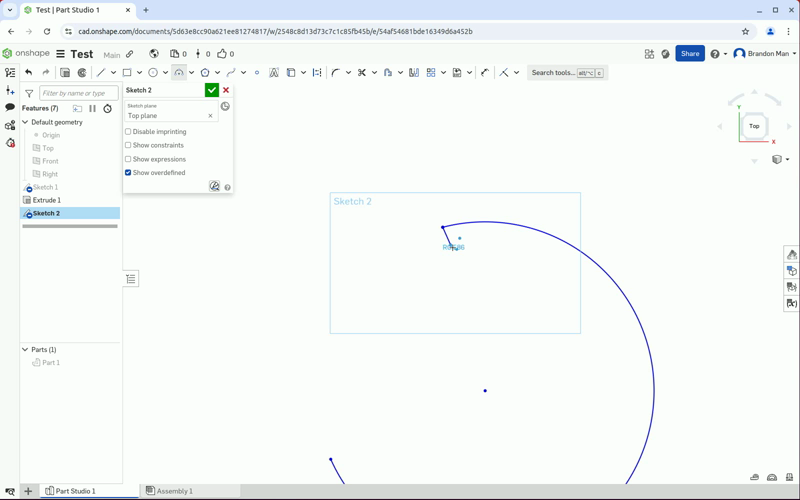
scroll(6)
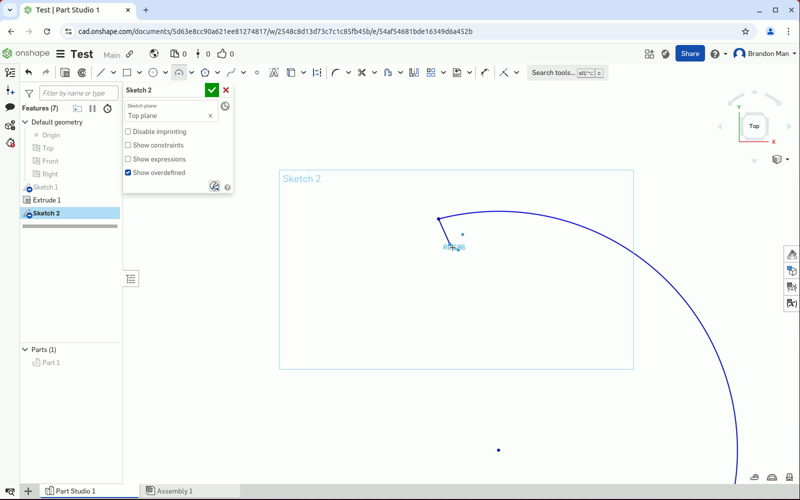
scroll(6)
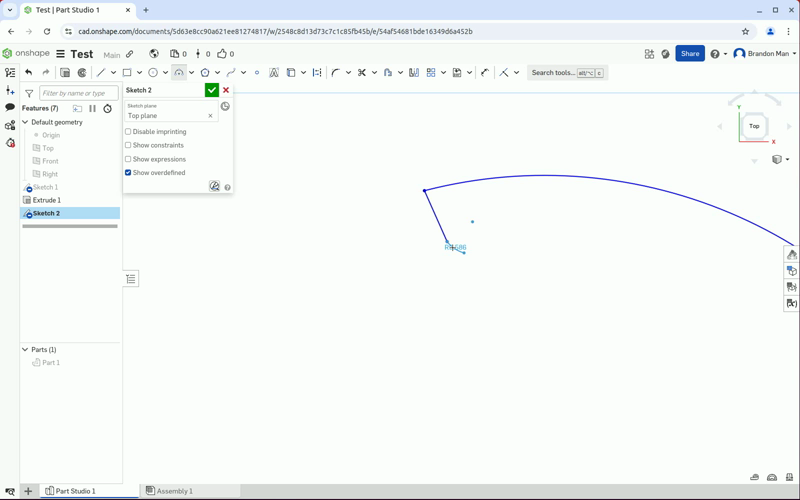
click(452, 247)
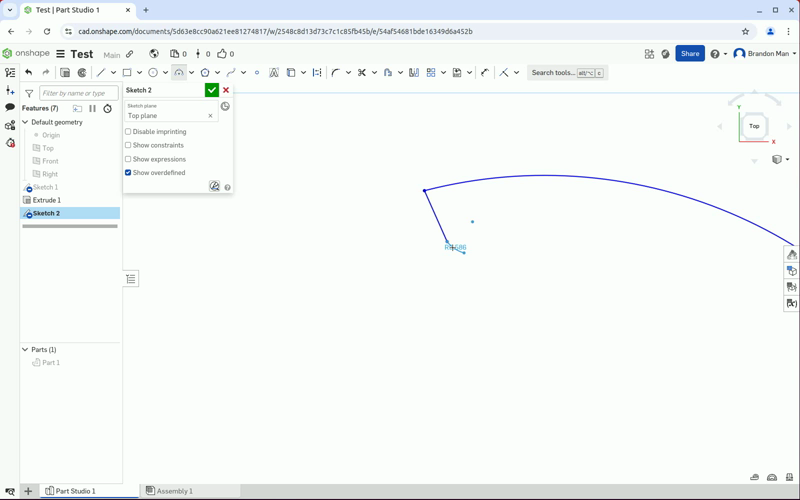
scroll(-6)
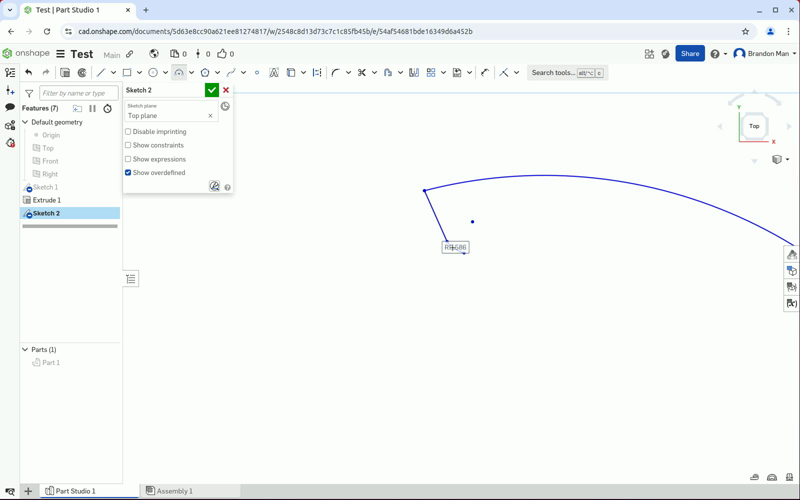
scroll(-6)
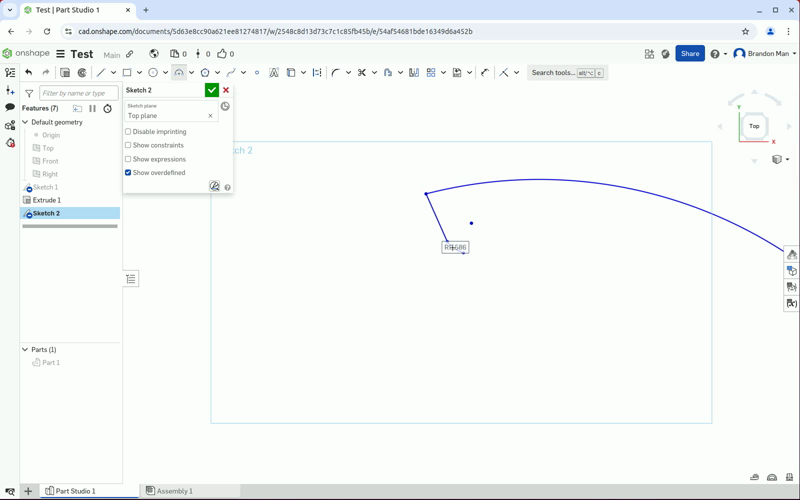
scroll(-6)
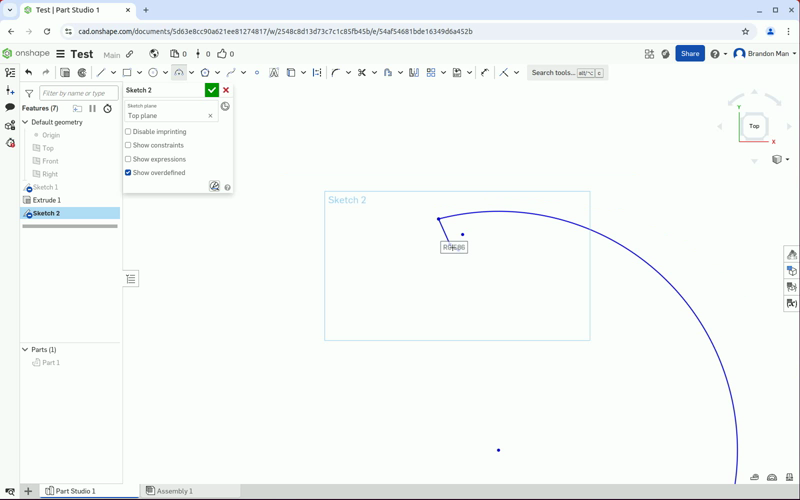
scroll(-6)
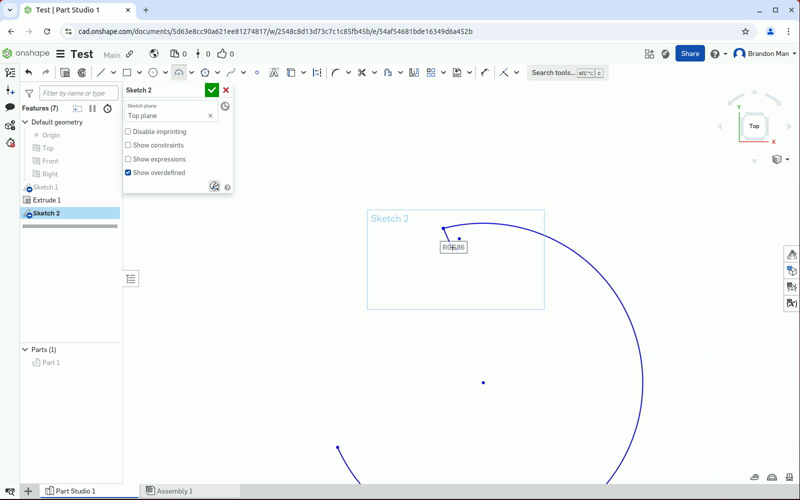
scroll(-6)
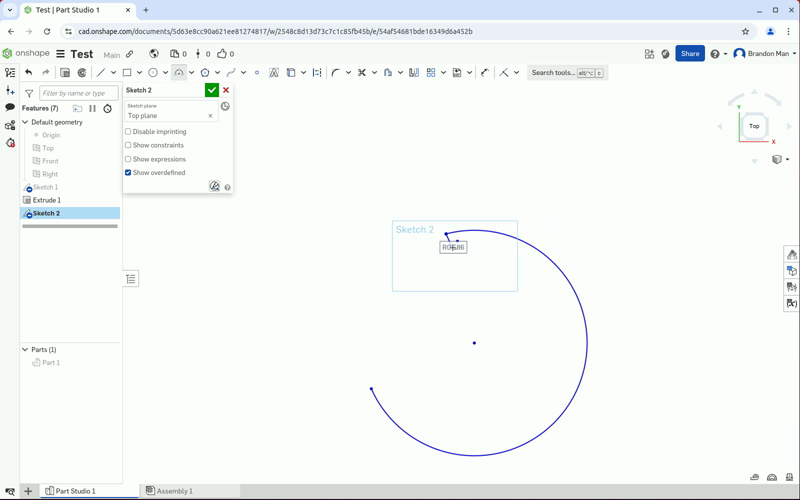
scroll(-6)
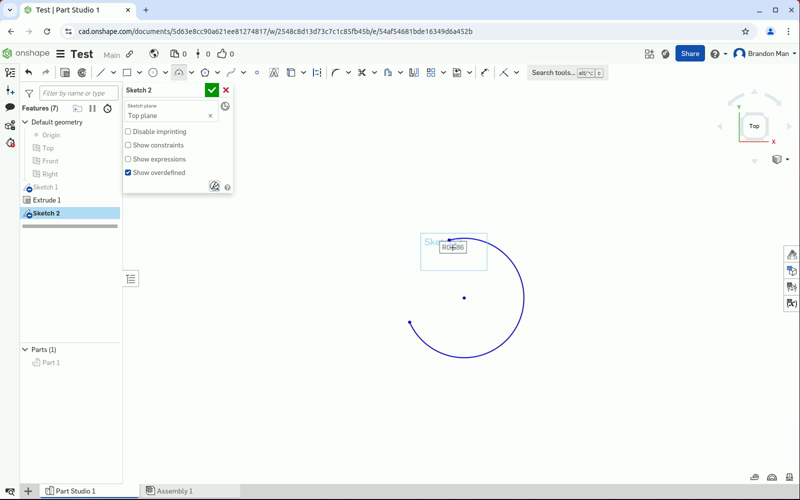
scroll(-6)
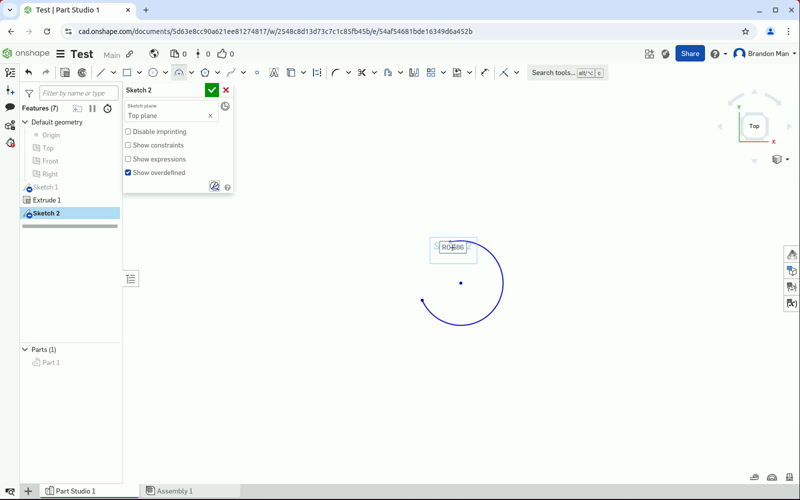
key_up(shift)
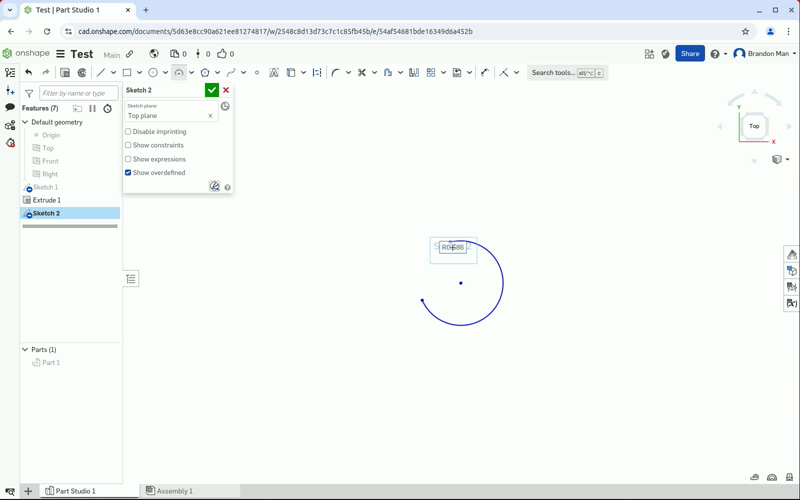
mouse_move(453, 247)
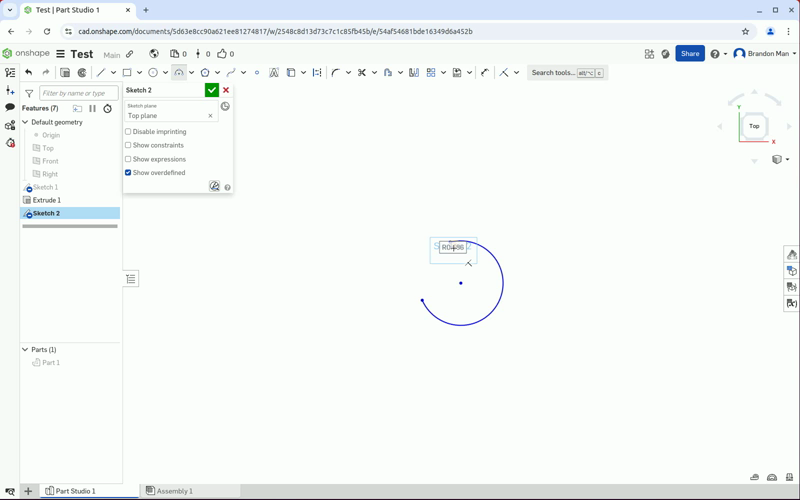
scroll(6)
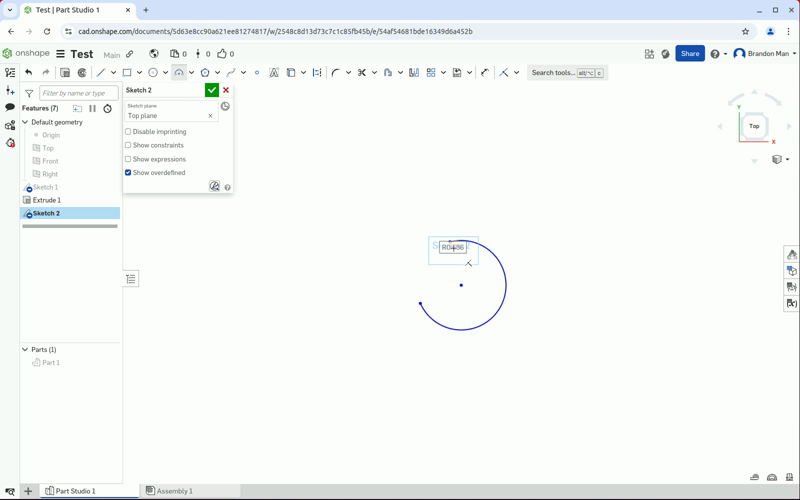
scroll(6)
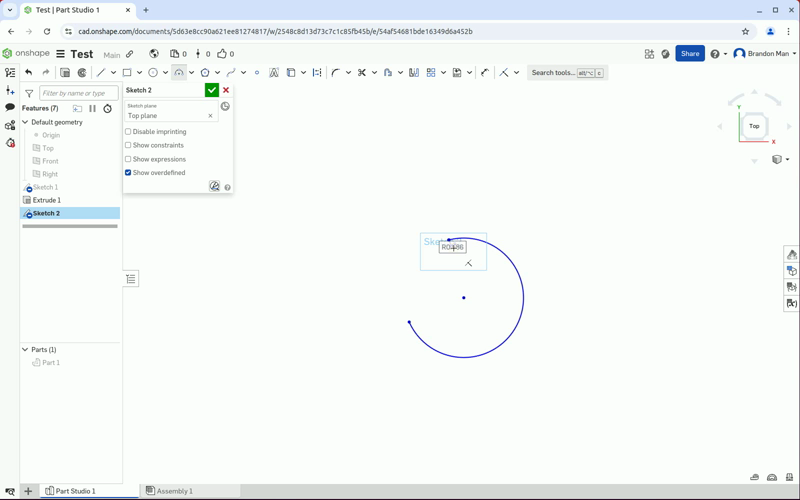
scroll(6)
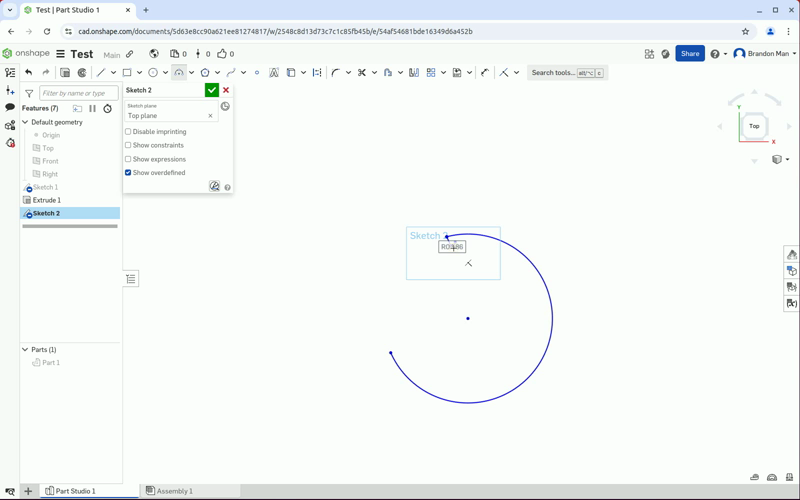
scroll(6)
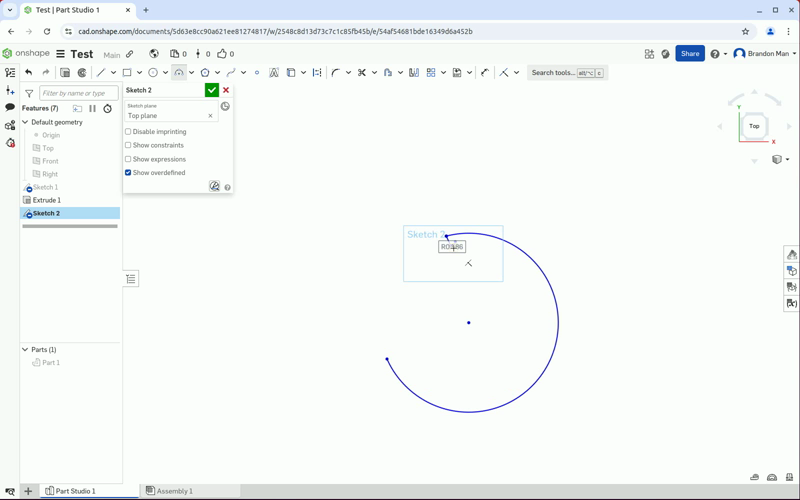
scroll(6)
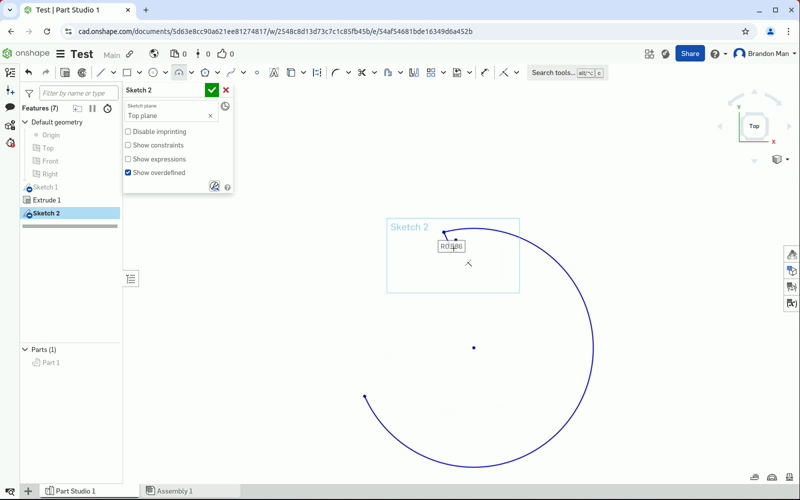
scroll(6)
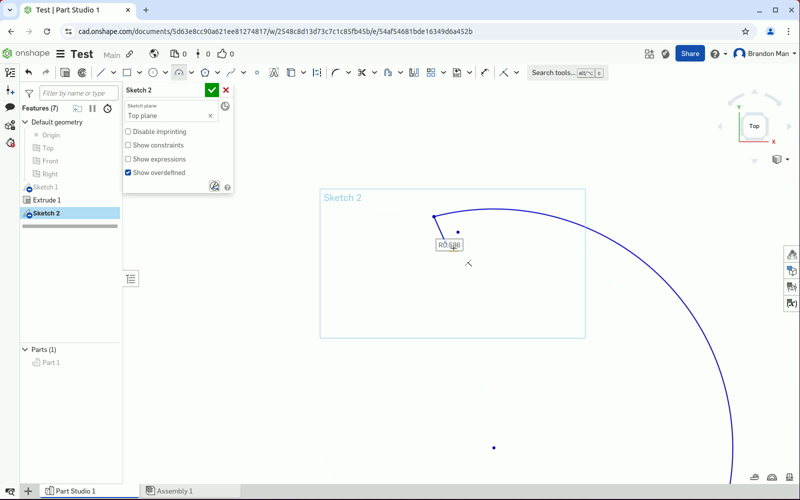
scroll(6)
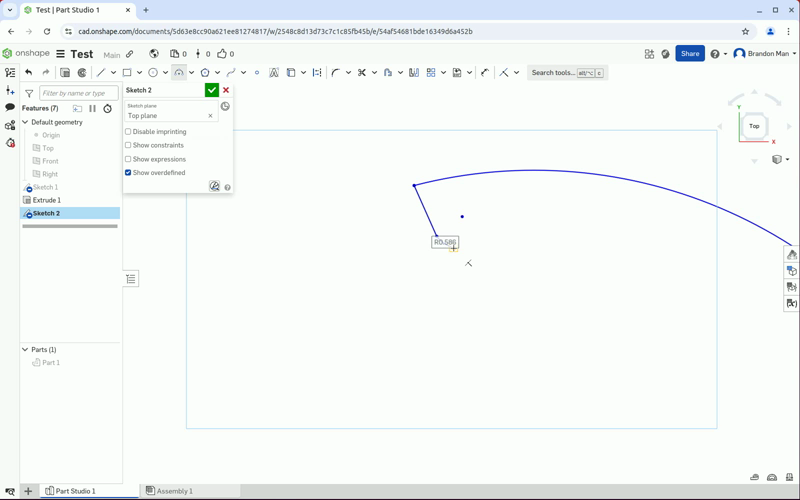
click(453, 247)
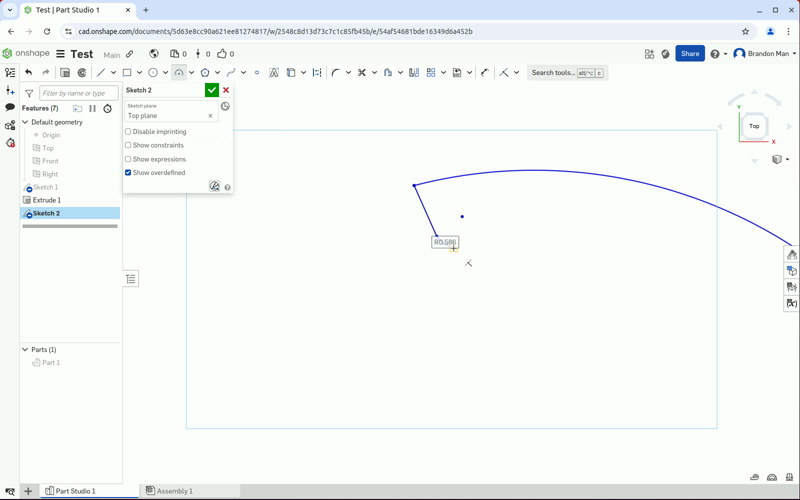
scroll(-6)
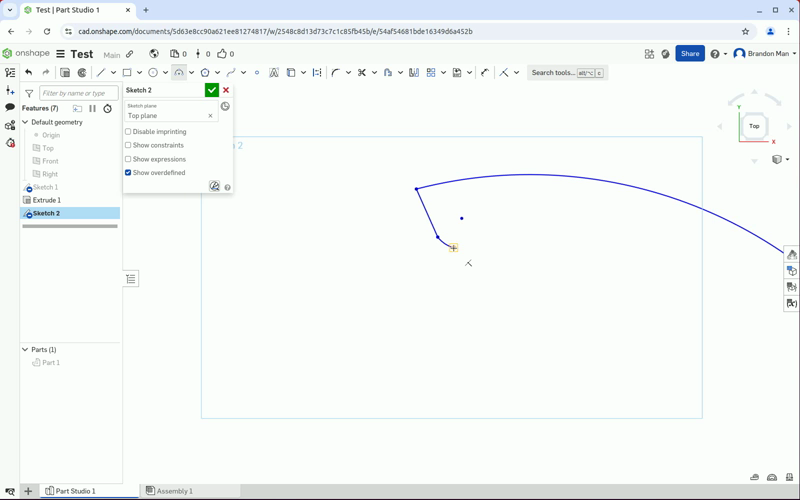
scroll(-6)
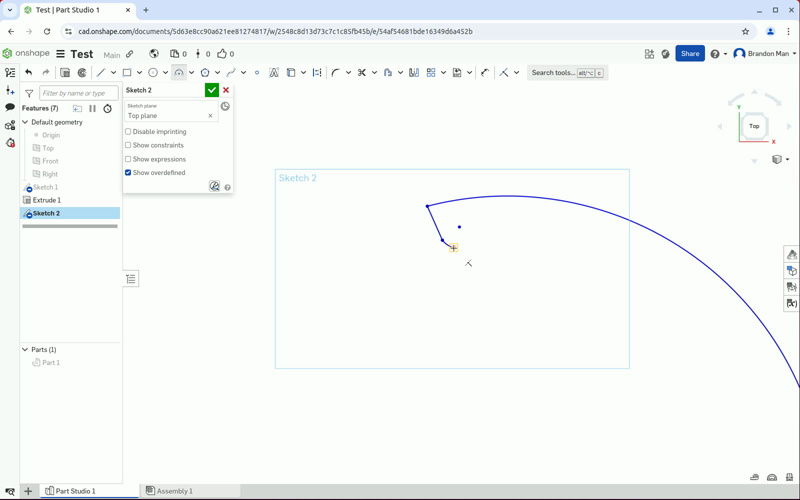
scroll(-6)
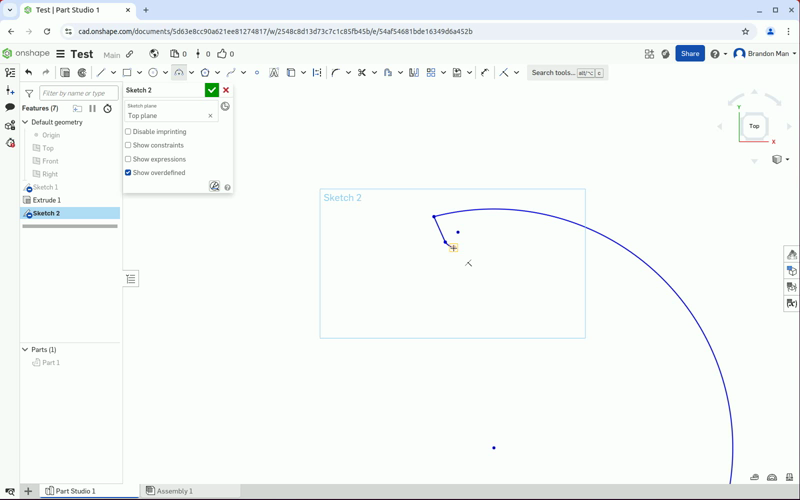
scroll(-6)
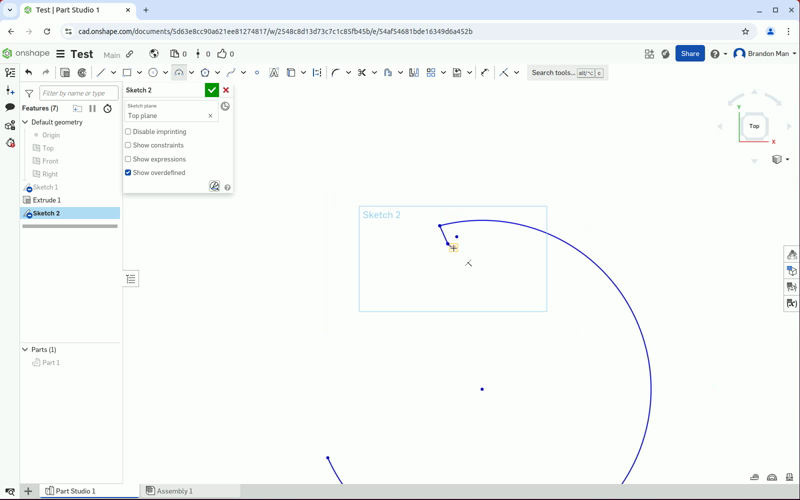
scroll(-6)
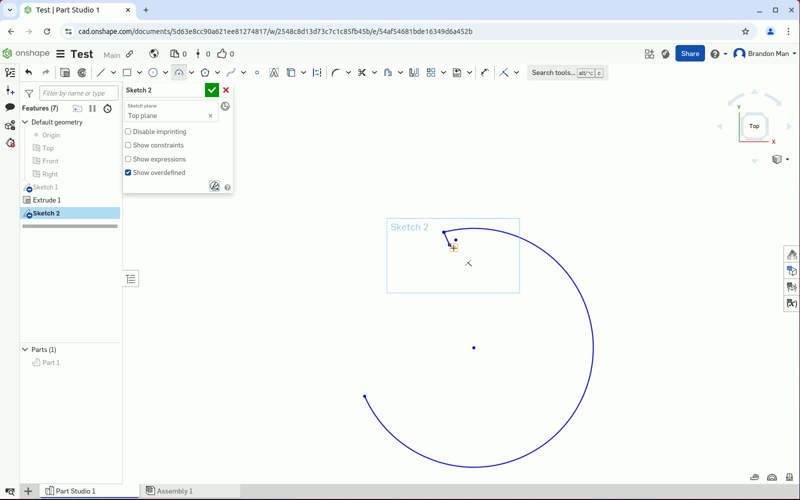
scroll(-6)
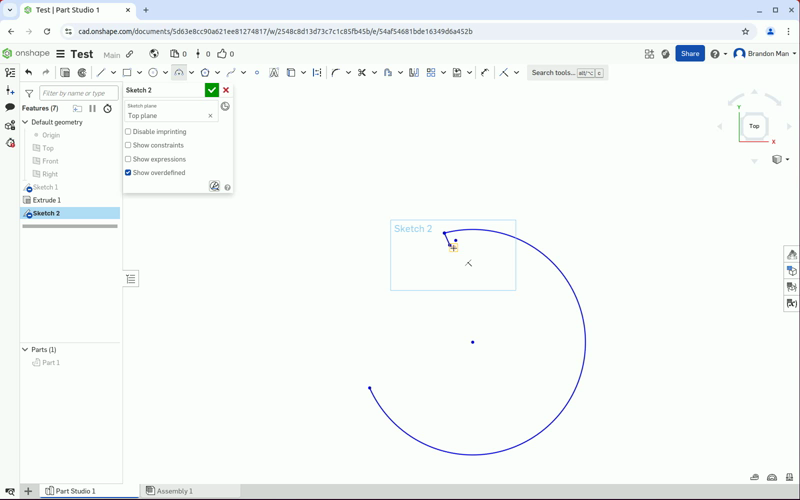
scroll(-6)
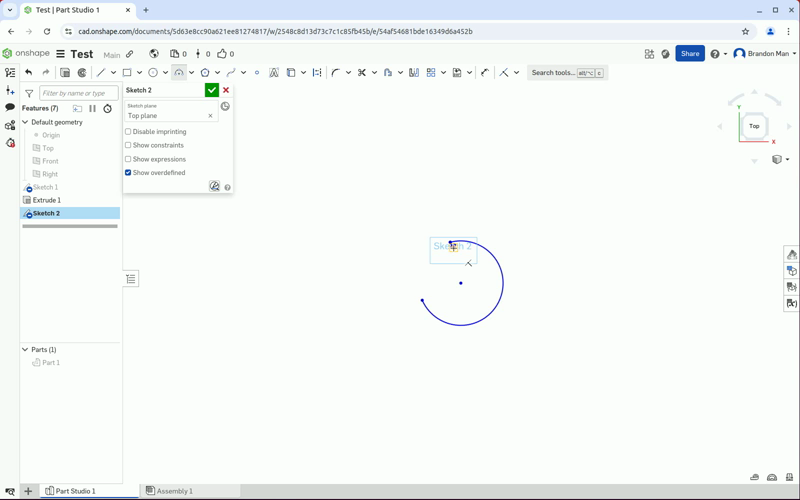
key_down(shift)
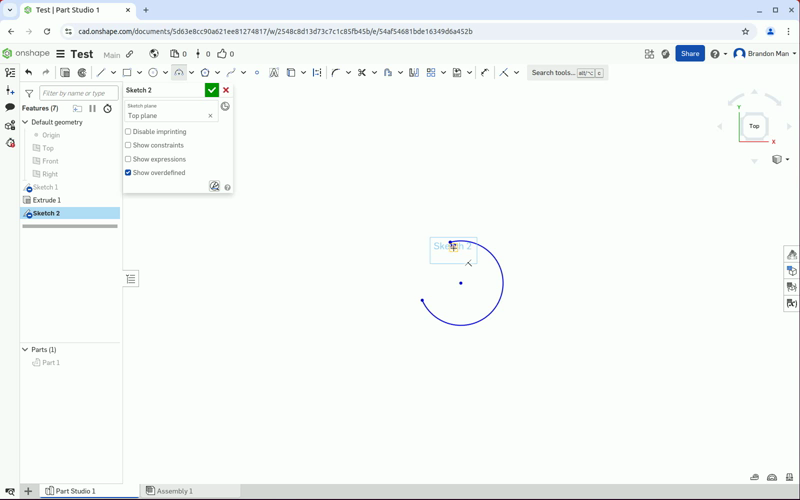
mouse_move(429, 299)
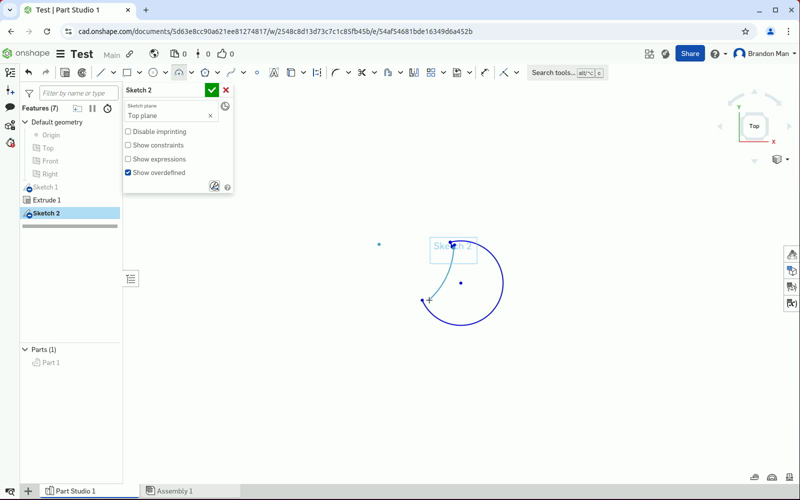
click(429, 299)
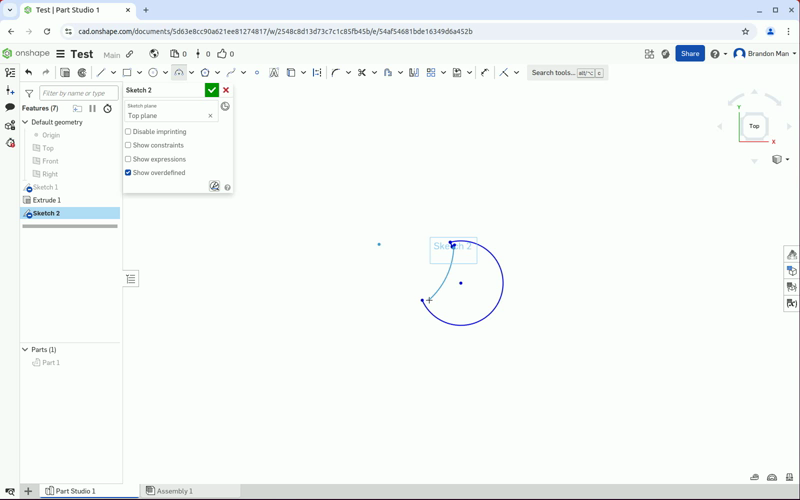
mouse_move(493, 298)
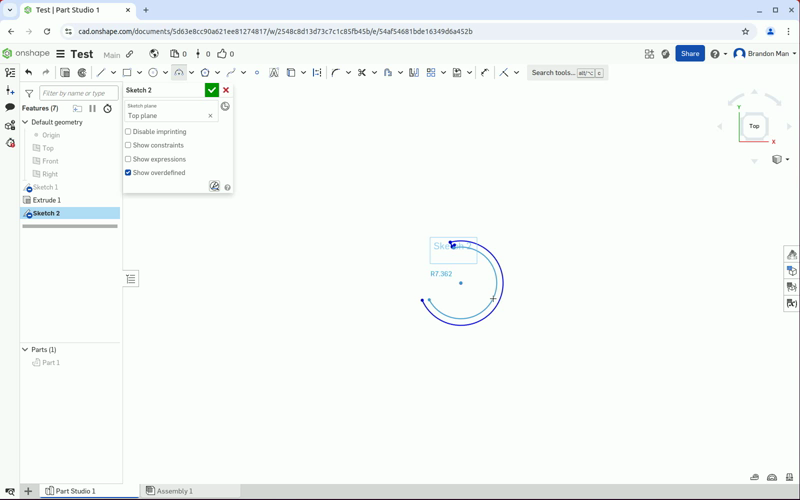
click(493, 298)
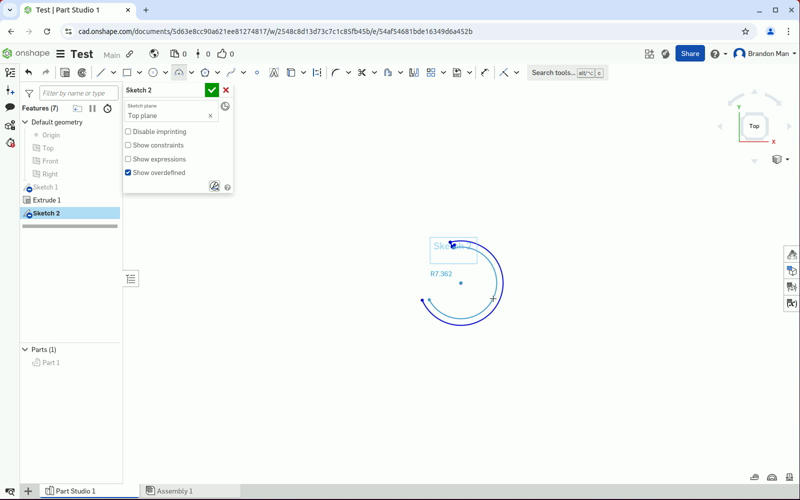
key_up(shift)
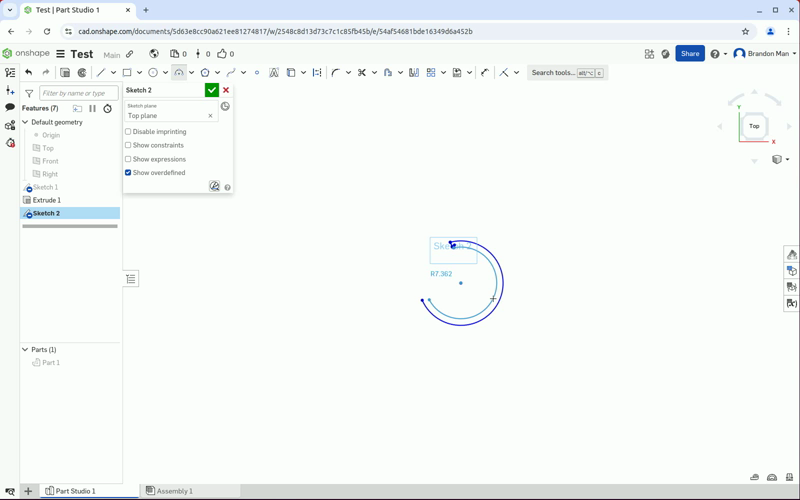
mouse_move(429, 299)
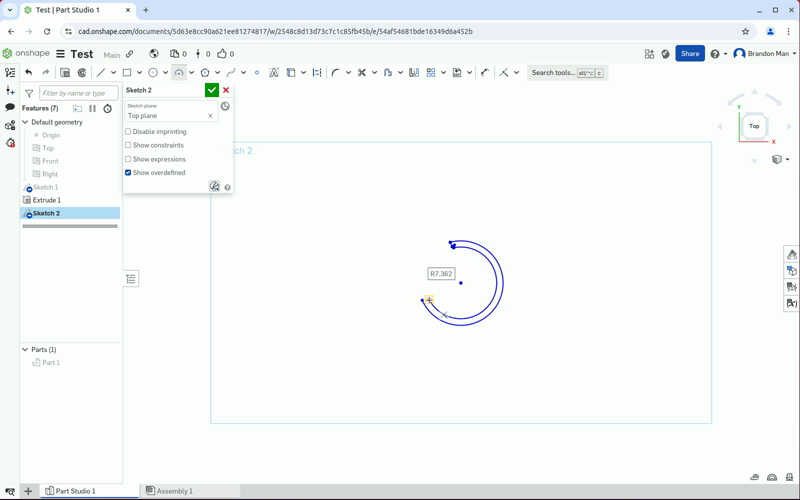
click(429, 299)
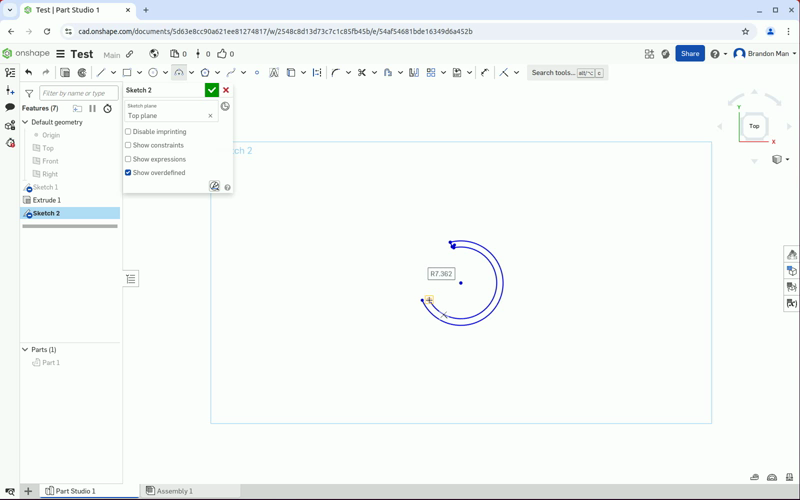
key_down(shift)
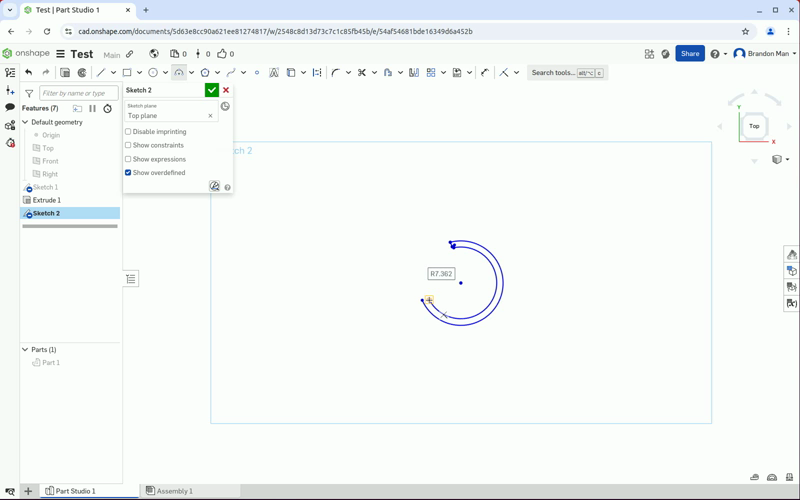
mouse_move(427, 298)
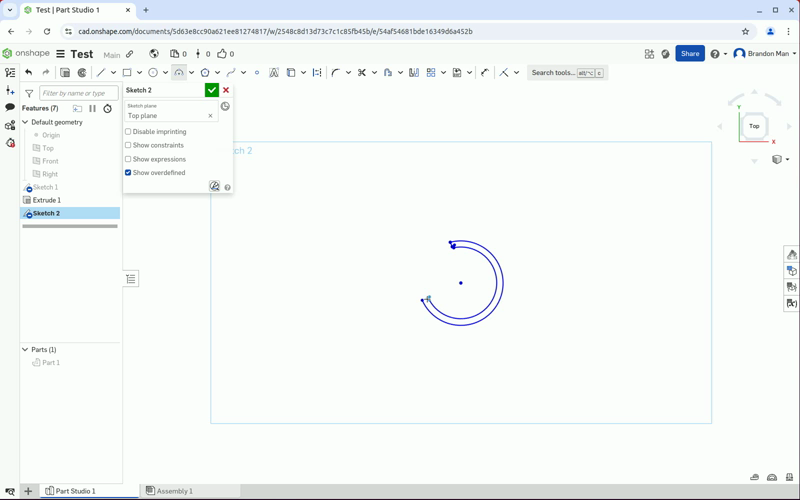
scroll(6)
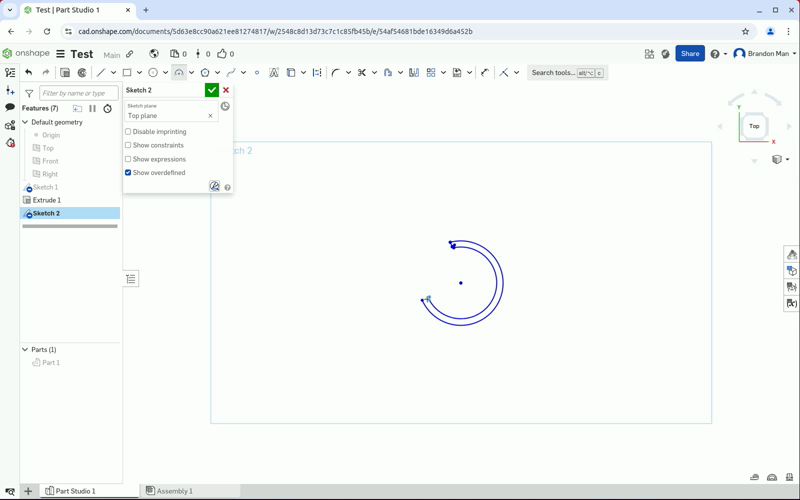
scroll(6)
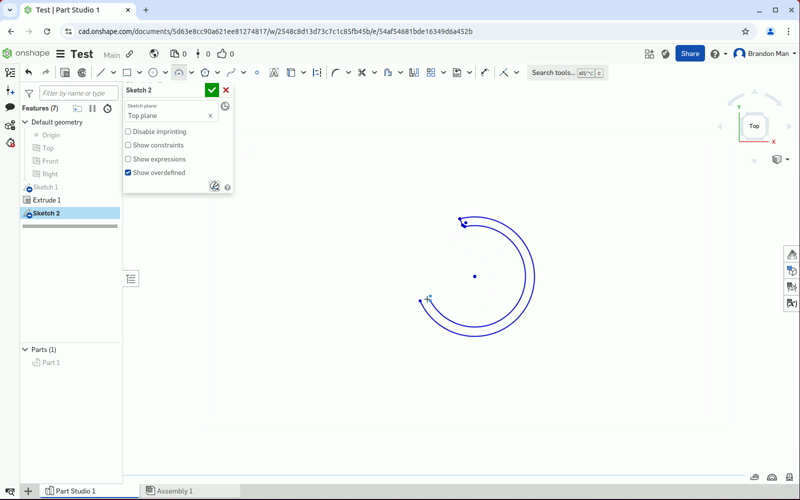
scroll(6)
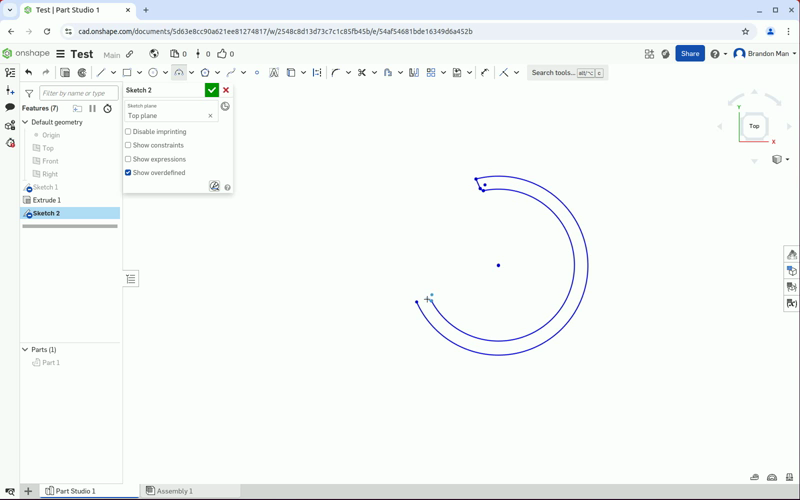
scroll(6)
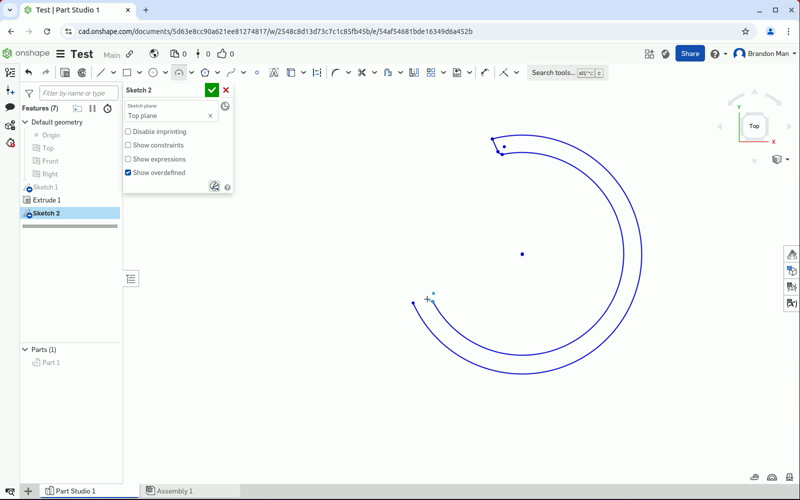
scroll(6)
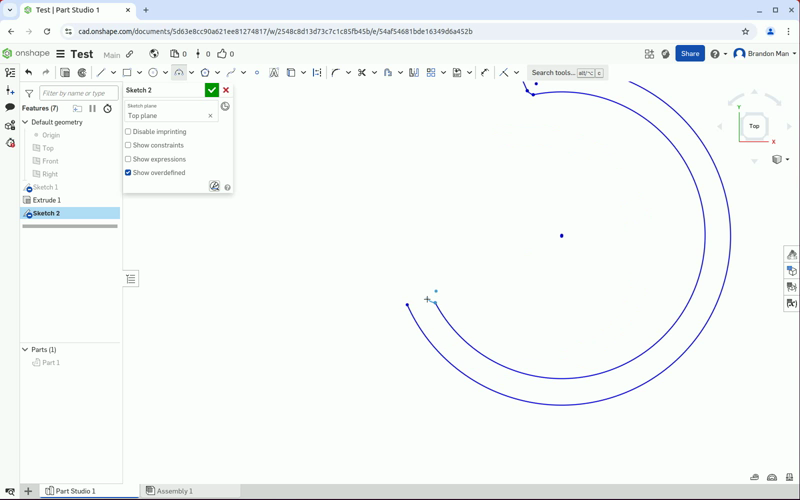
scroll(6)
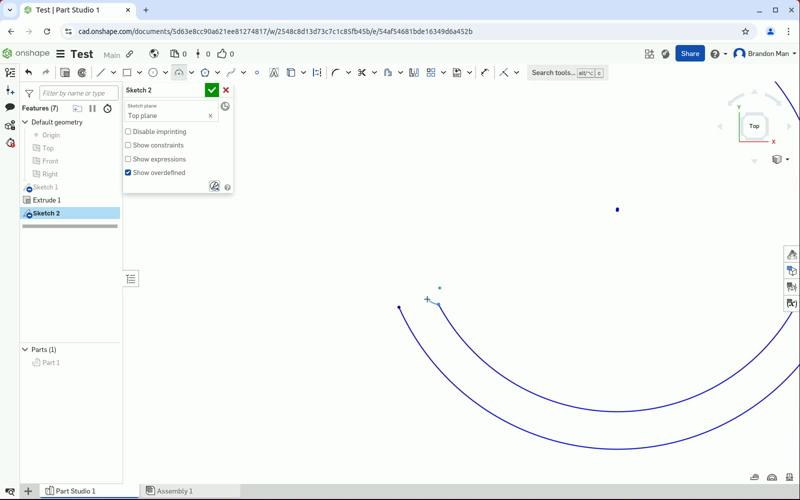
scroll(6)
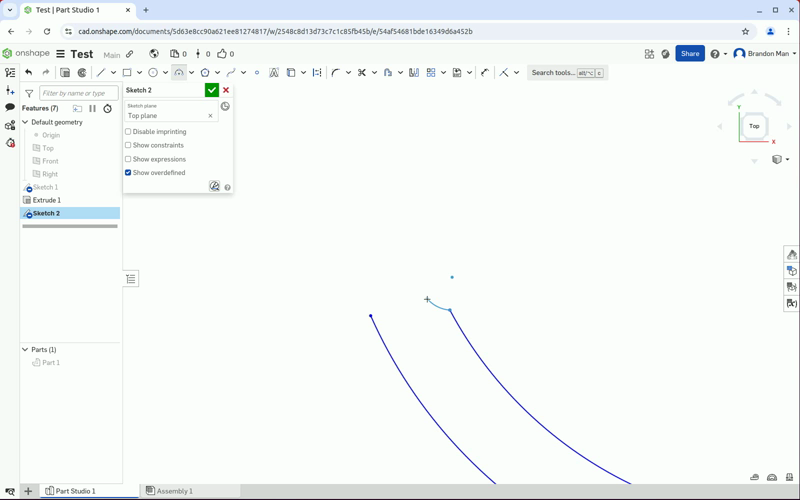
click(427, 298)
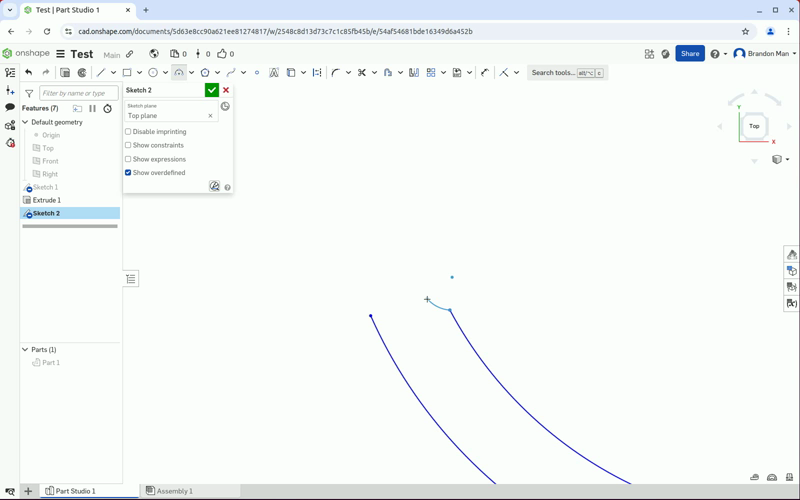
scroll(-6)
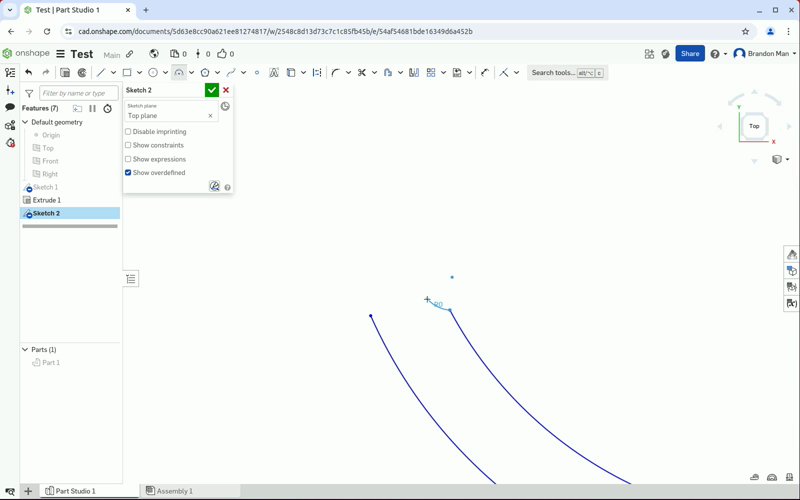
scroll(-6)
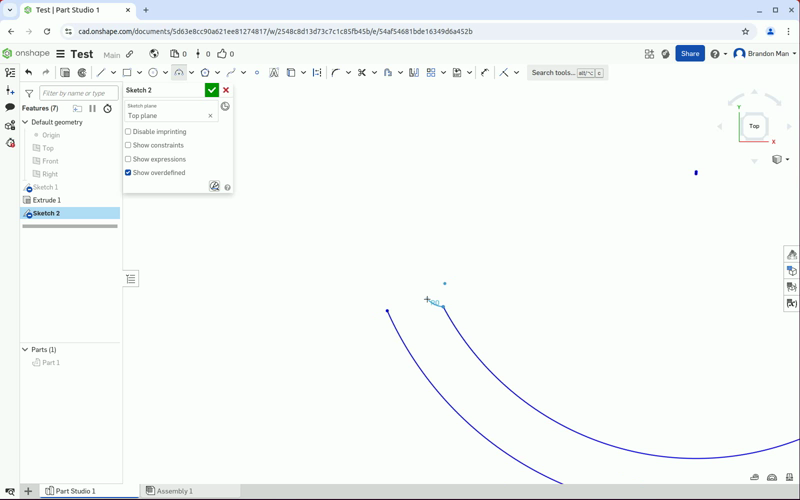
scroll(-6)
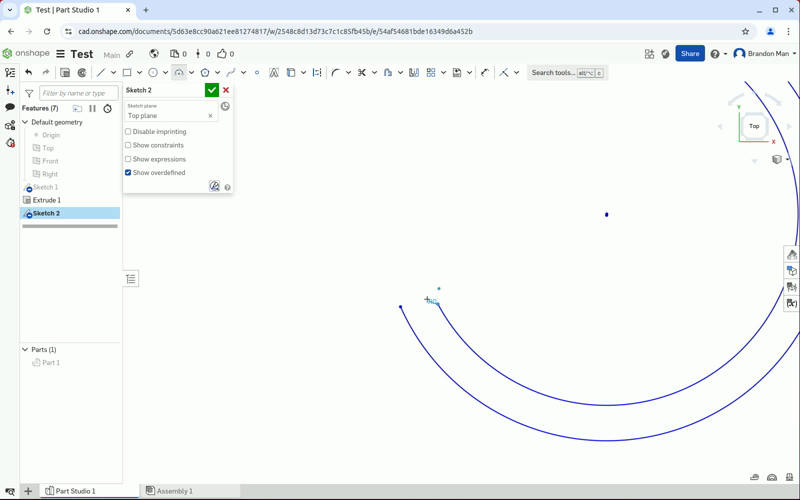
scroll(-6)
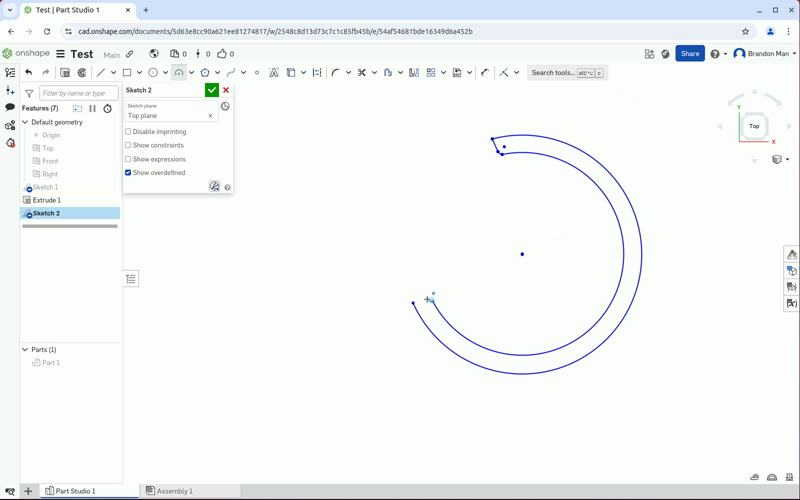
scroll(-6)
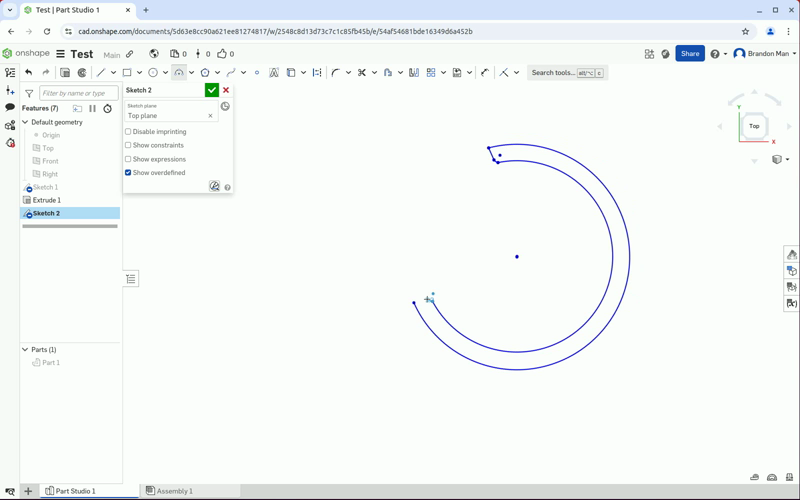
scroll(-6)
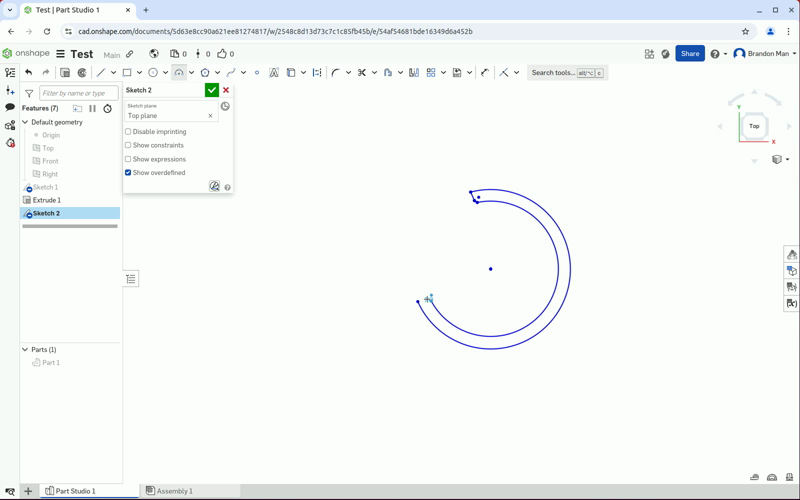
scroll(-6)
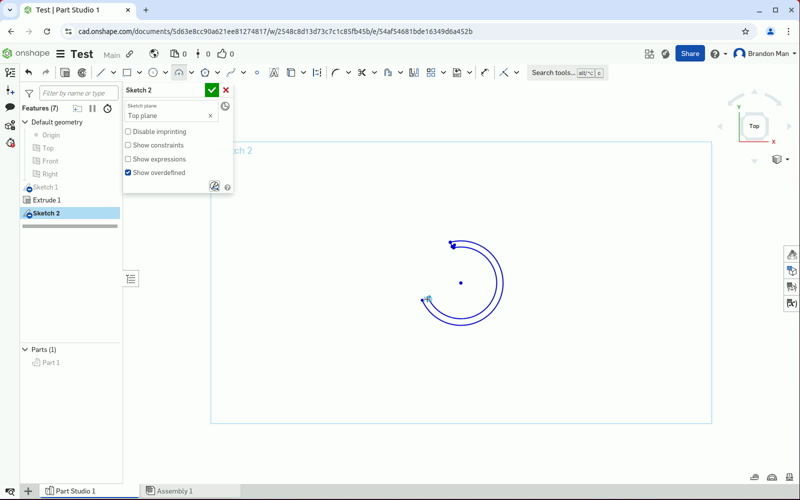
mouse_move(428, 298)
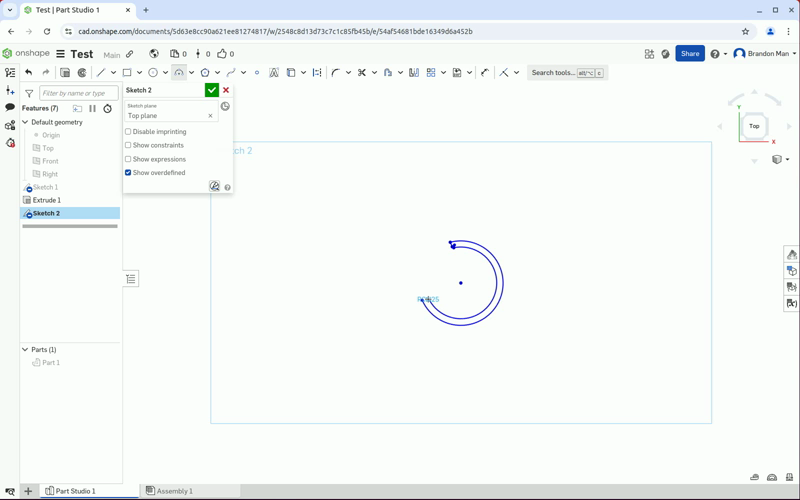
scroll(6)
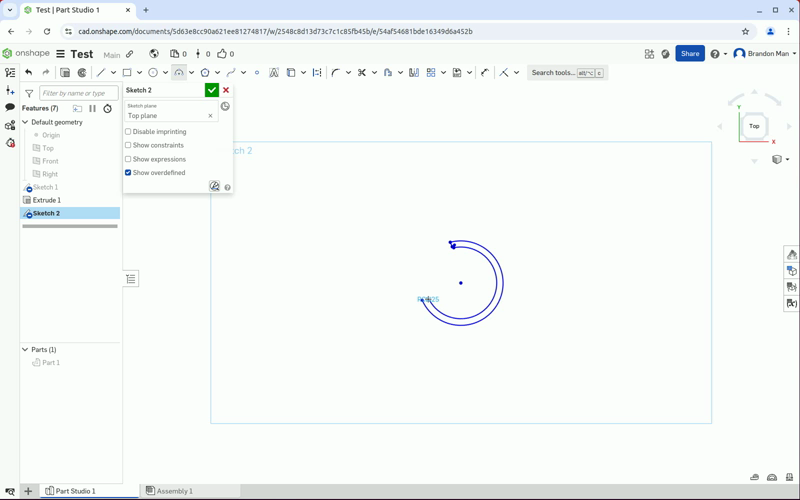
scroll(6)
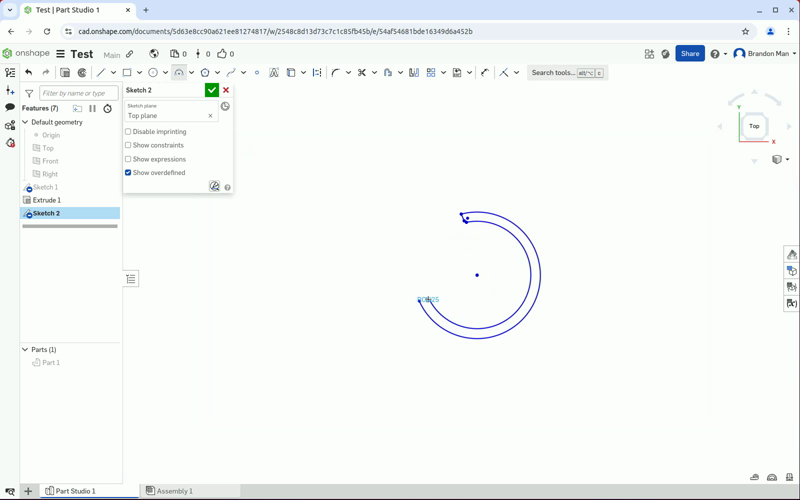
scroll(6)
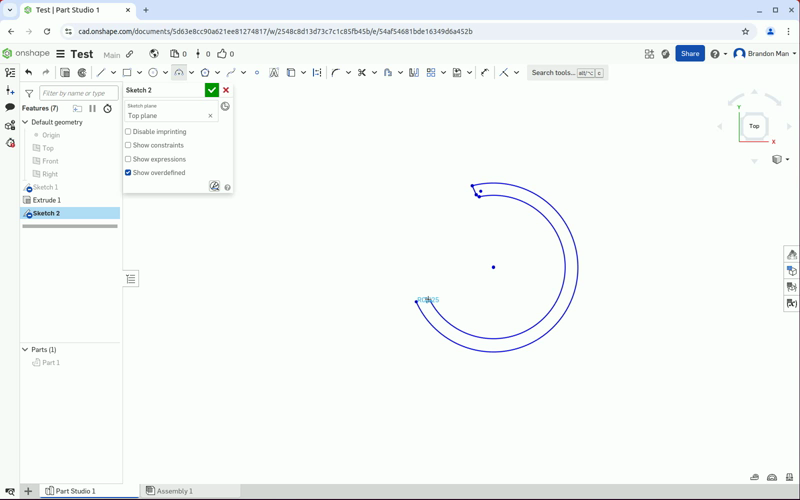
scroll(6)
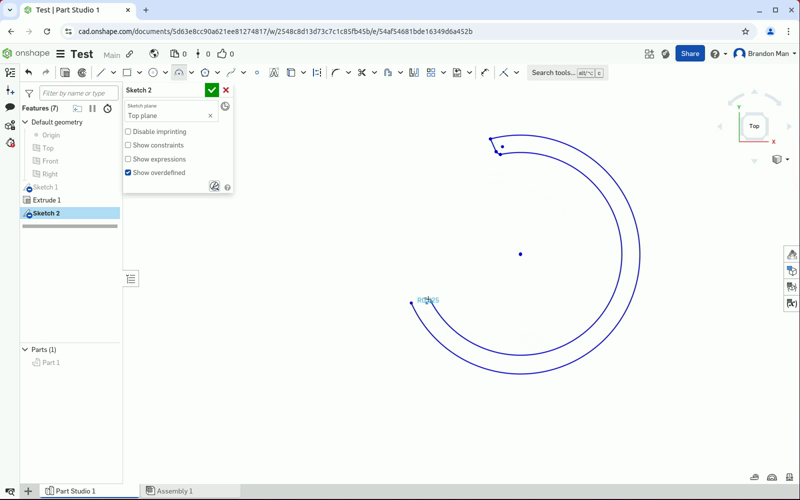
scroll(6)
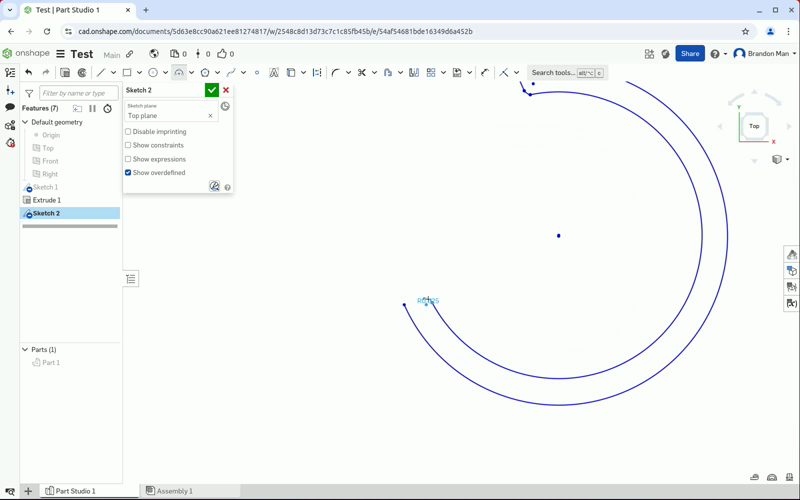
scroll(6)
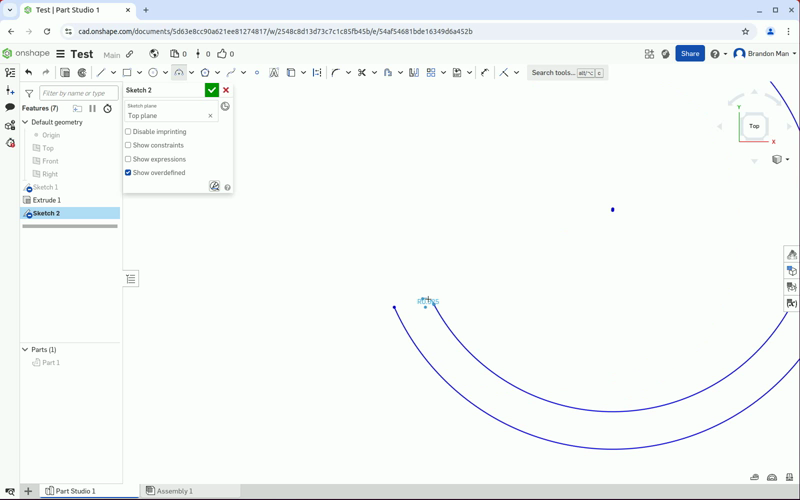
scroll(6)
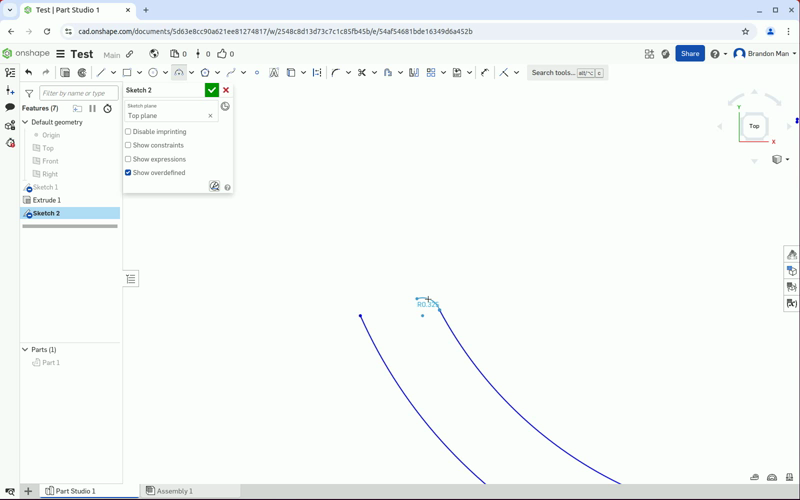
click(428, 298)
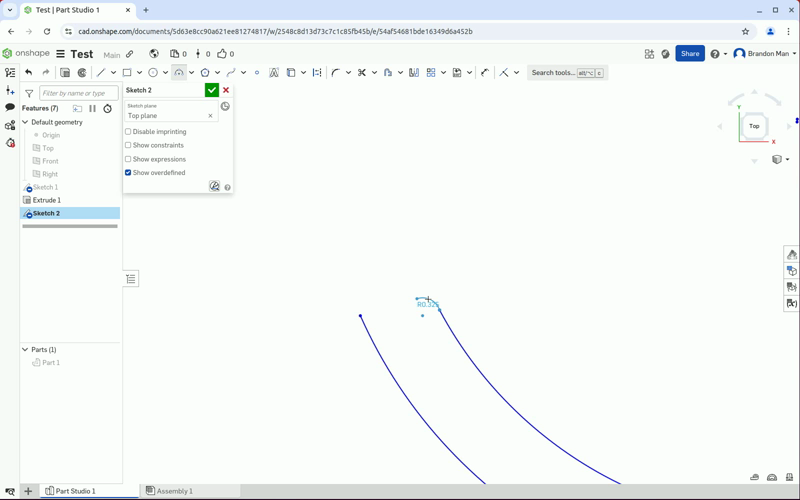
scroll(-6)
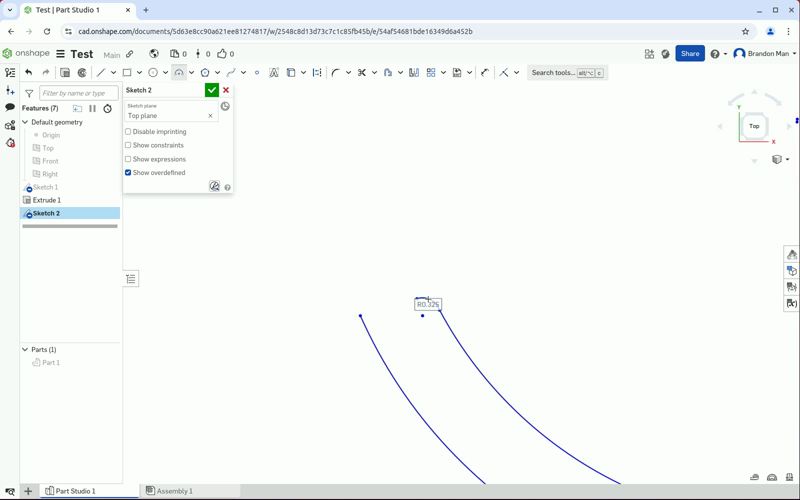
scroll(-6)
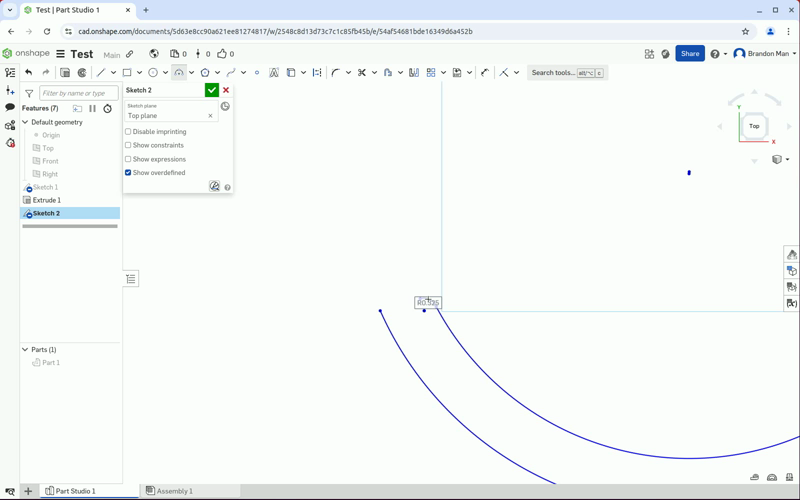
scroll(-6)
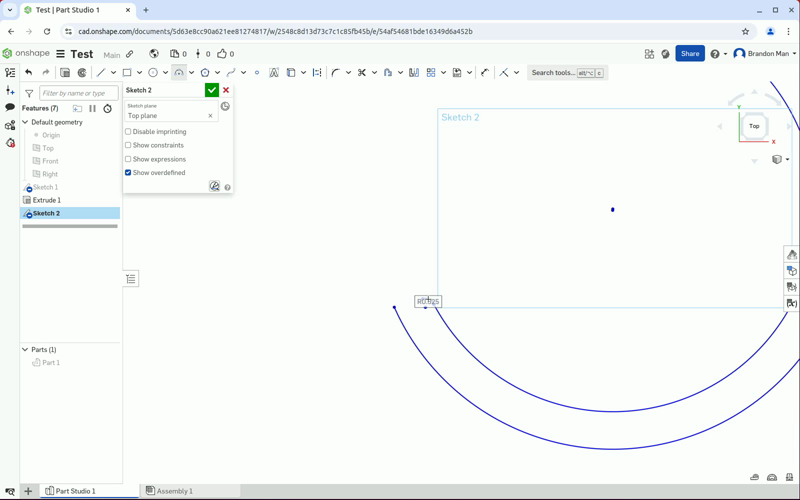
scroll(-6)
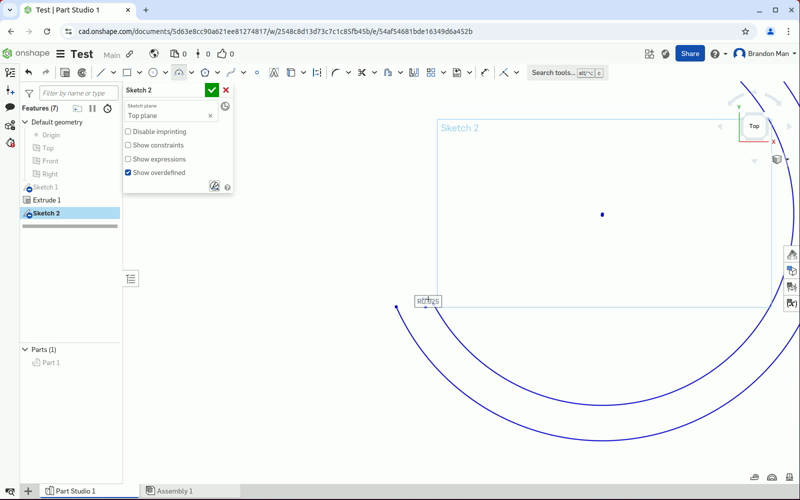
scroll(-6)
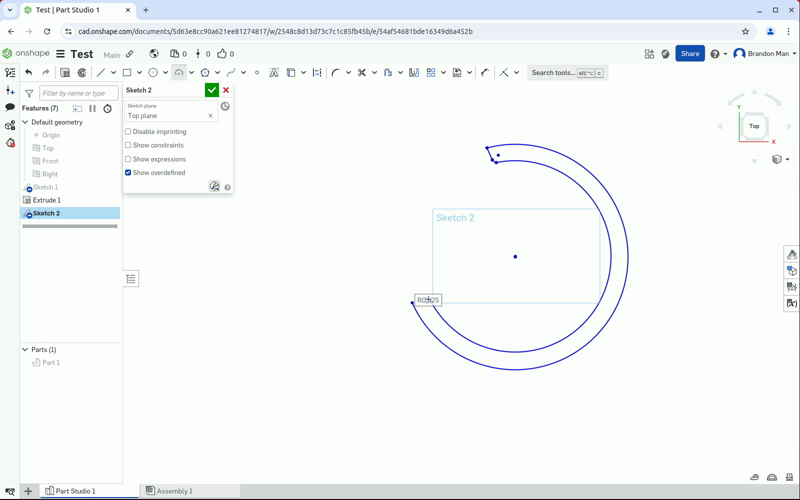
scroll(-6)
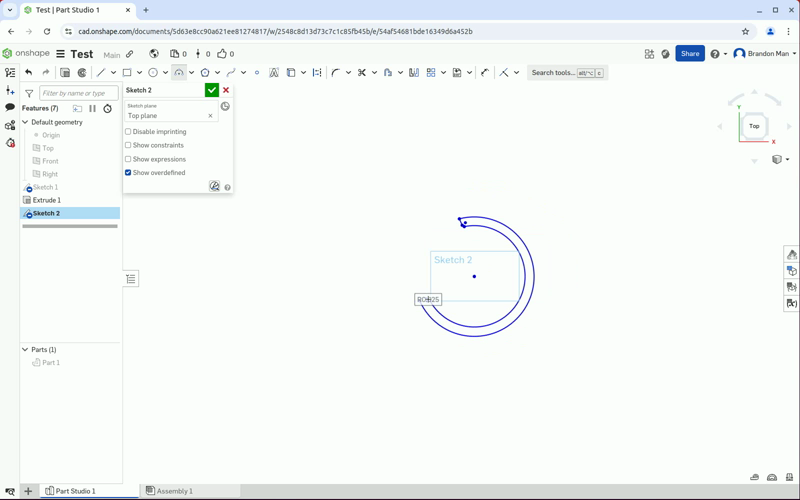
scroll(-6)
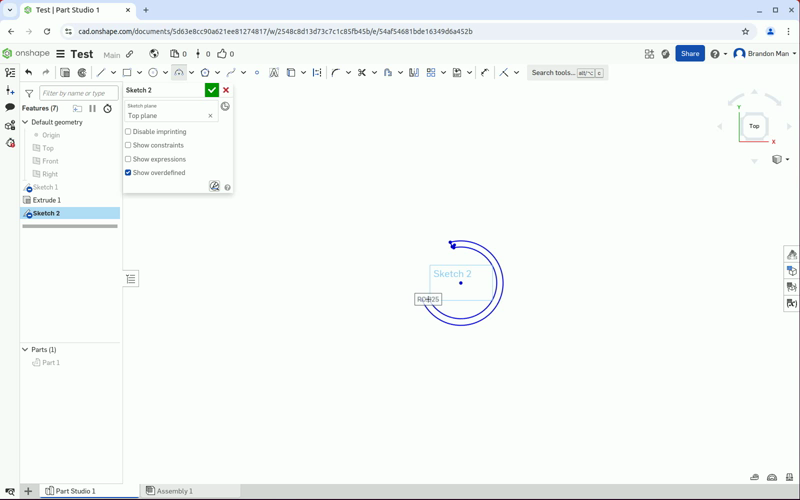
key_up(shift)
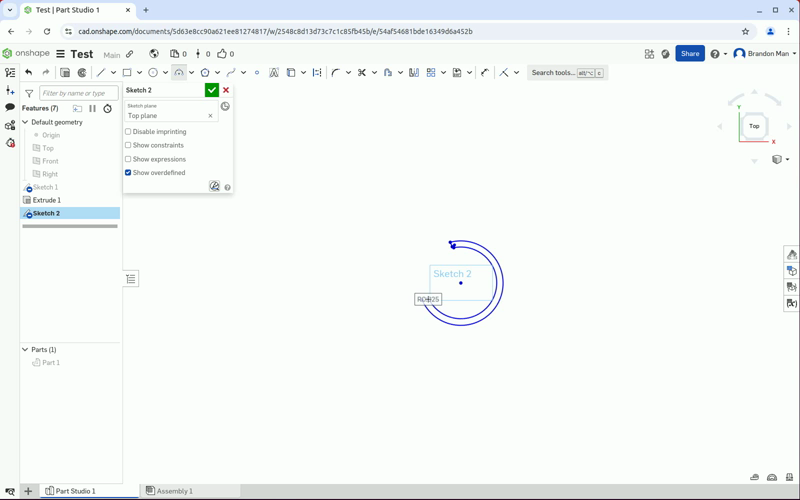
key(esc)
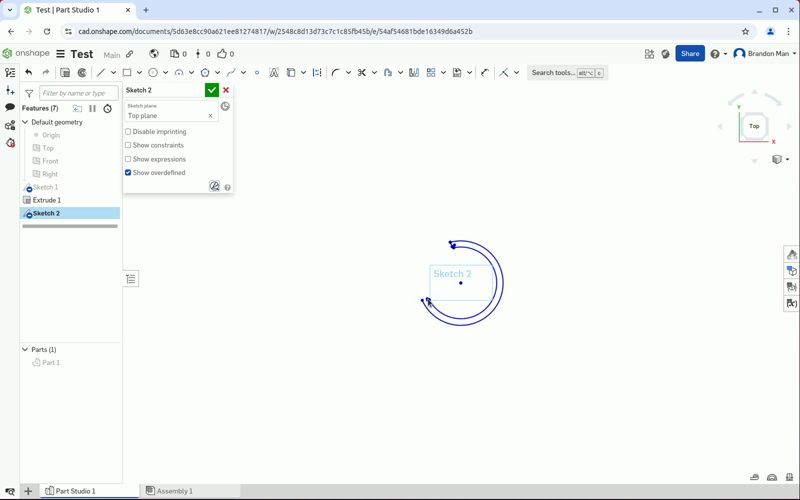
key(l)
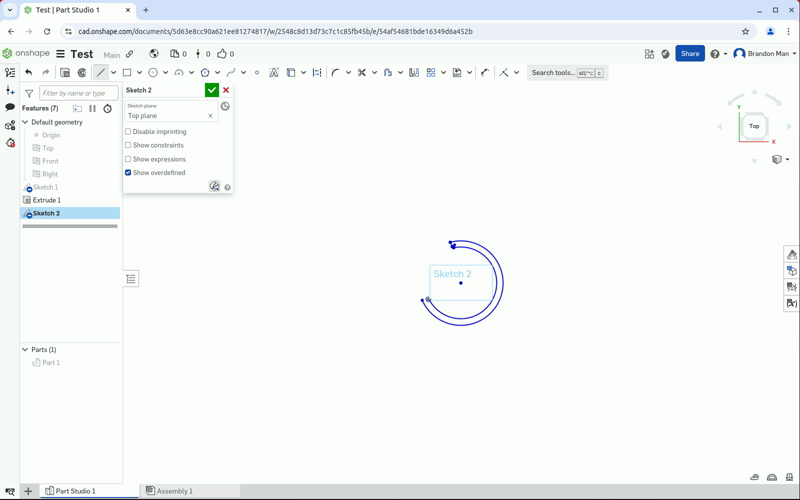
mouse_move(427, 298)
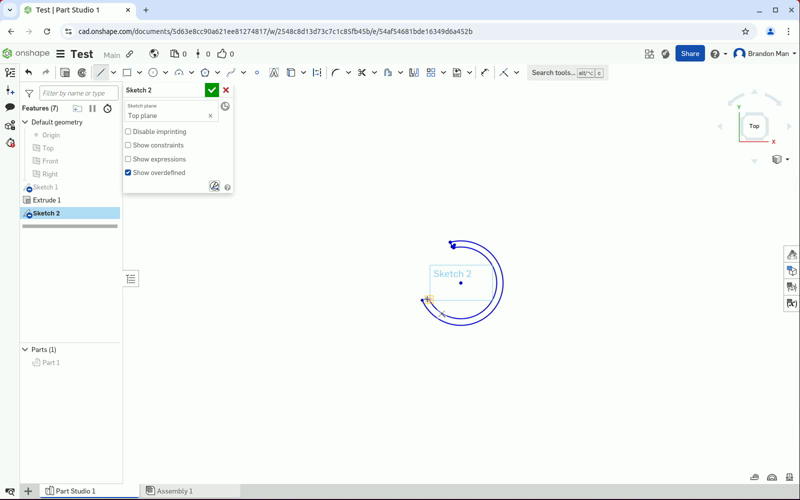
scroll(6)
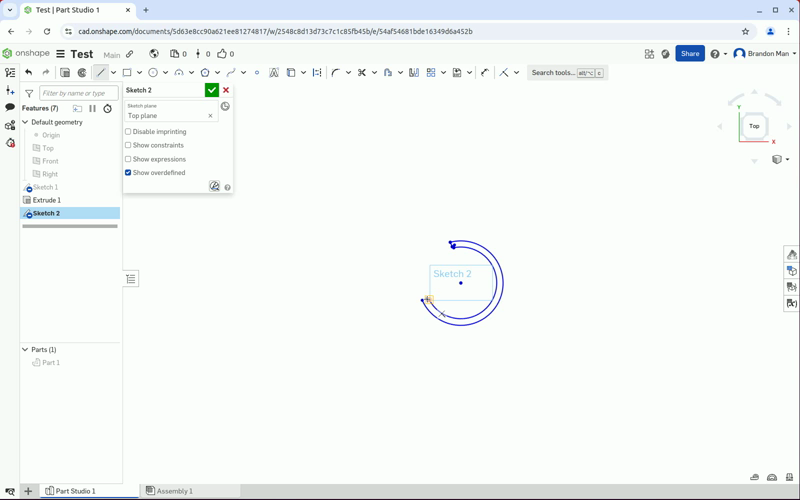
scroll(6)
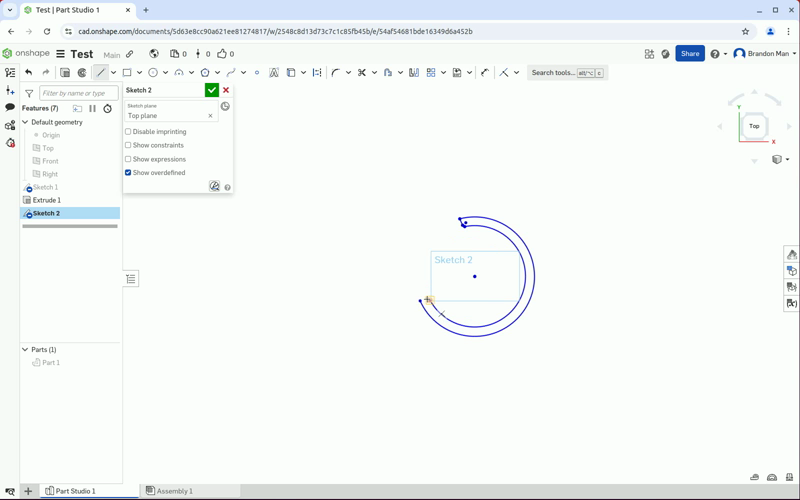
scroll(6)
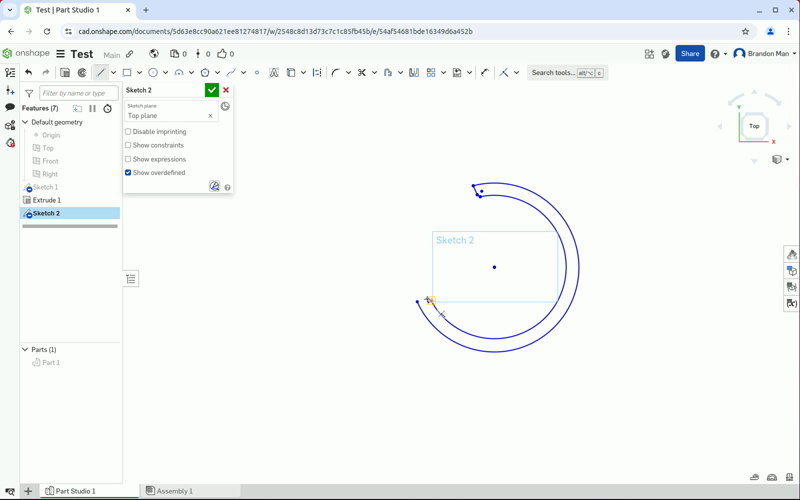
scroll(6)
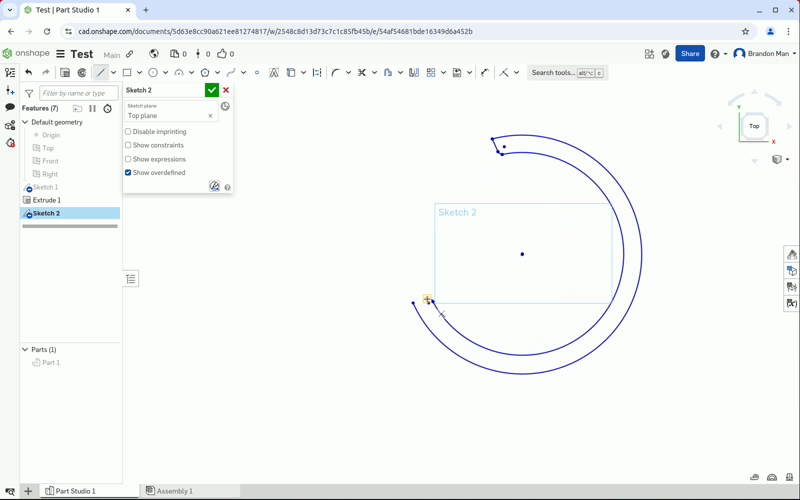
scroll(6)
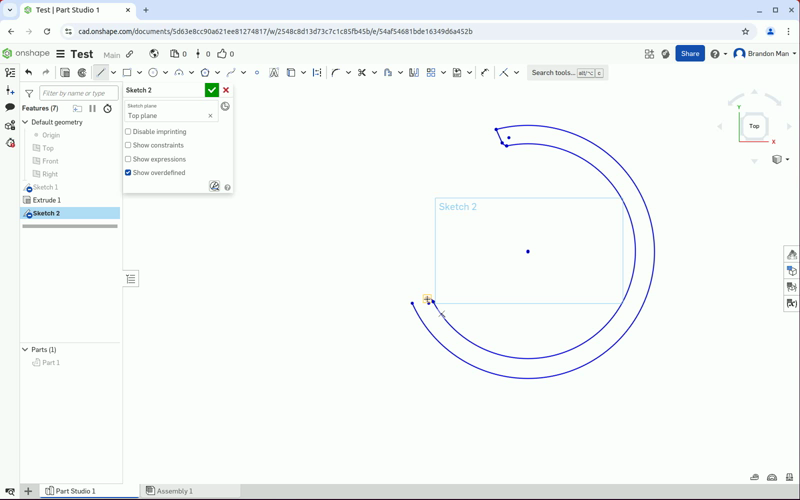
scroll(6)
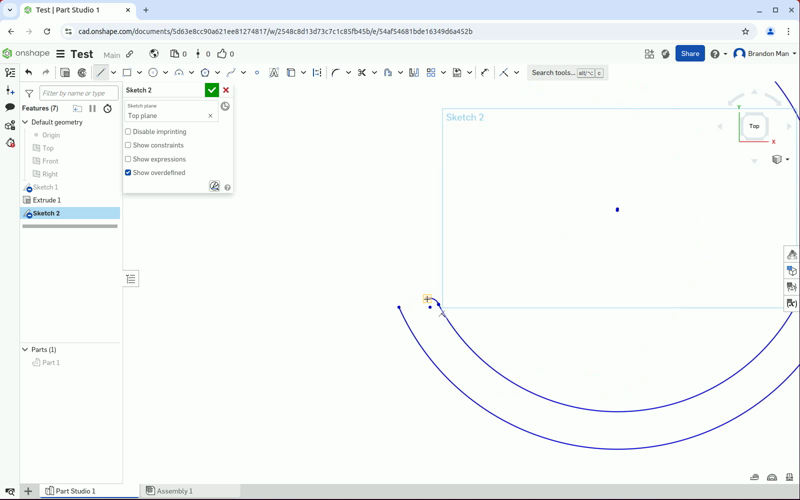
scroll(6)
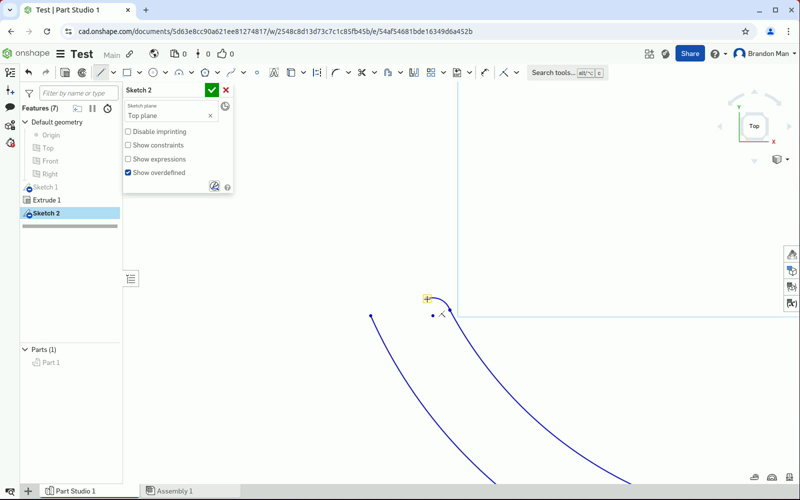
click(427, 298)
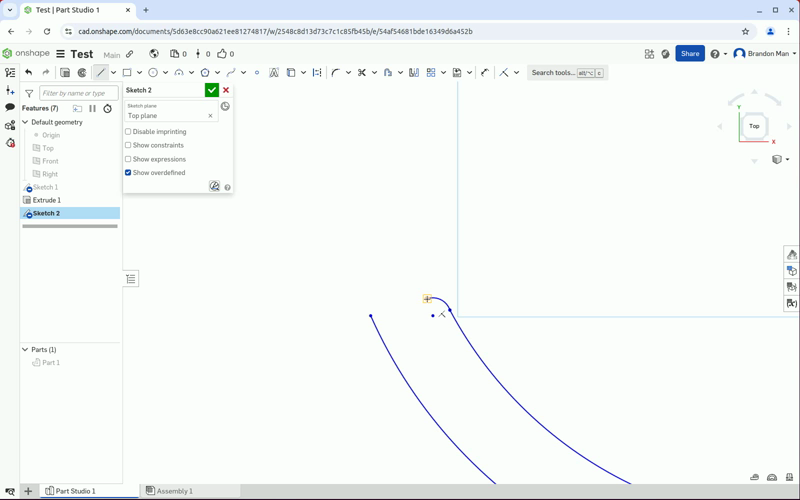
scroll(-6)
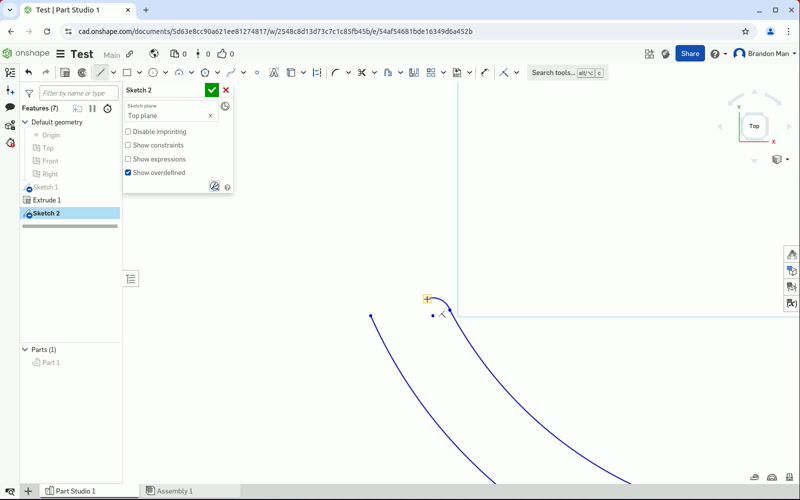
scroll(-6)
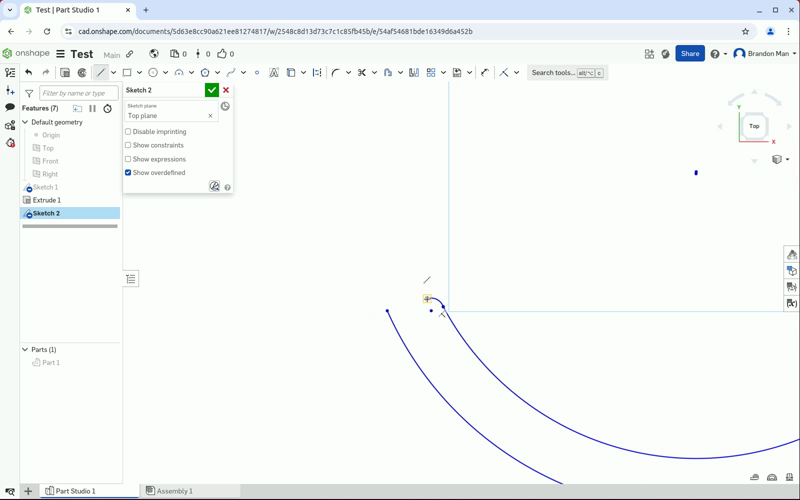
scroll(-6)
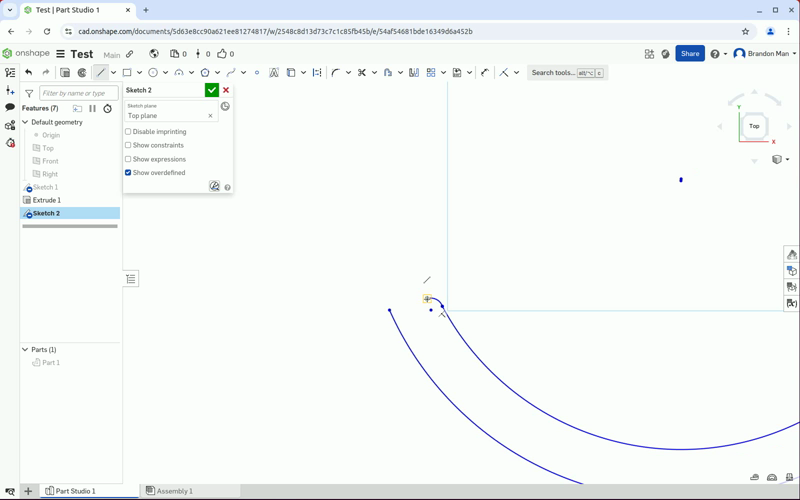
scroll(-6)
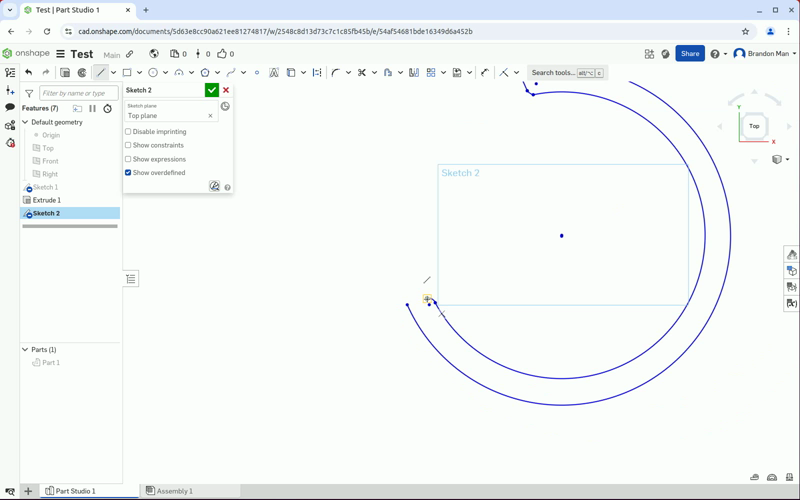
scroll(-6)
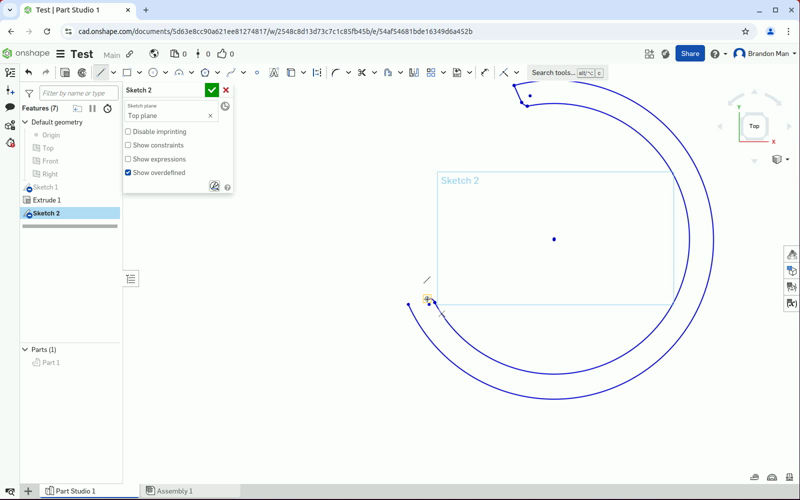
scroll(-6)
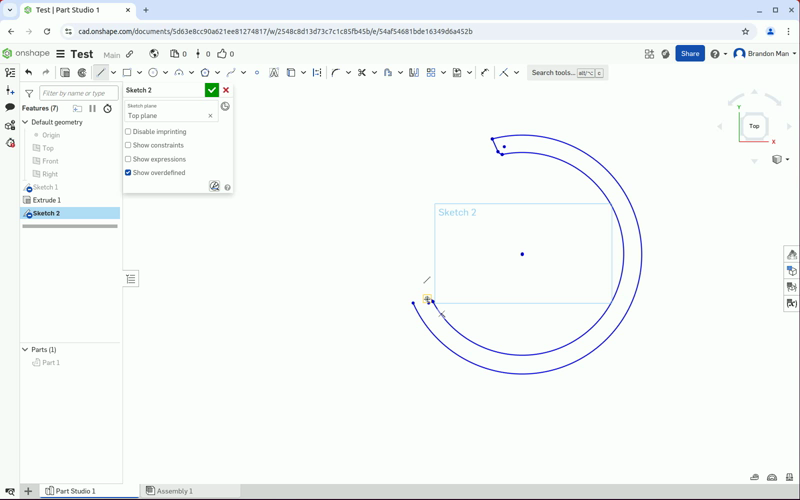
scroll(-6)
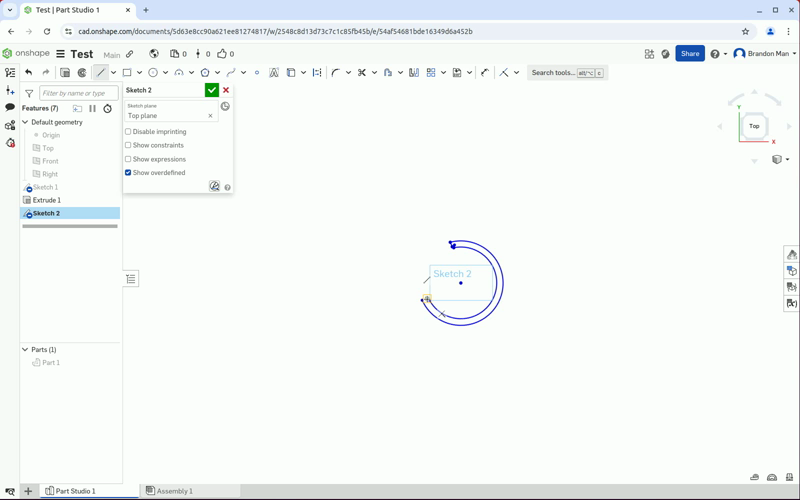
mouse_move(457, 298)
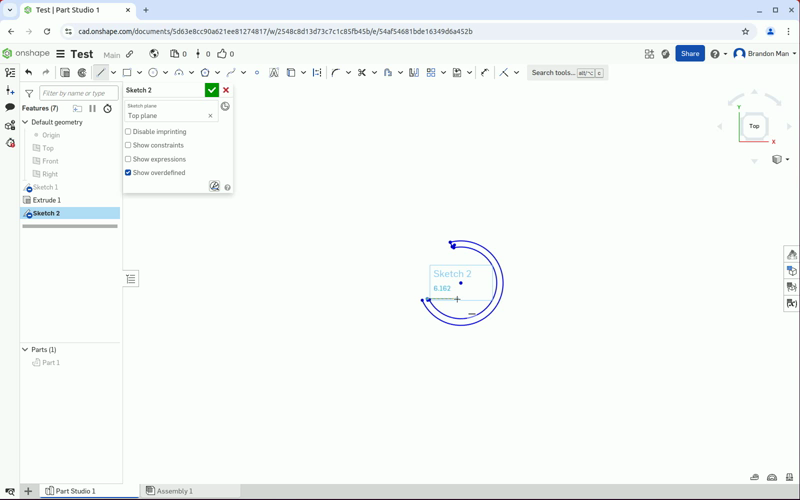
key_down(shift)
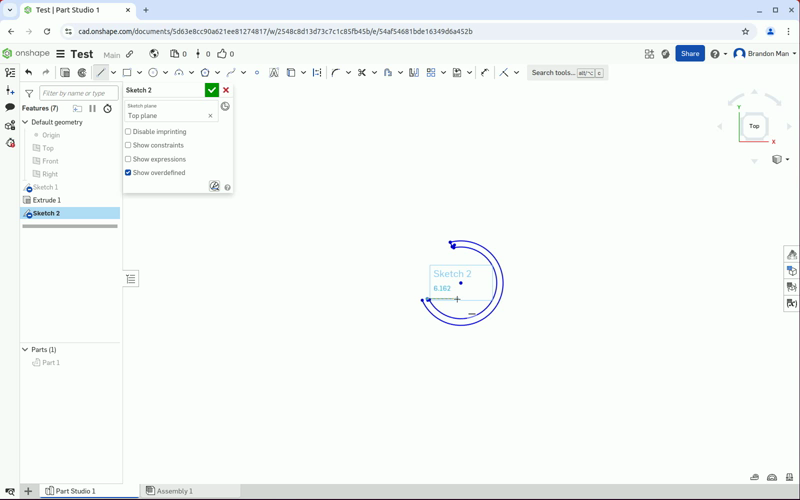
mouse_move(422, 300)
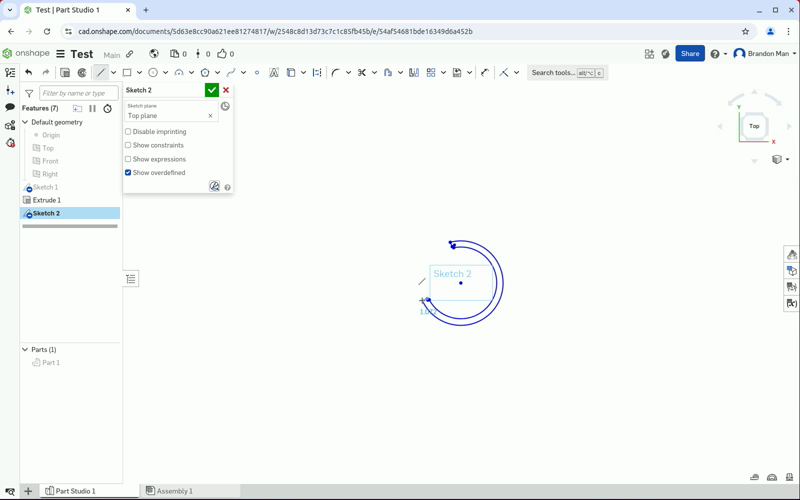
scroll(6)
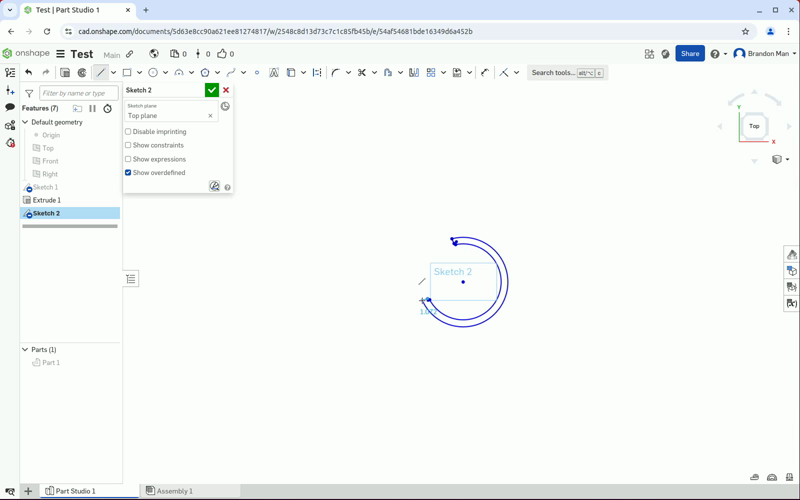
scroll(6)
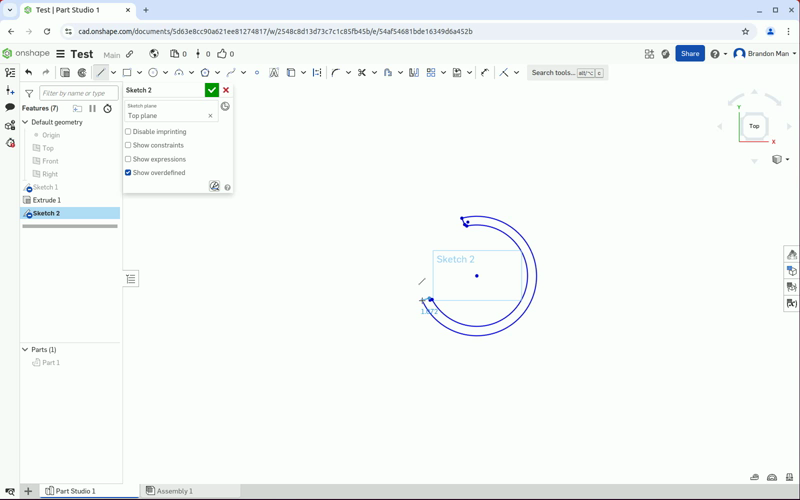
scroll(6)
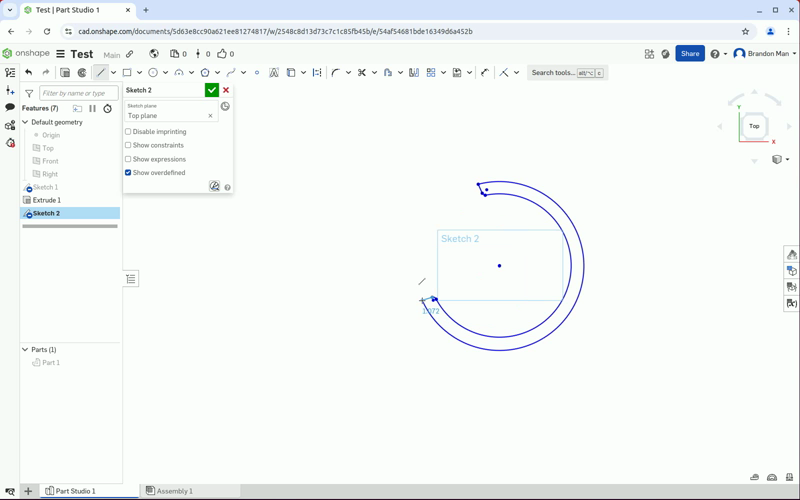
scroll(6)
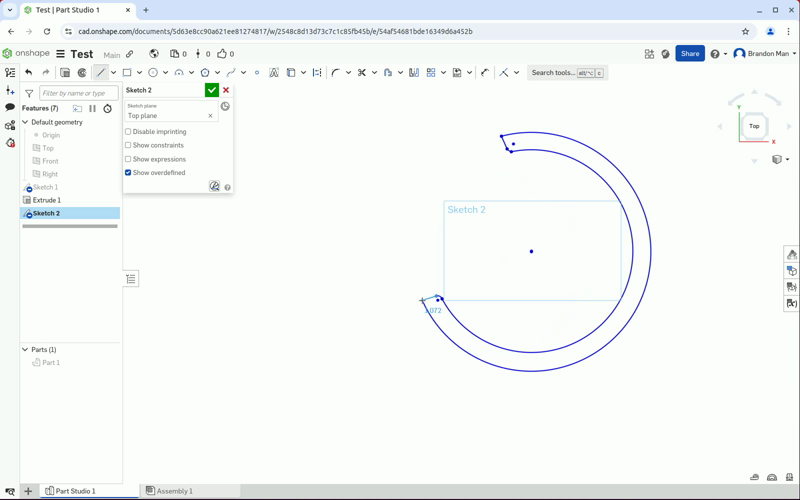
scroll(6)
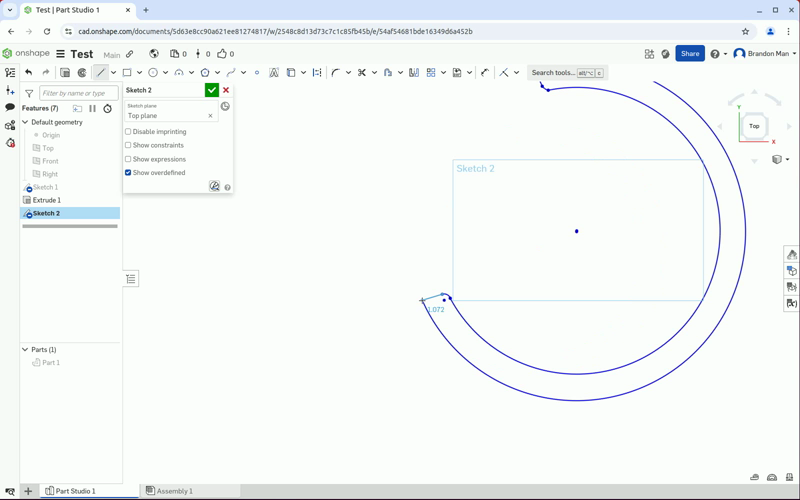
scroll(6)
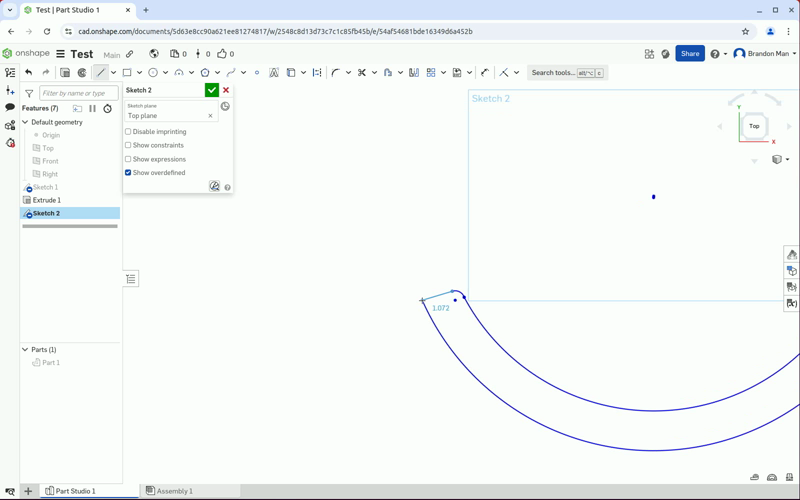
scroll(6)
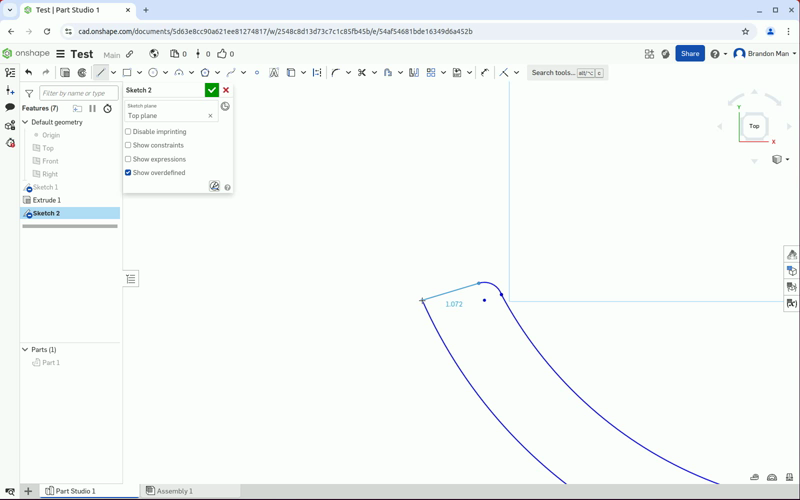
key_up(shift)
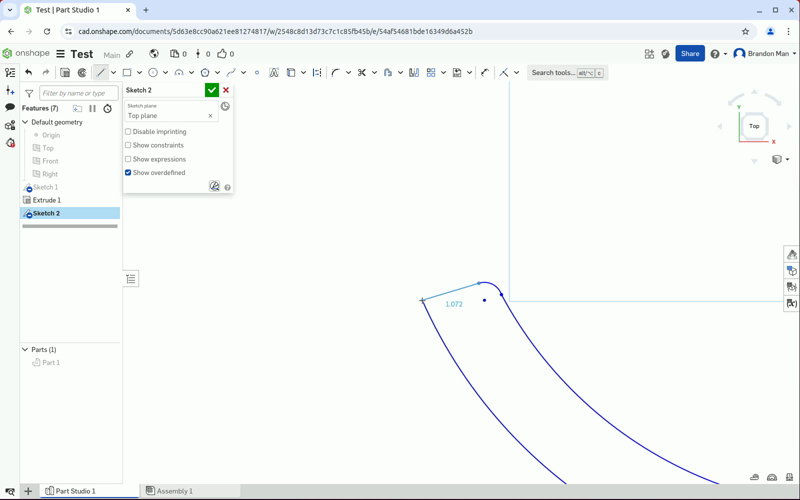
click(422, 300)
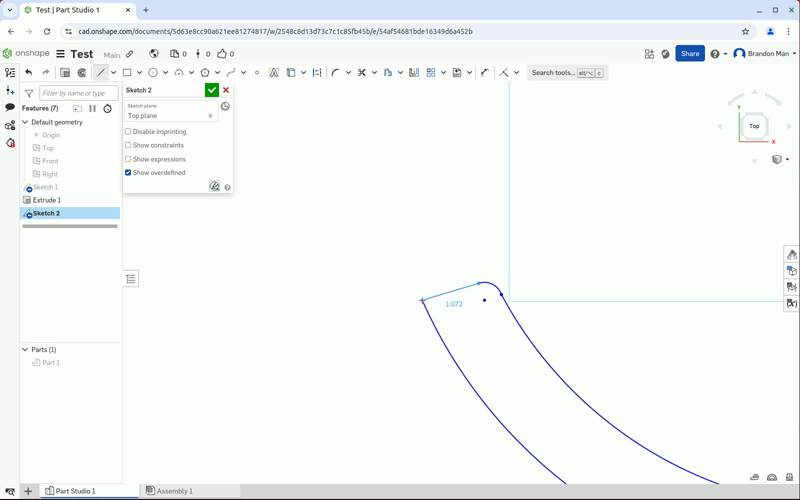
scroll(-6)
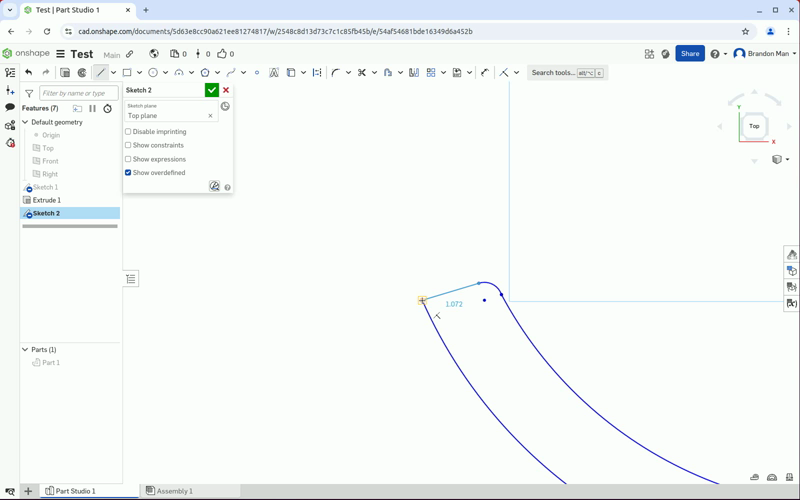
scroll(-6)
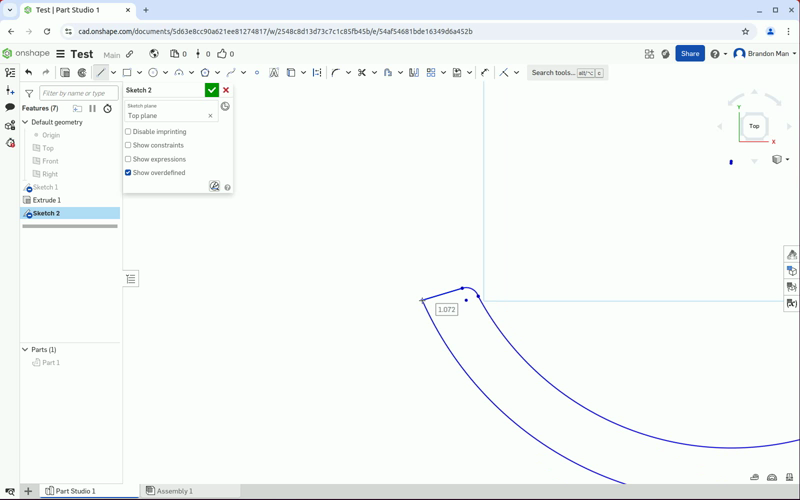
scroll(-6)
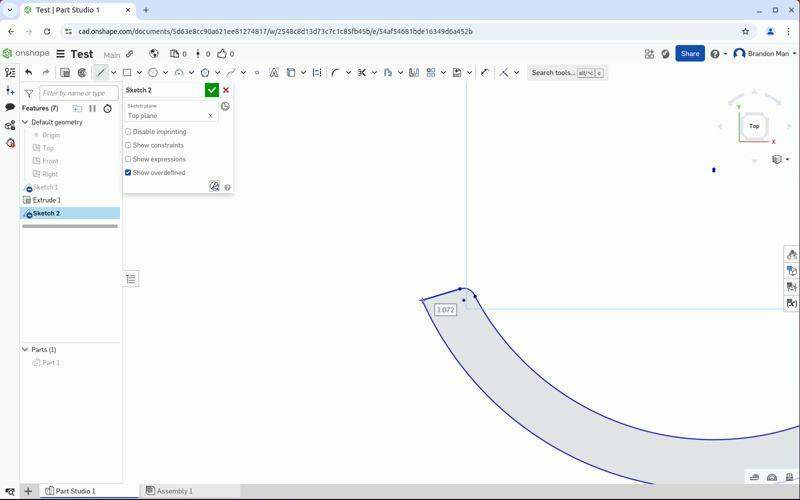
scroll(-6)
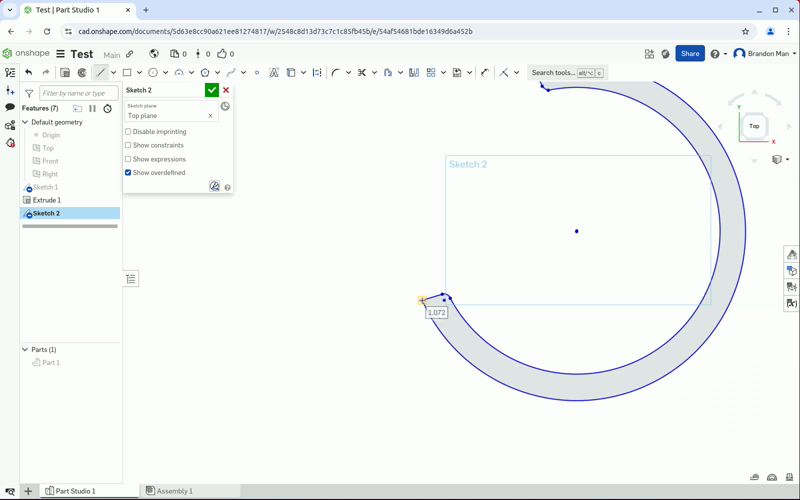
scroll(-6)
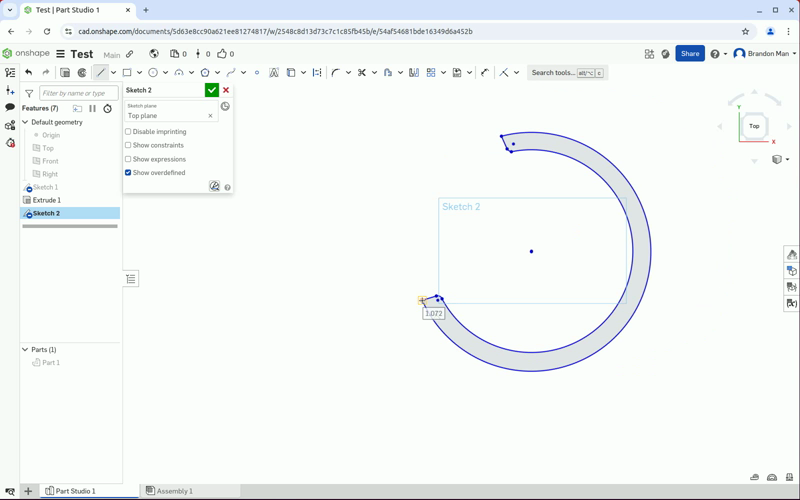
scroll(-6)
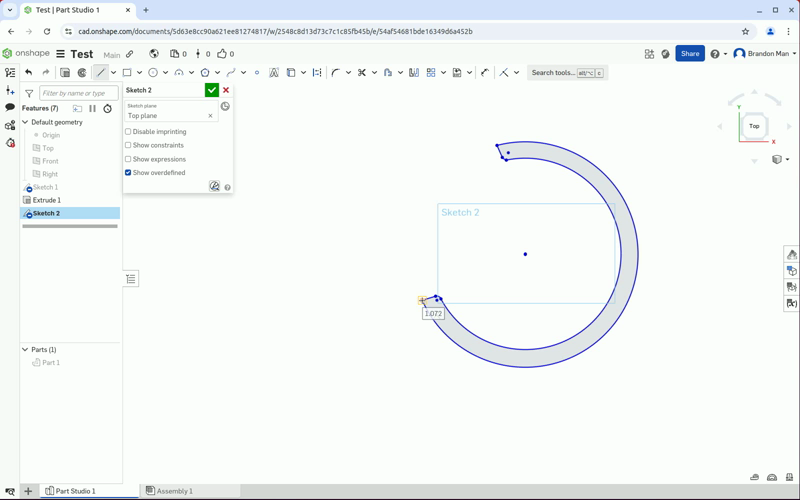
scroll(-6)
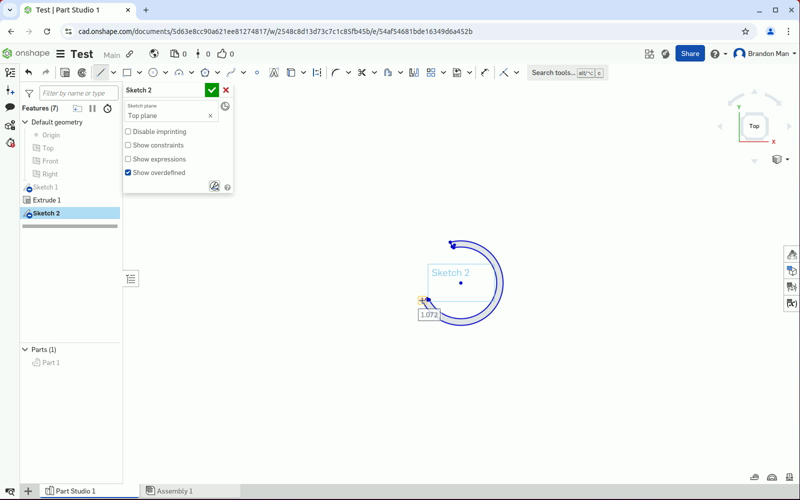
key(esc)
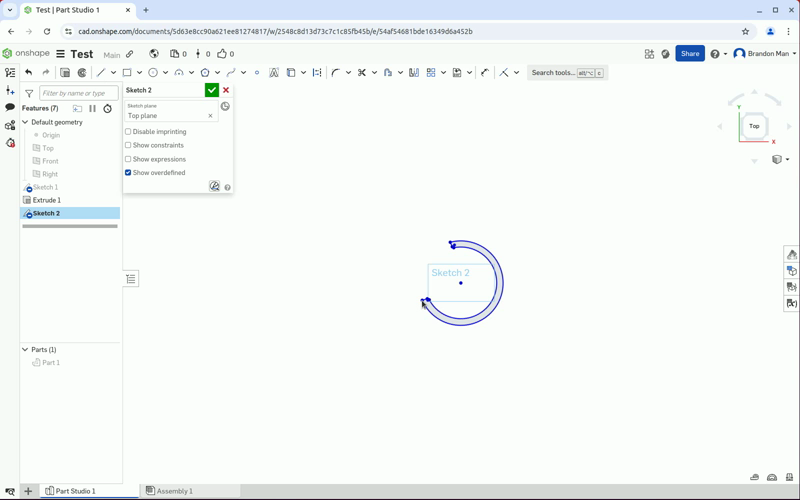
mouse_move(482, 248)
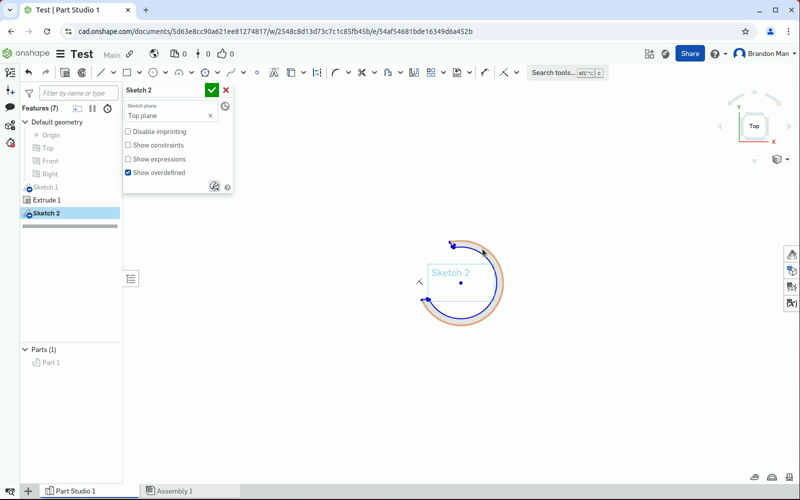
scroll(6)
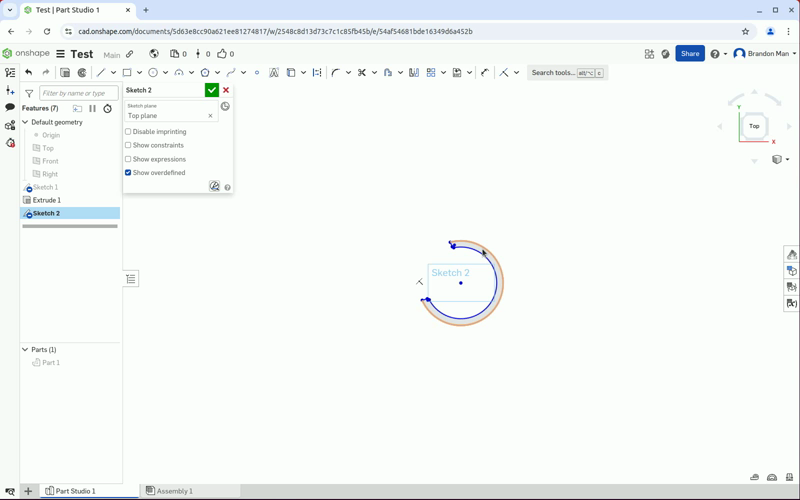
scroll(6)
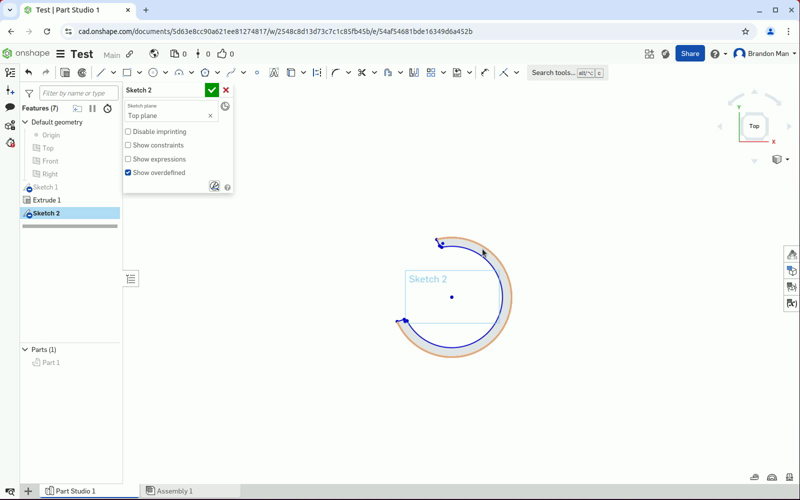
scroll(6)
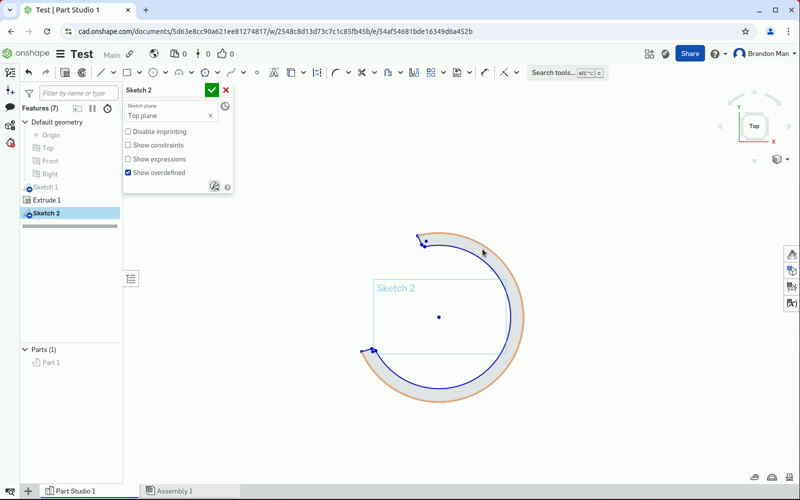
scroll(6)
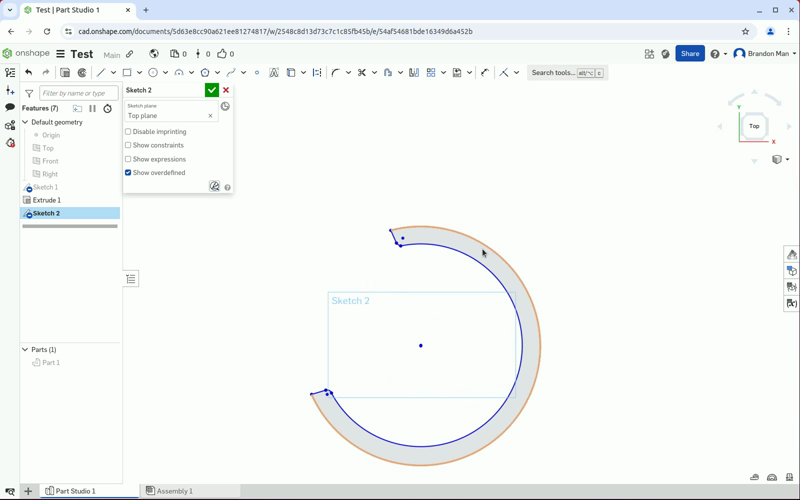
scroll(6)
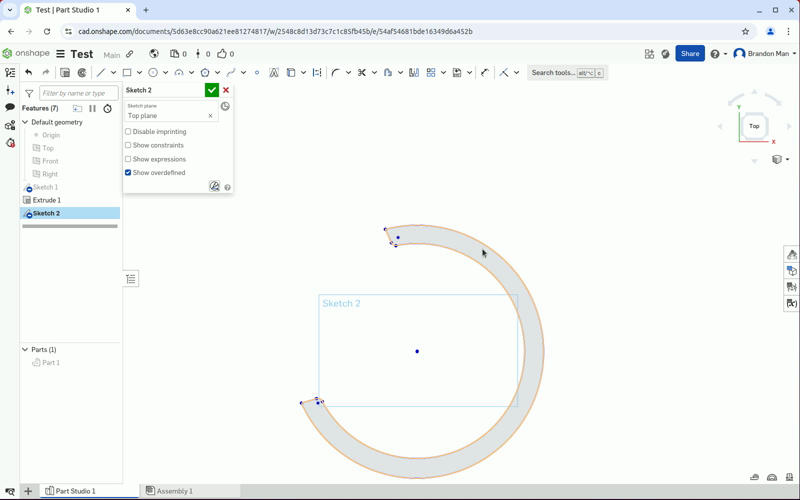
scroll(6)
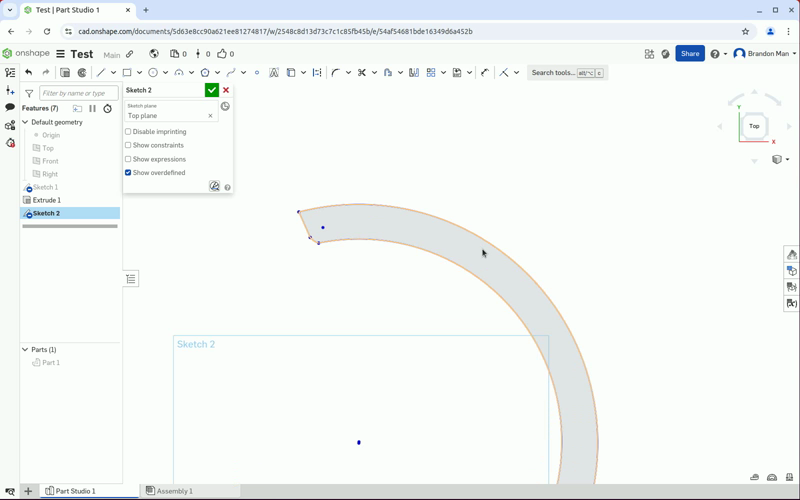
scroll(6)
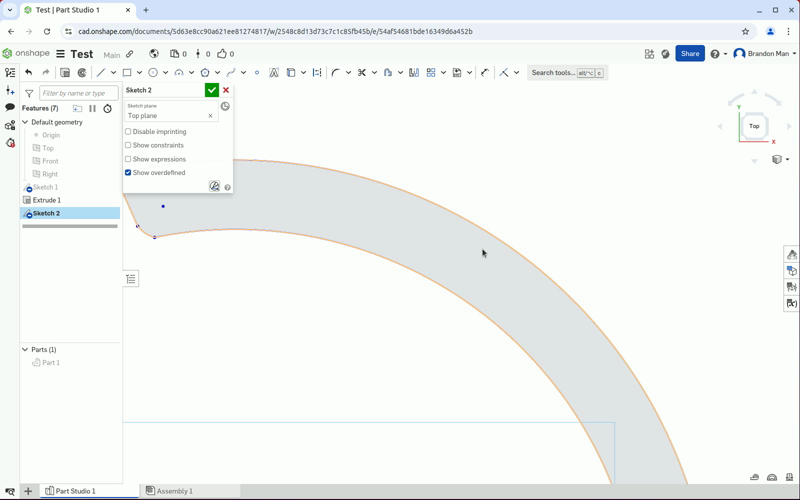
click(482, 248)
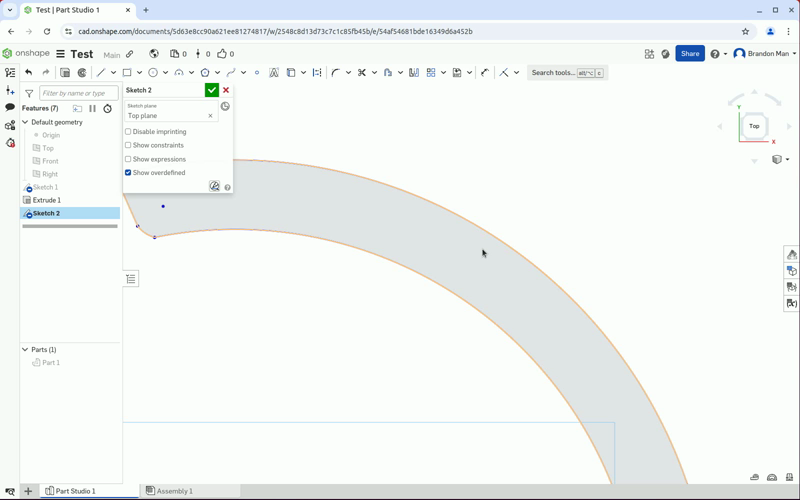
scroll(-6)
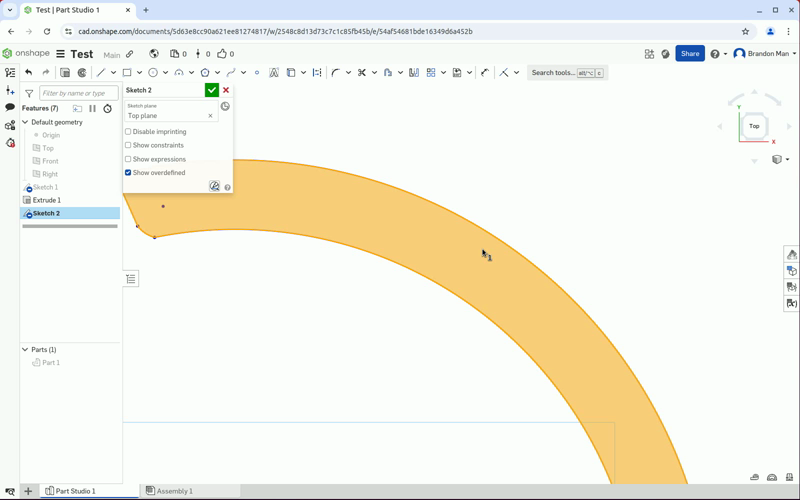
scroll(-6)
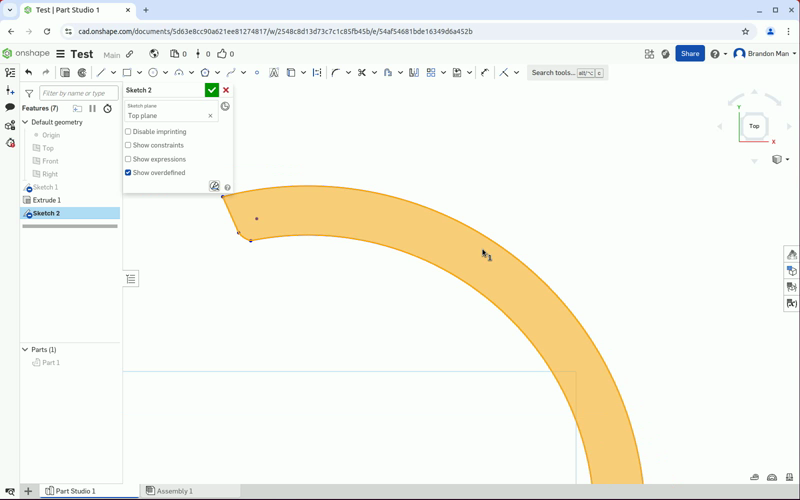
scroll(-6)
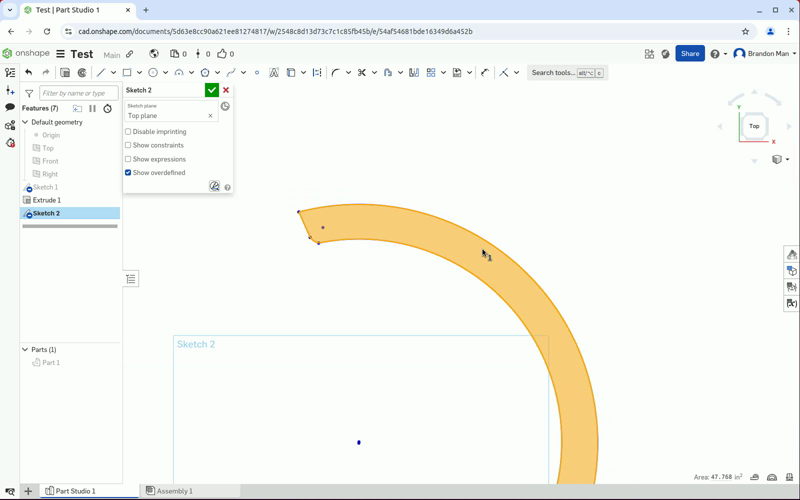
scroll(-6)
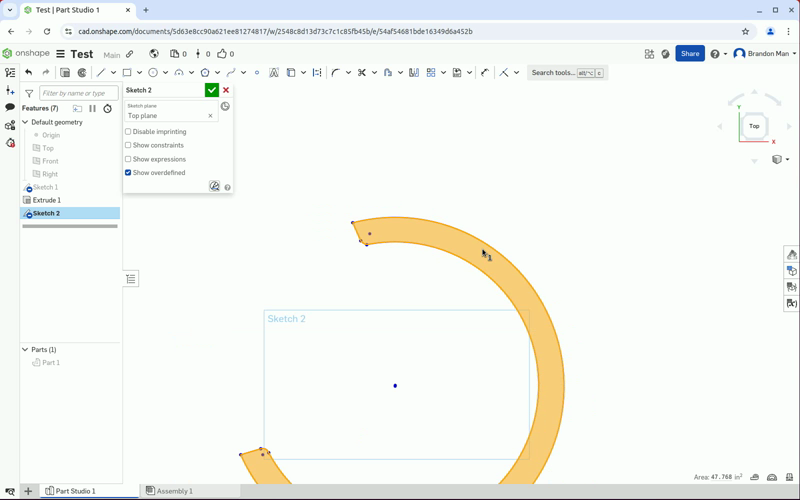
scroll(-6)
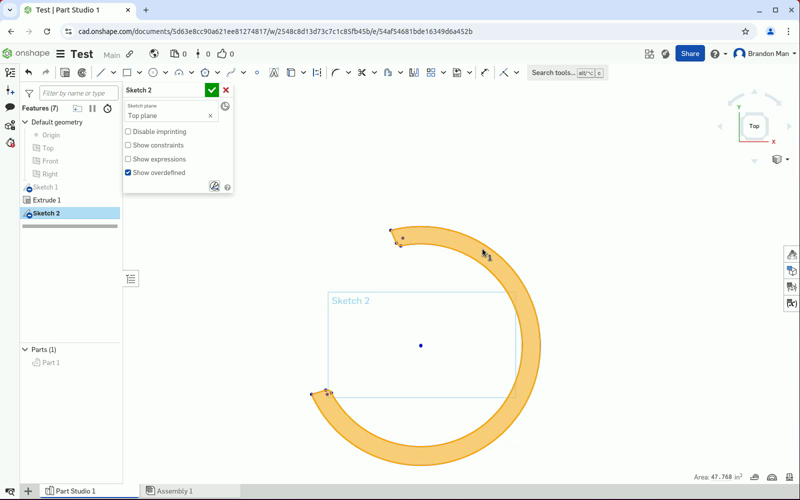
scroll(-6)
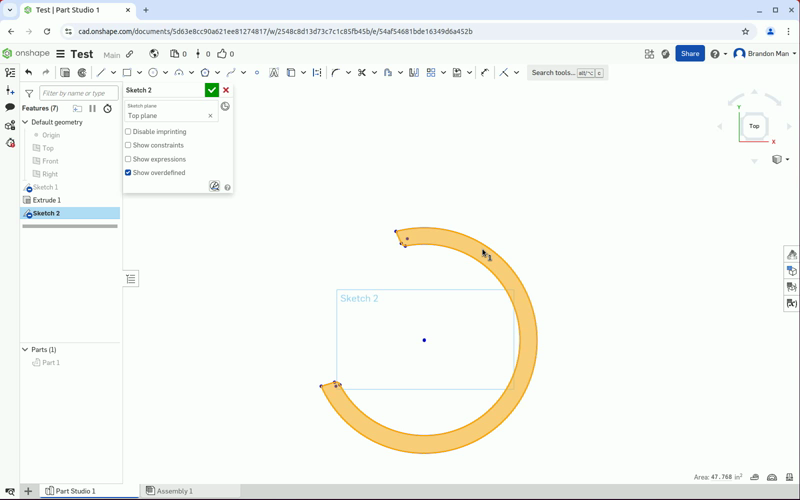
scroll(-6)
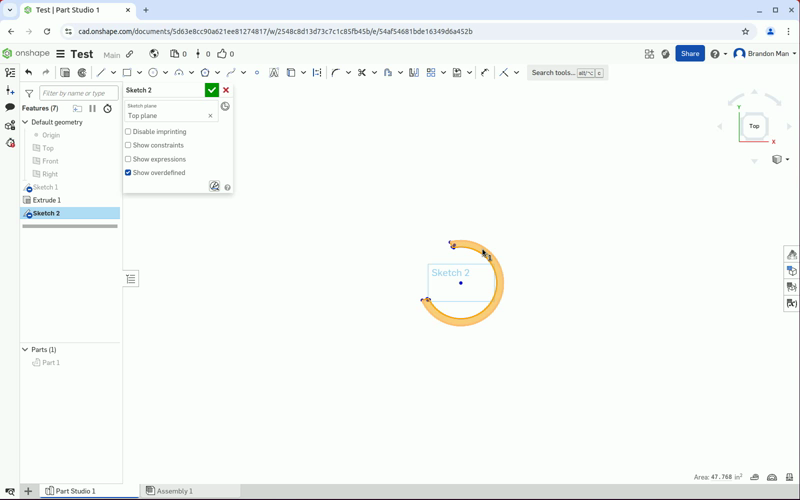
mouse_move(73, 352)
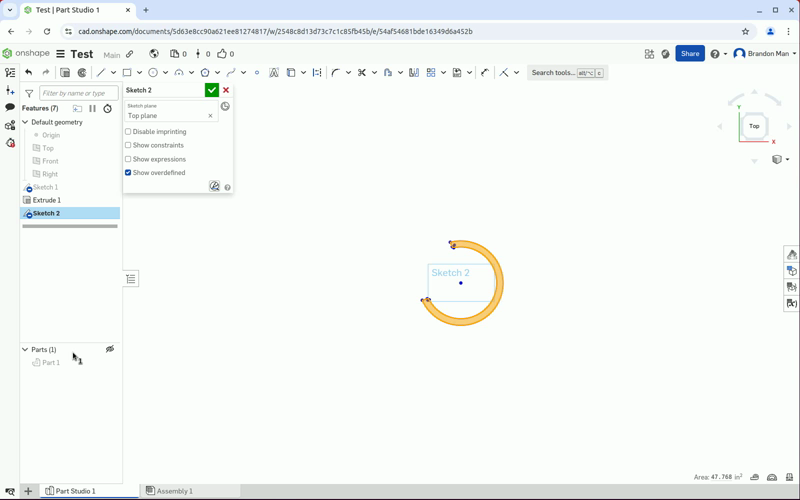
key(shift+y)
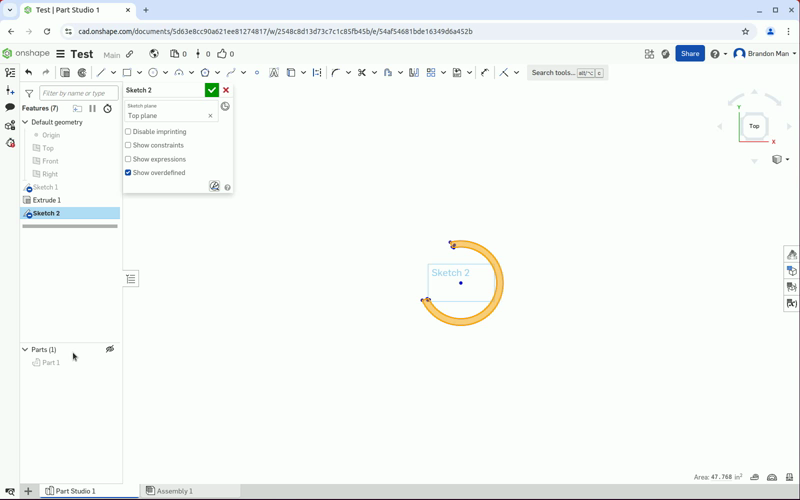
key(shift+e)
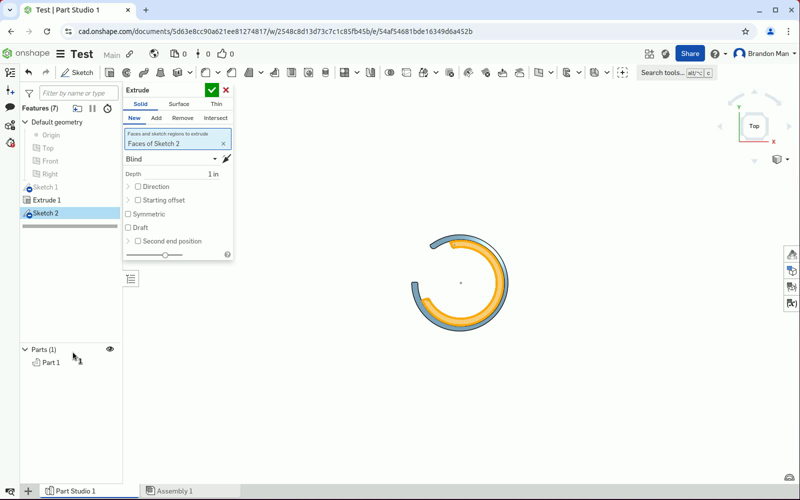
mouse_move(143, 106)
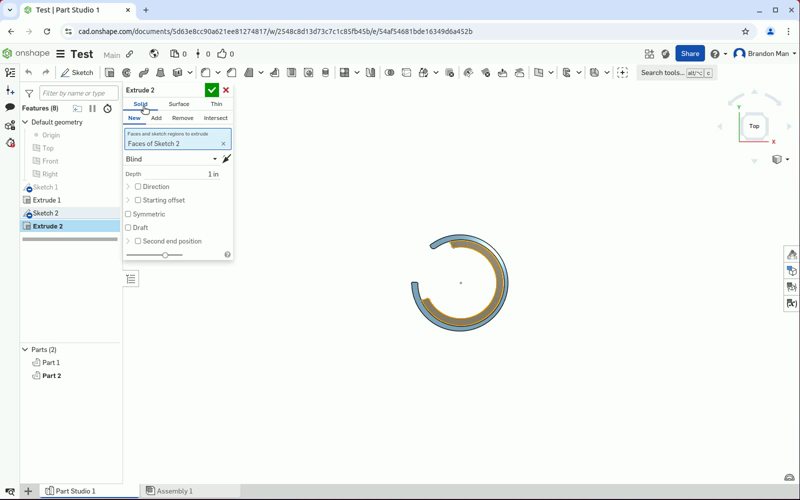
click(143, 106)
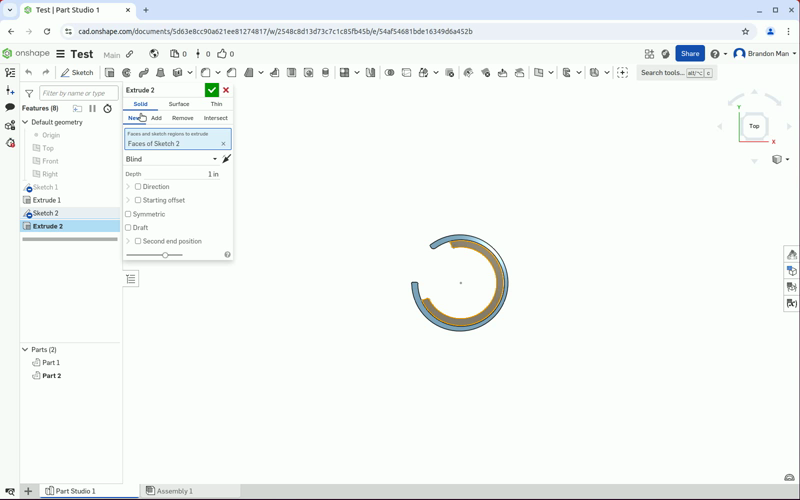
mouse_move(137, 120)
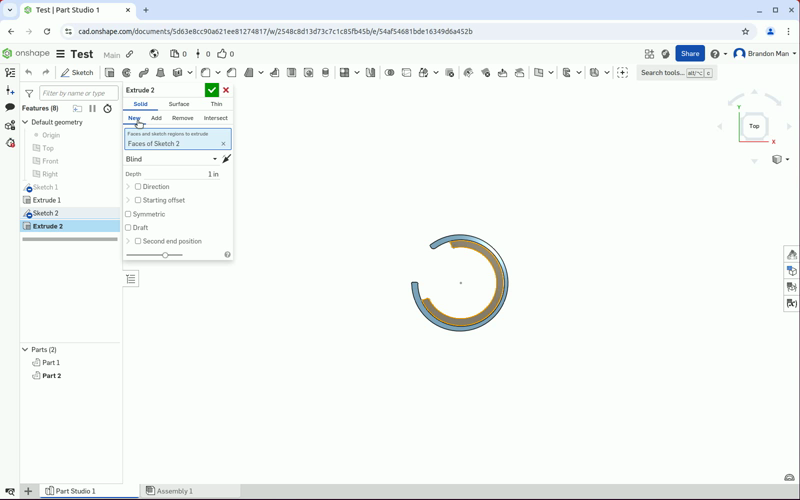
click(137, 120)
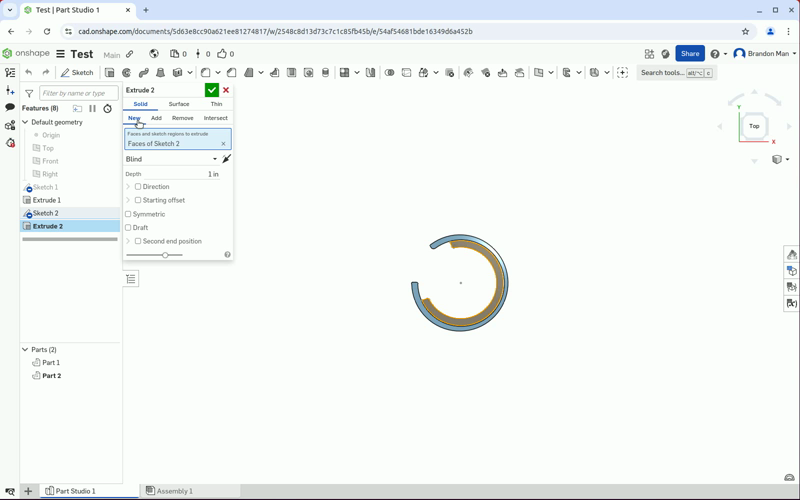
key(tab, 4)
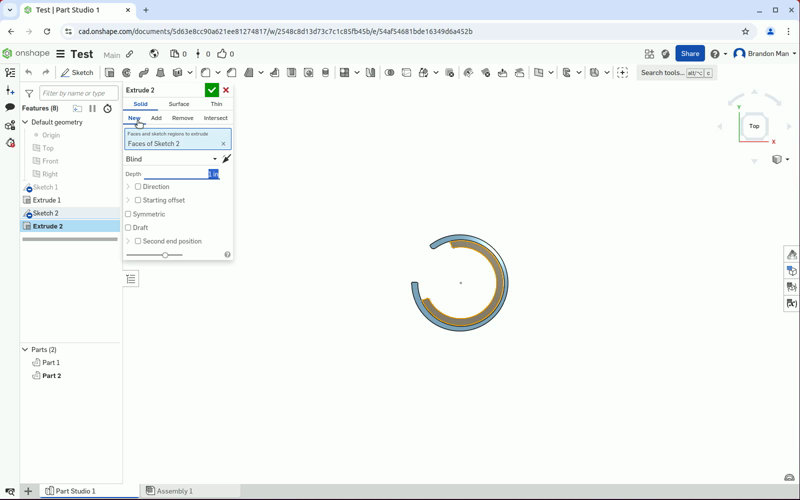
text(1.444)
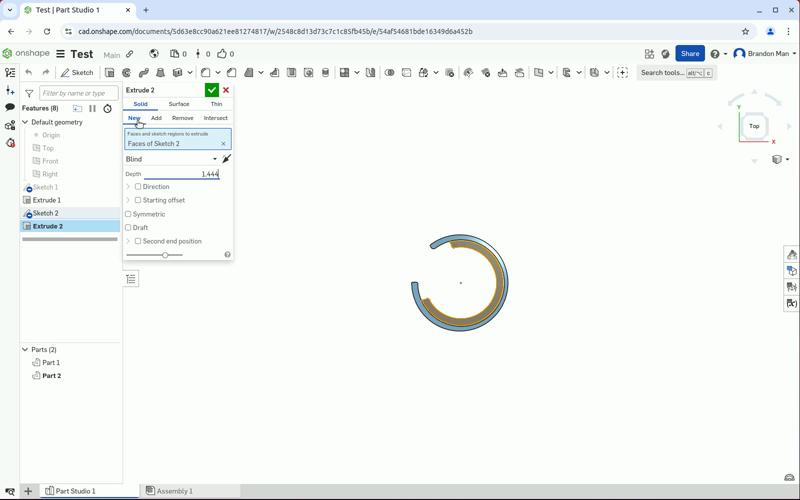
key(enter)
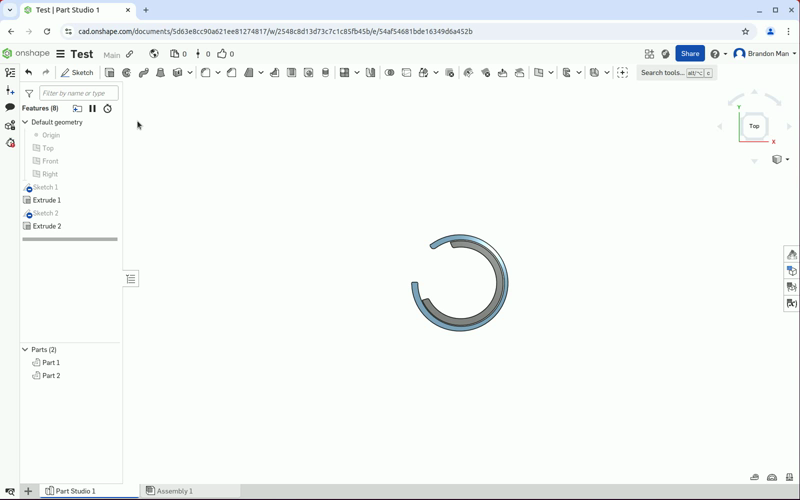
key(shift+h)
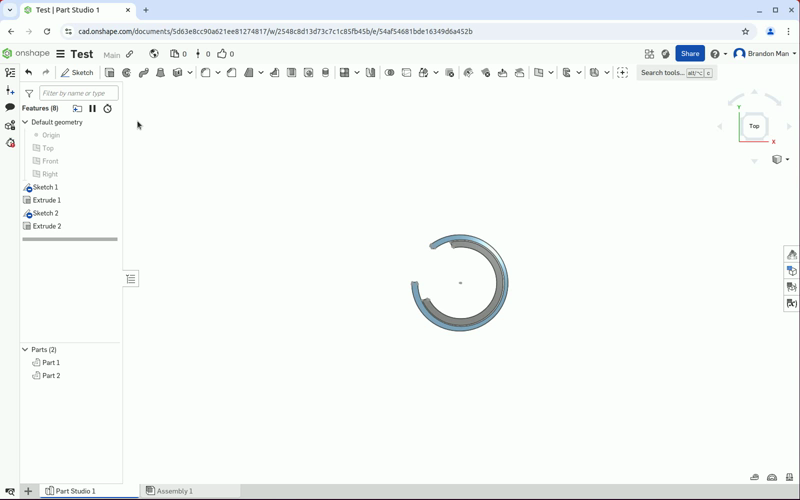
key(shift+h)
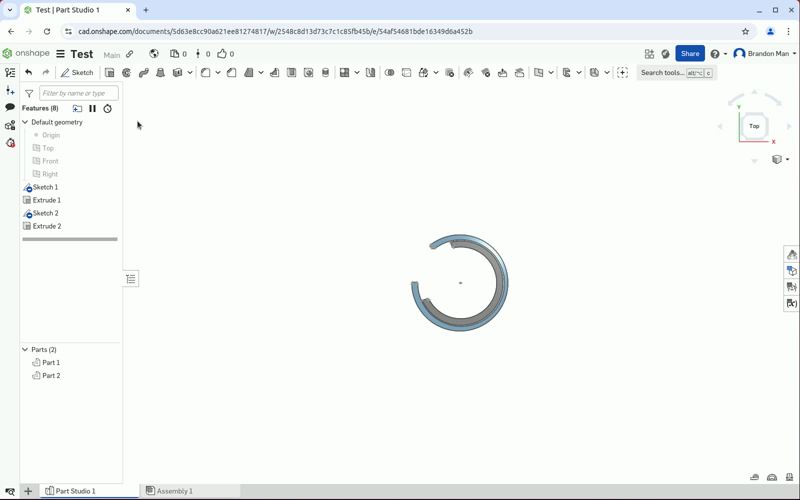
key(shift+7)
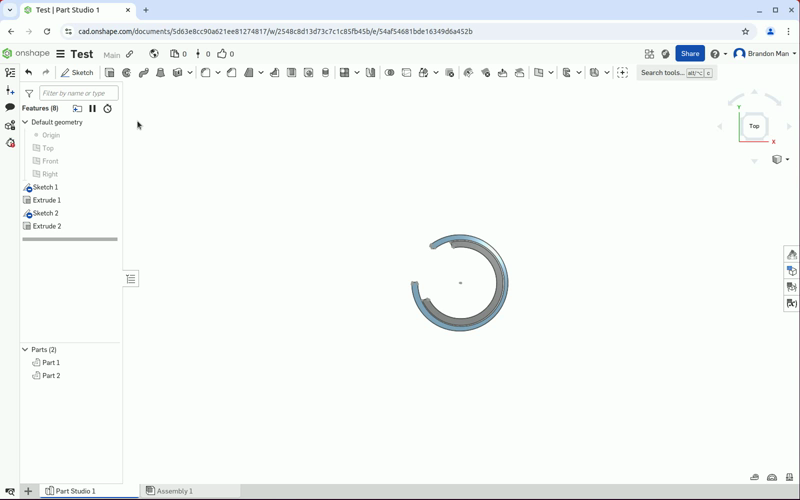
key(up, 3)
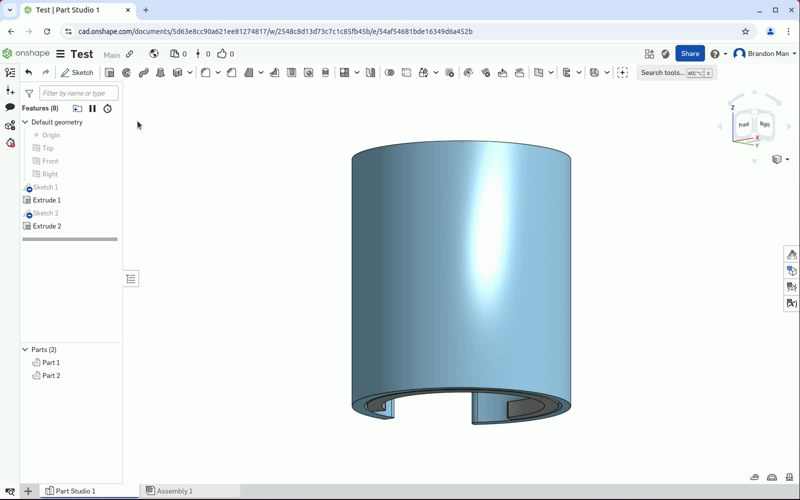
key(left, 3)
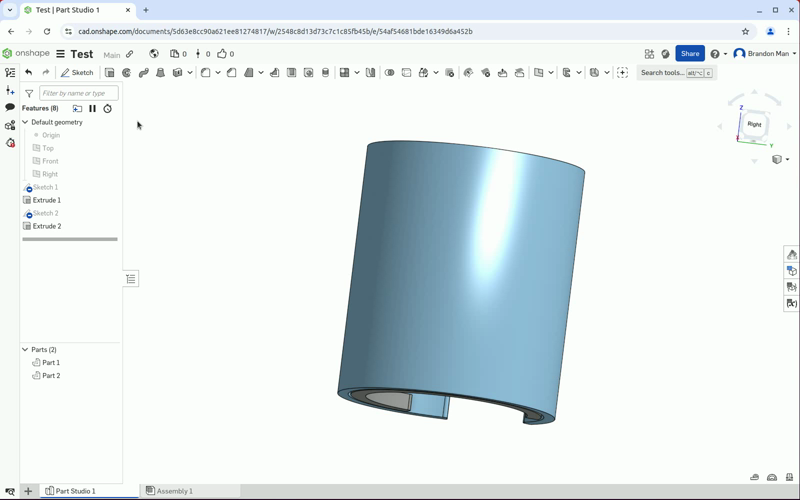
key(right, 3)
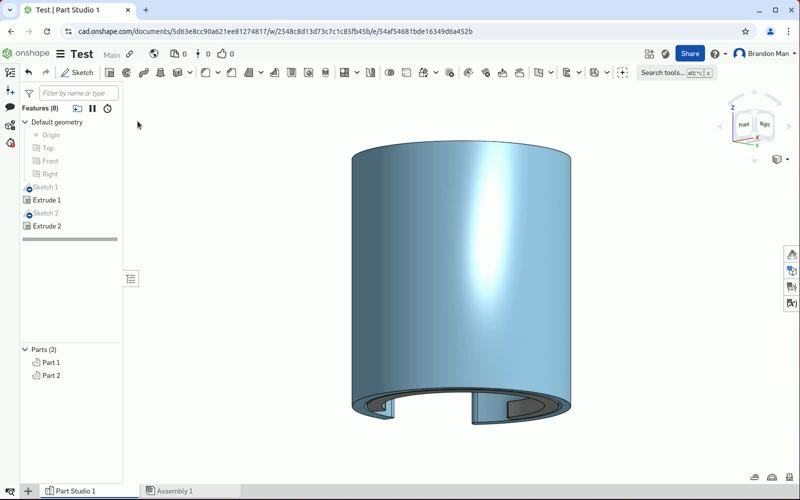
key(down, 3)
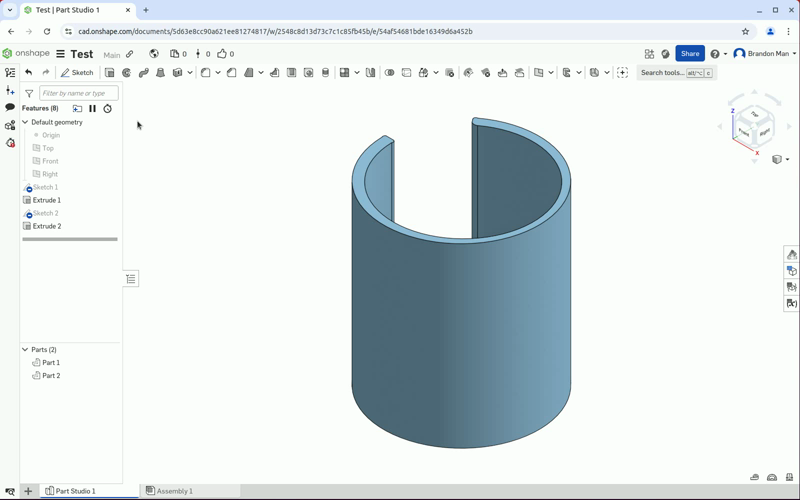
mouse_move(73, 189)
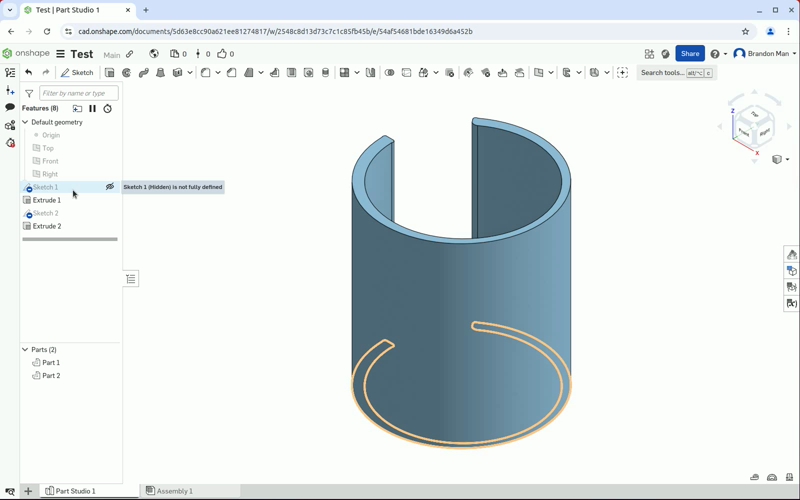
click(73, 189)